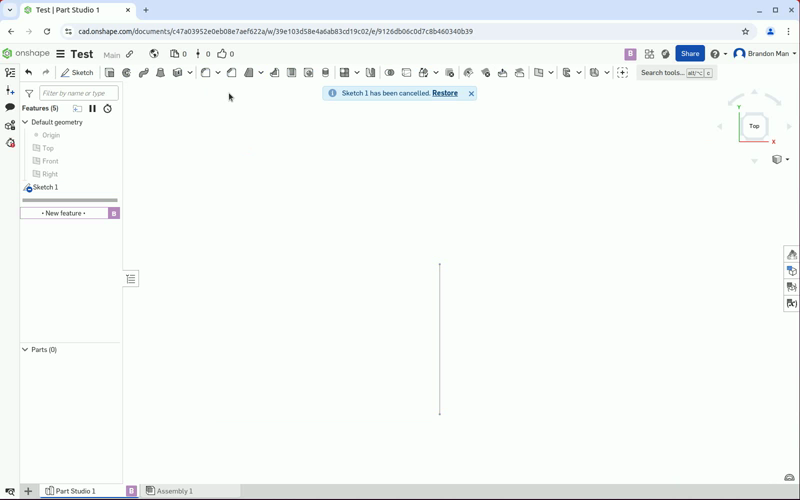
key(shift+h)
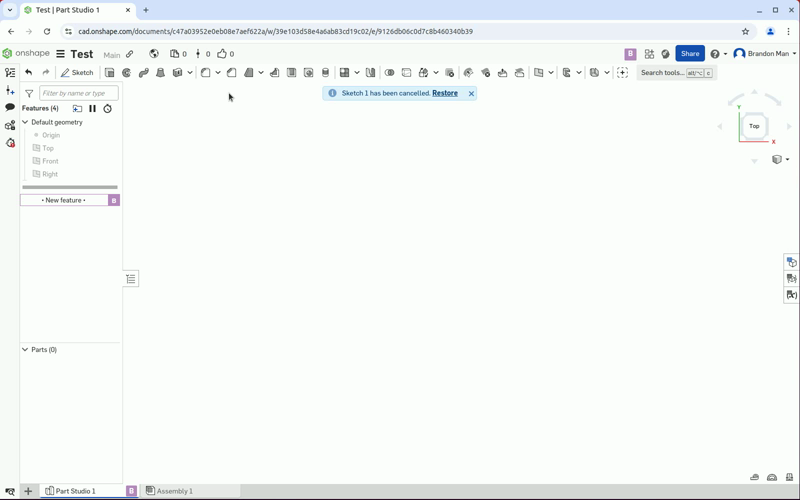
mouse_move(73, 352)
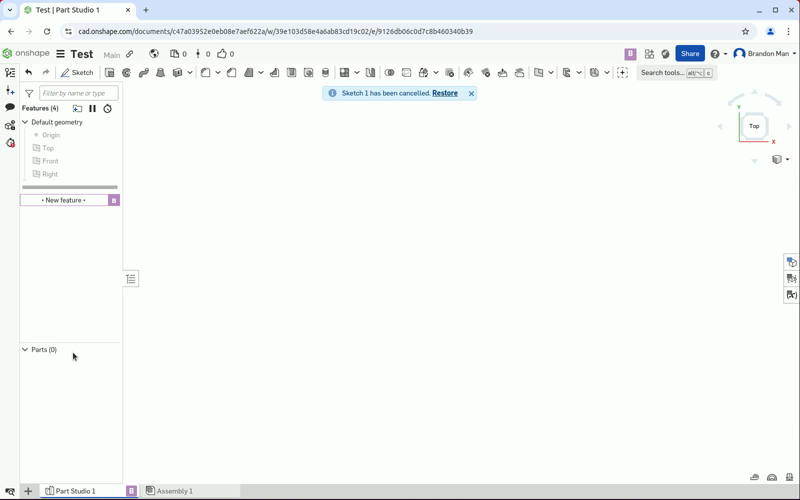
key(y)
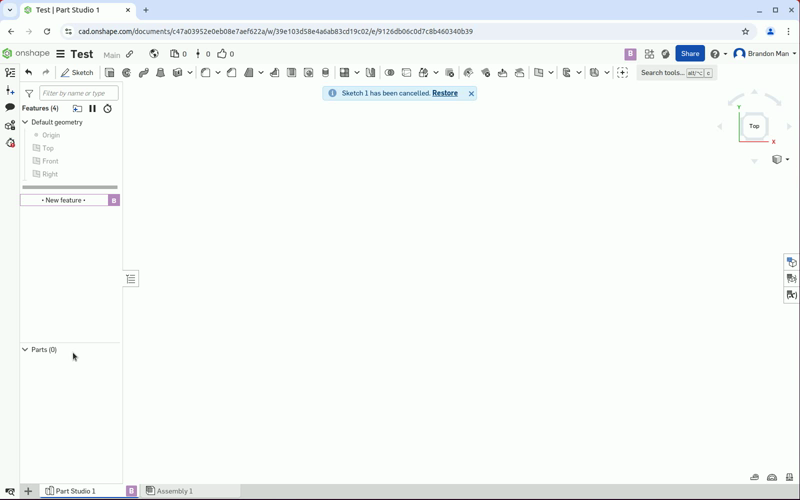
key(shift+p)
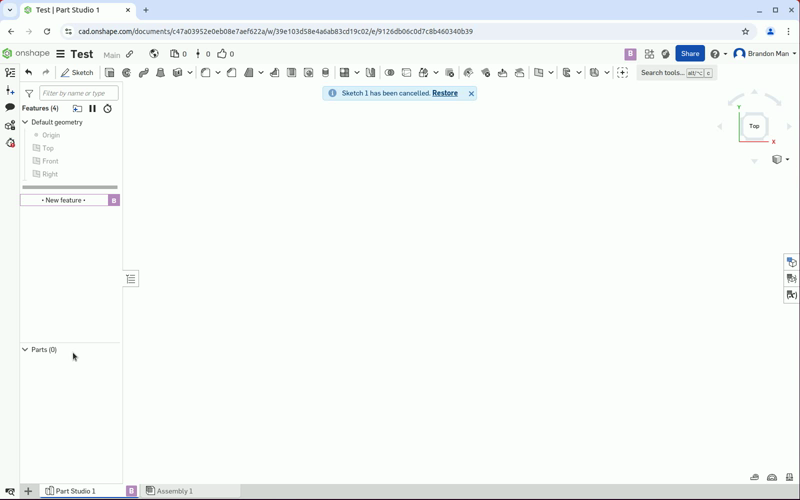
key(space)
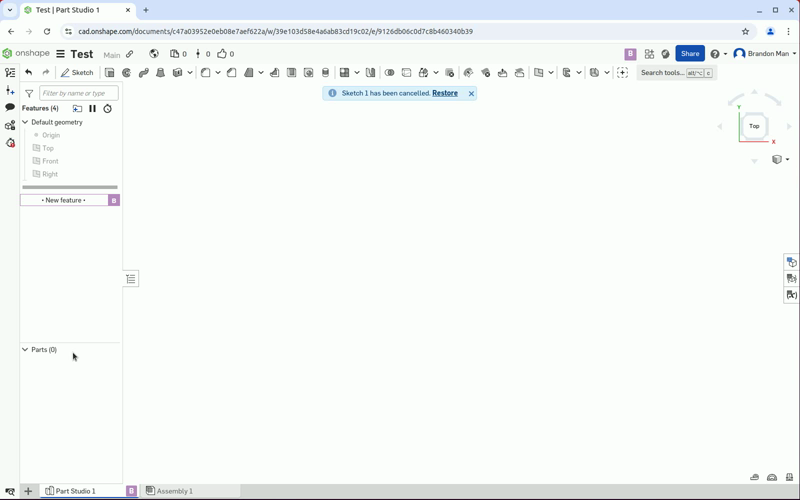
key_down(shift)
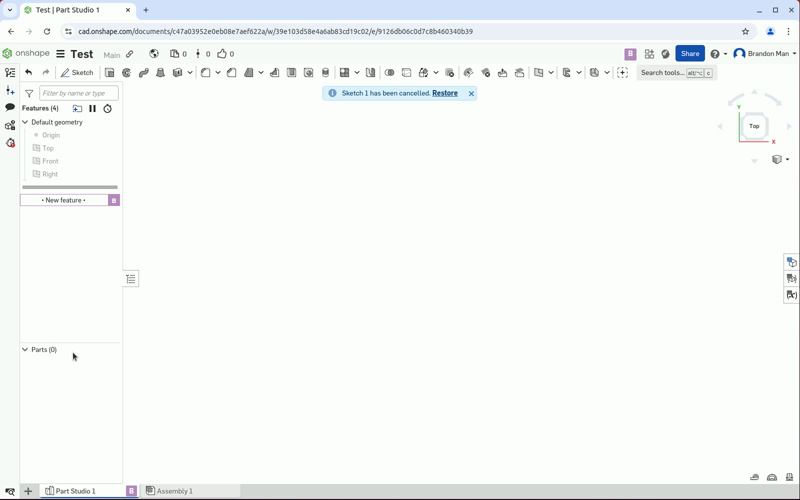
key(up)
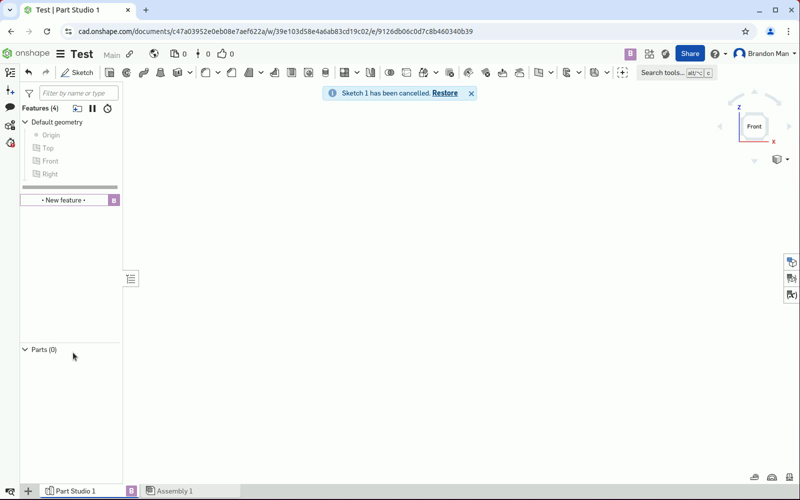
key_up(shift)
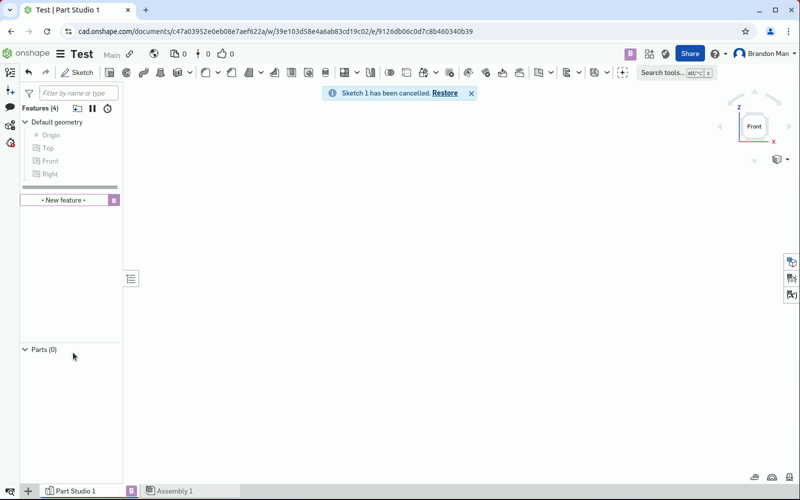
mouse_move(73, 352)
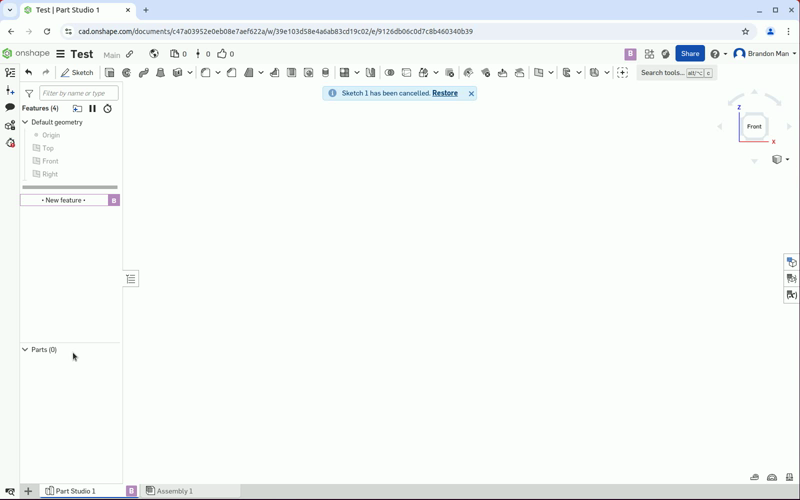
key(shift+y)
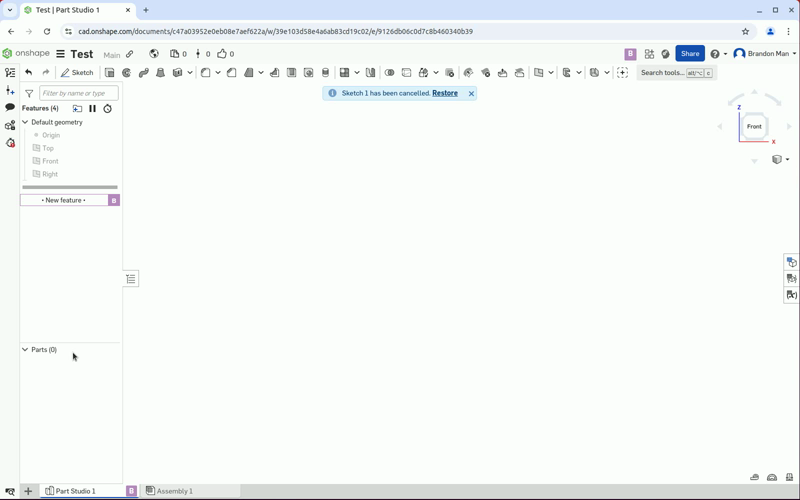
key(shift+s)
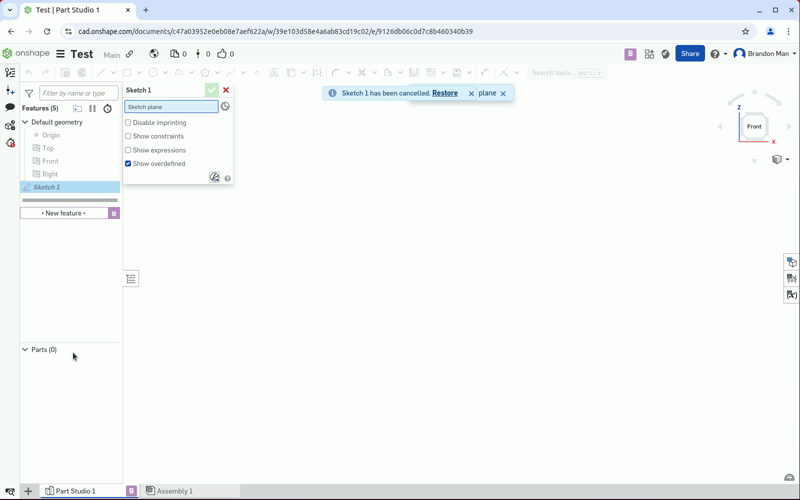
mouse_move(73, 163)
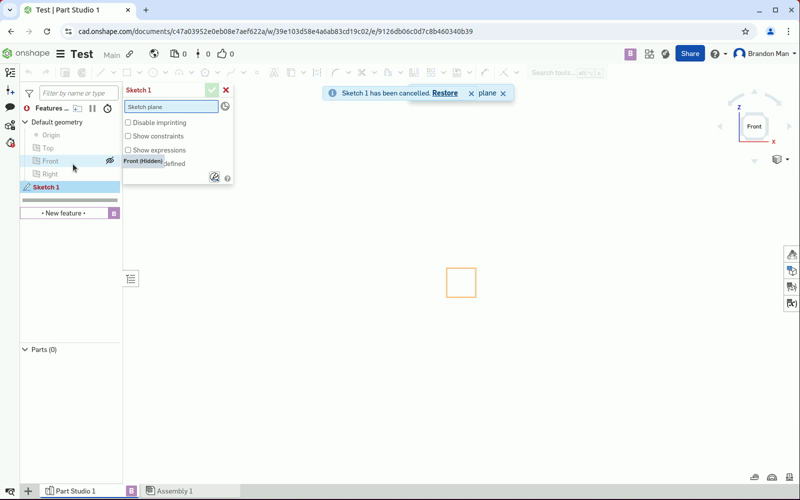
click(73, 163)
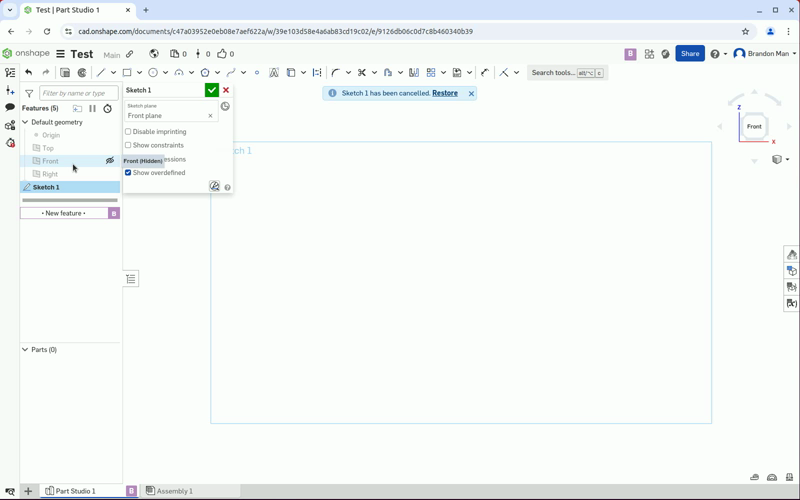
mouse_move(73, 352)
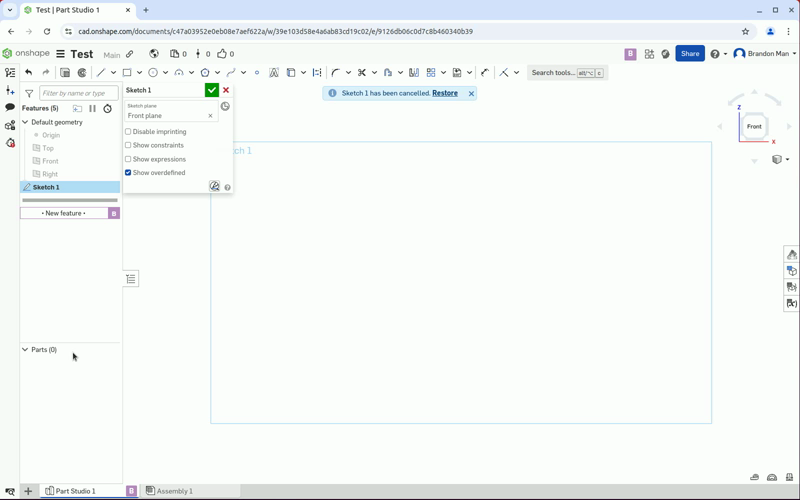
key(y)
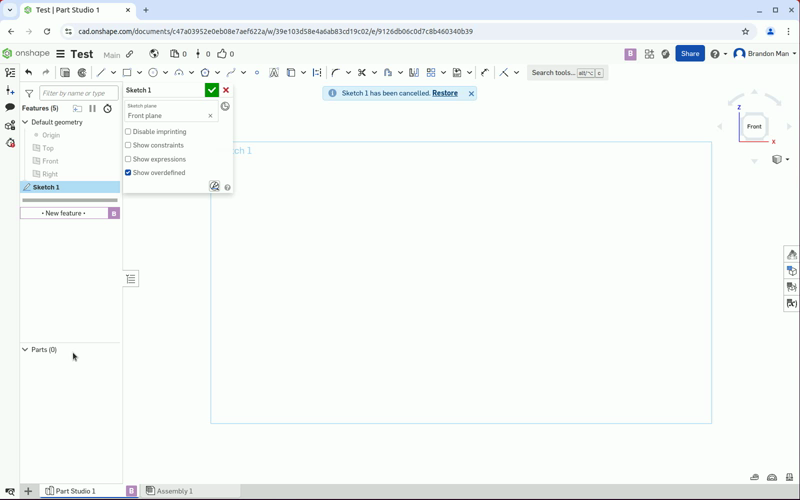
key(a)
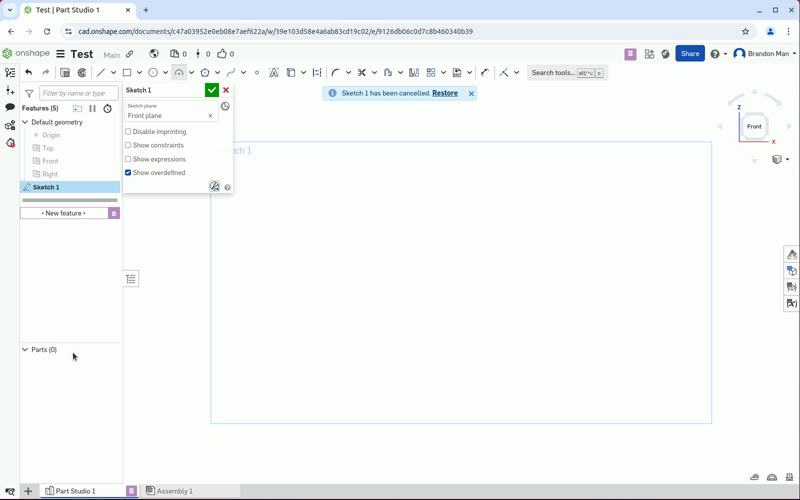
key_down(shift)
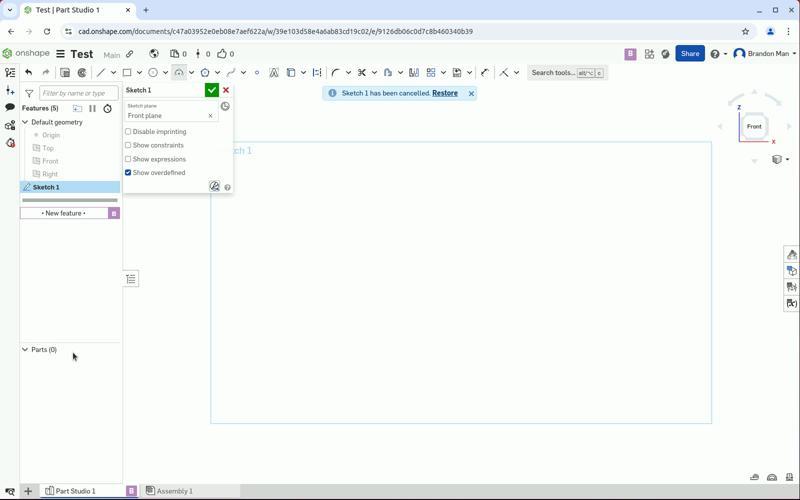
mouse_move(465, 279)
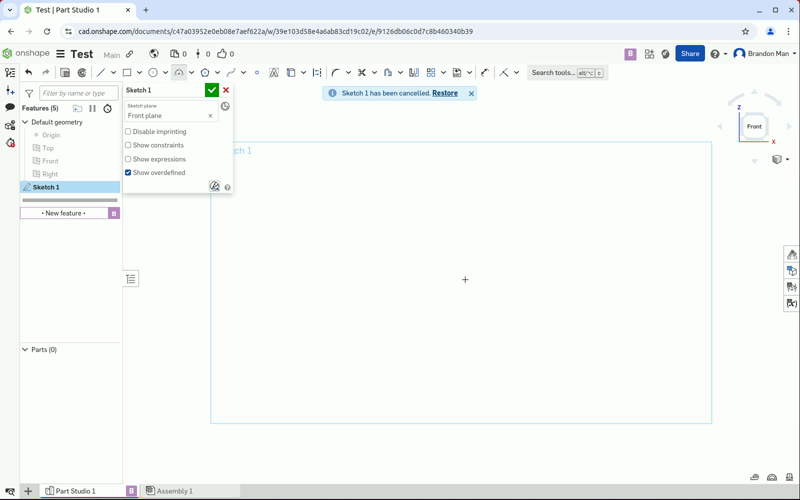
click(465, 279)
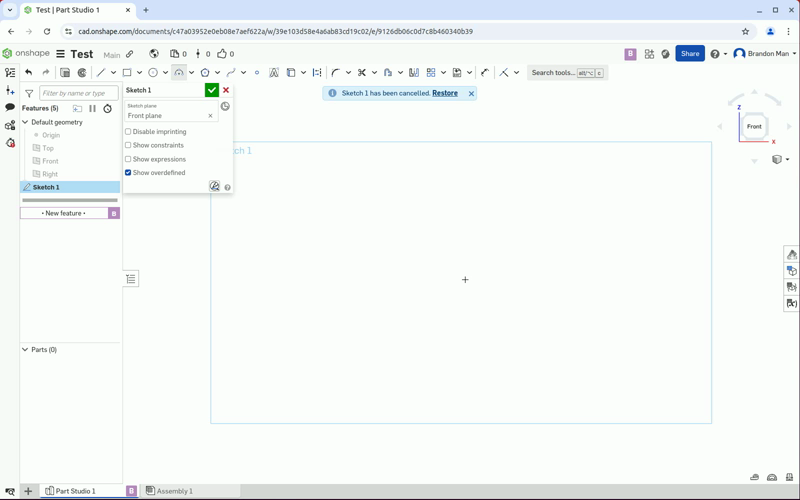
key_up(shift)
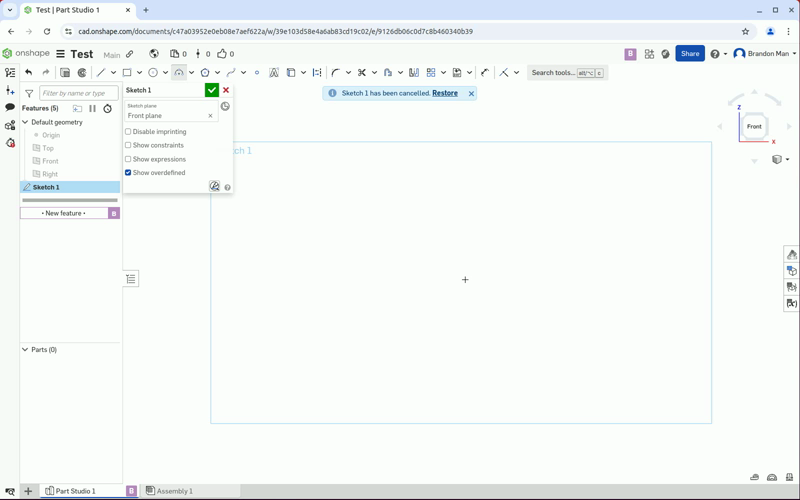
key_down(shift)
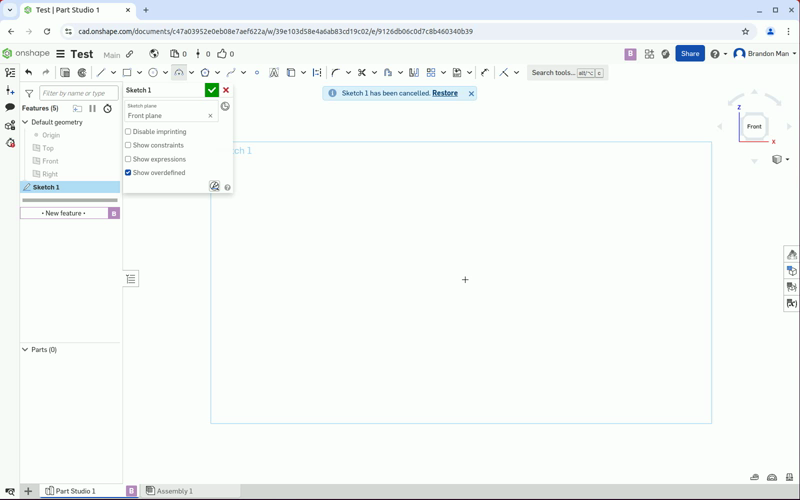
mouse_move(466, 283)
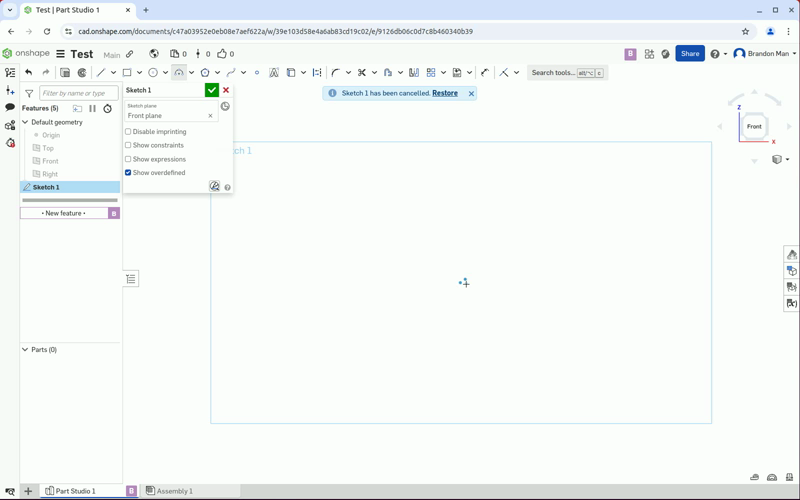
scroll(6)
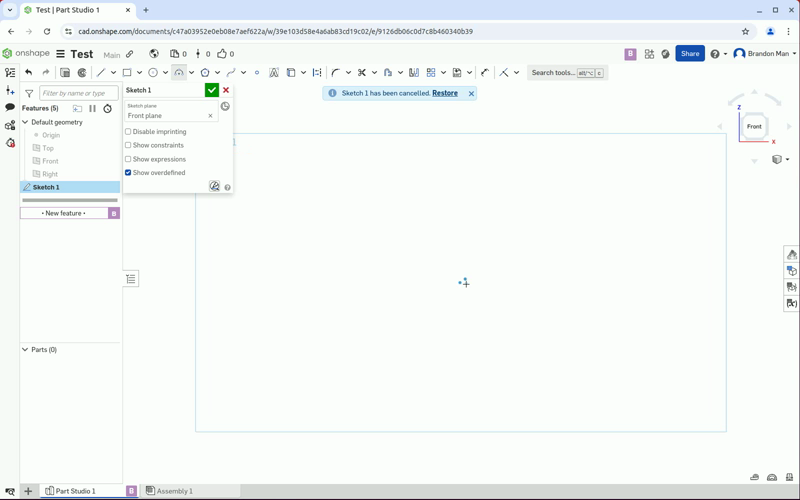
scroll(6)
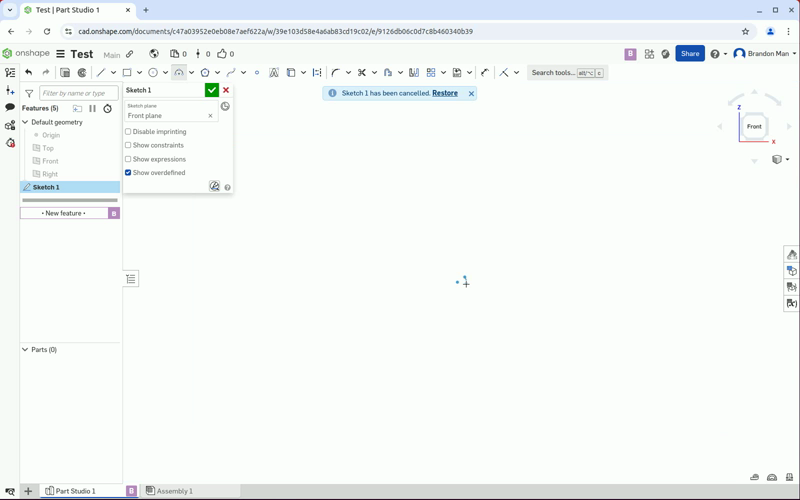
scroll(6)
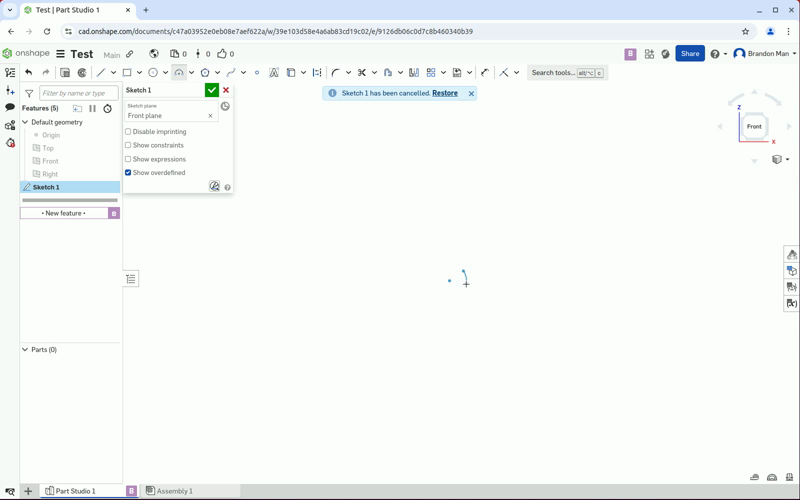
scroll(6)
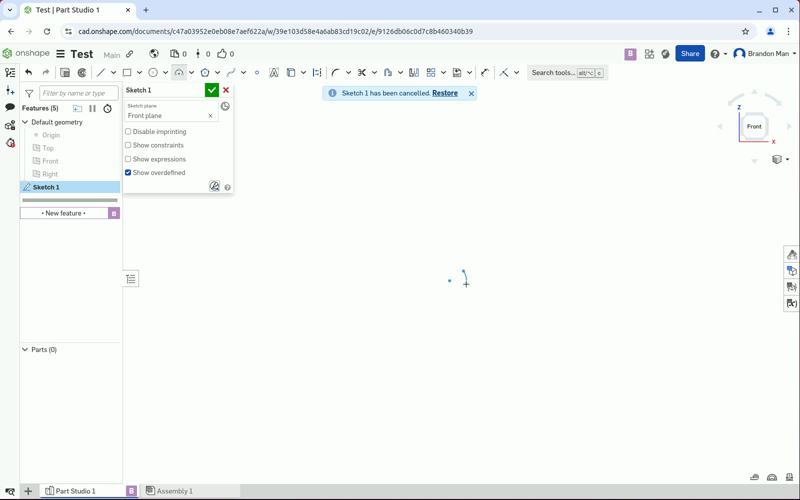
scroll(6)
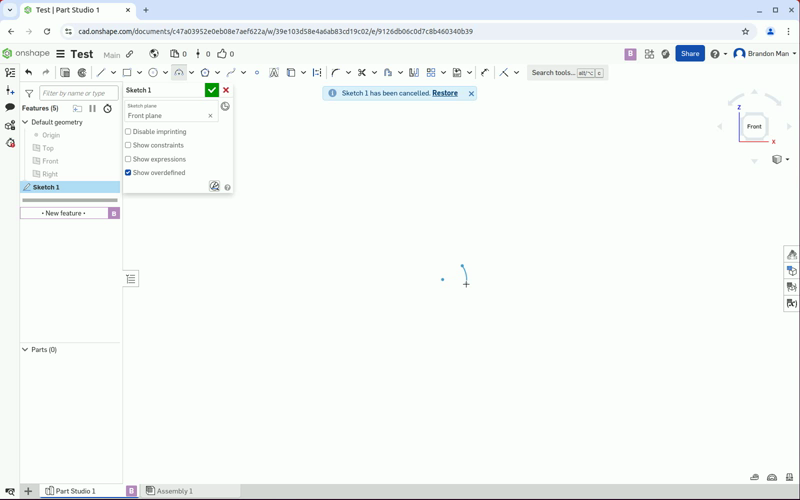
scroll(6)
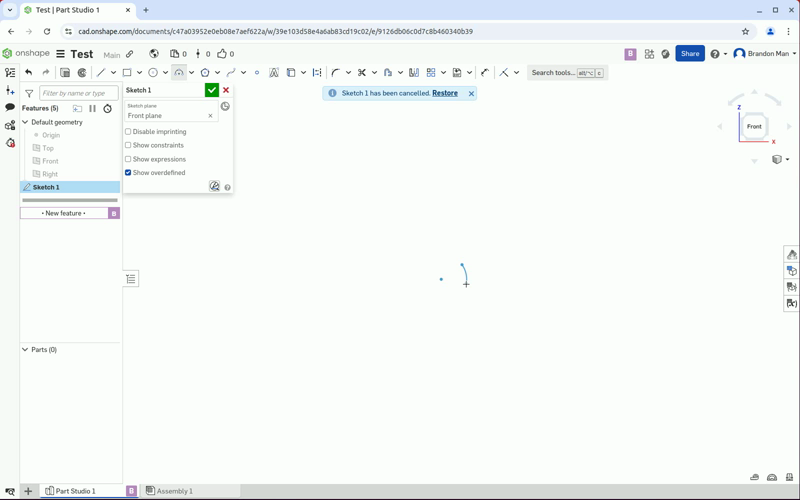
scroll(6)
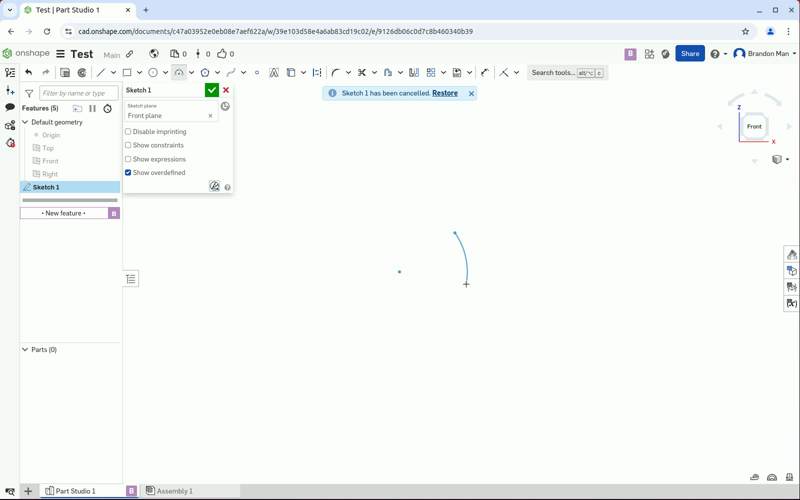
click(466, 283)
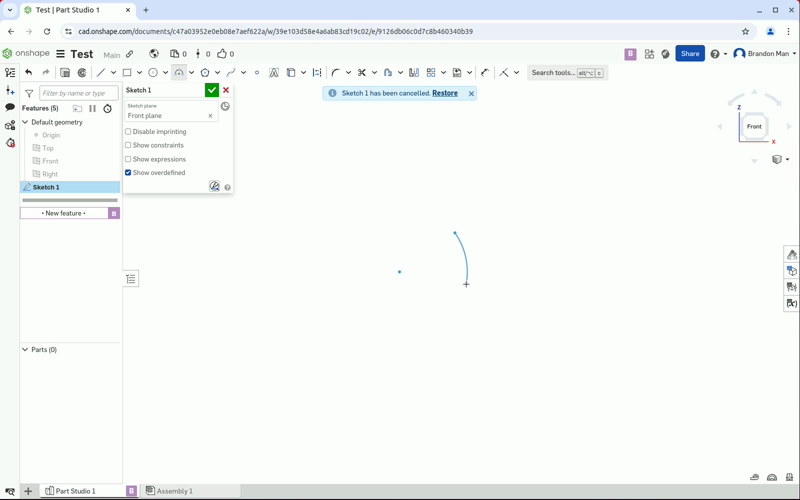
scroll(-6)
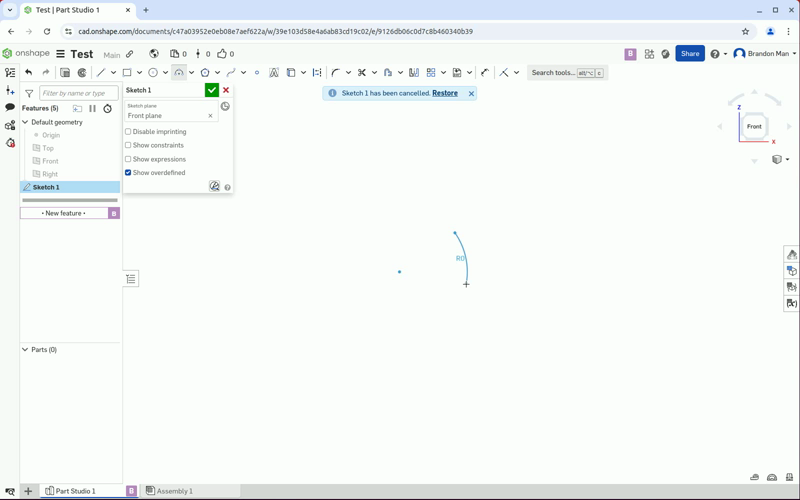
scroll(-6)
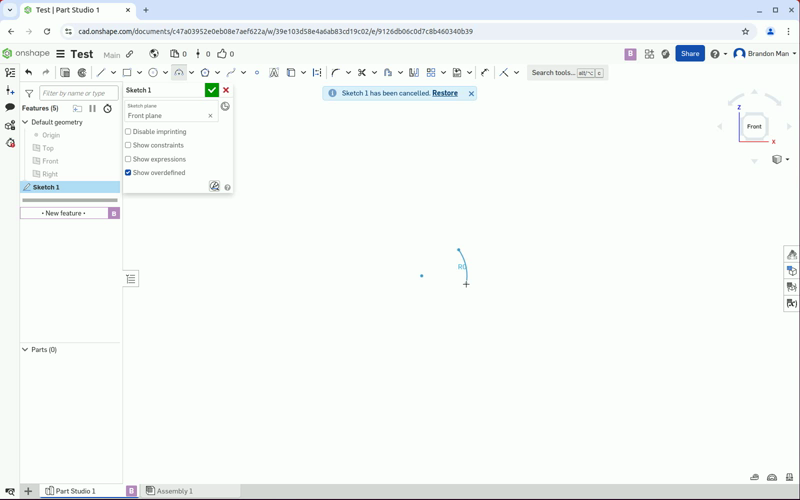
scroll(-6)
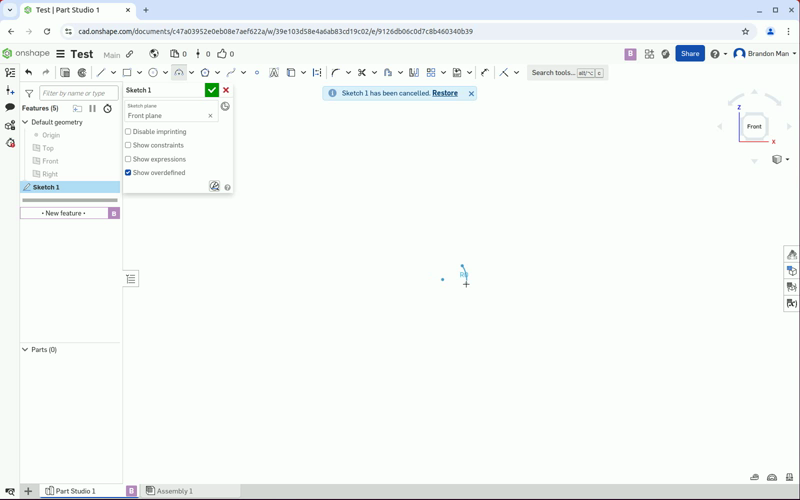
scroll(-6)
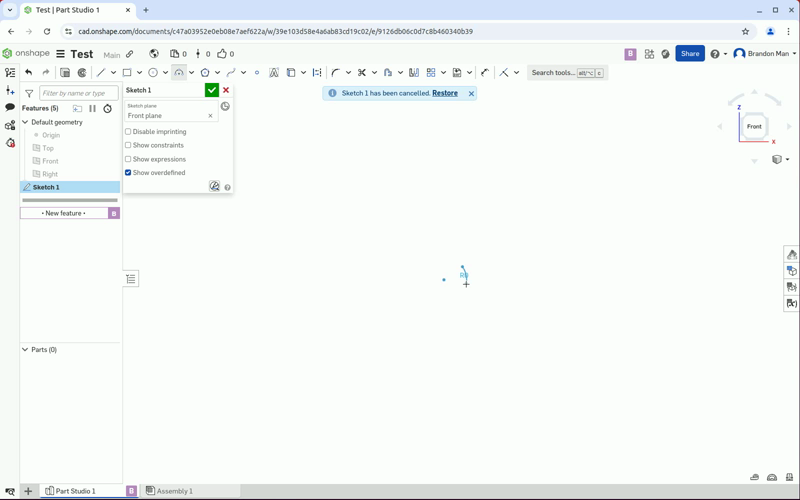
scroll(-6)
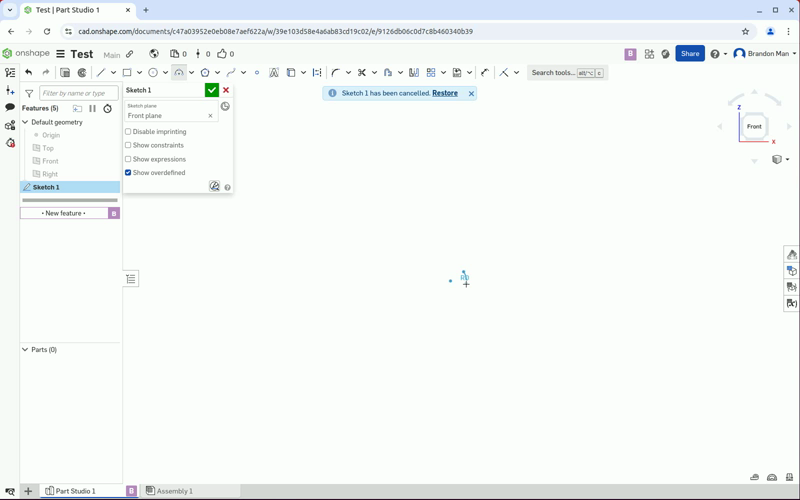
scroll(-6)
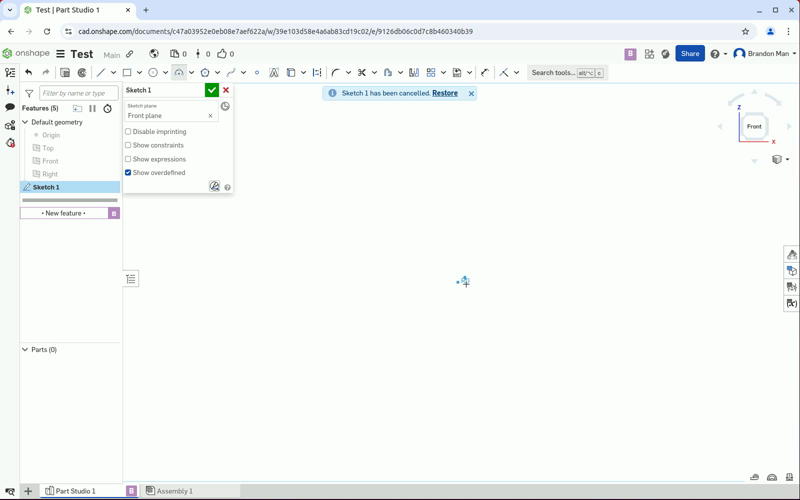
scroll(-6)
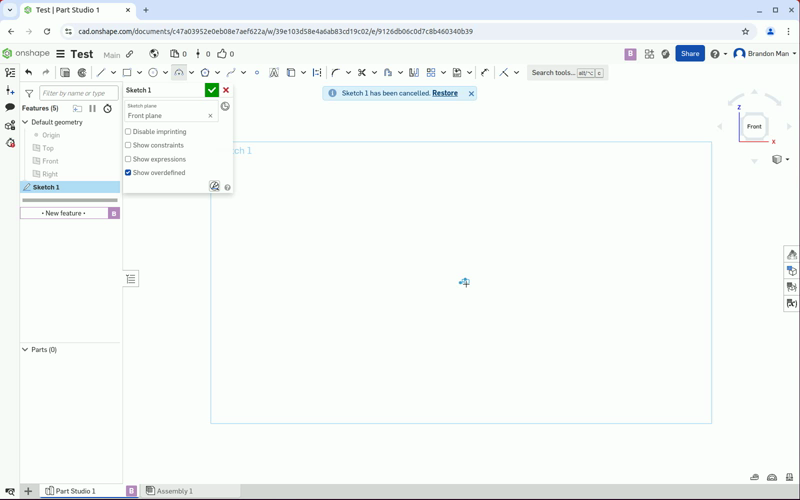
mouse_move(467, 281)
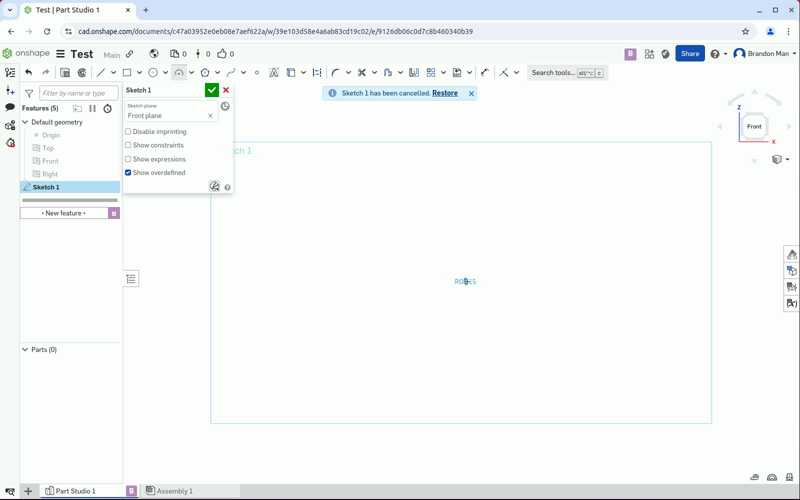
scroll(6)
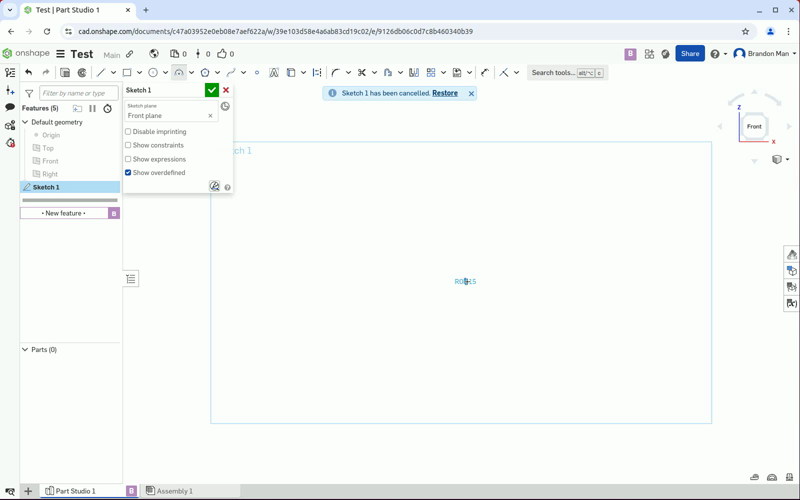
scroll(6)
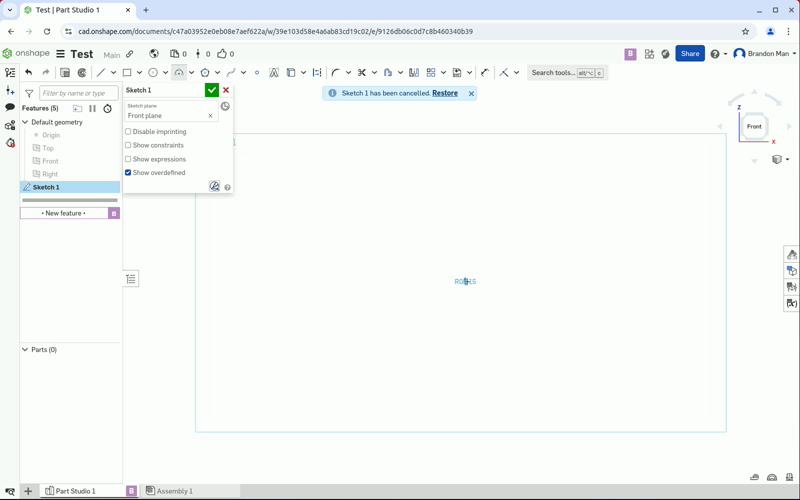
scroll(6)
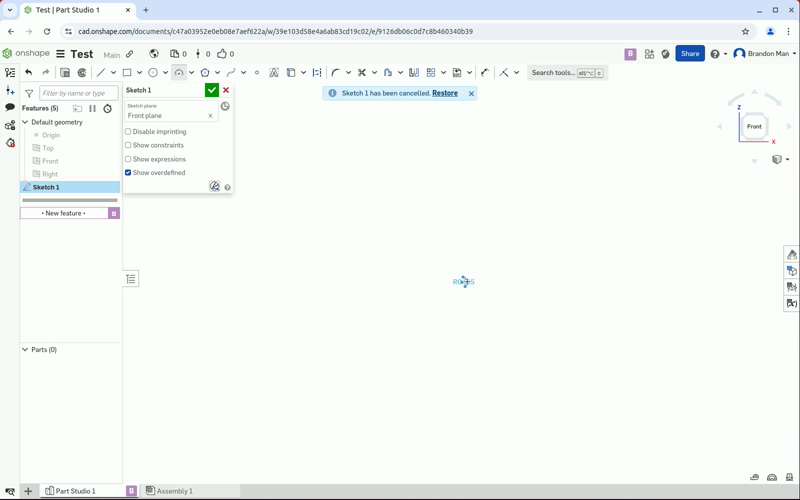
scroll(6)
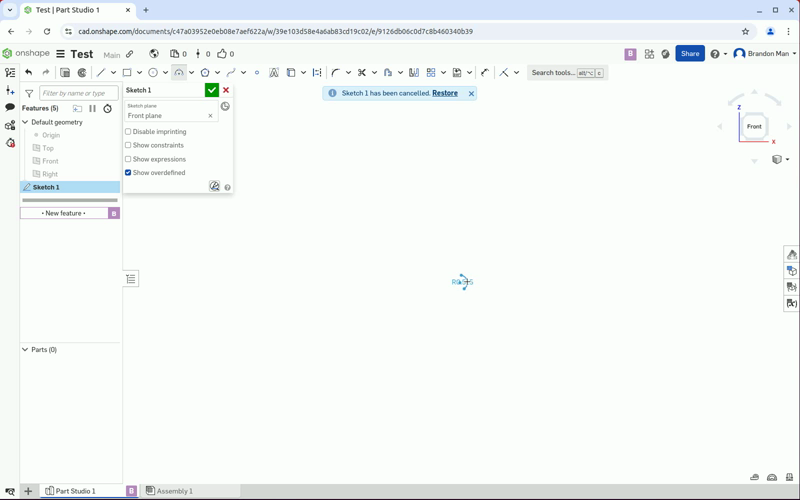
scroll(6)
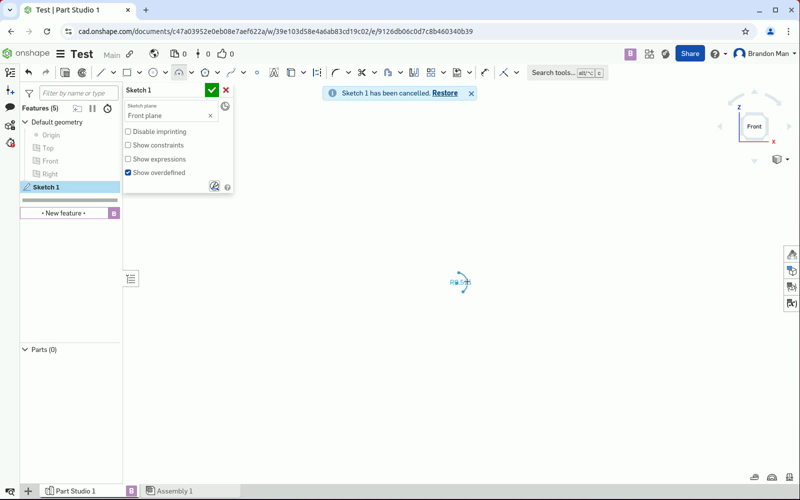
scroll(6)
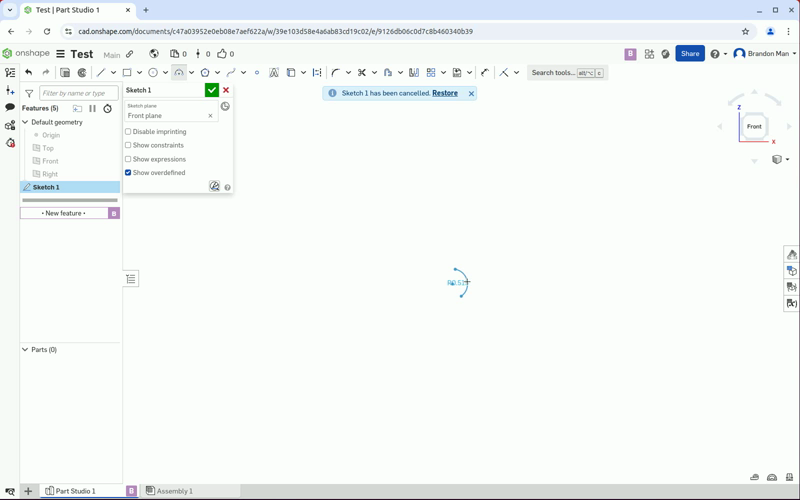
scroll(6)
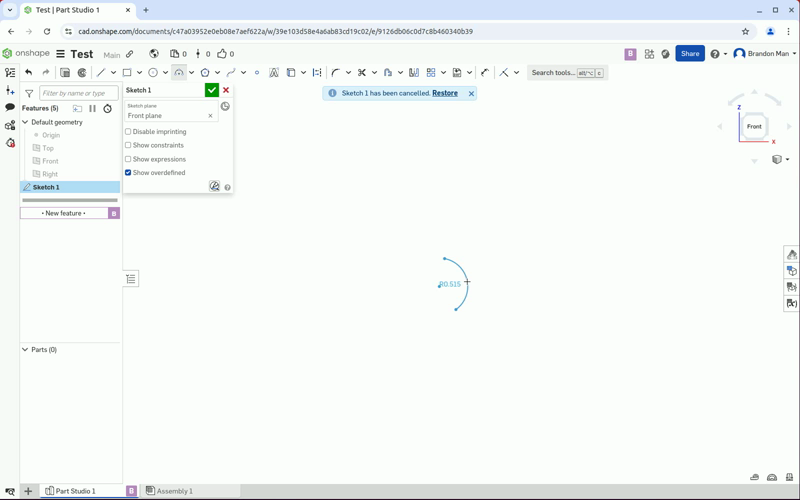
click(467, 281)
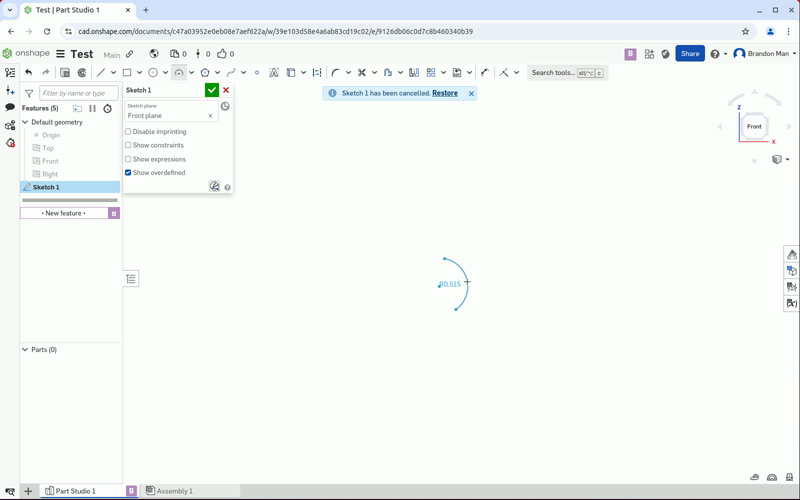
scroll(-6)
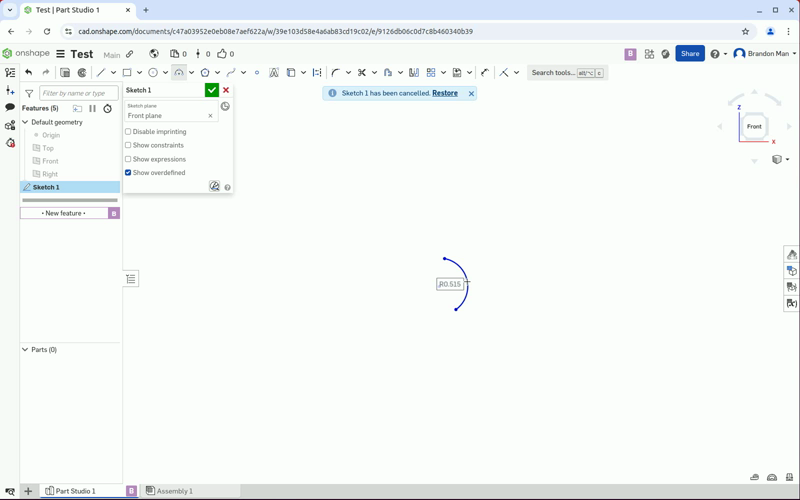
scroll(-6)
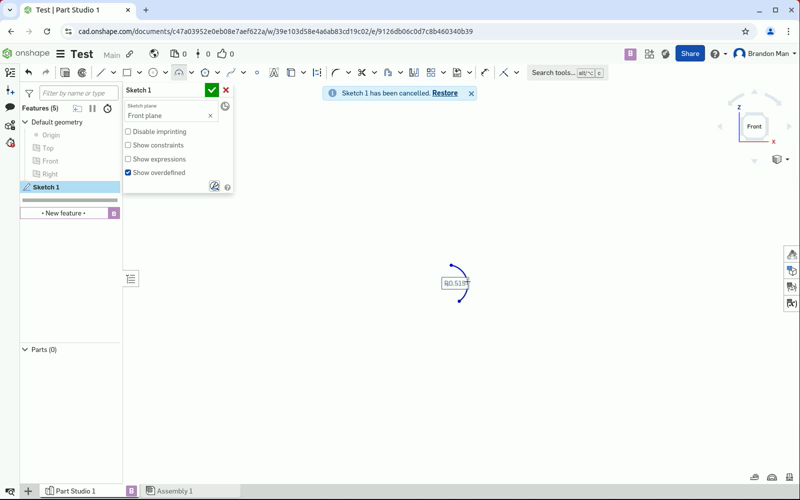
scroll(-6)
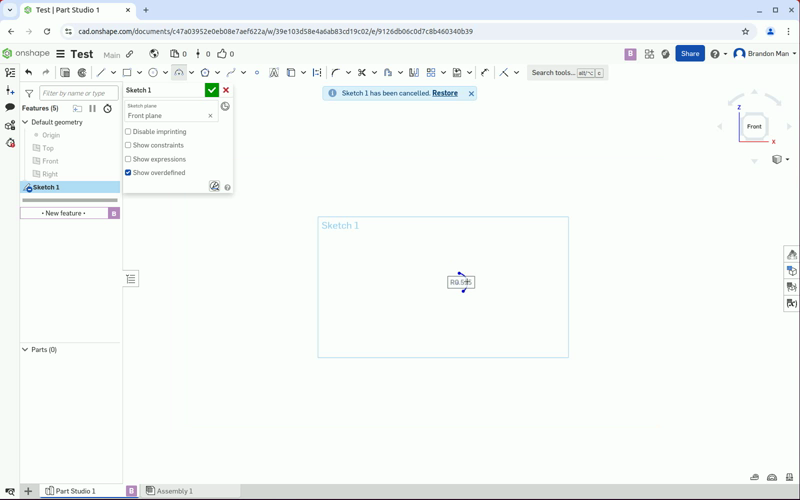
scroll(-6)
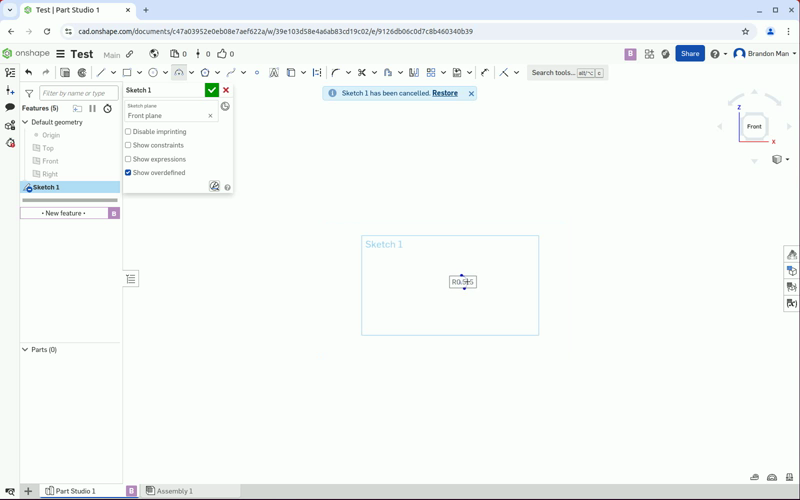
scroll(-6)
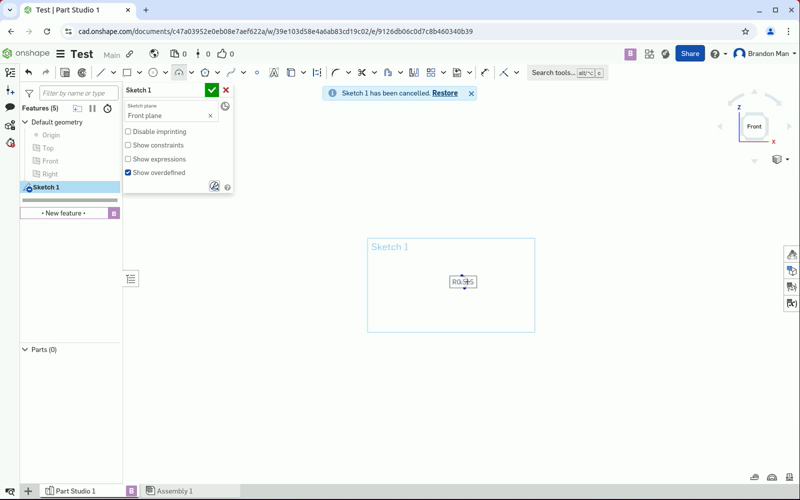
scroll(-6)
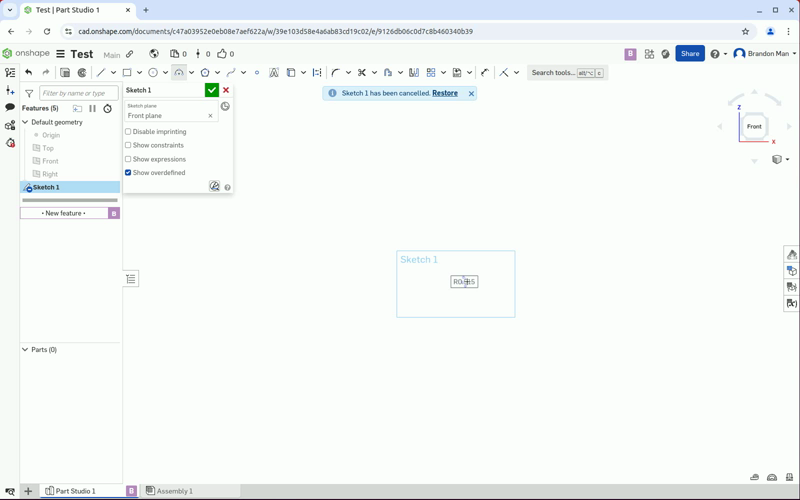
scroll(-6)
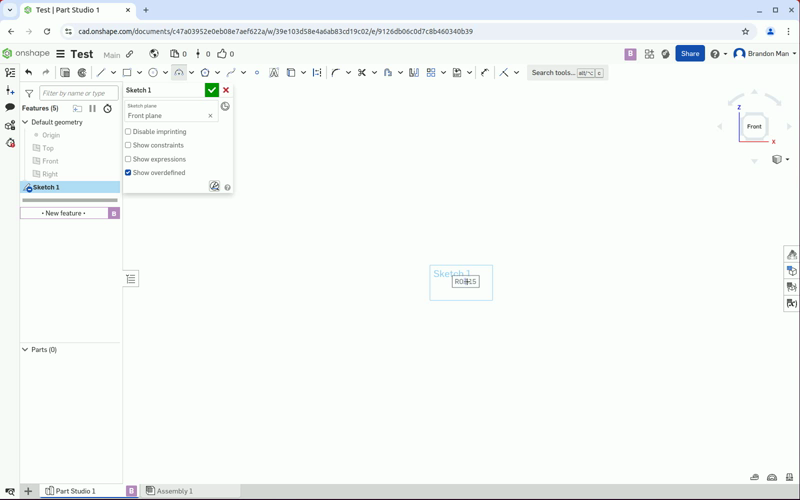
key_up(shift)
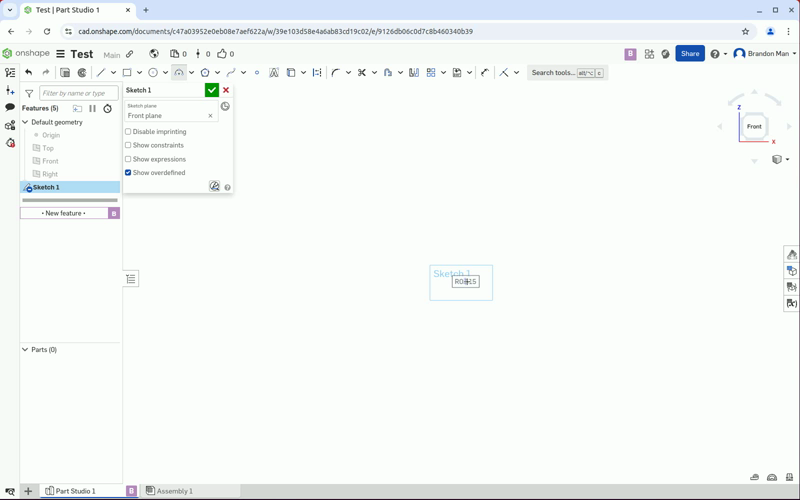
key(esc)
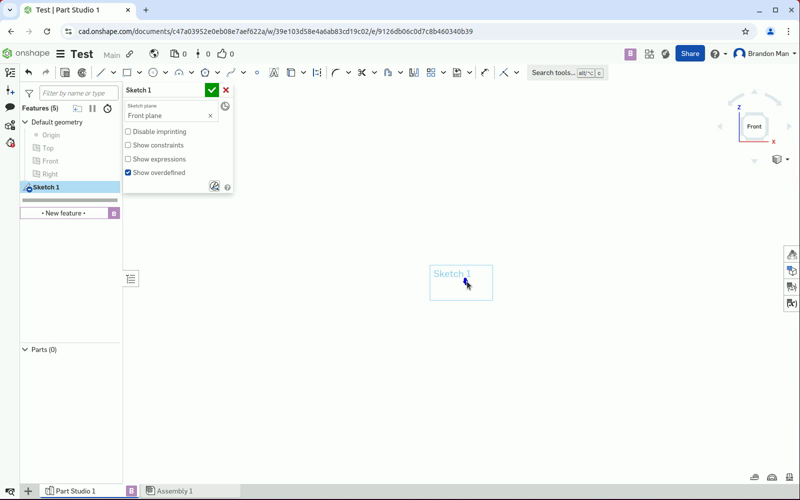
key(l)
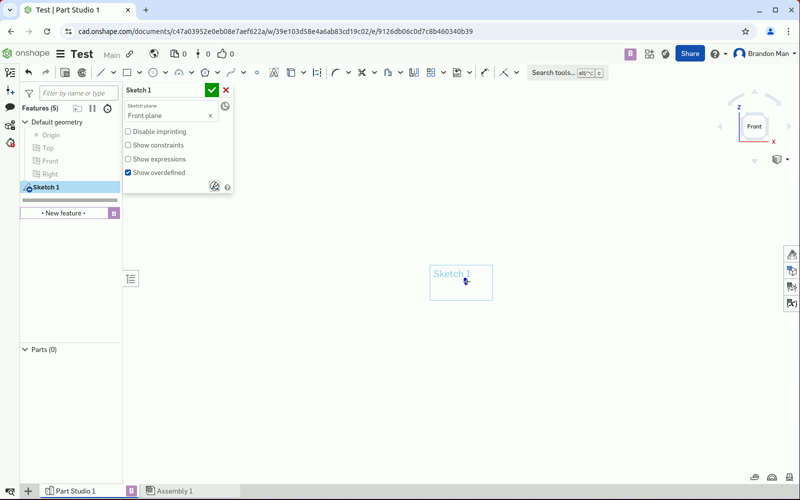
mouse_move(466, 283)
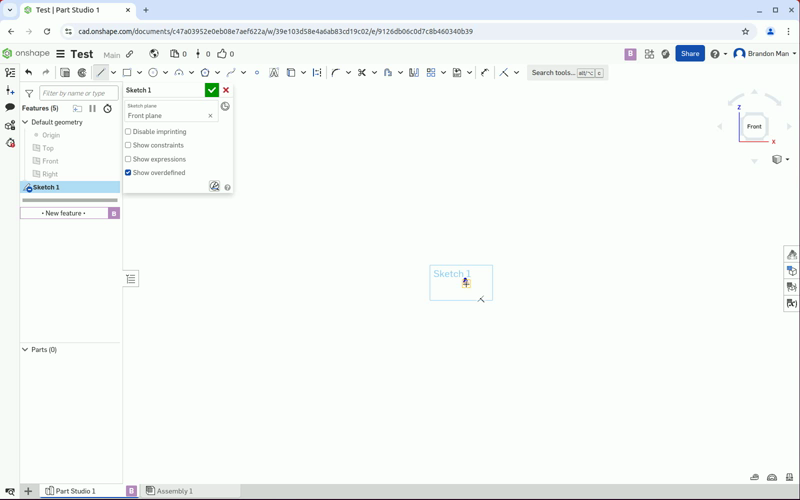
scroll(6)
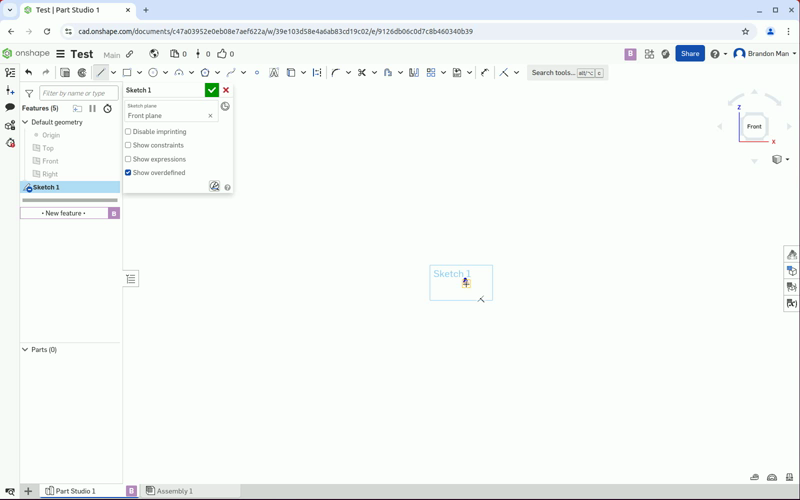
scroll(6)
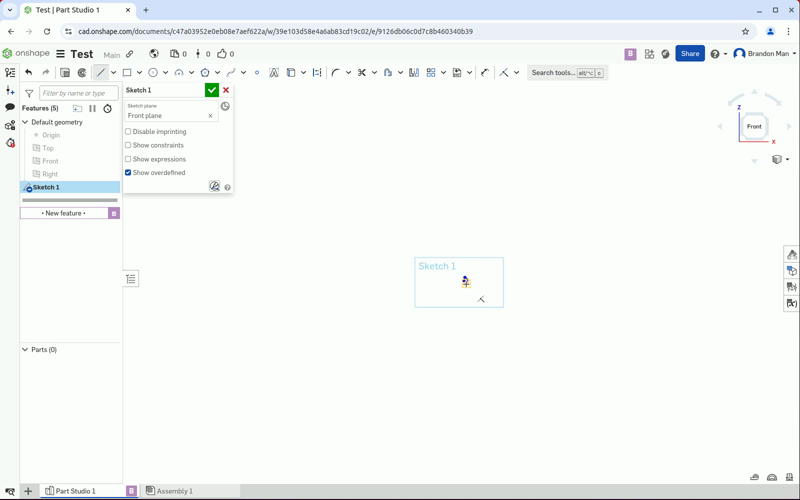
scroll(6)
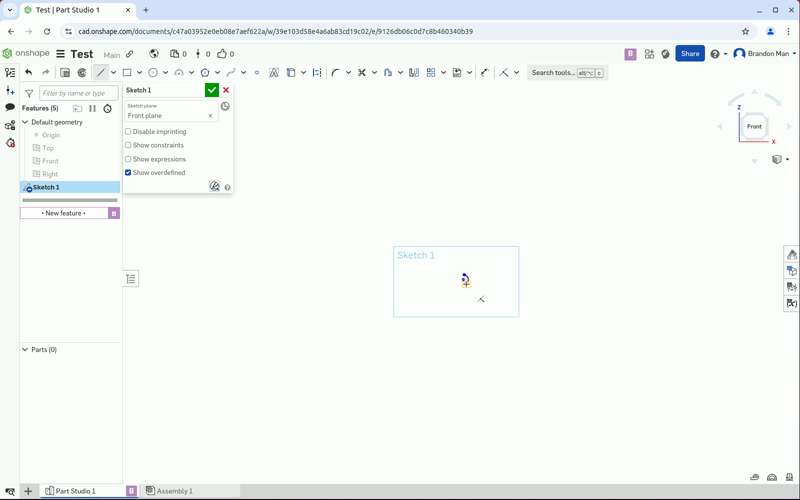
scroll(6)
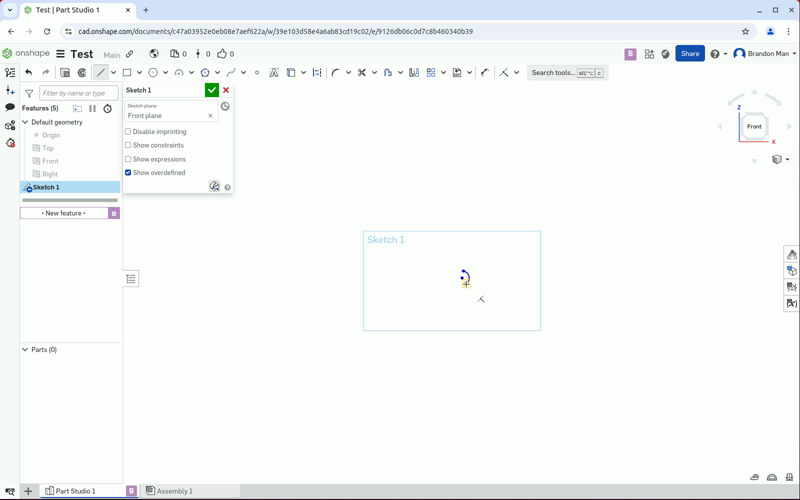
scroll(6)
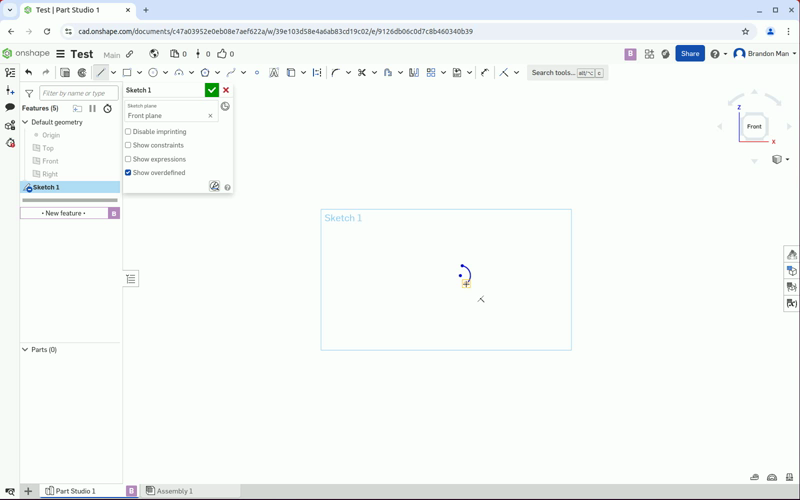
scroll(6)
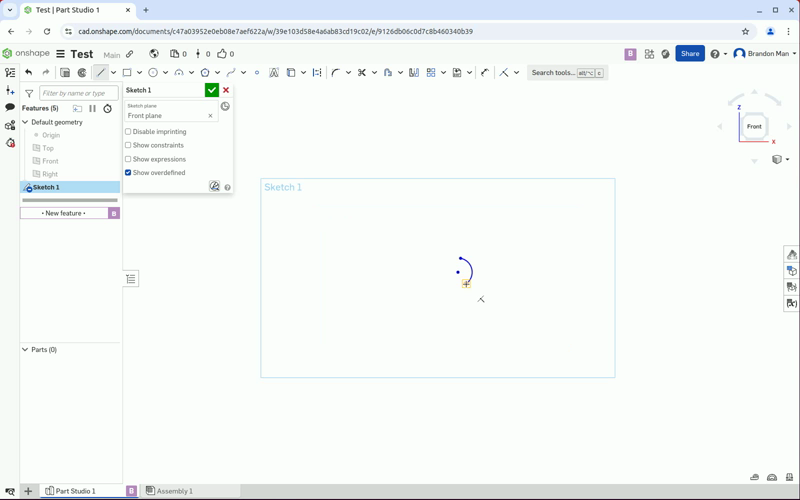
scroll(6)
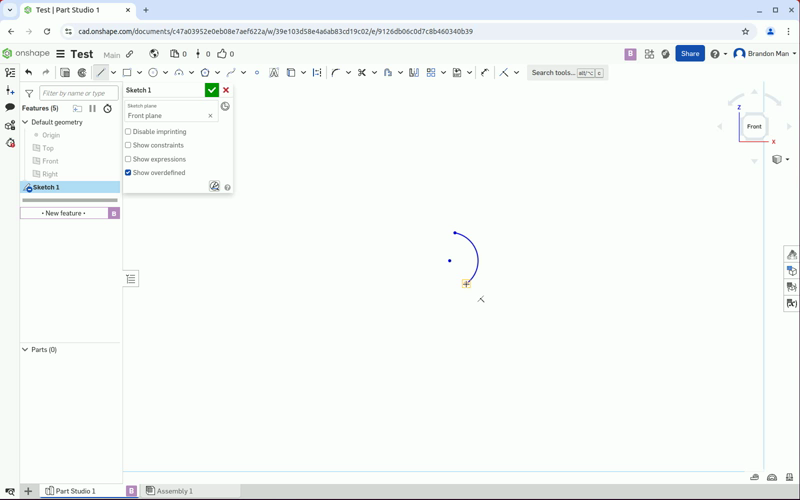
click(466, 283)
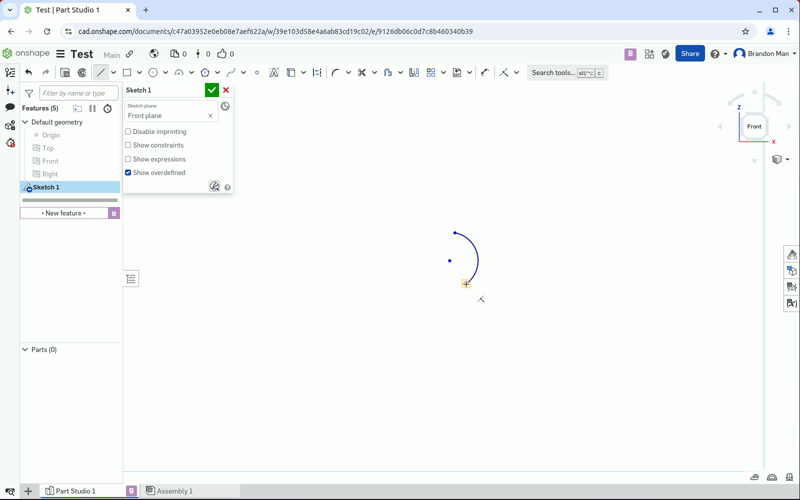
scroll(-6)
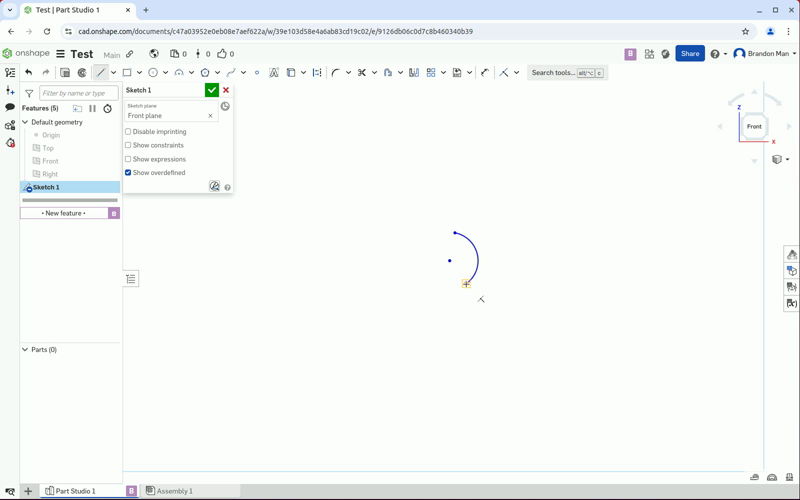
scroll(-6)
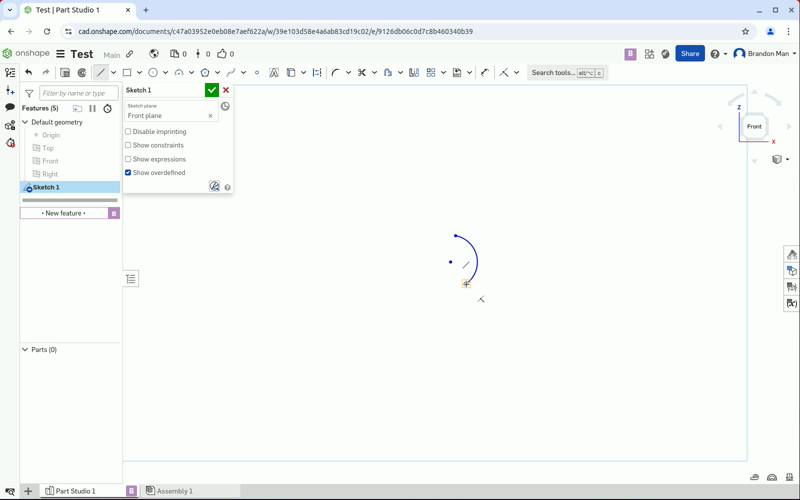
scroll(-6)
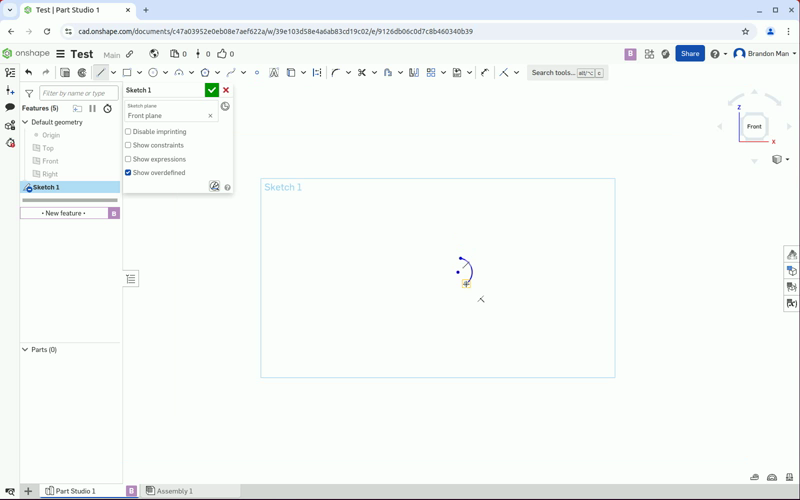
scroll(-6)
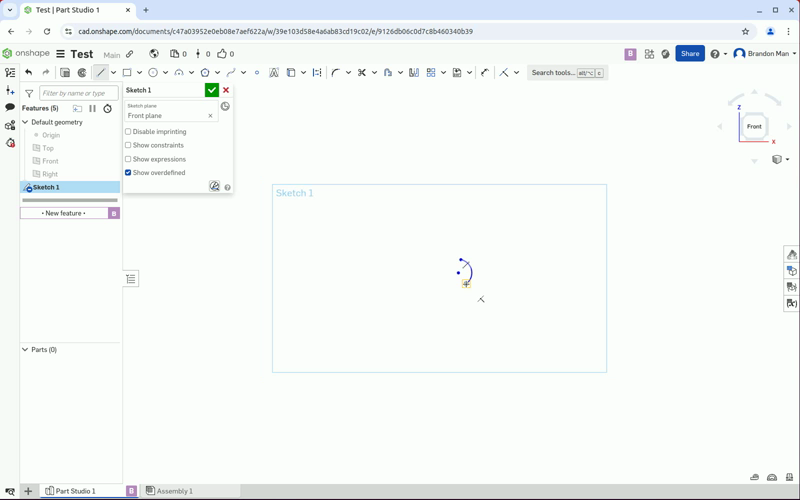
scroll(-6)
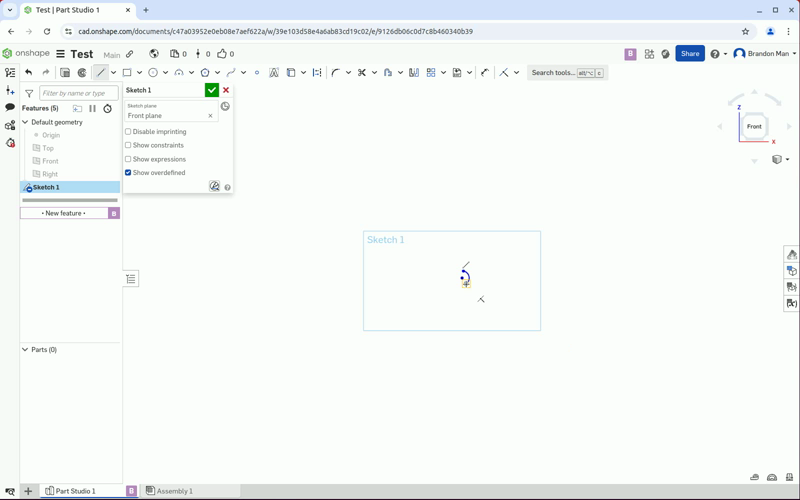
scroll(-6)
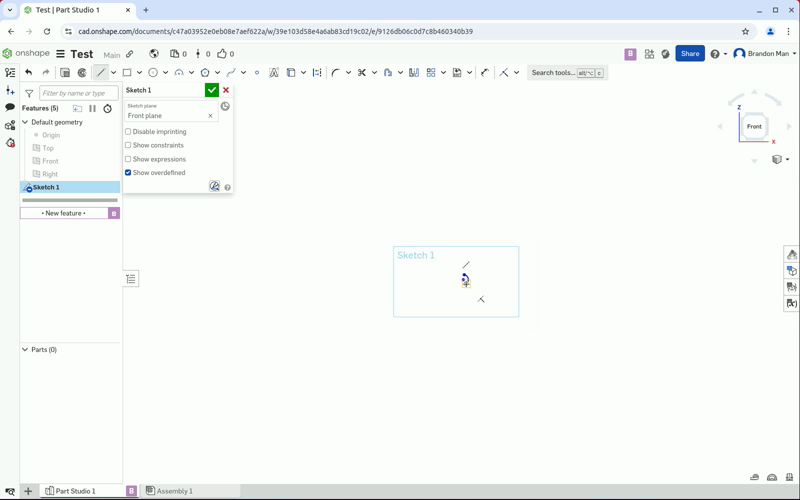
scroll(-6)
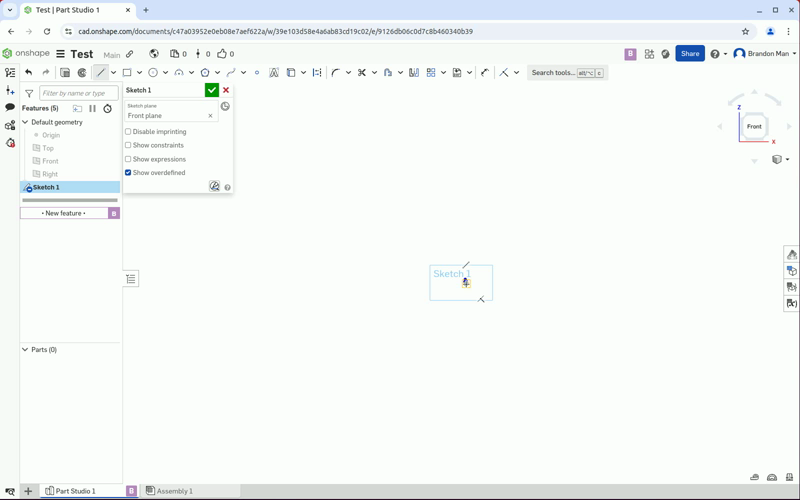
key_down(shift)
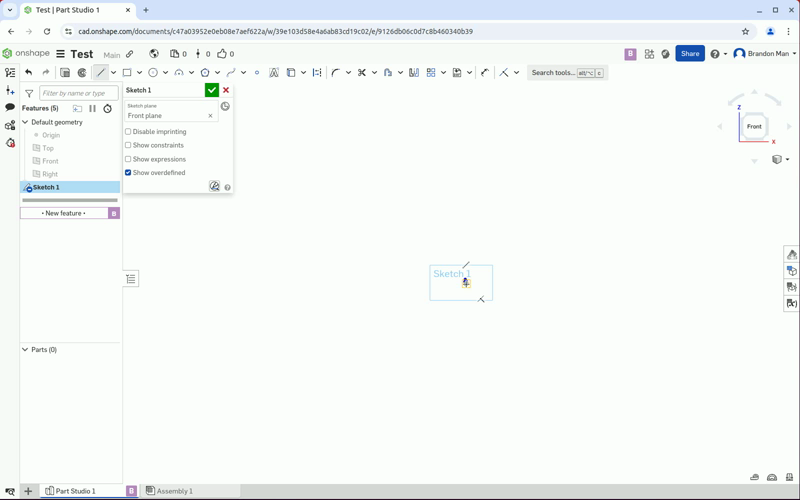
mouse_move(563, 283)
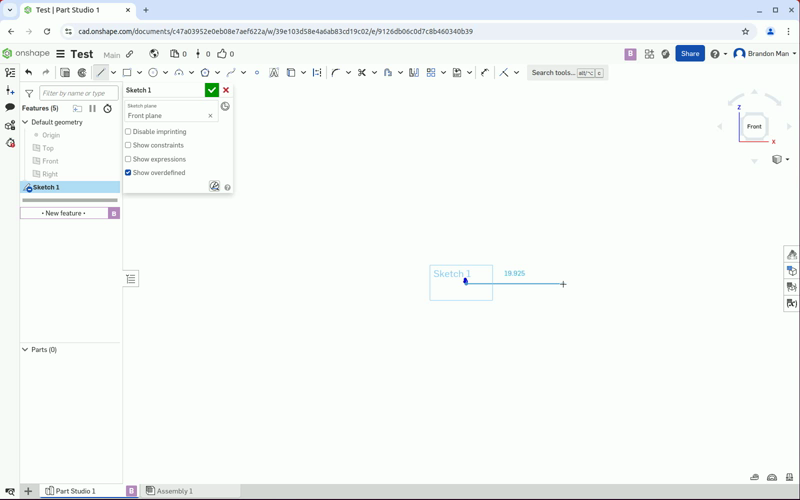
click(563, 283)
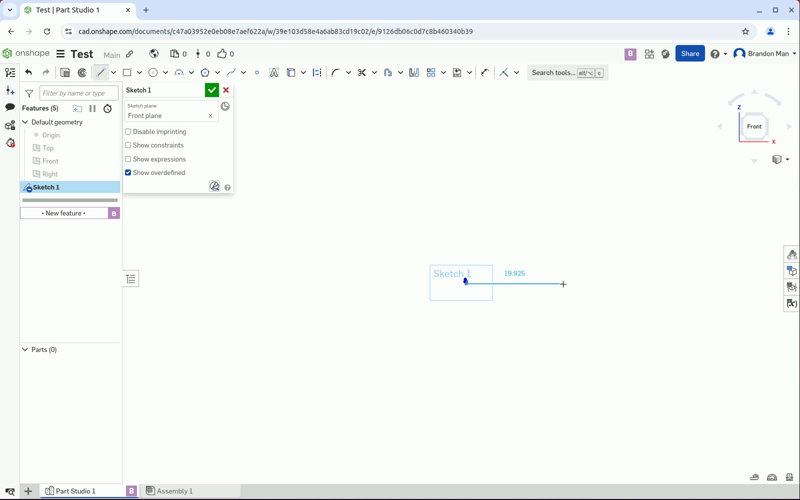
key_up(shift)
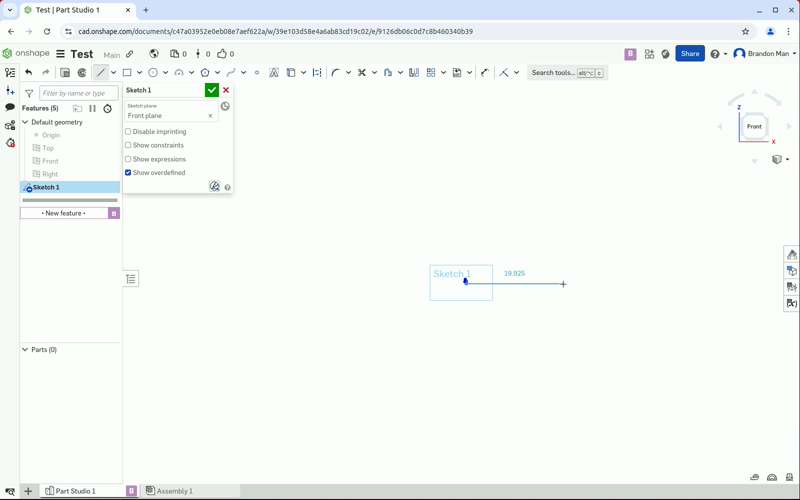
key(esc)
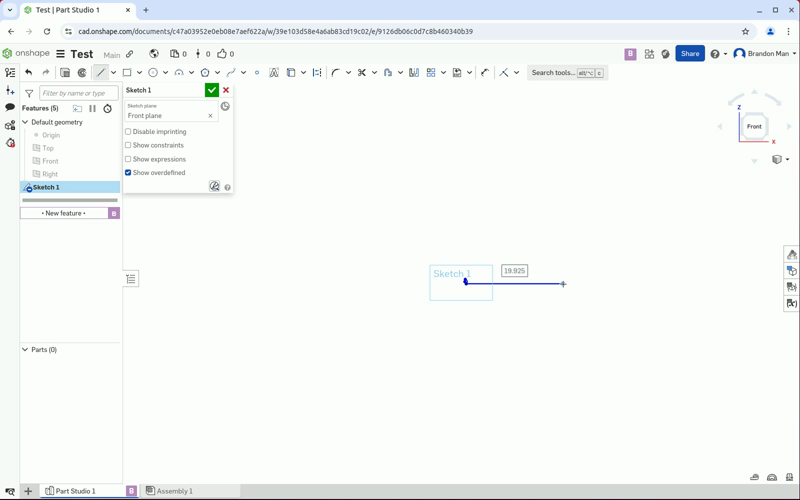
key(a)
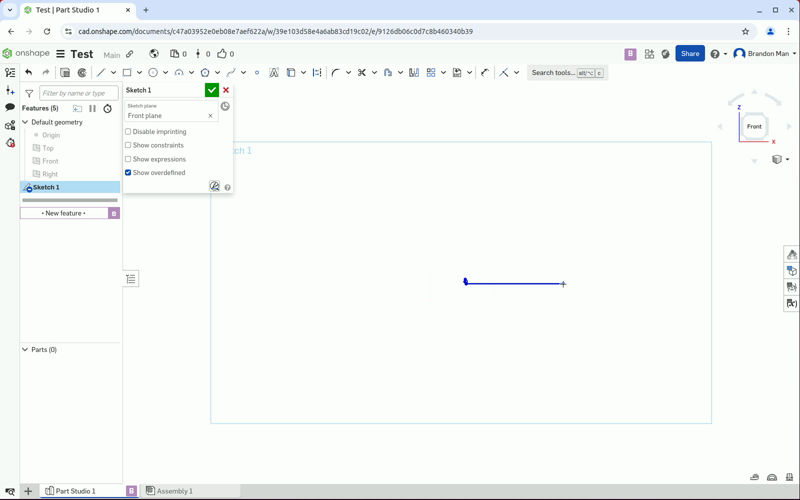
mouse_move(563, 283)
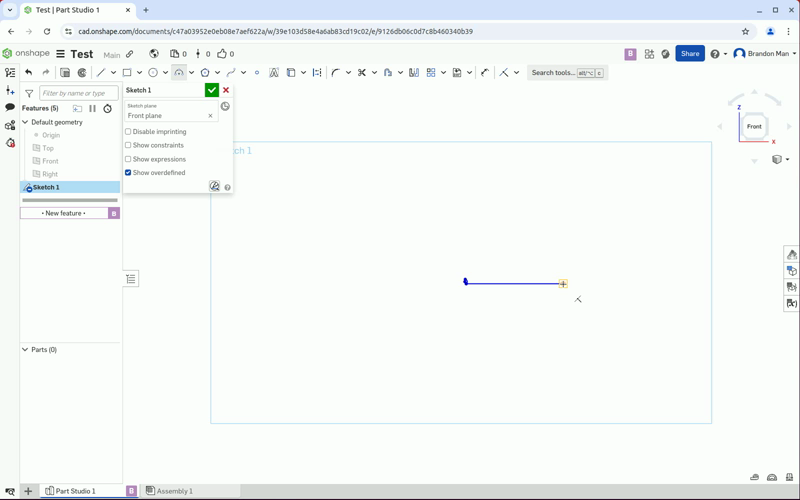
click(563, 283)
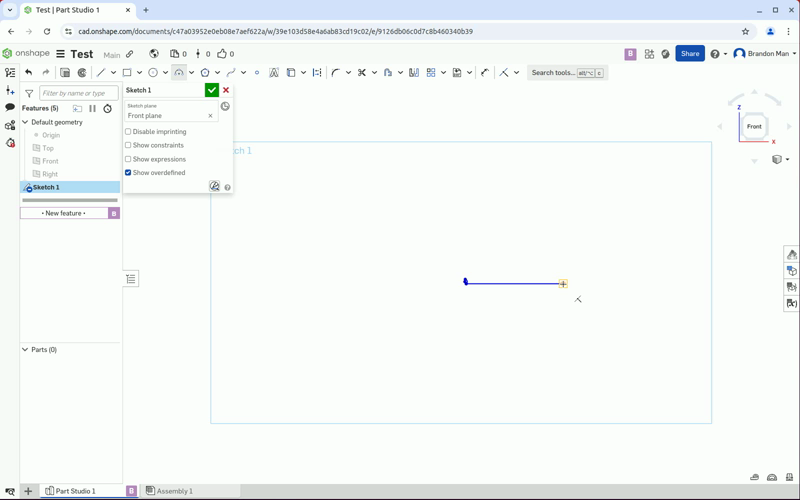
key_down(shift)
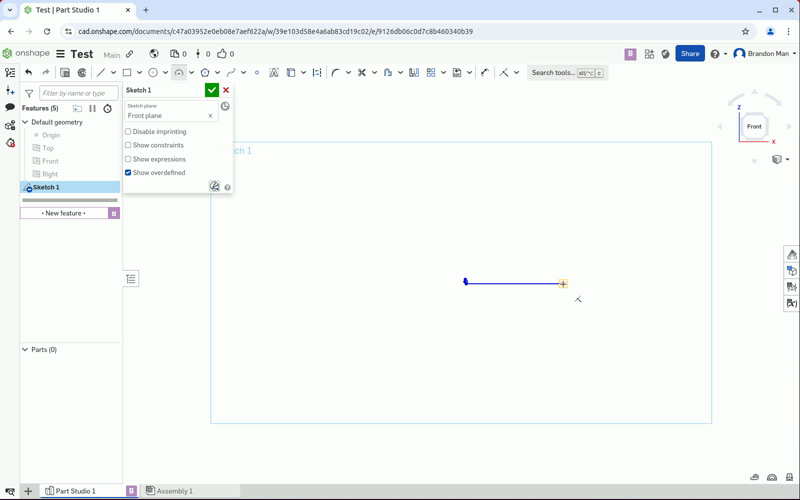
mouse_move(564, 279)
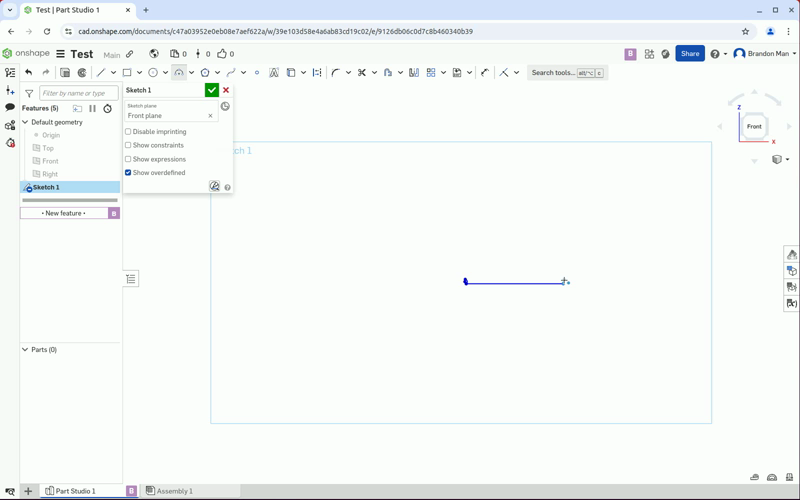
scroll(6)
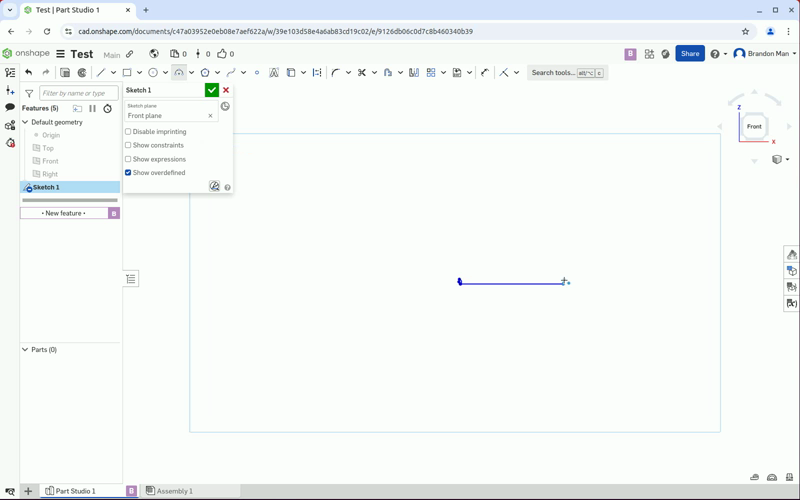
scroll(6)
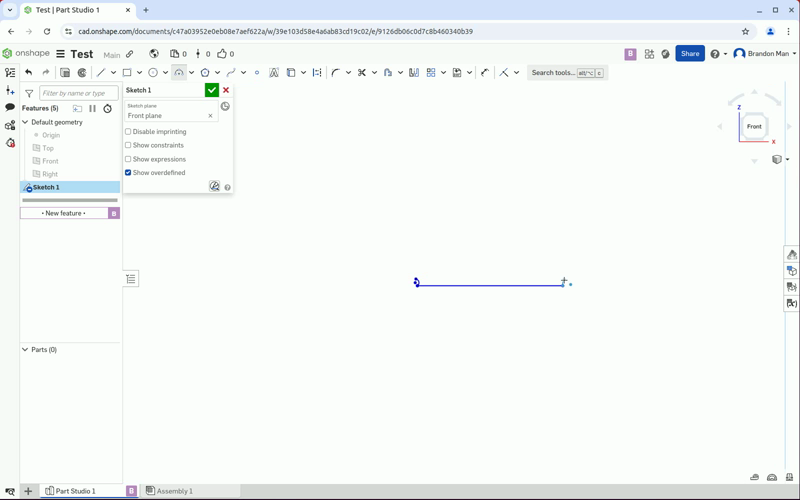
scroll(6)
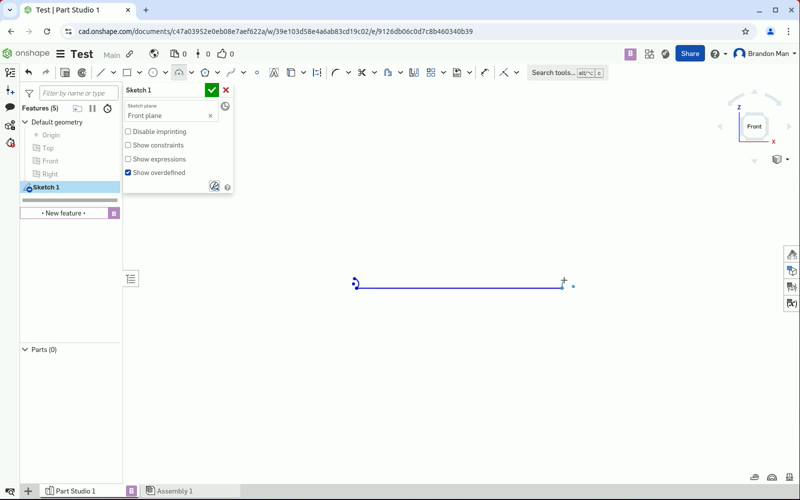
scroll(6)
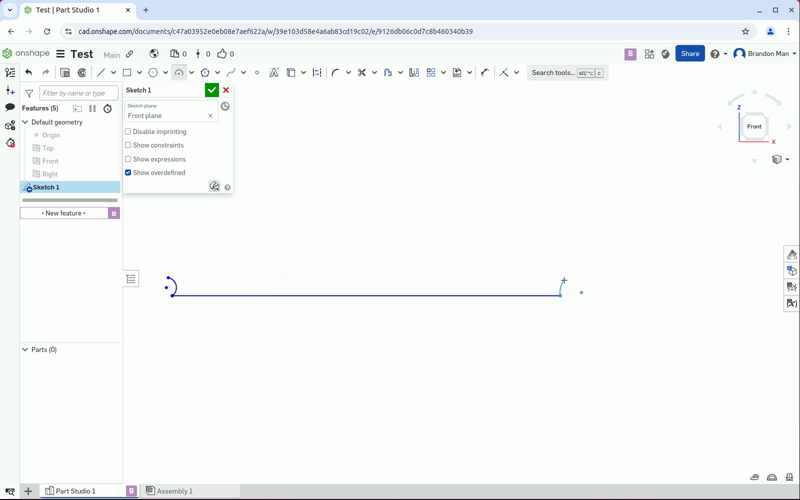
scroll(6)
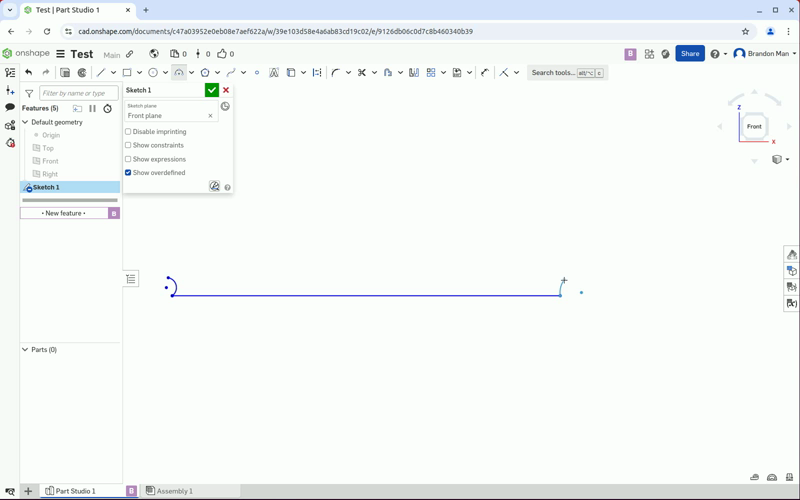
scroll(6)
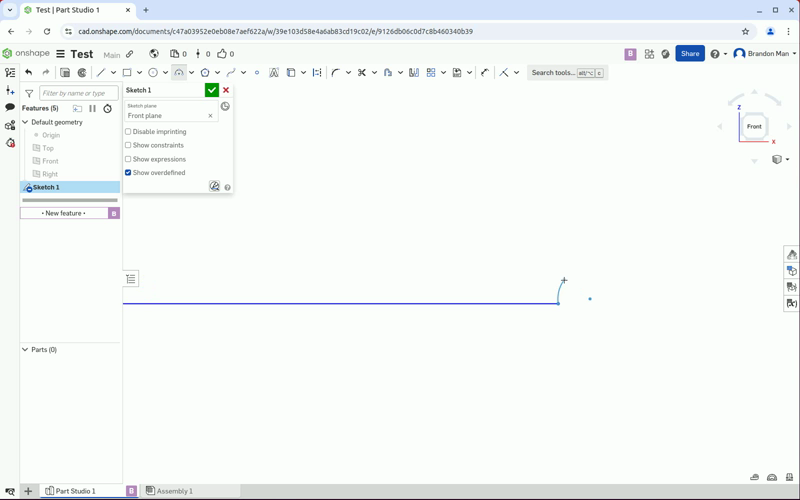
scroll(6)
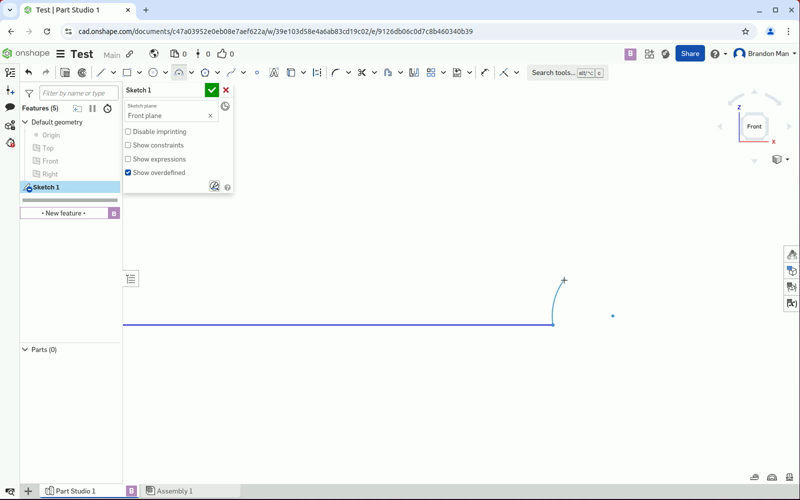
click(564, 279)
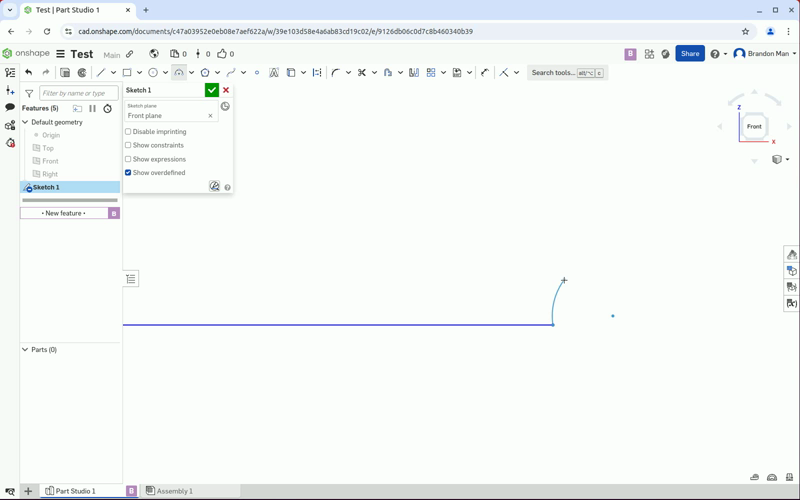
scroll(-6)
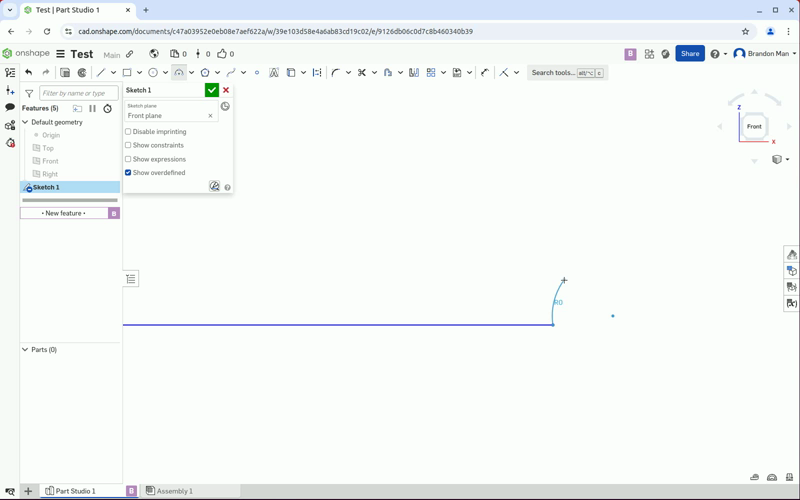
scroll(-6)
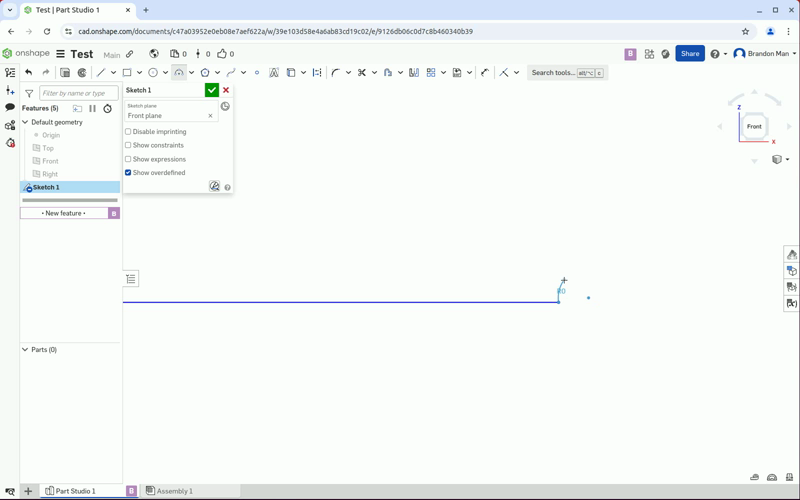
scroll(-6)
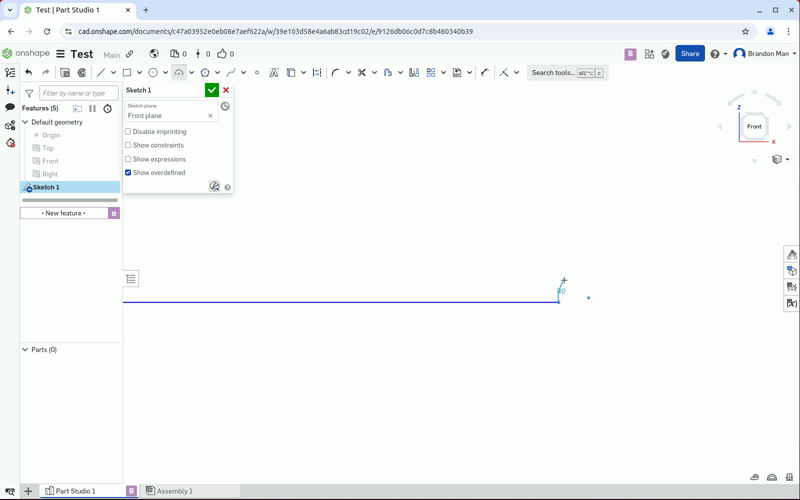
scroll(-6)
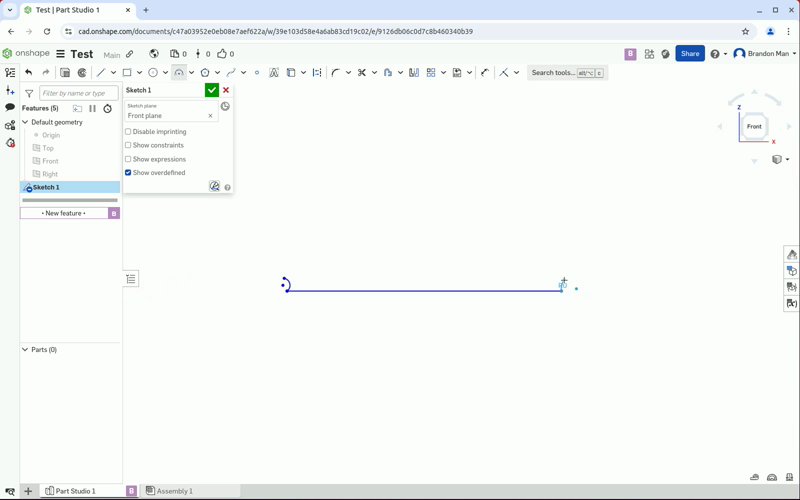
scroll(-6)
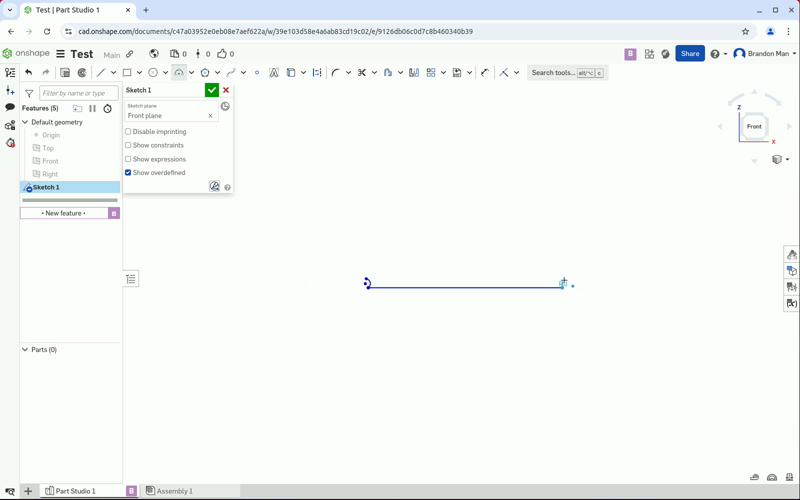
scroll(-6)
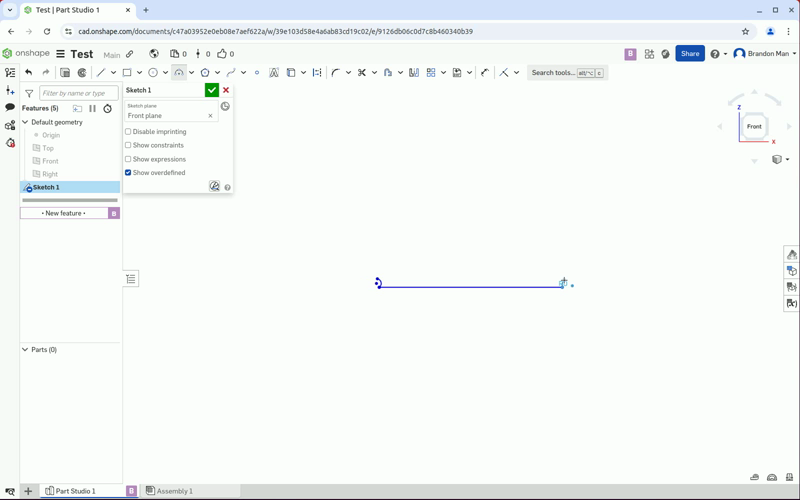
scroll(-6)
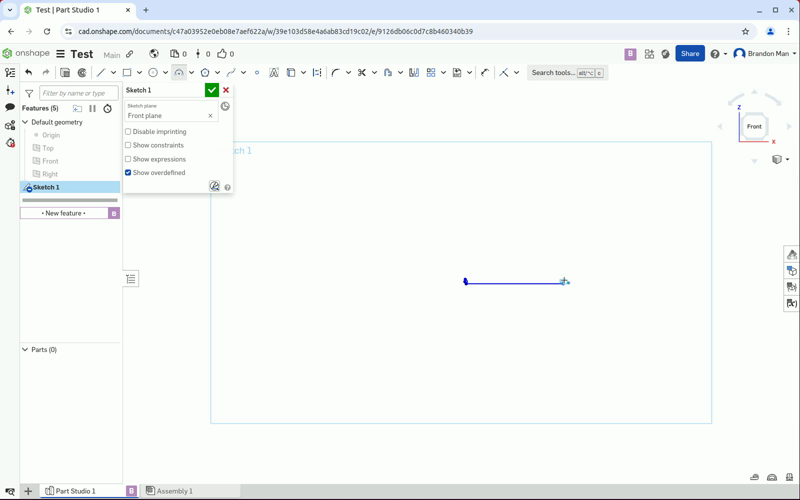
mouse_move(562, 281)
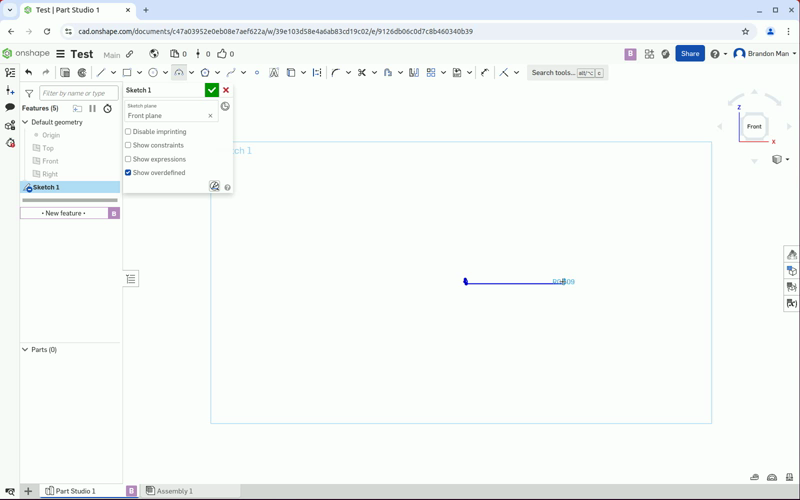
scroll(6)
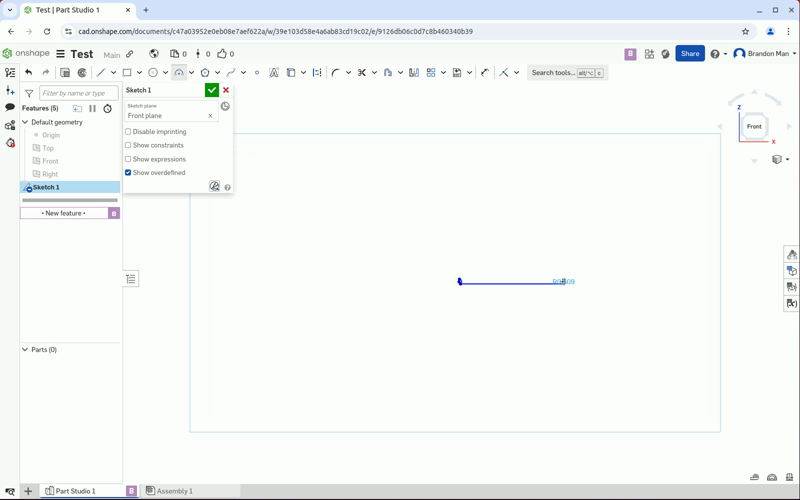
scroll(6)
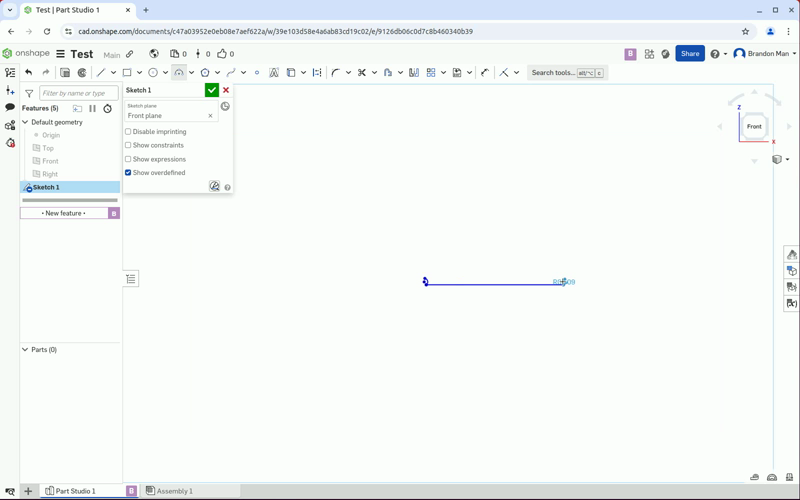
scroll(6)
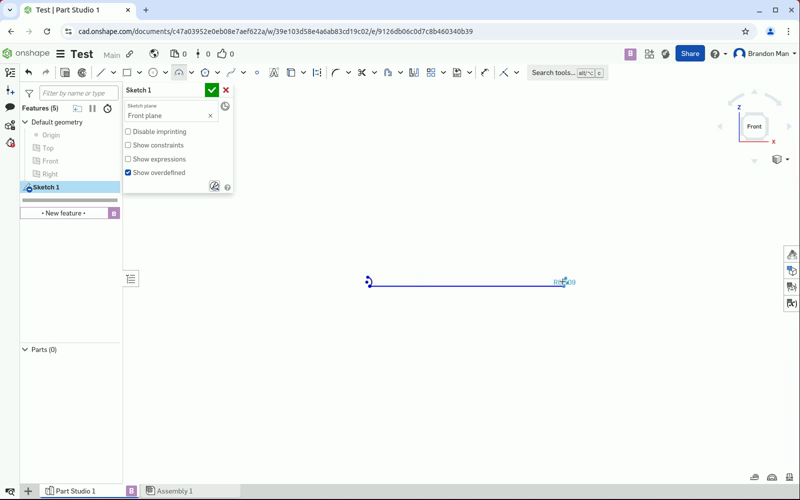
scroll(6)
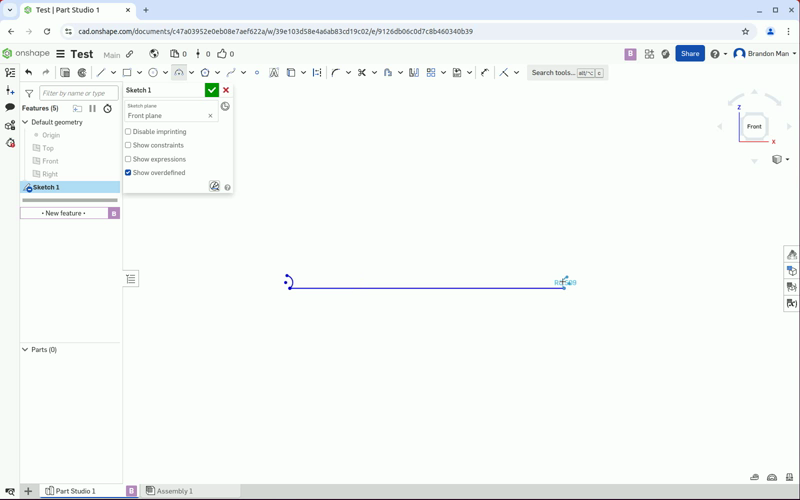
scroll(6)
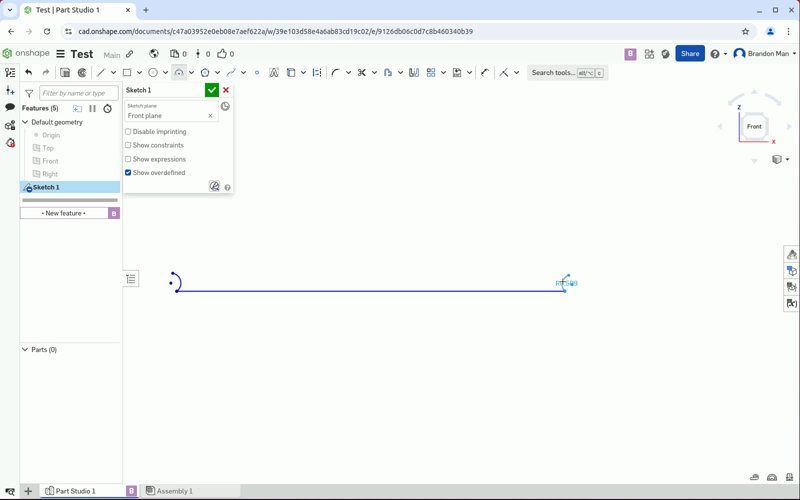
scroll(6)
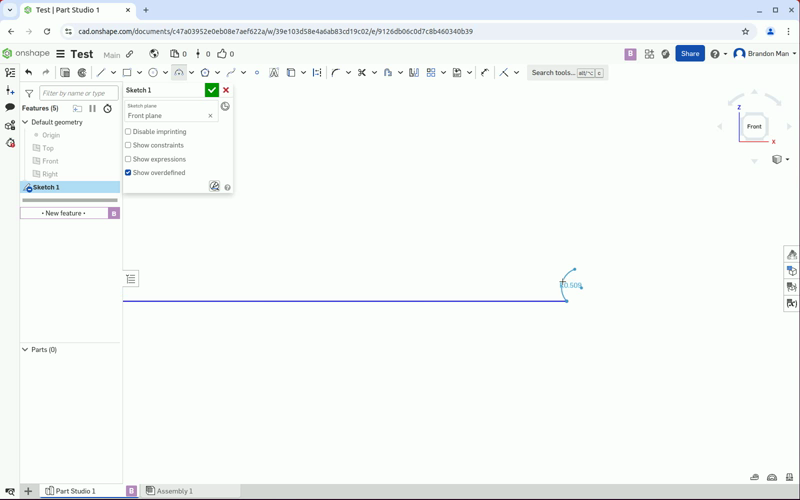
scroll(6)
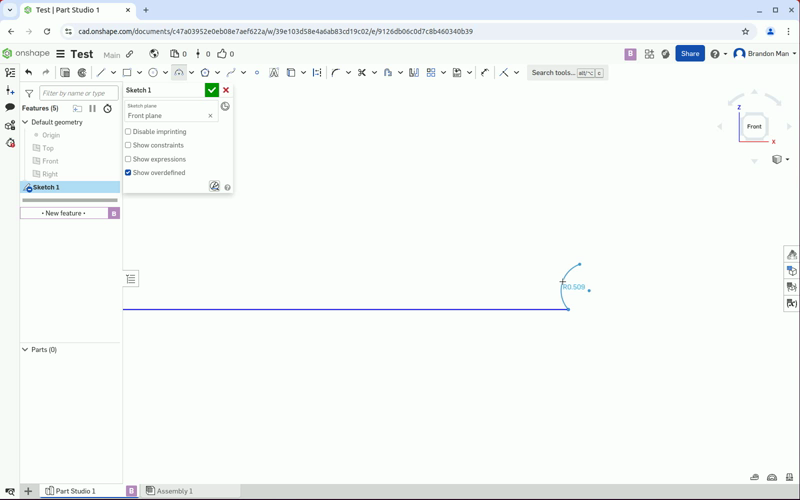
click(562, 281)
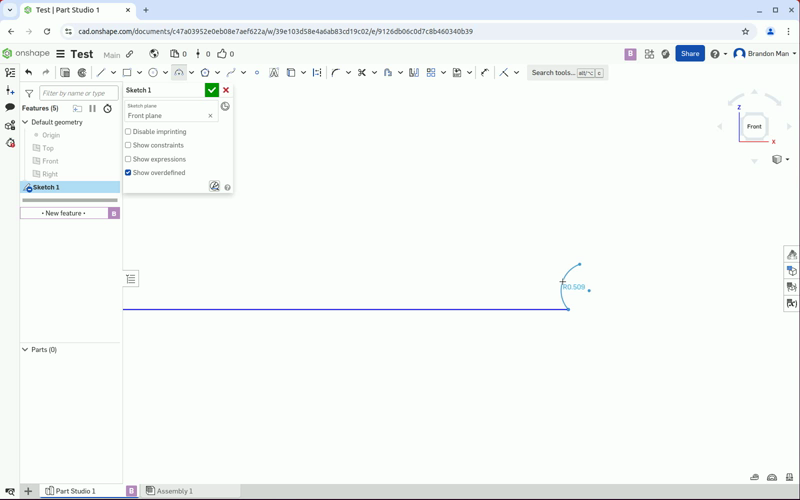
scroll(-6)
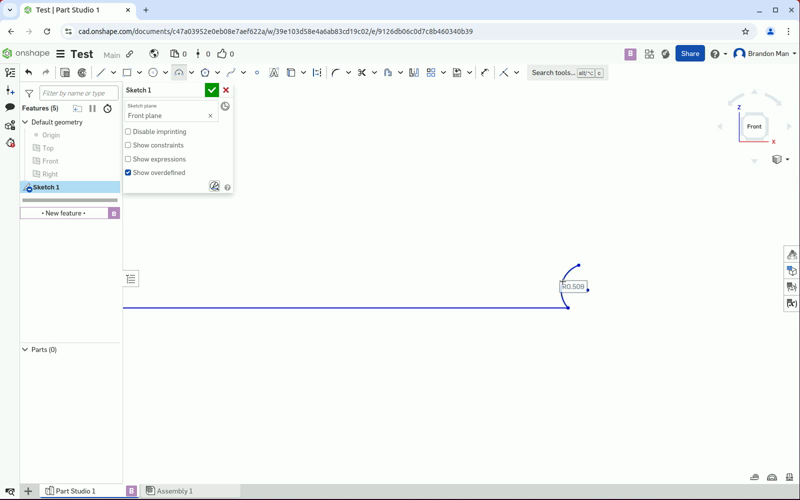
scroll(-6)
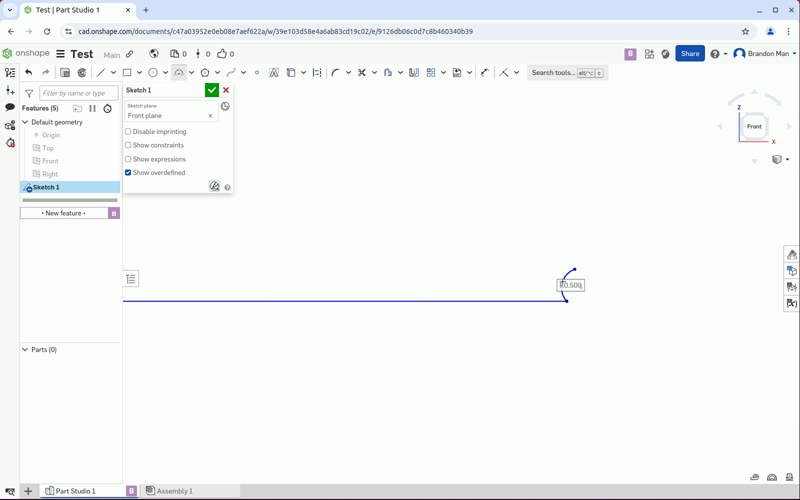
scroll(-6)
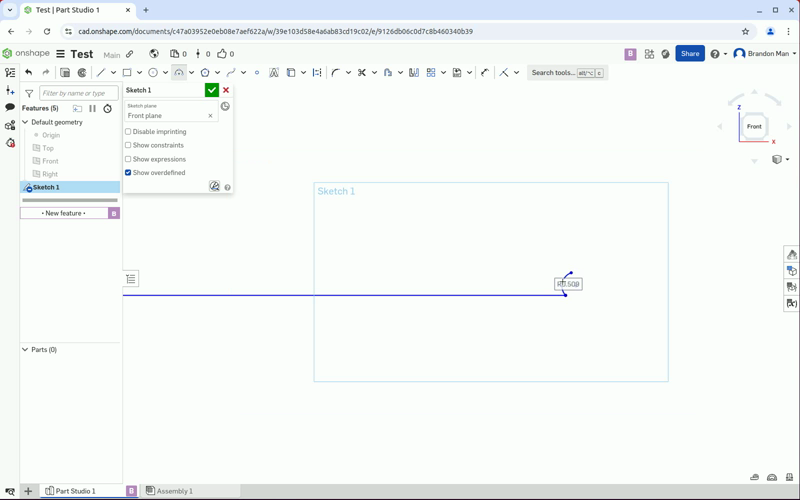
scroll(-6)
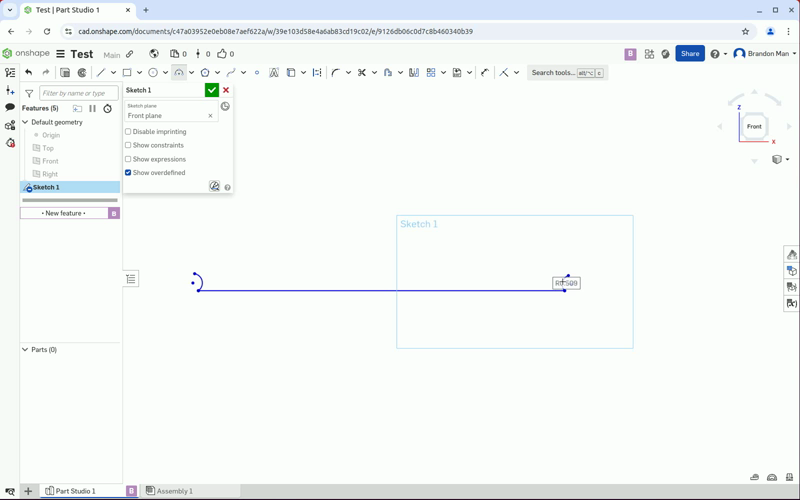
scroll(-6)
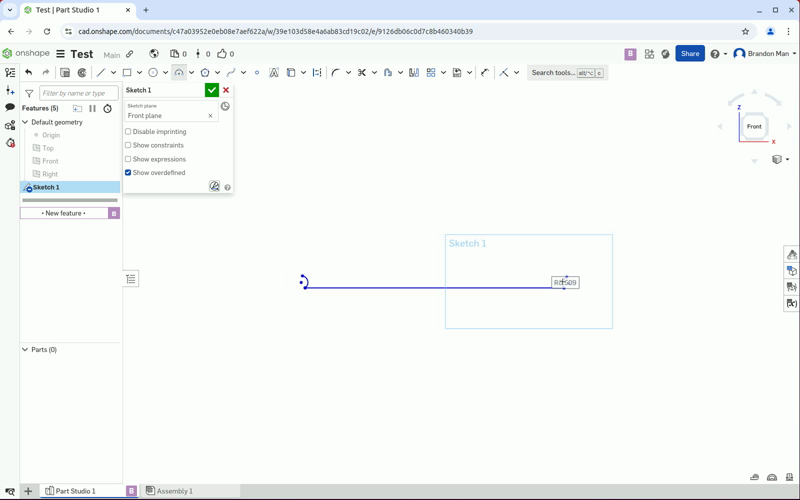
scroll(-6)
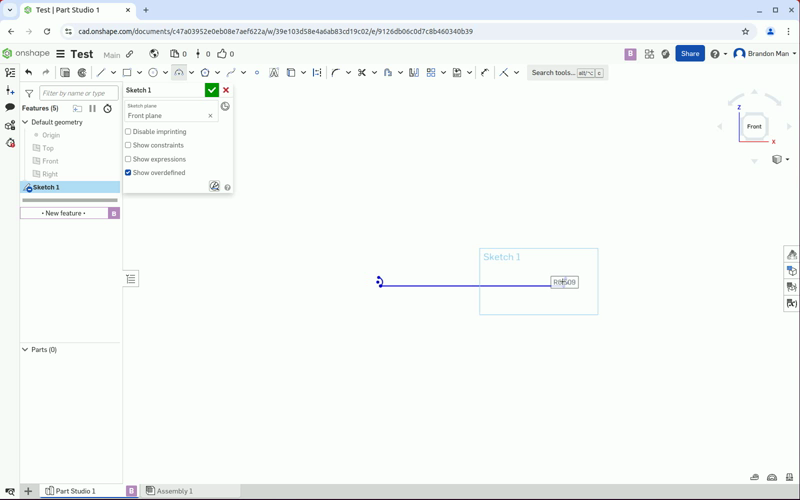
scroll(-6)
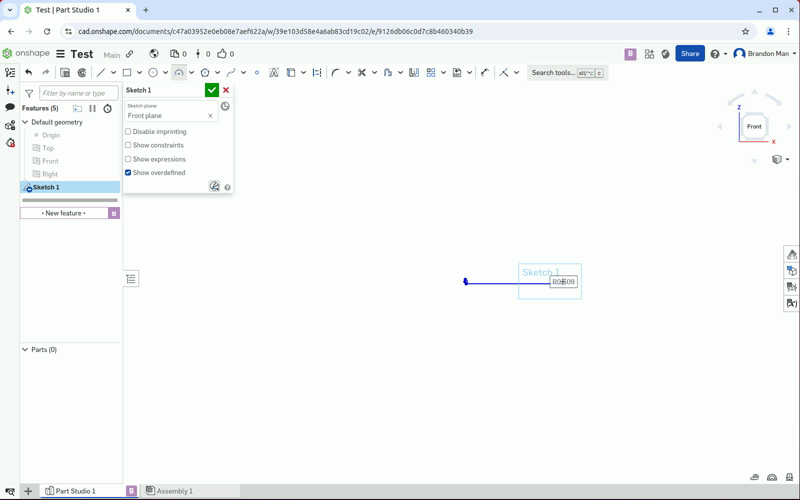
key_up(shift)
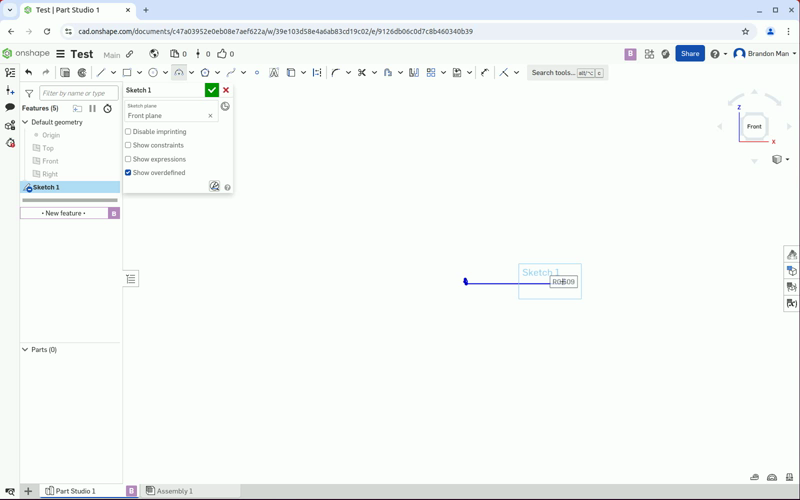
key(esc)
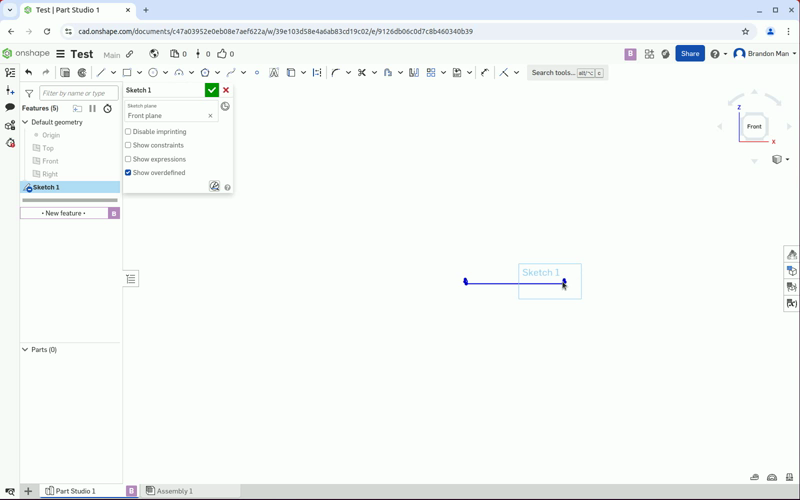
key(l)
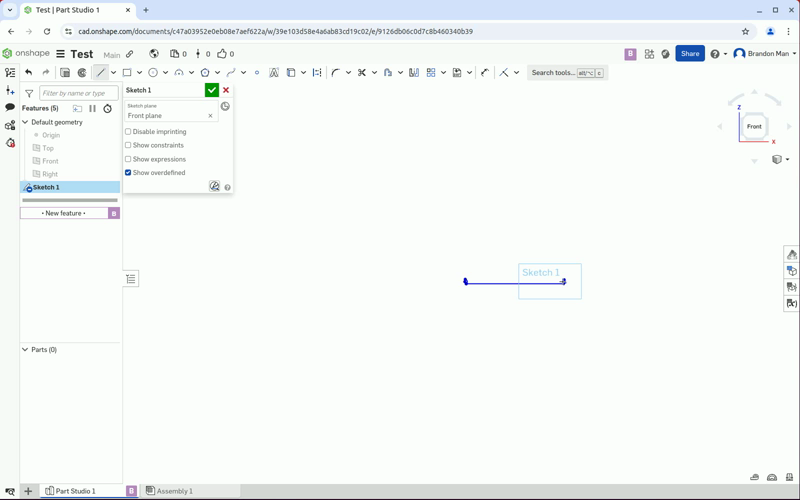
mouse_move(564, 279)
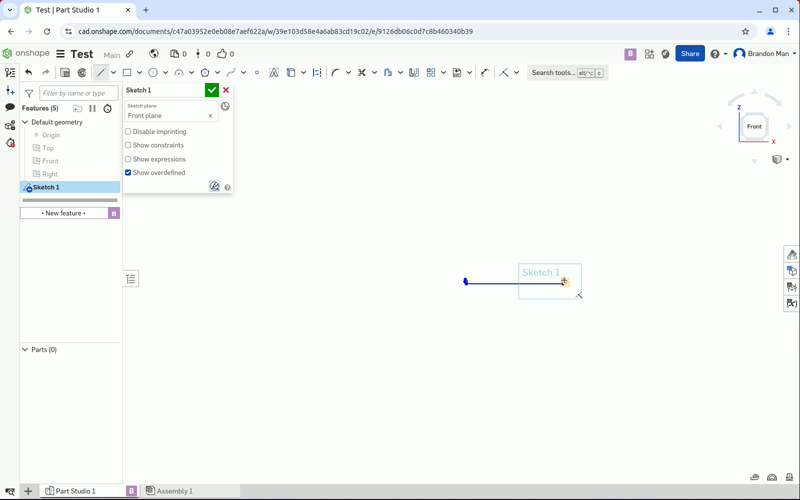
scroll(6)
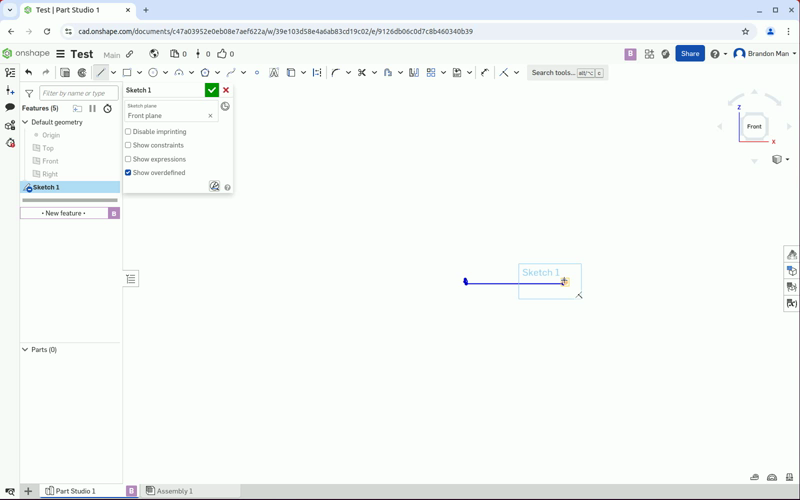
scroll(6)
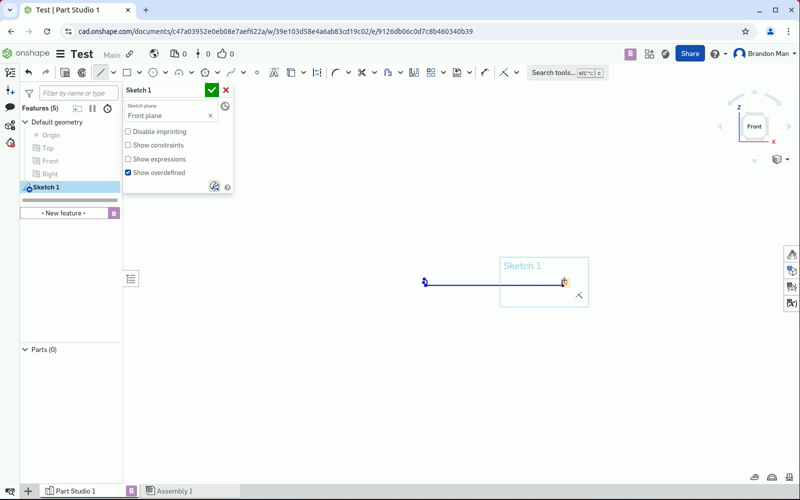
scroll(6)
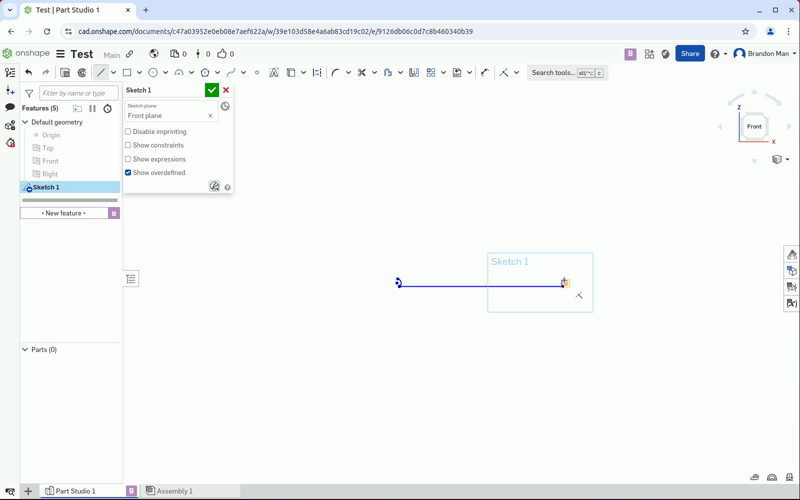
scroll(6)
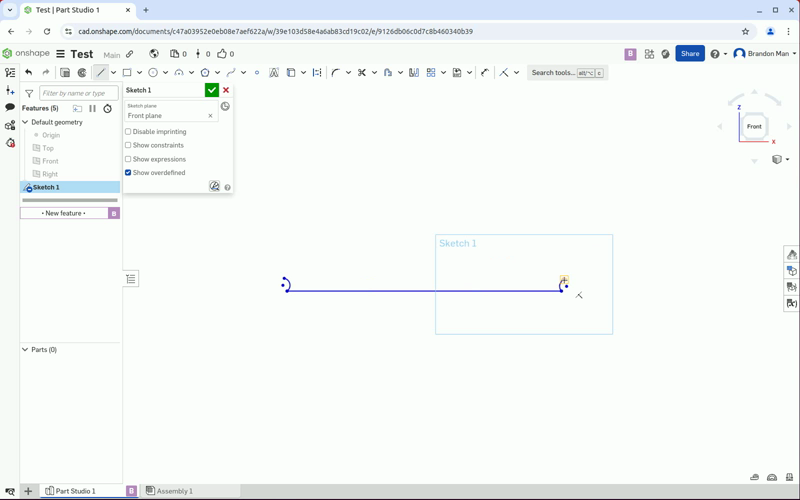
scroll(6)
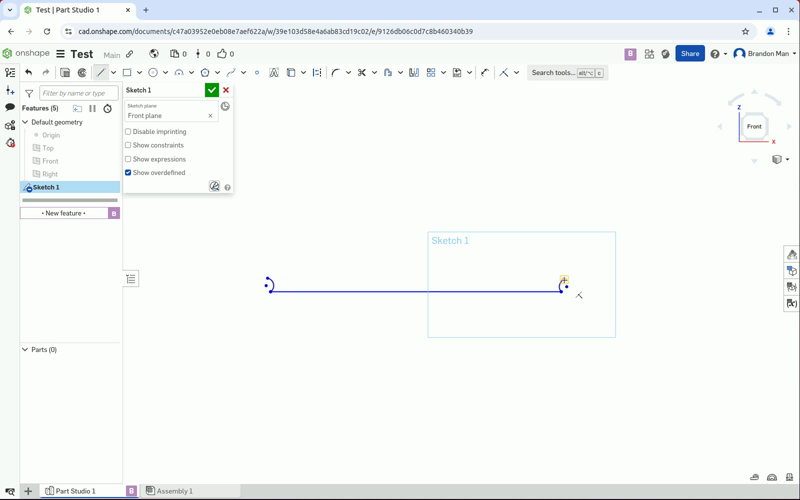
scroll(6)
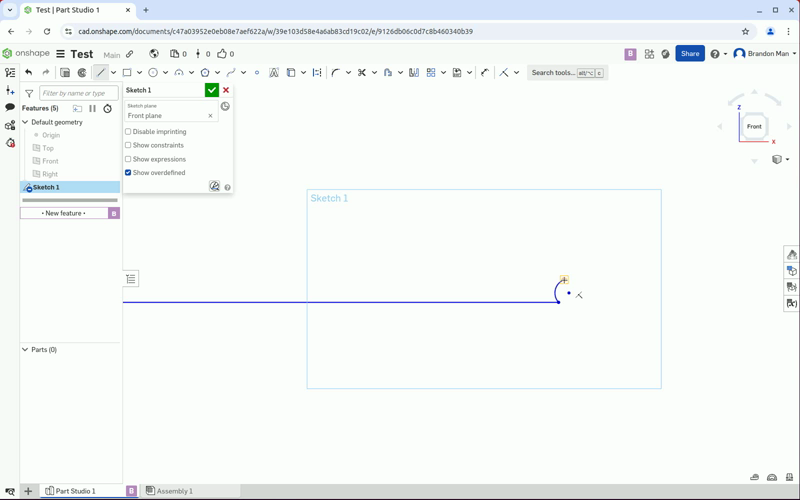
scroll(6)
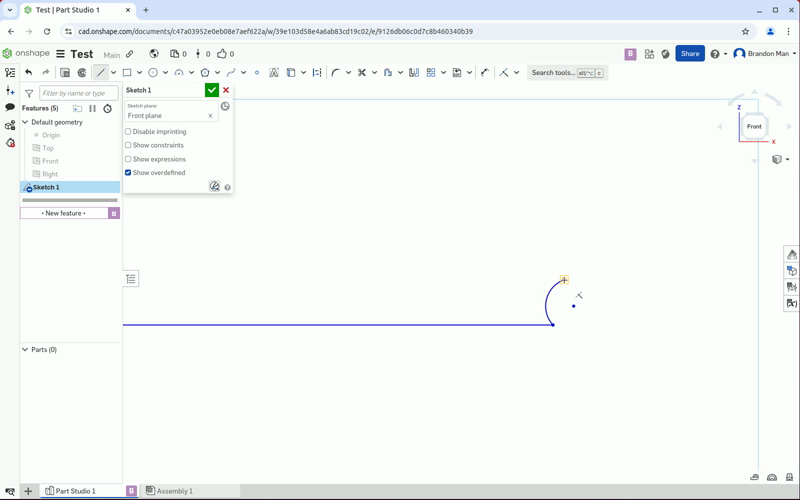
click(564, 279)
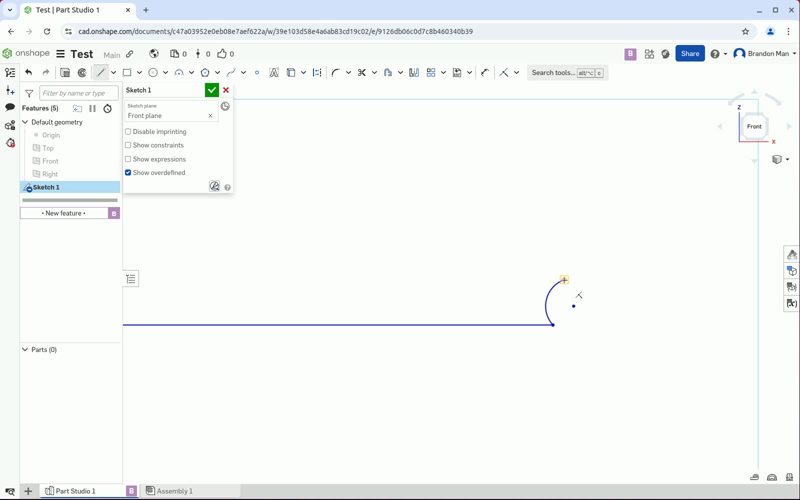
scroll(-6)
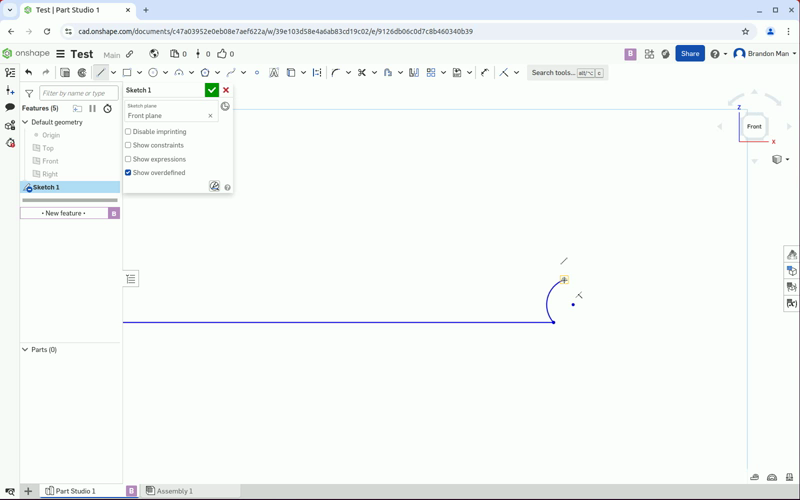
scroll(-6)
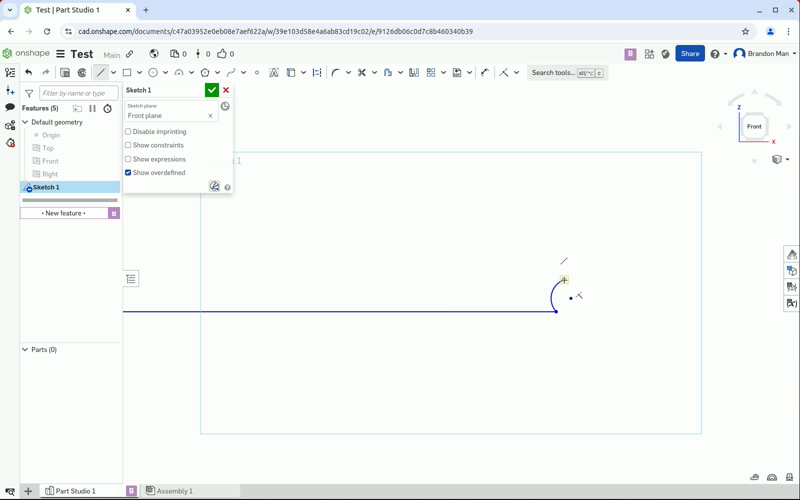
scroll(-6)
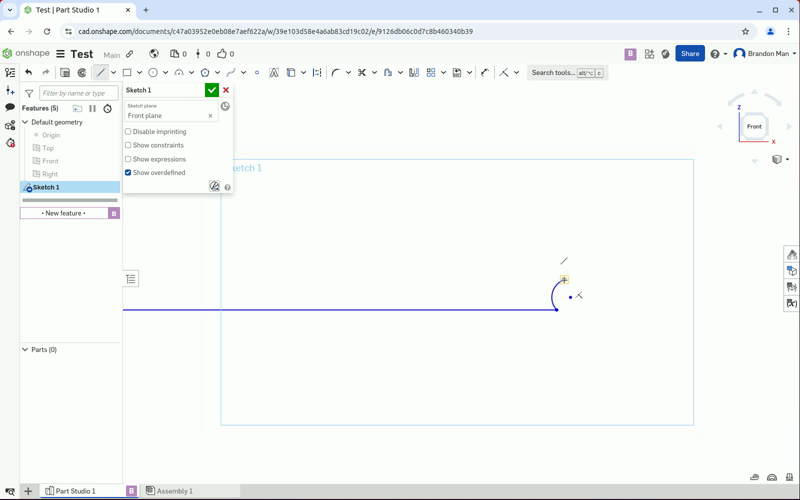
scroll(-6)
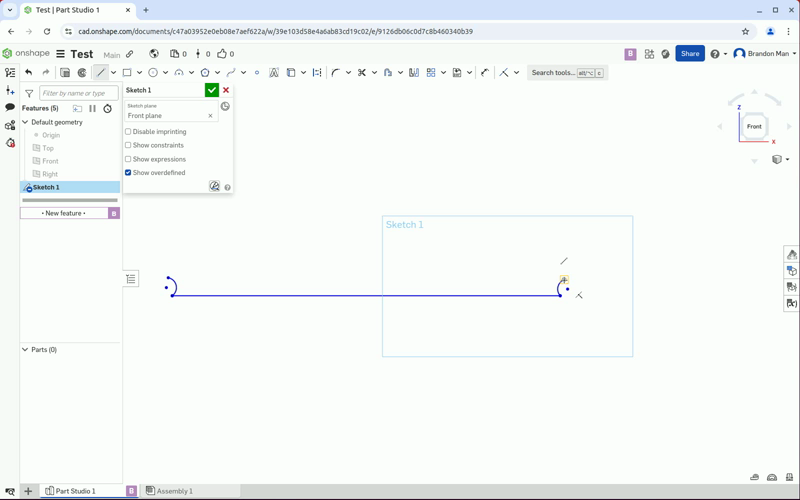
scroll(-6)
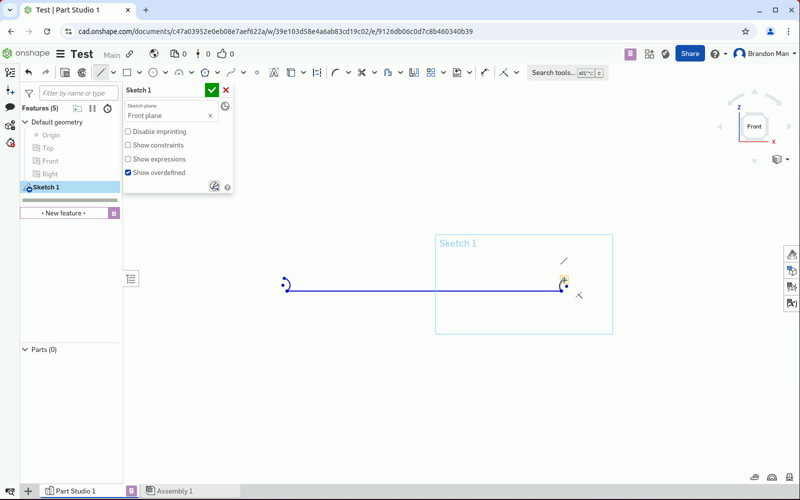
scroll(-6)
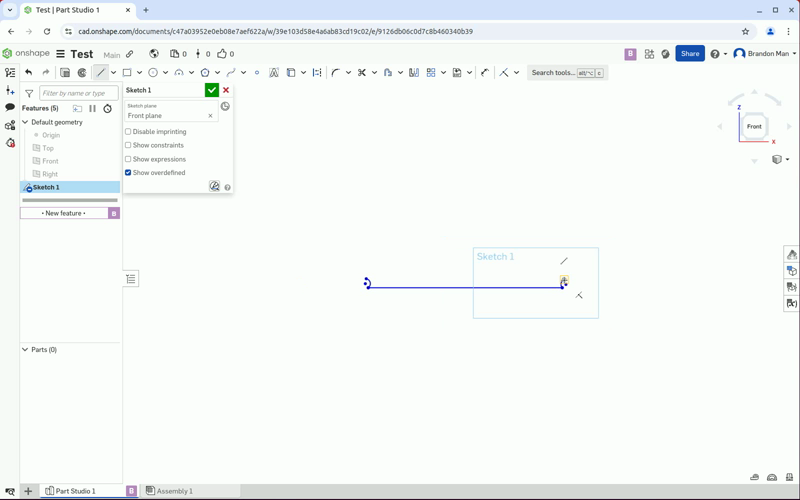
scroll(-6)
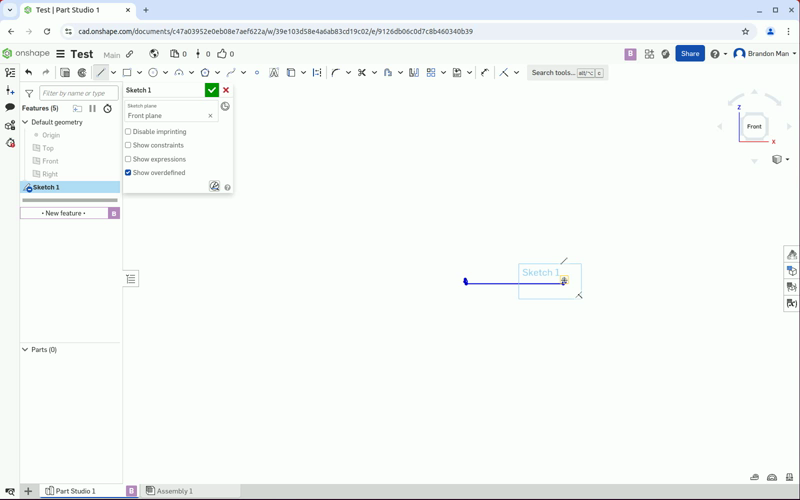
key_down(shift)
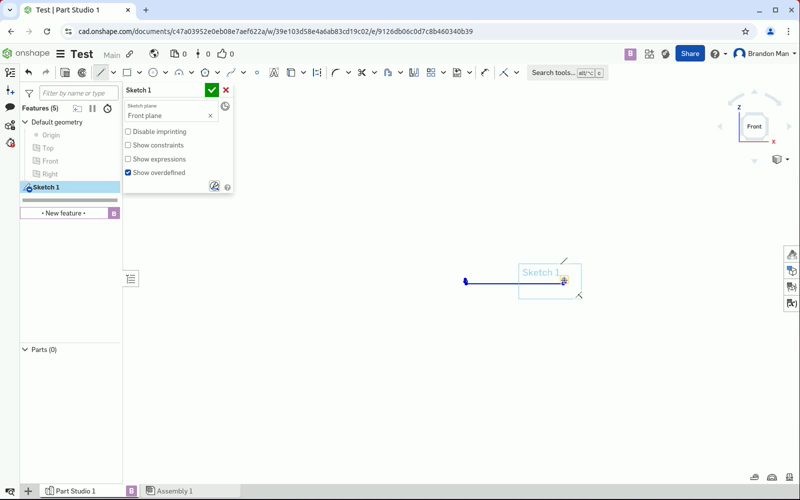
mouse_move(465, 279)
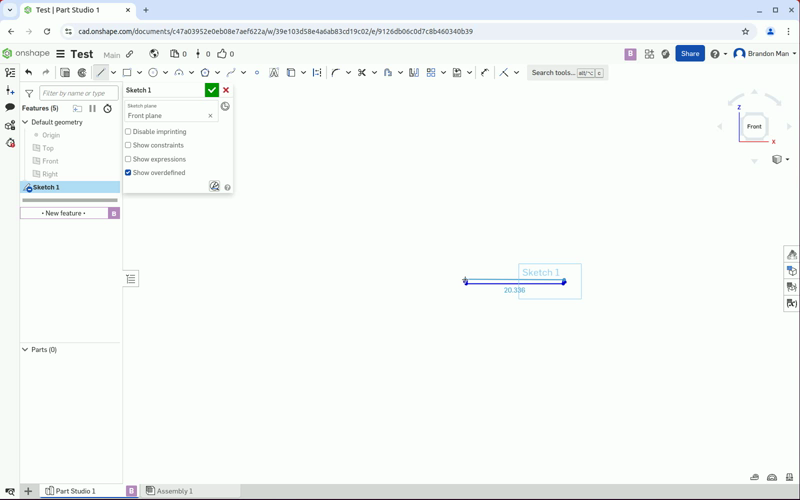
scroll(6)
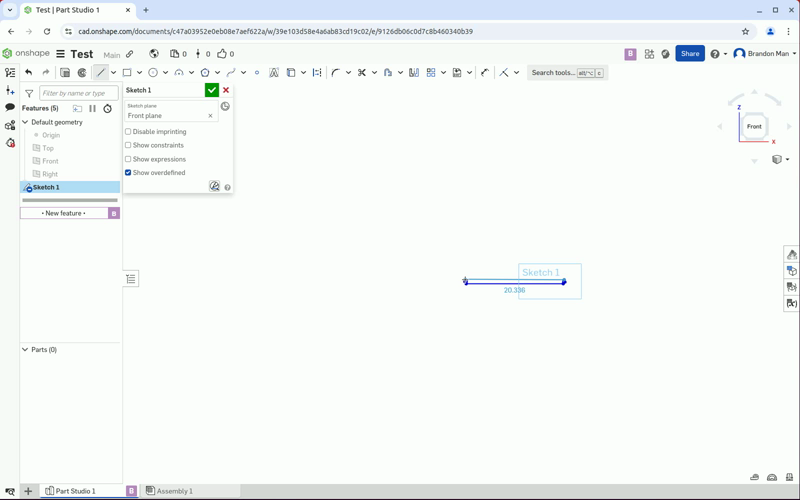
scroll(6)
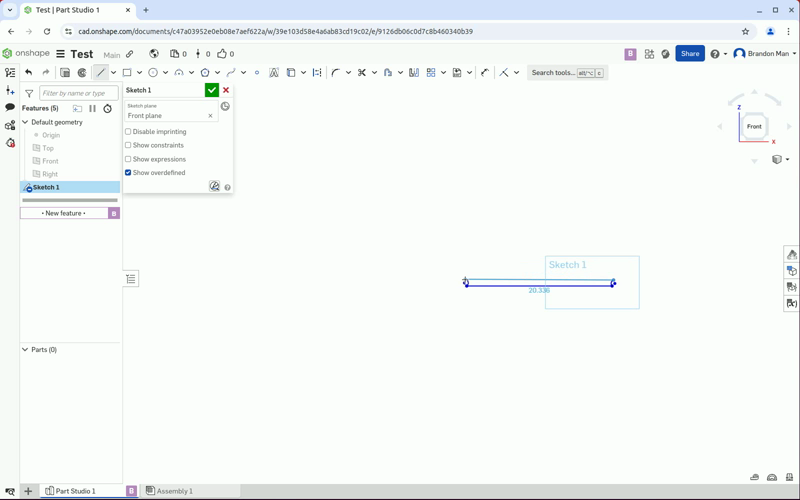
scroll(6)
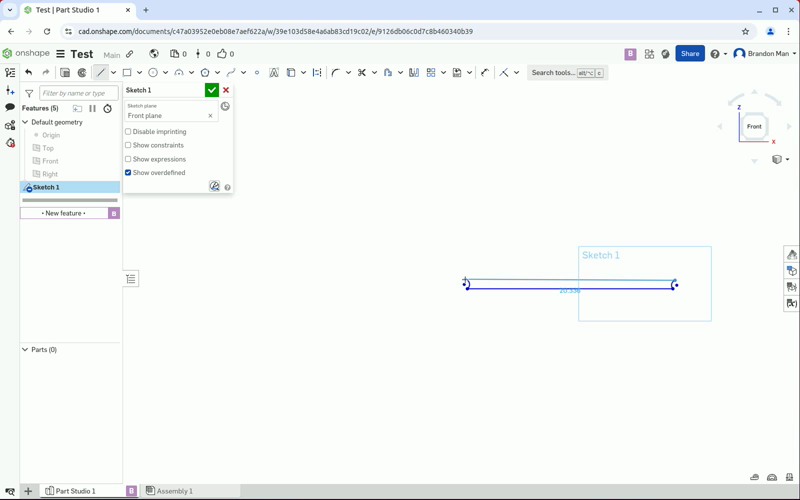
scroll(6)
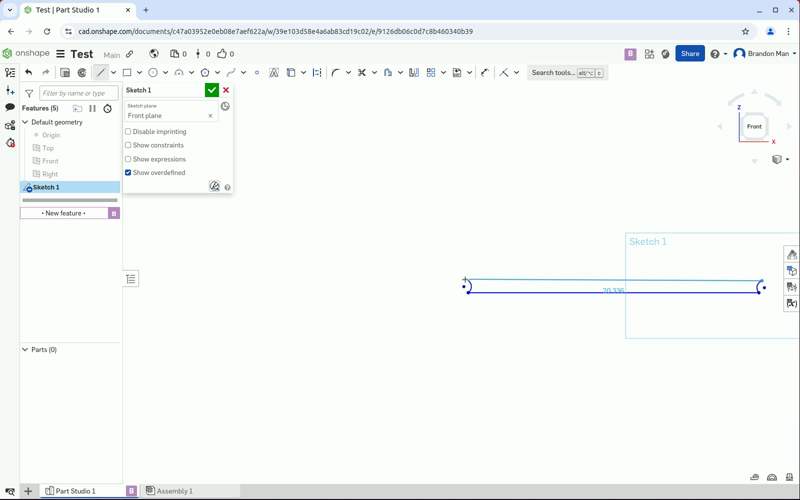
scroll(6)
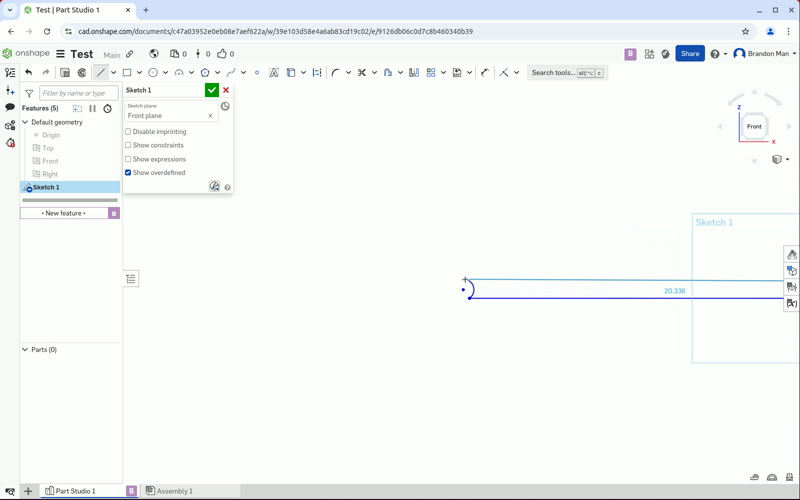
scroll(6)
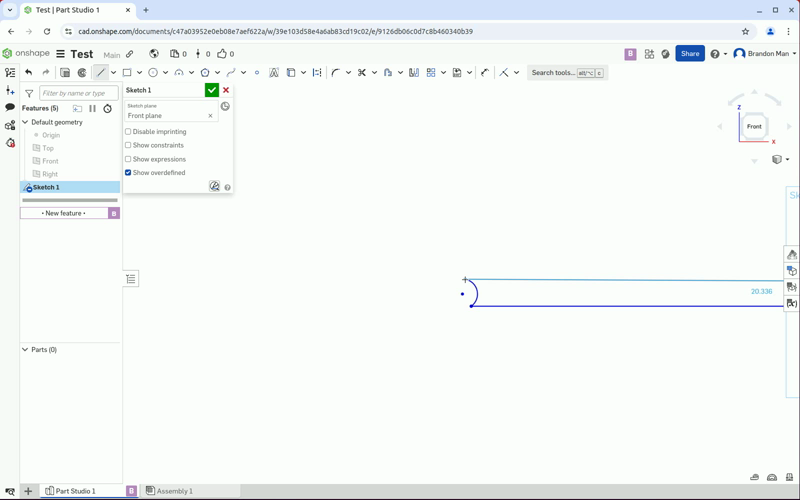
scroll(6)
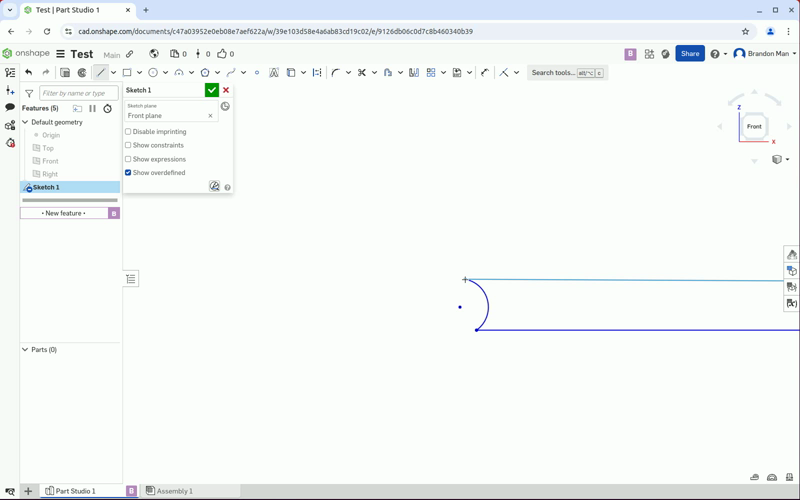
key_up(shift)
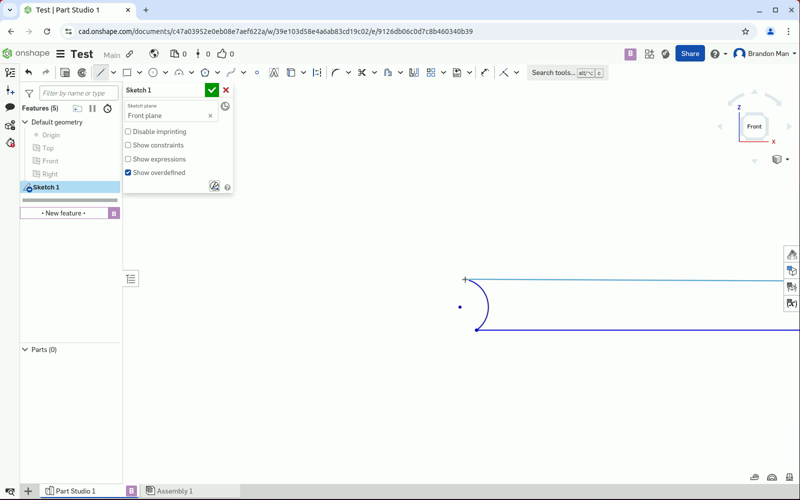
click(465, 279)
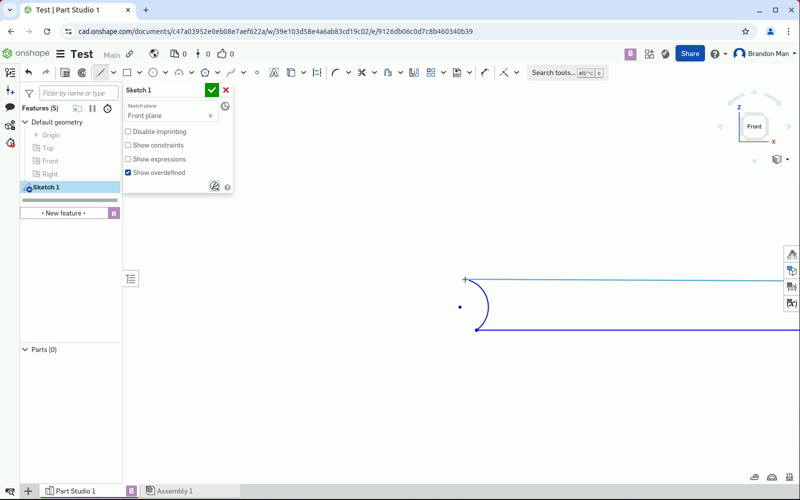
scroll(-6)
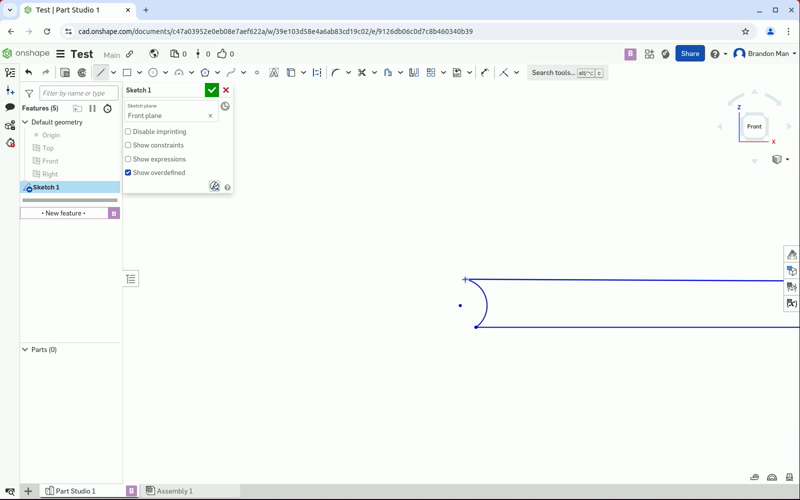
scroll(-6)
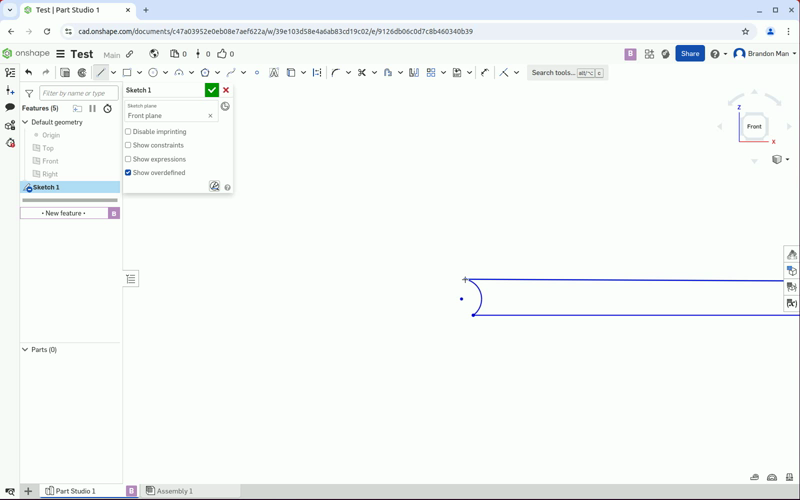
scroll(-6)
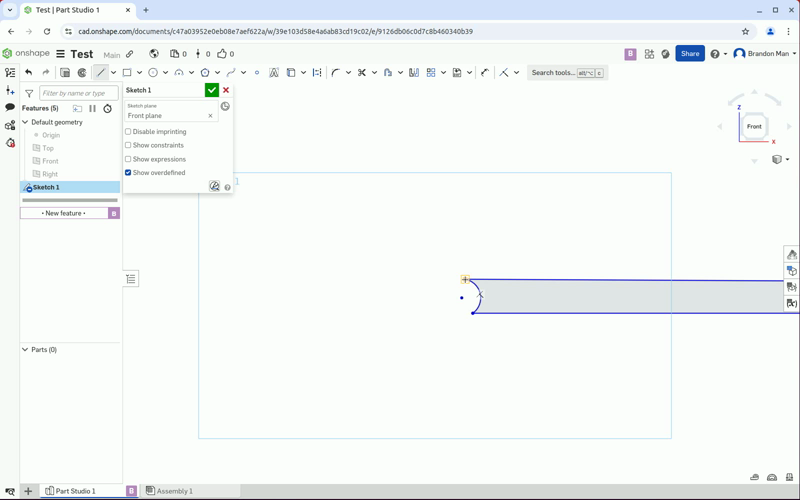
scroll(-6)
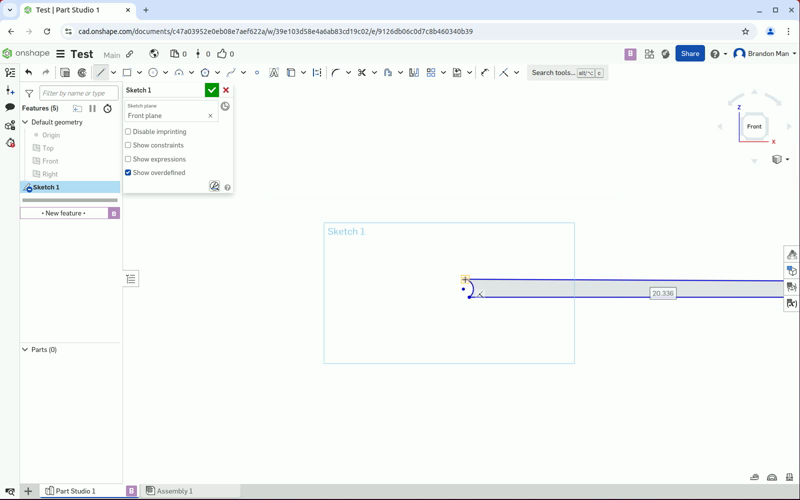
scroll(-6)
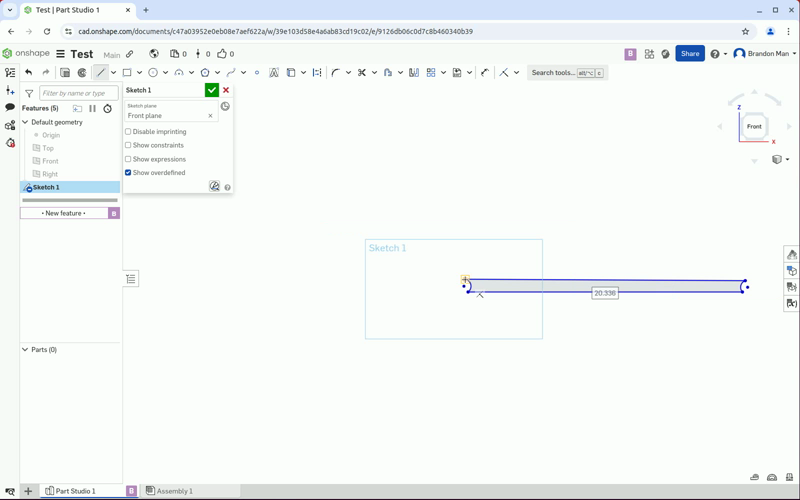
scroll(-6)
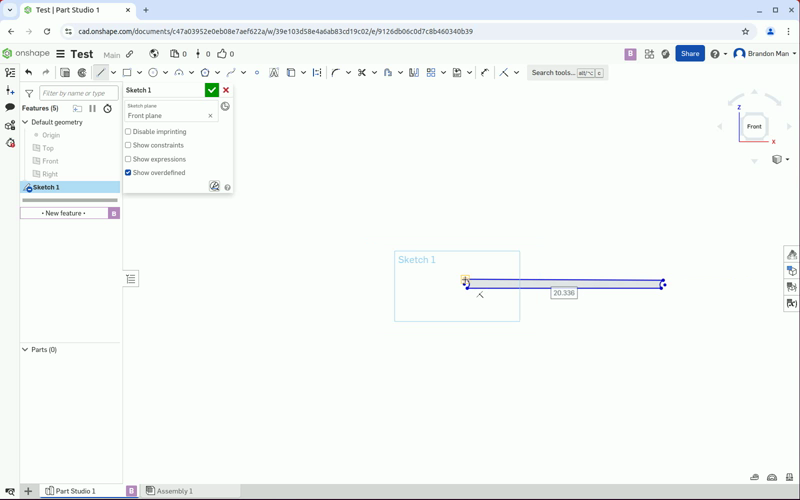
scroll(-6)
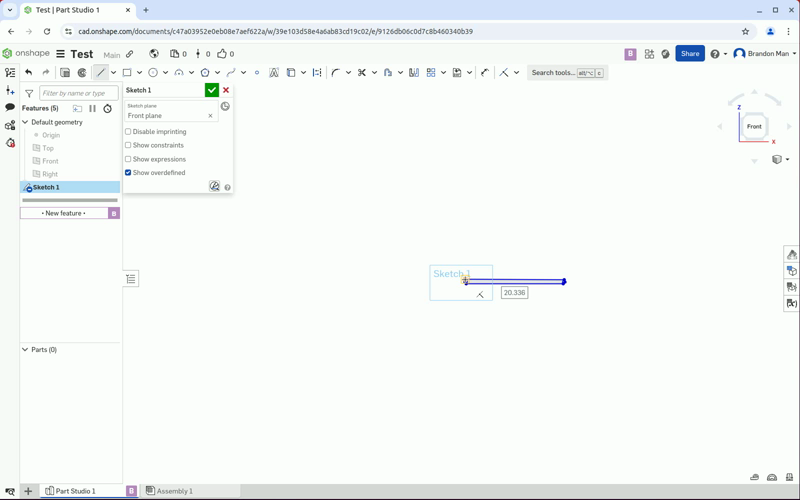
key(esc)
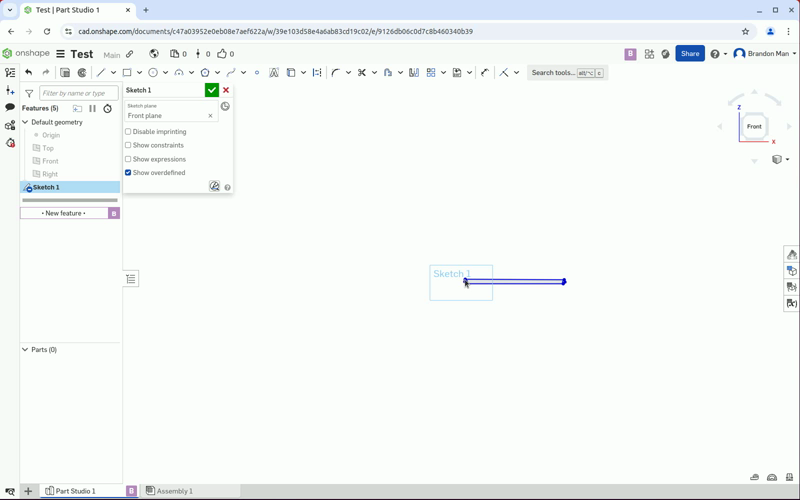
mouse_move(488, 281)
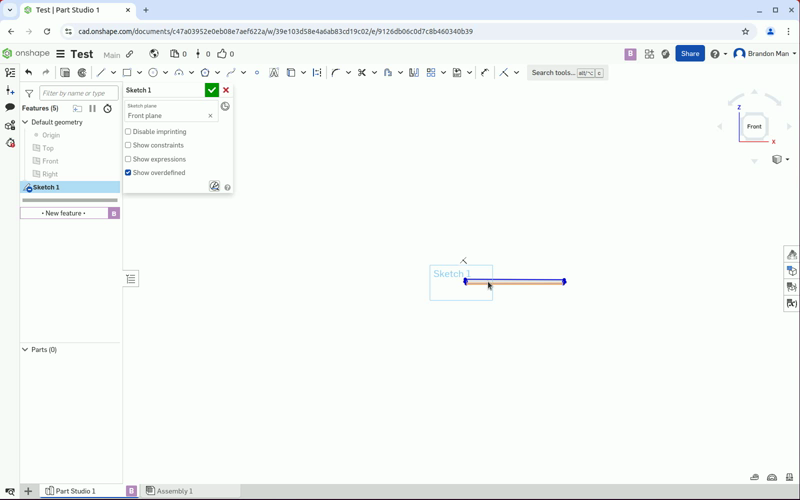
scroll(6)
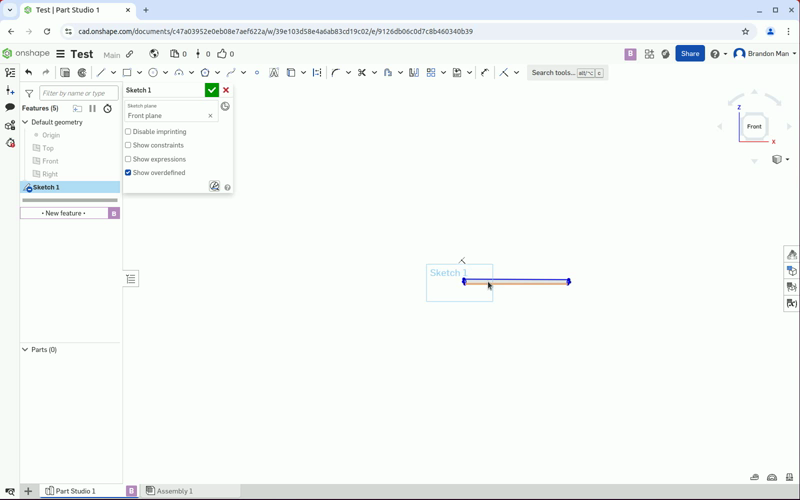
scroll(6)
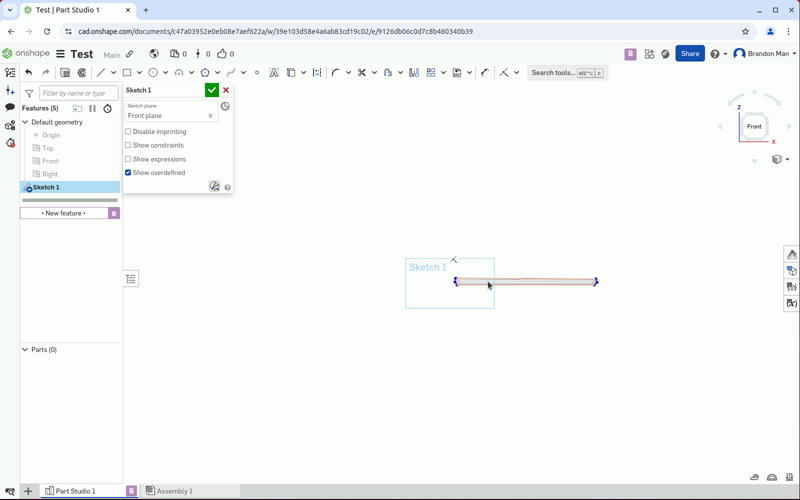
scroll(6)
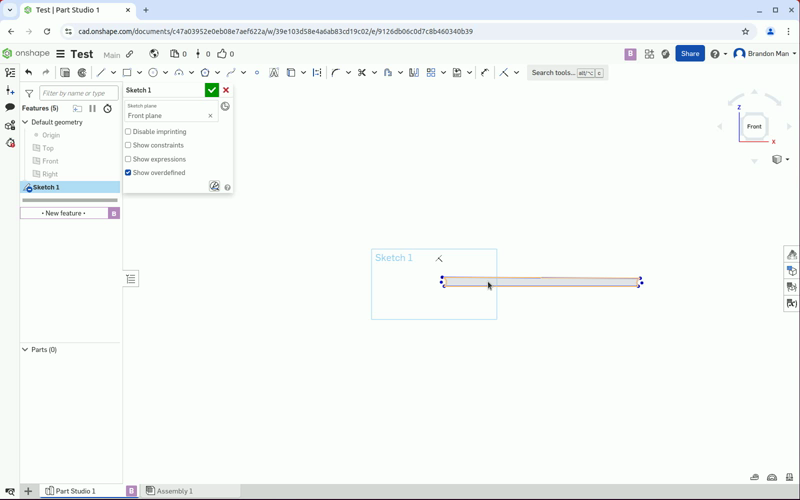
scroll(6)
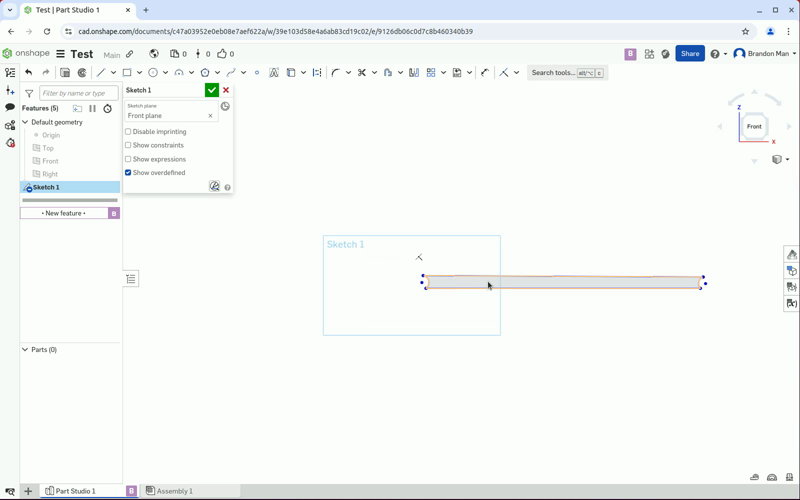
scroll(6)
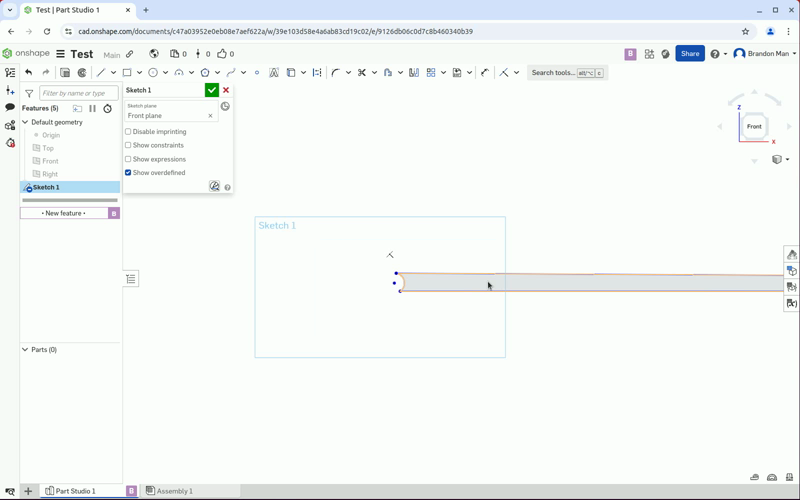
scroll(6)
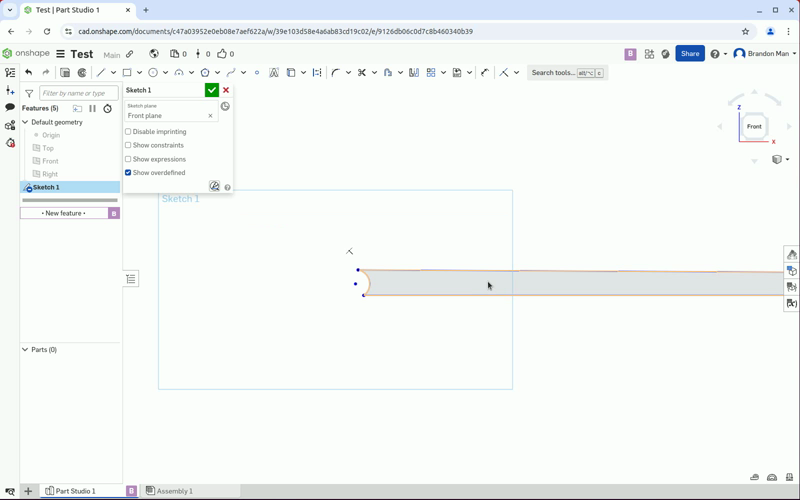
scroll(6)
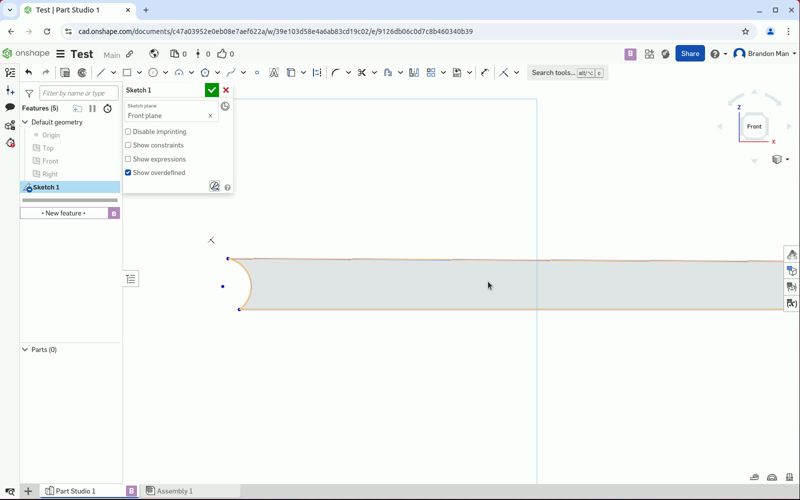
click(488, 281)
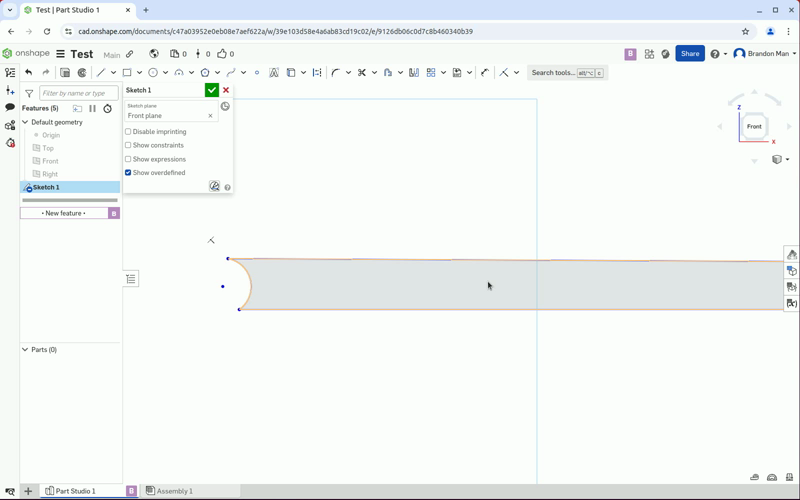
scroll(-6)
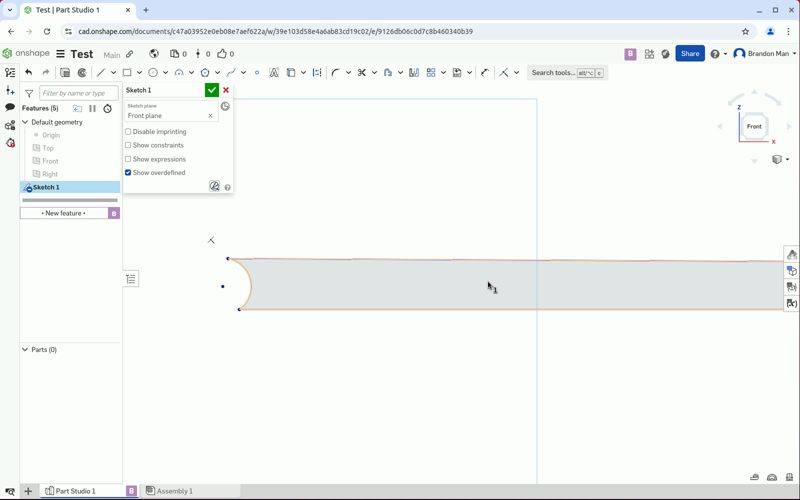
scroll(-6)
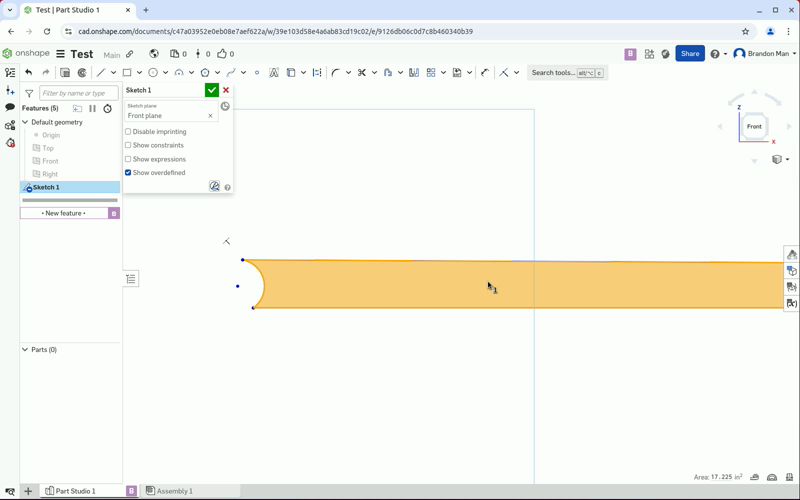
scroll(-6)
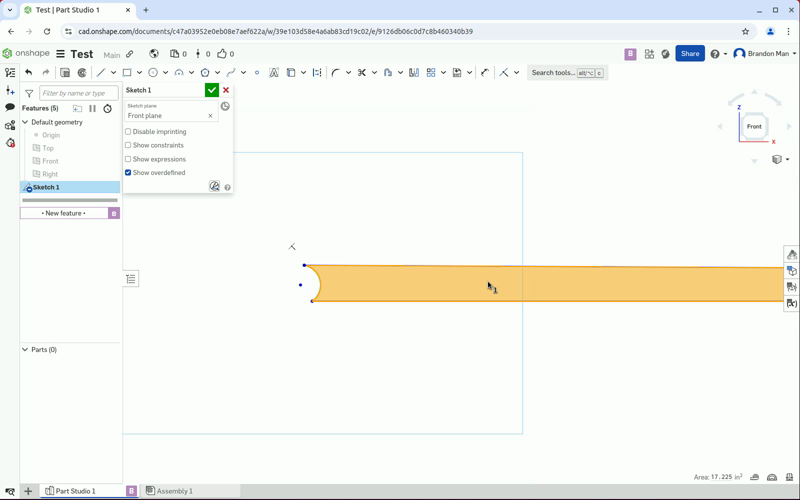
scroll(-6)
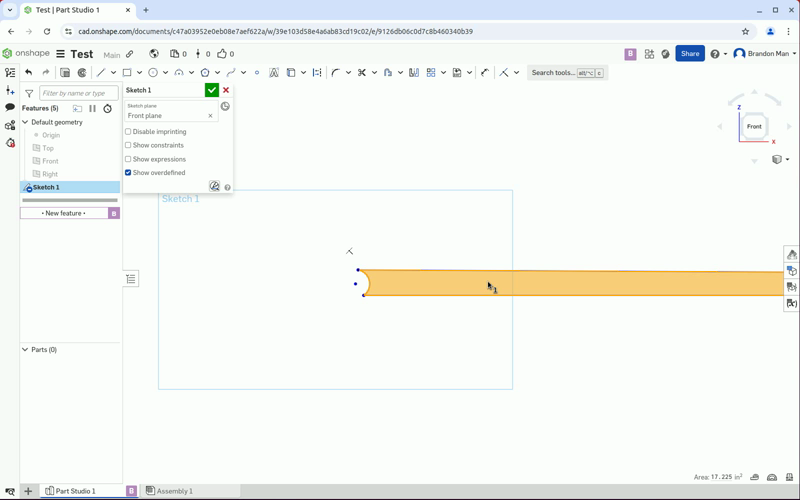
scroll(-6)
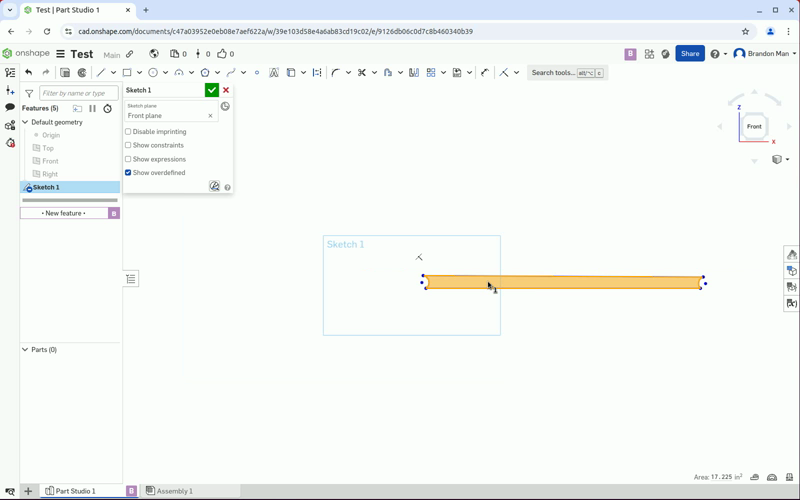
scroll(-6)
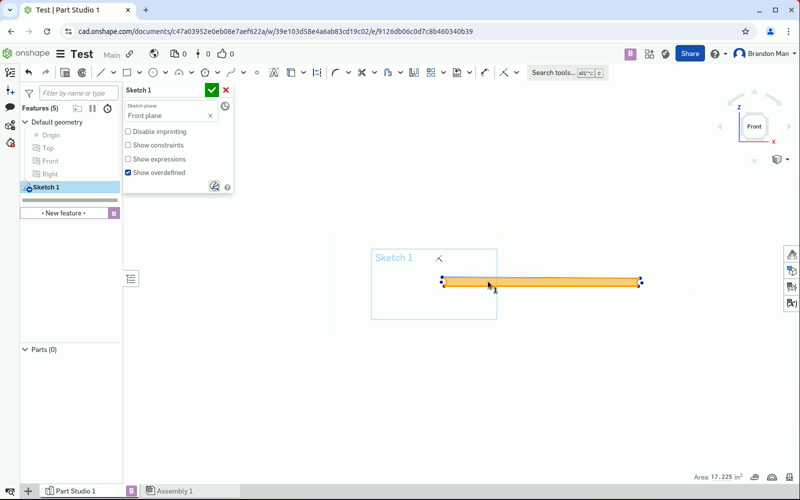
scroll(-6)
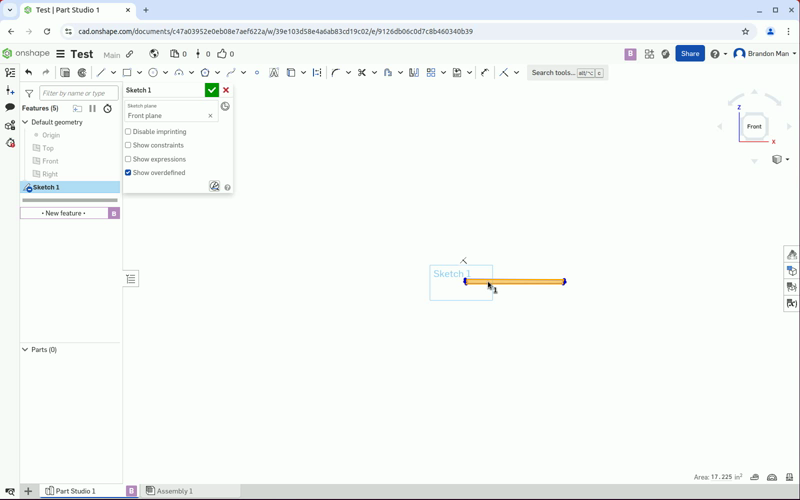
mouse_move(73, 352)
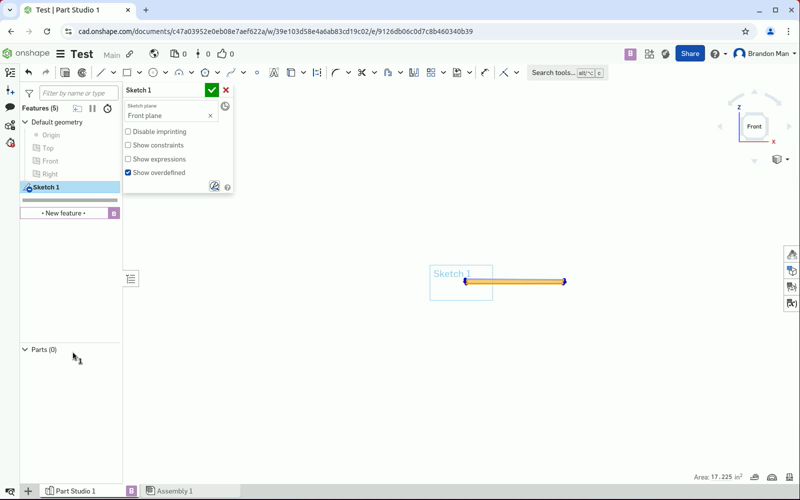
key(shift+y)
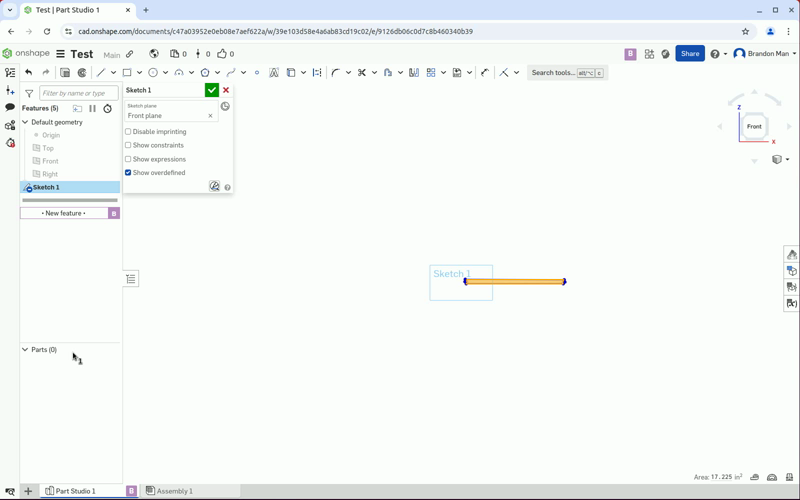
key(shift+e)
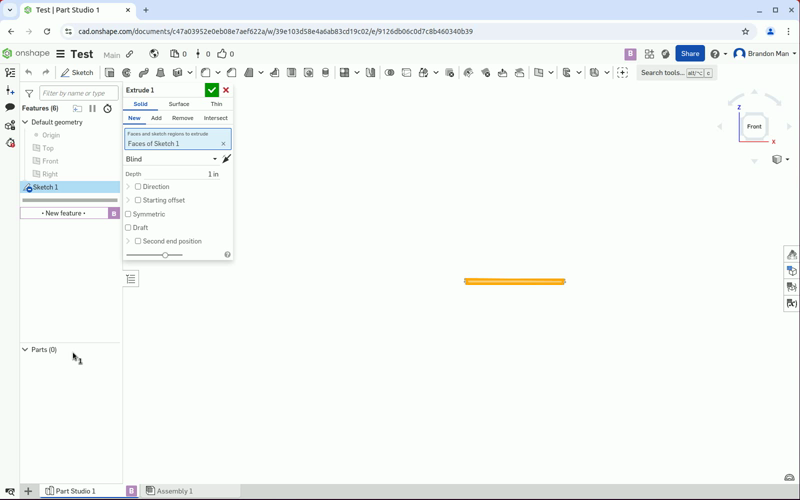
mouse_move(143, 106)
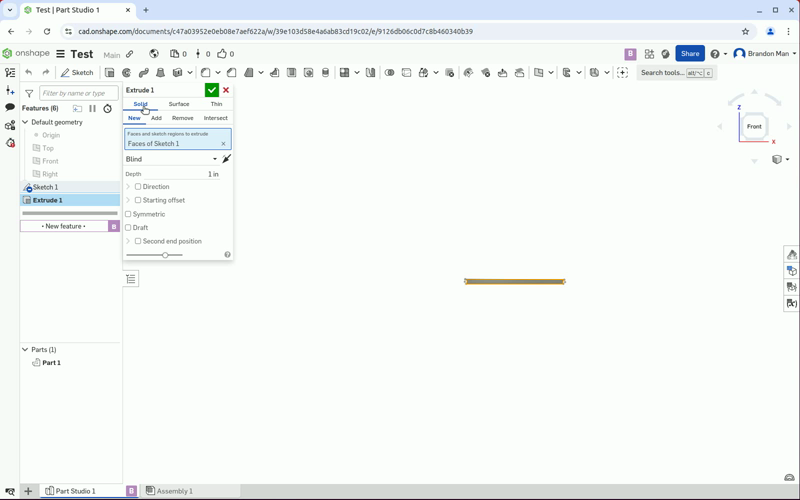
click(143, 106)
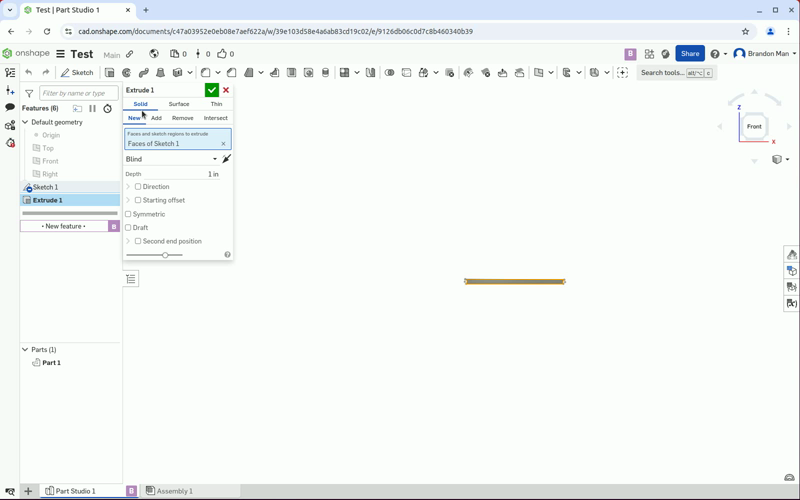
mouse_move(137, 120)
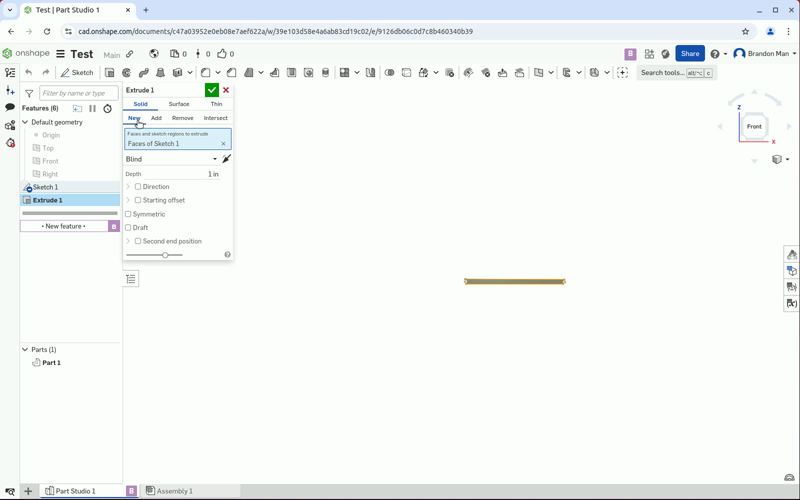
click(137, 120)
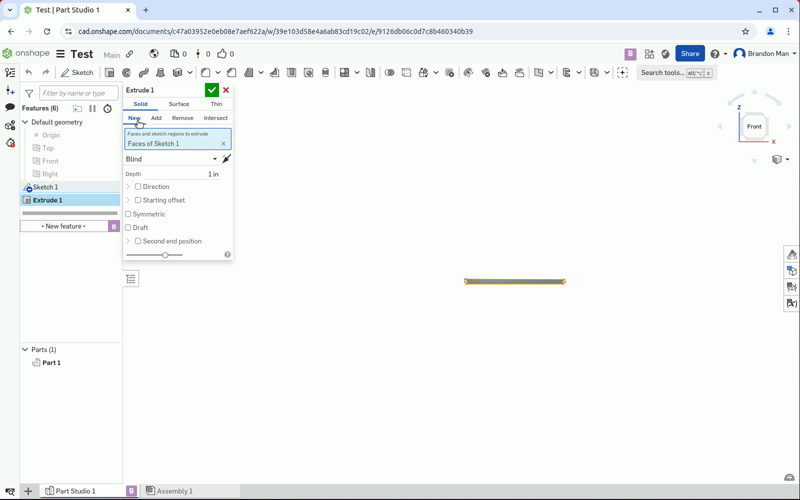
key(tab, 4)
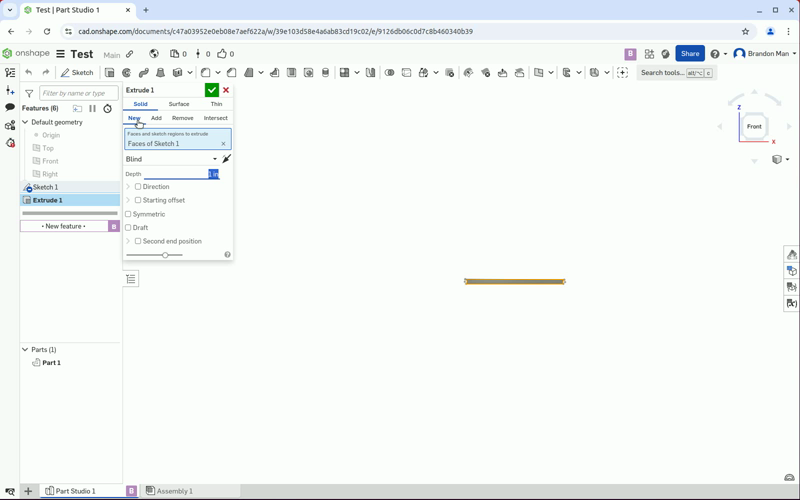
text(0.722)
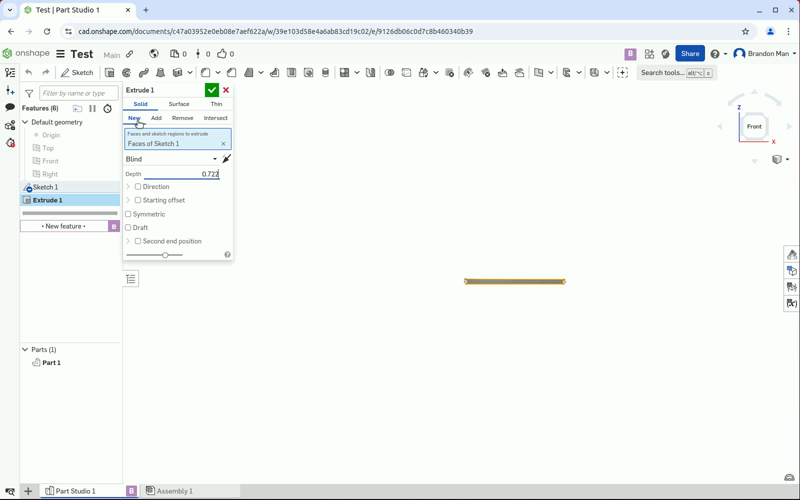
key(enter)
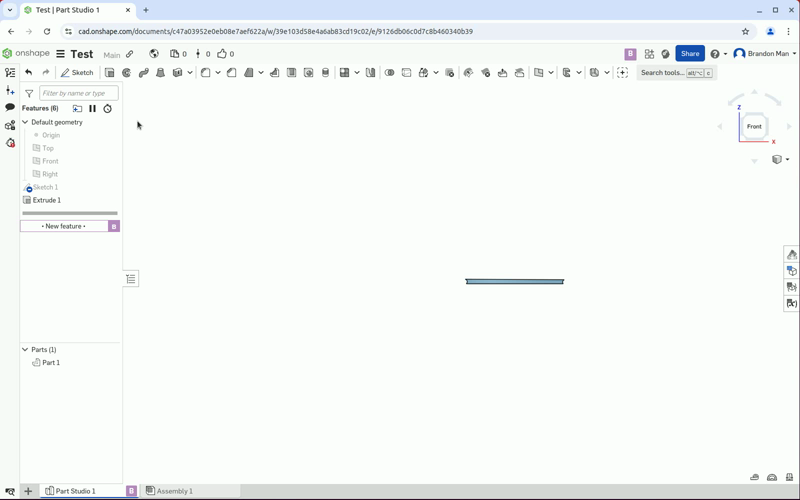
key(shift+h)
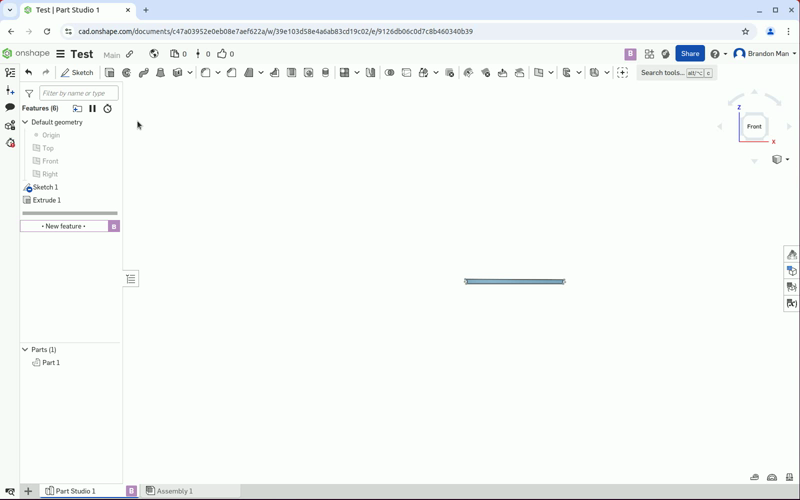
key(shift+h)
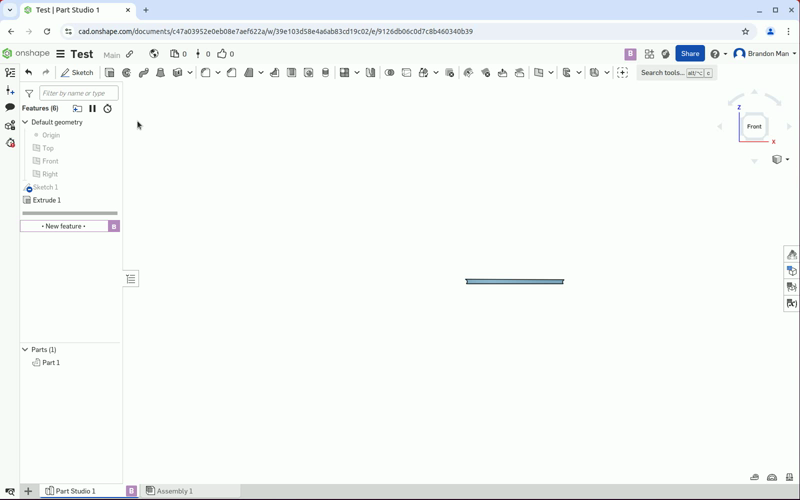
mouse_move(73, 189)
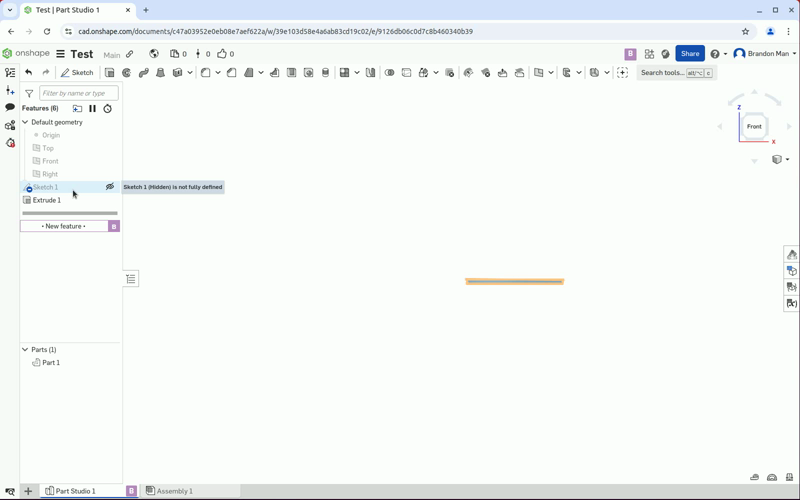
click(73, 189)
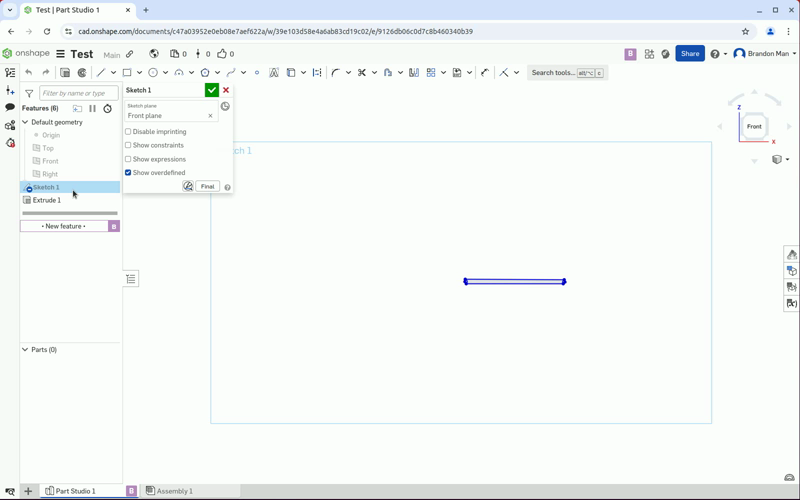
mouse_move(229, 92)
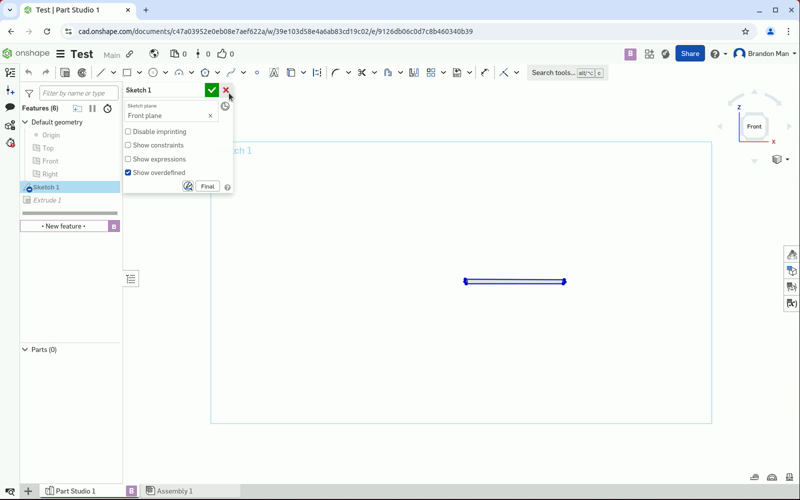
click(229, 92)
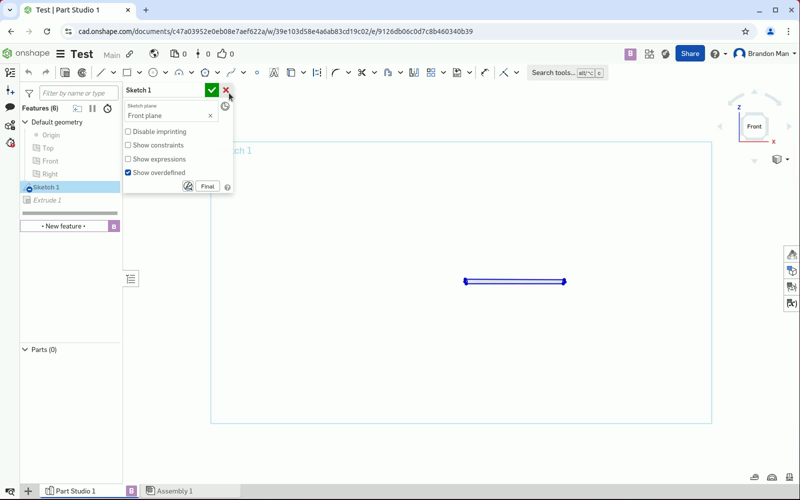
key(shift+s)
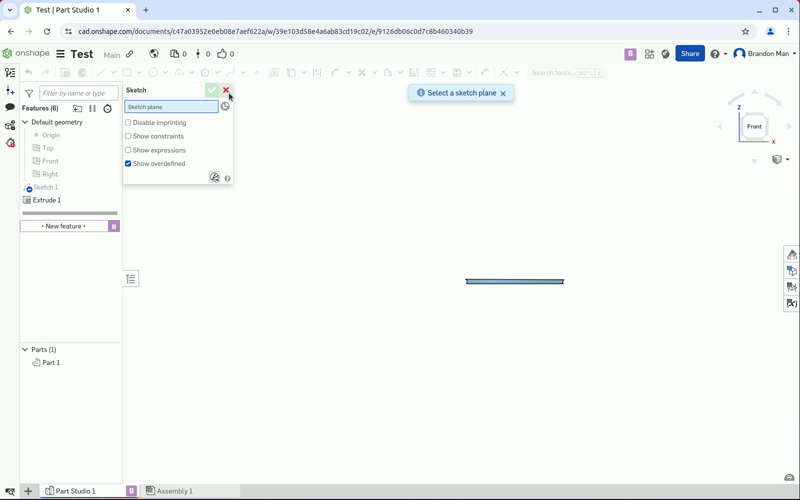
mouse_move(73, 163)
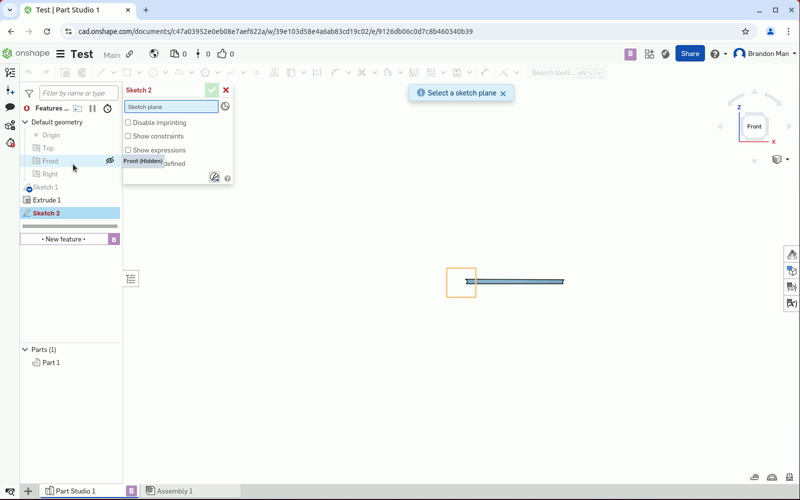
click(73, 163)
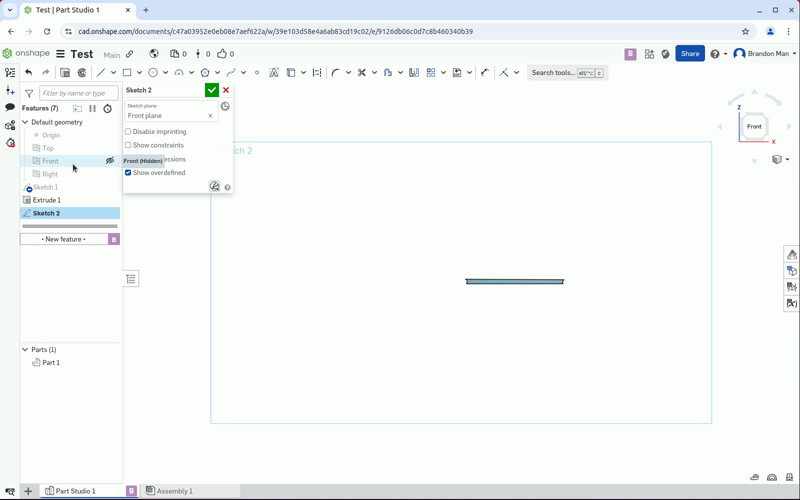
mouse_move(73, 352)
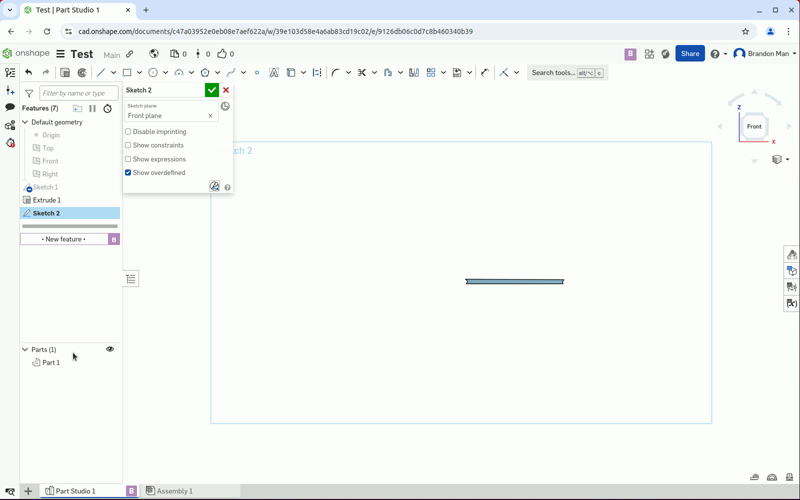
key(y)
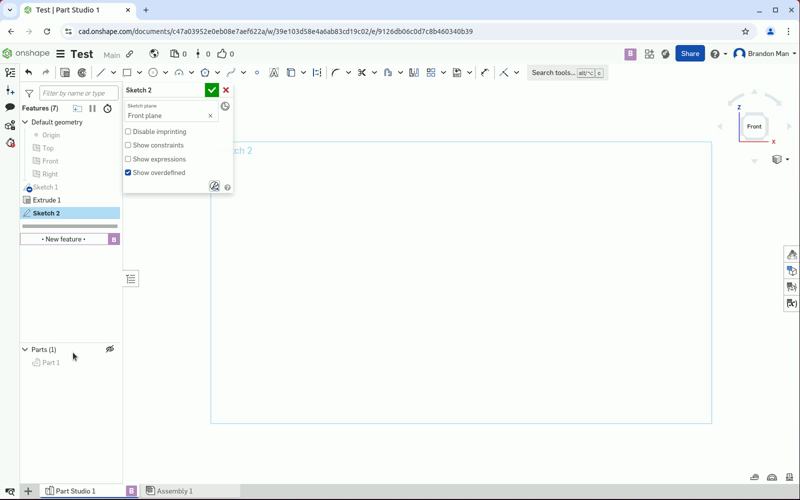
key(l)
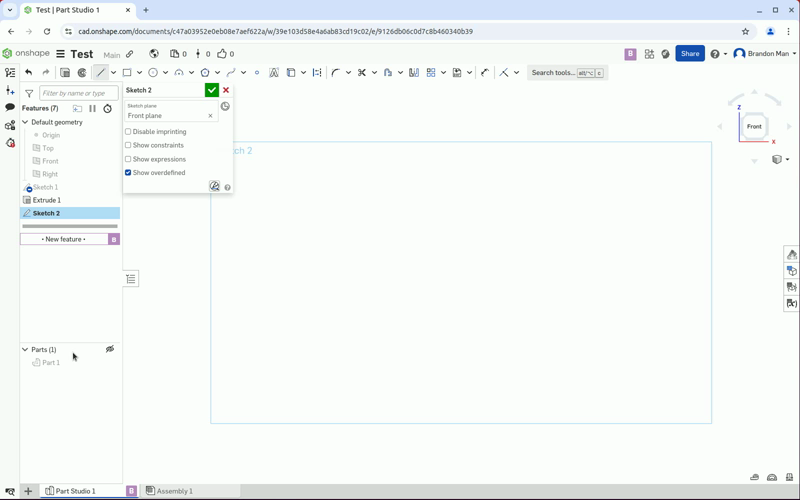
key_down(shift)
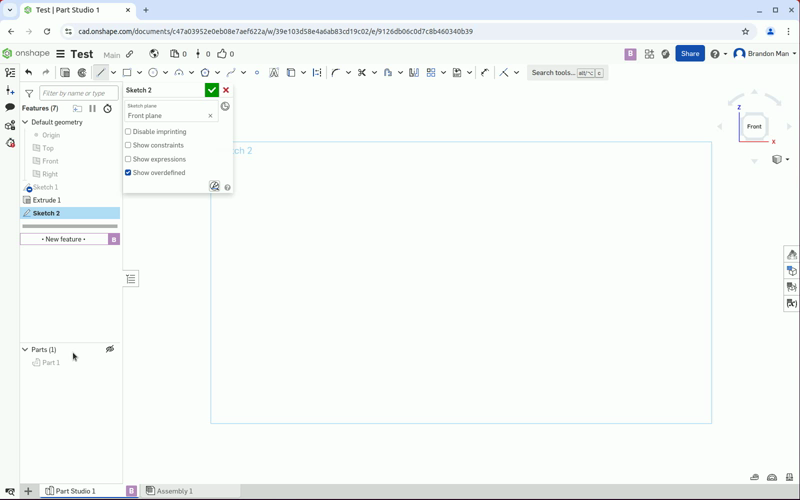
mouse_move(465, 286)
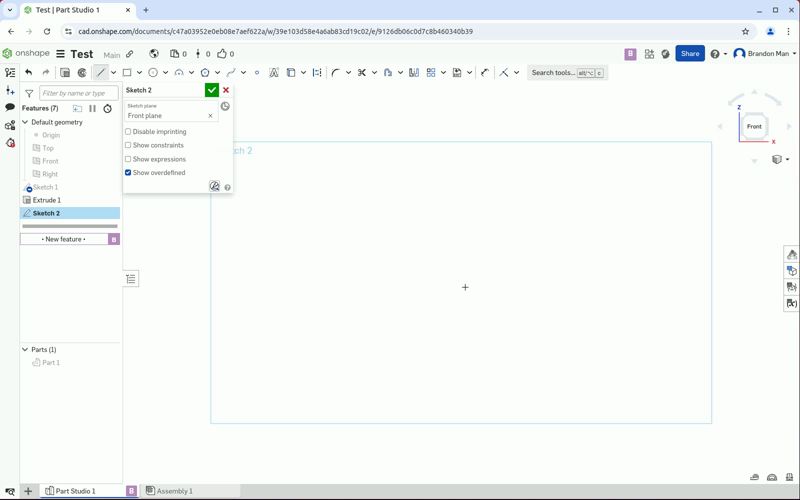
click(465, 286)
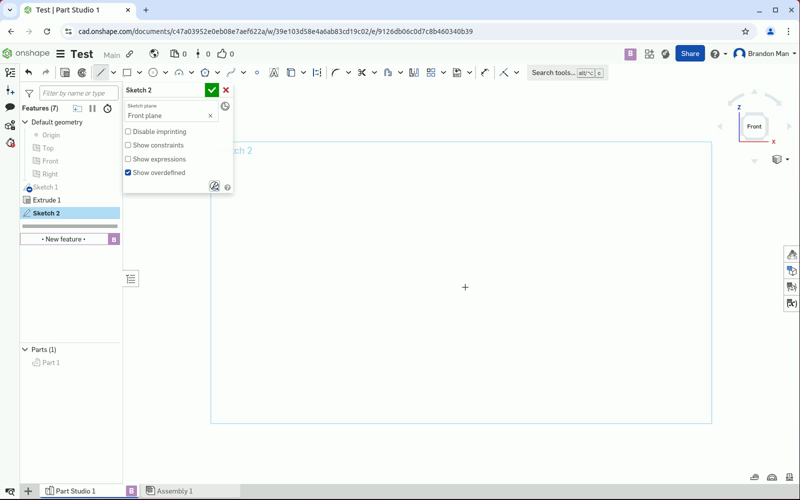
key_up(shift)
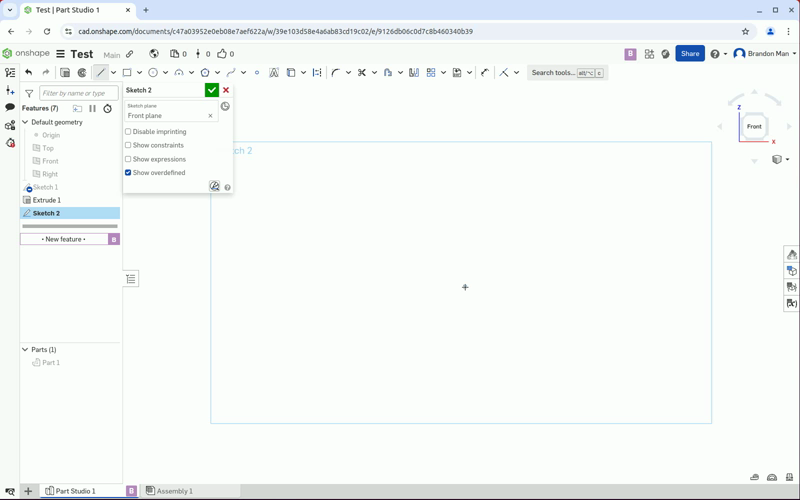
key_down(shift)
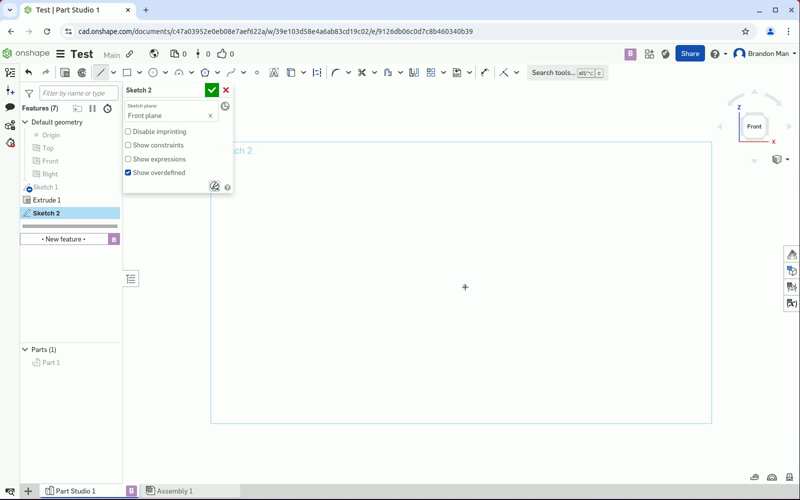
mouse_move(564, 286)
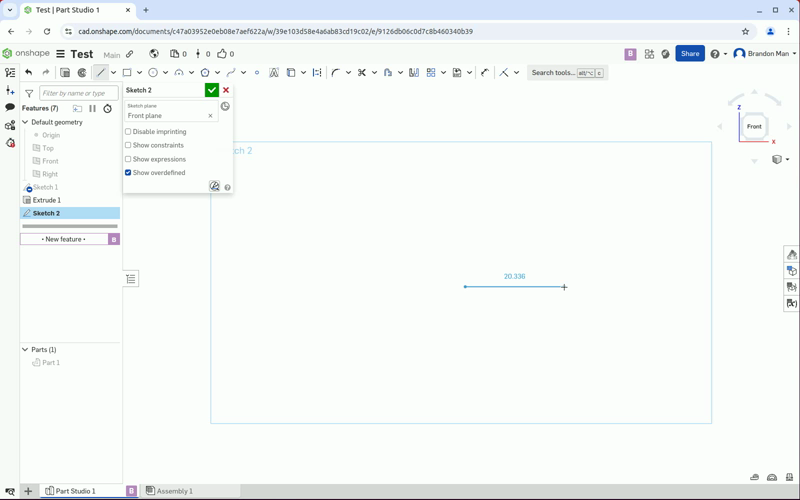
click(564, 286)
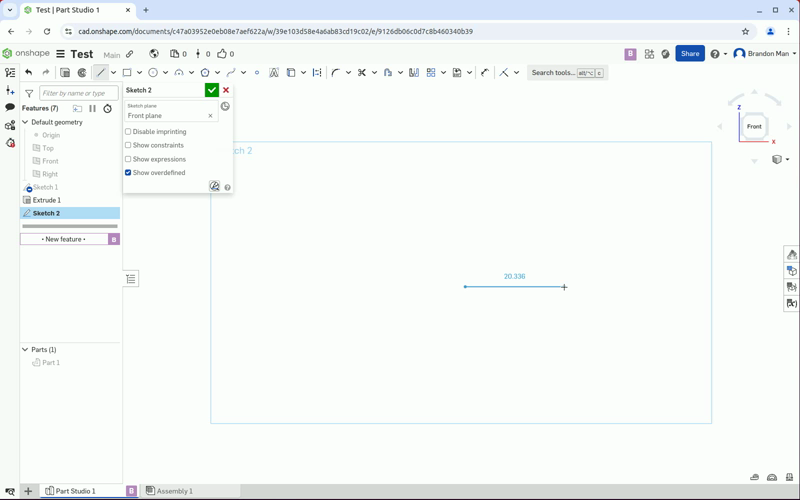
key_up(shift)
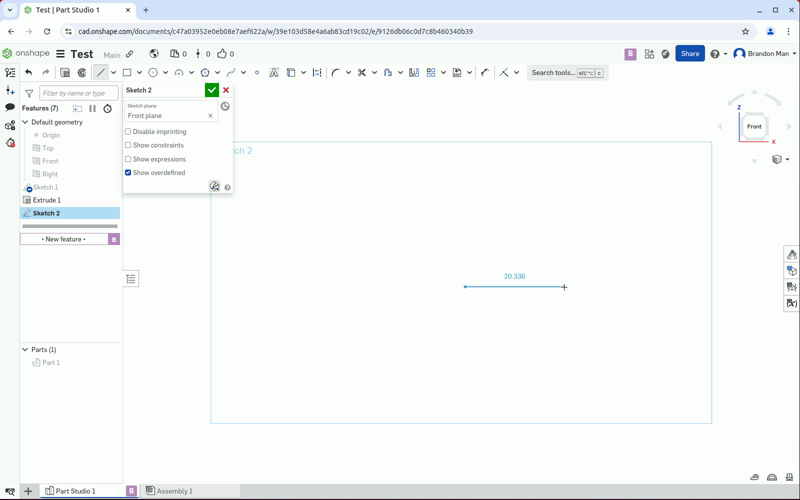
key(esc)
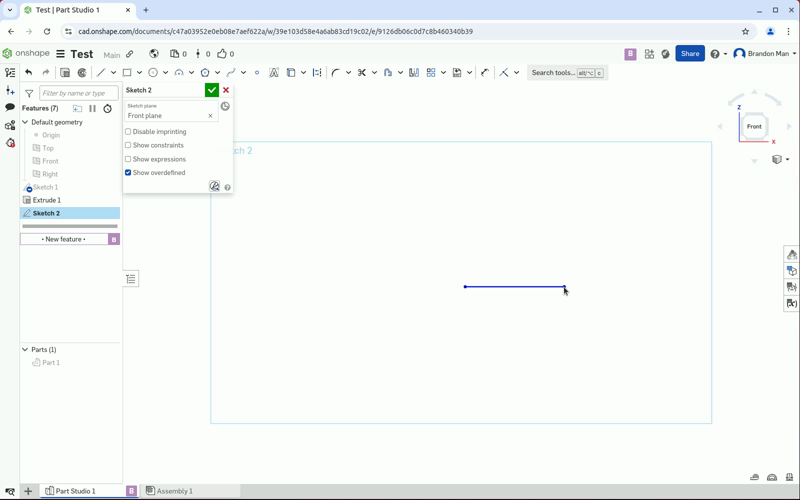
key(a)
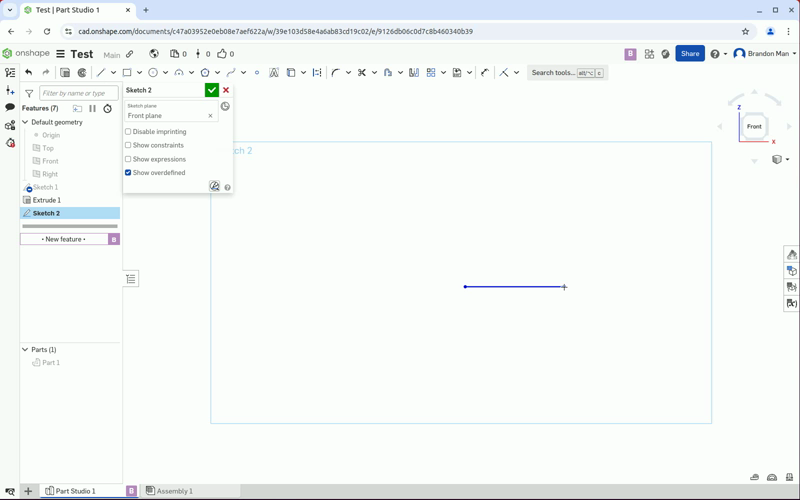
mouse_move(564, 286)
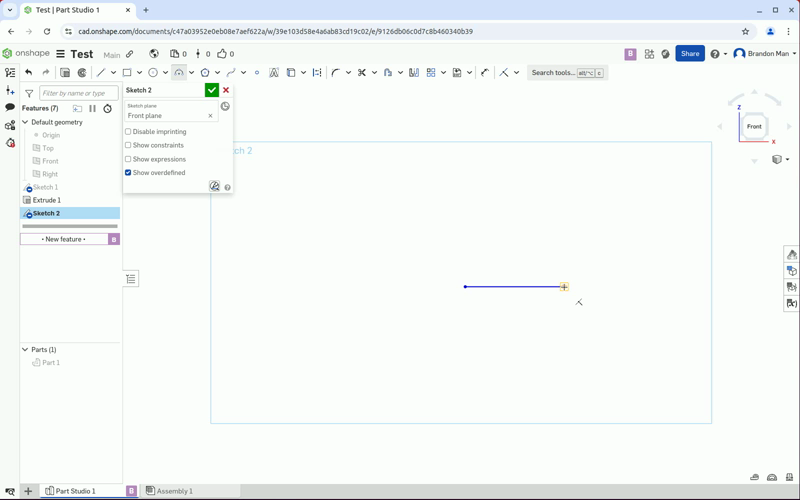
click(564, 286)
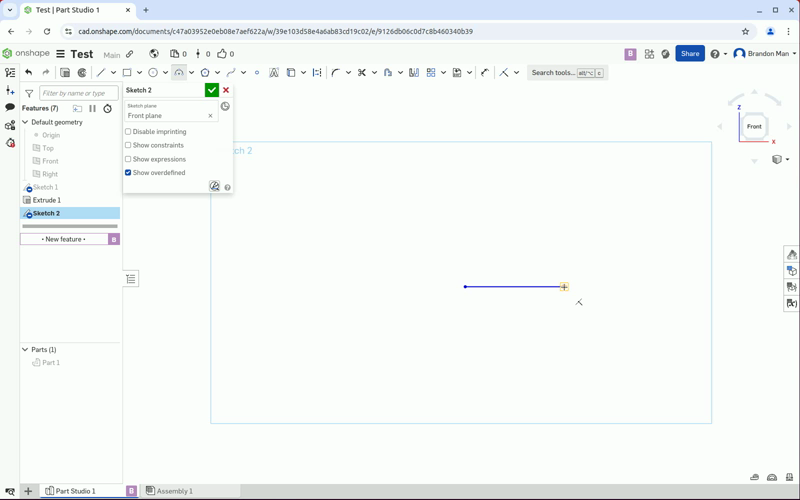
key_down(shift)
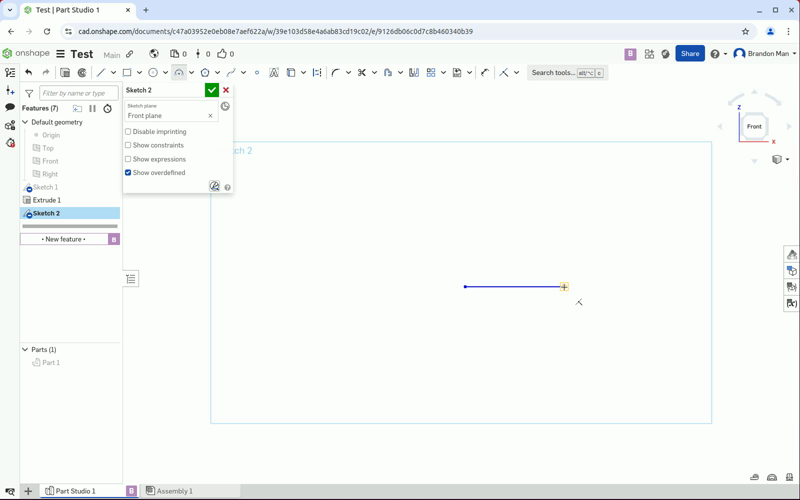
mouse_move(563, 282)
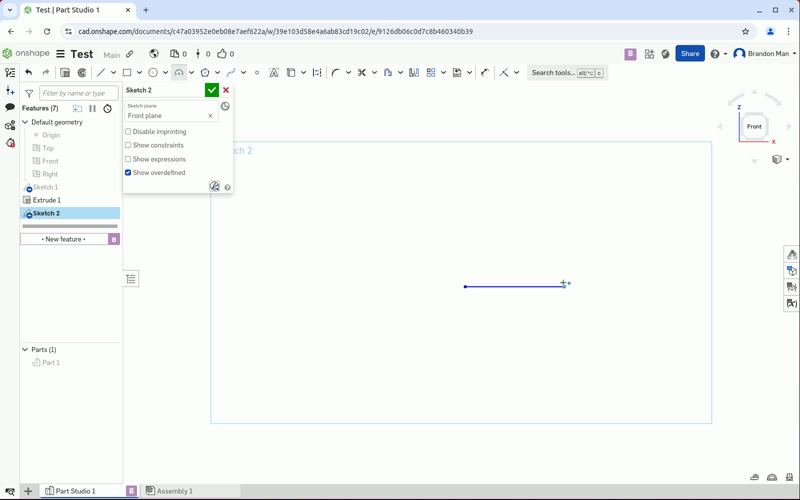
scroll(6)
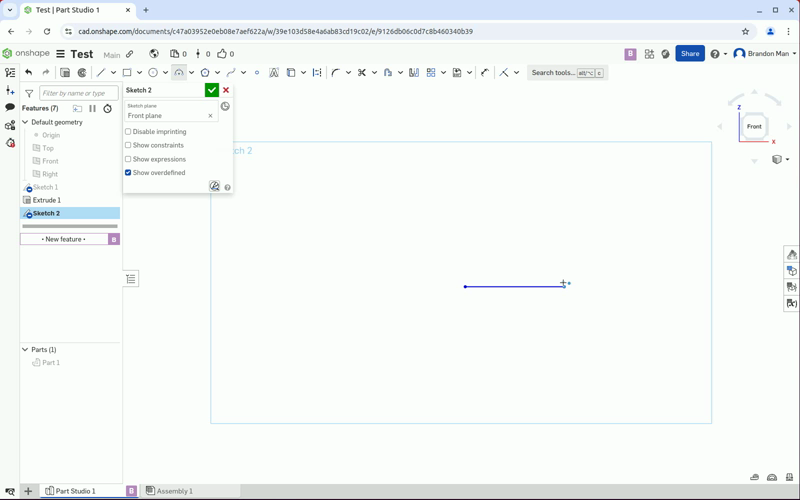
scroll(6)
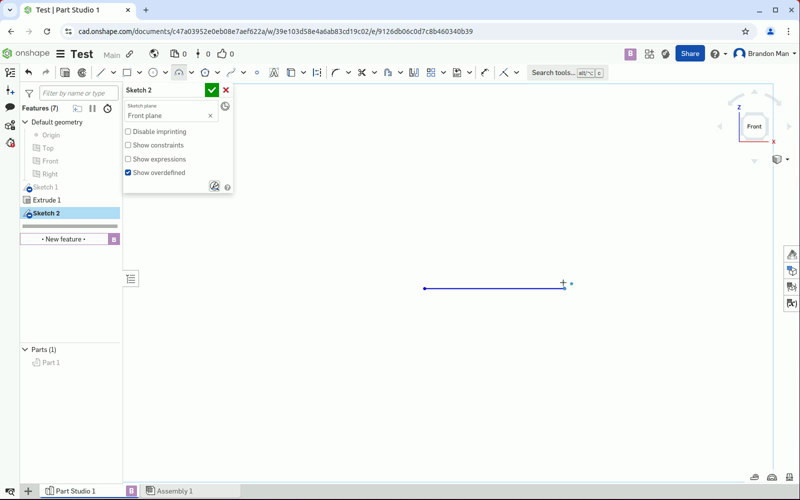
scroll(6)
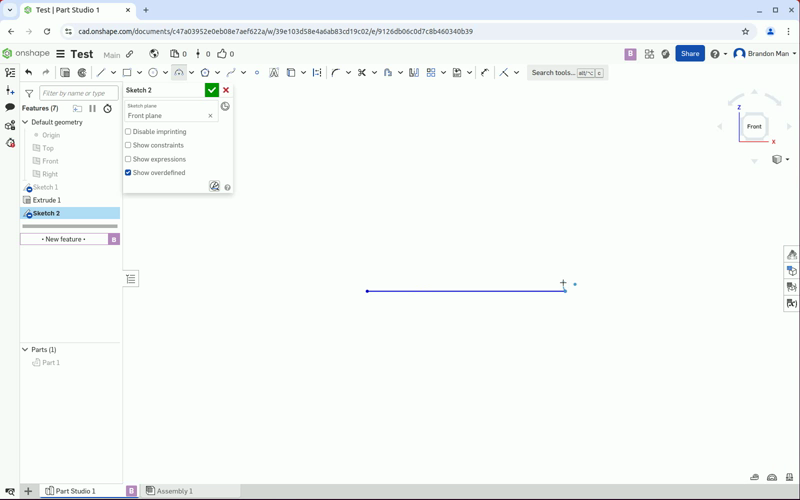
scroll(6)
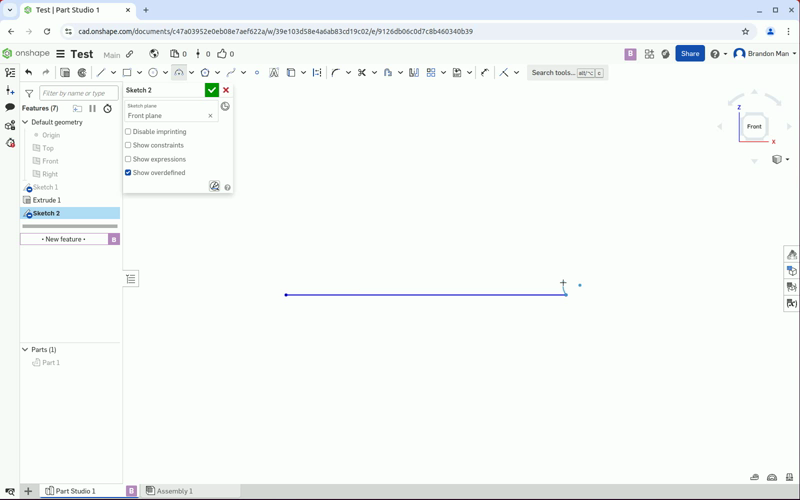
scroll(6)
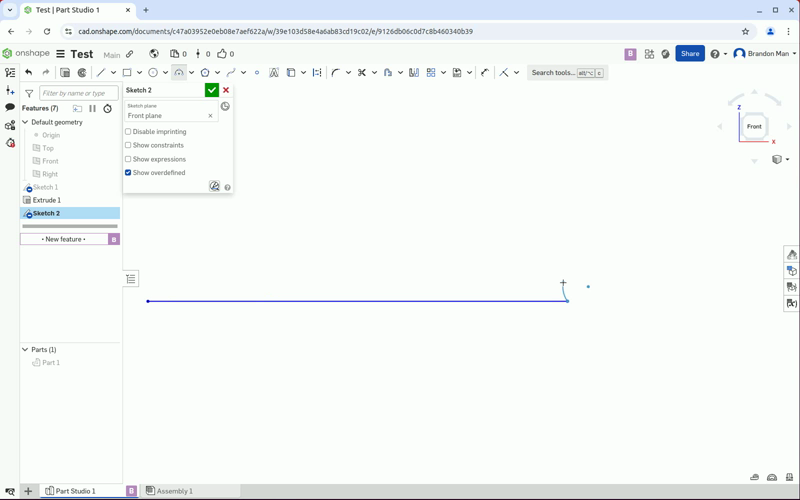
scroll(6)
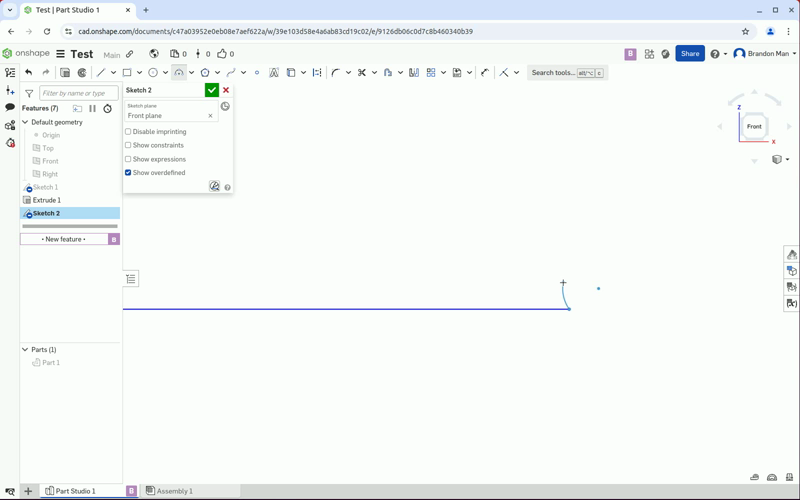
scroll(6)
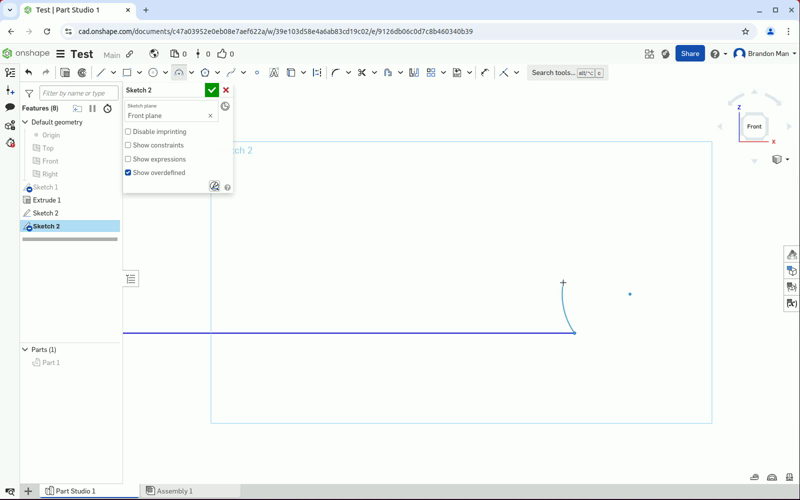
click(563, 282)
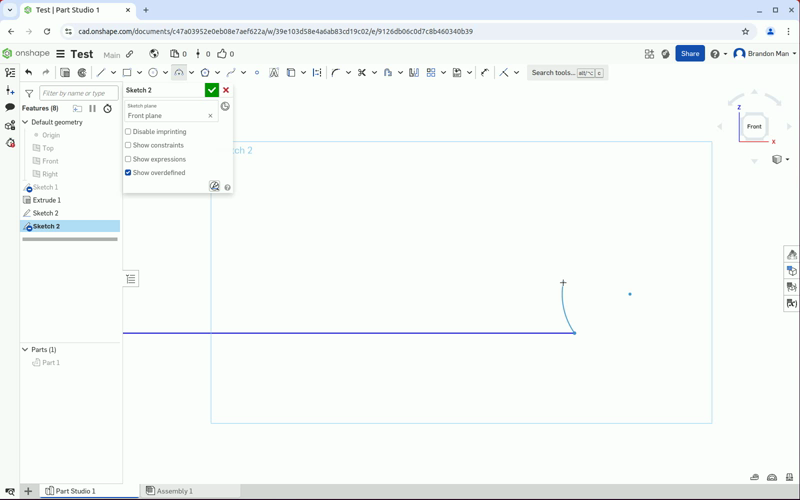
scroll(-6)
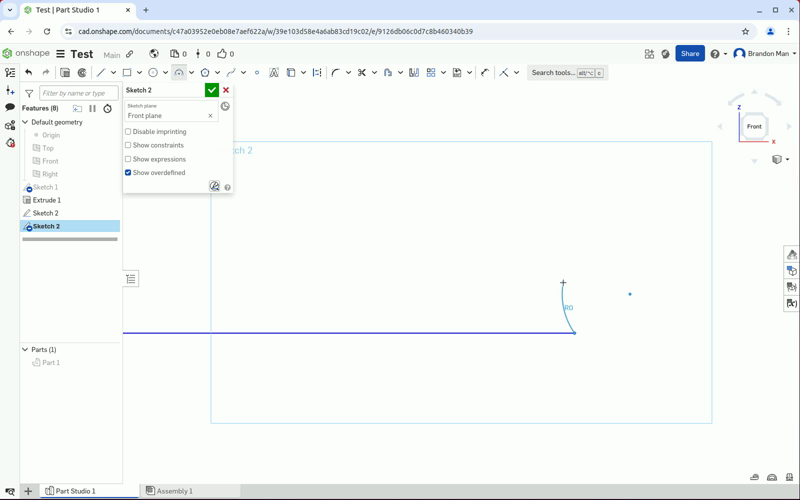
scroll(-6)
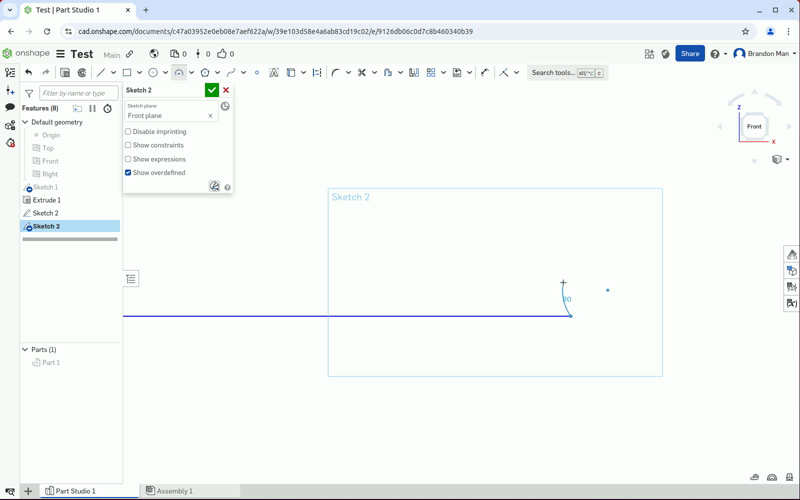
scroll(-6)
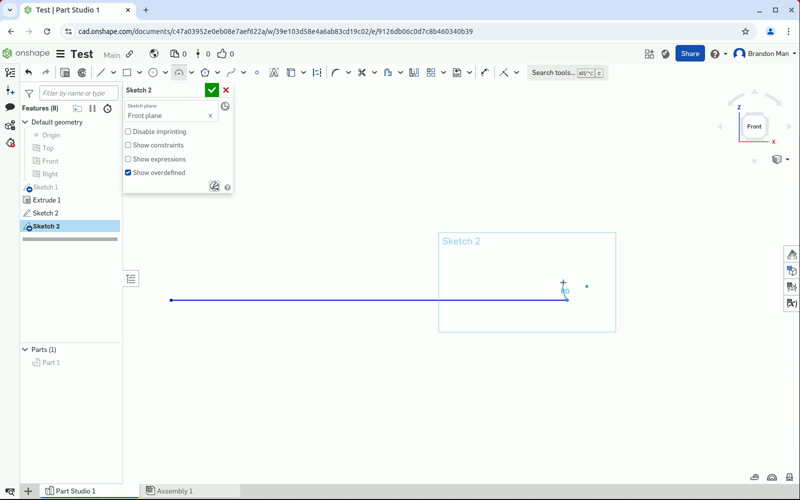
scroll(-6)
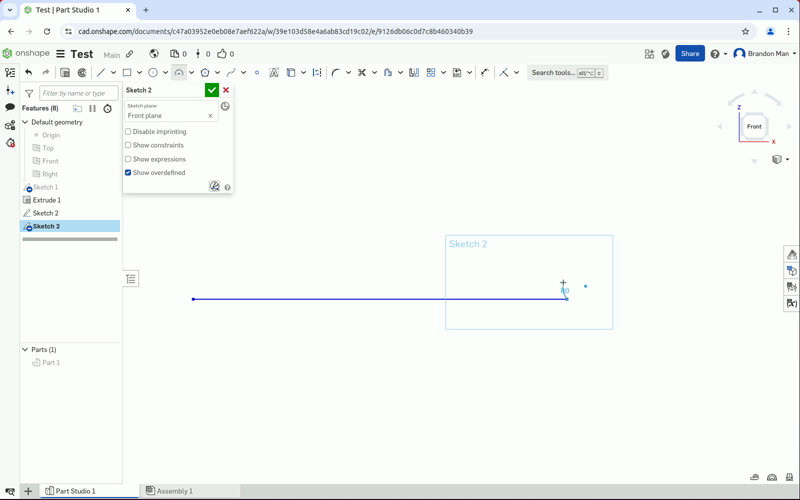
scroll(-6)
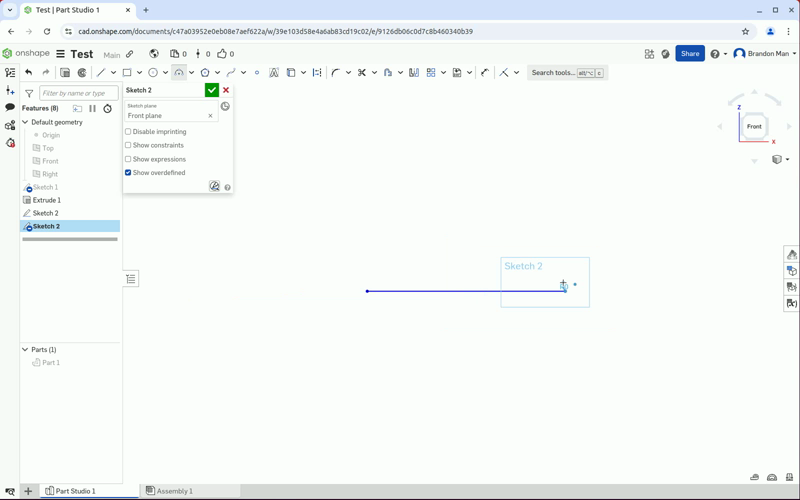
scroll(-6)
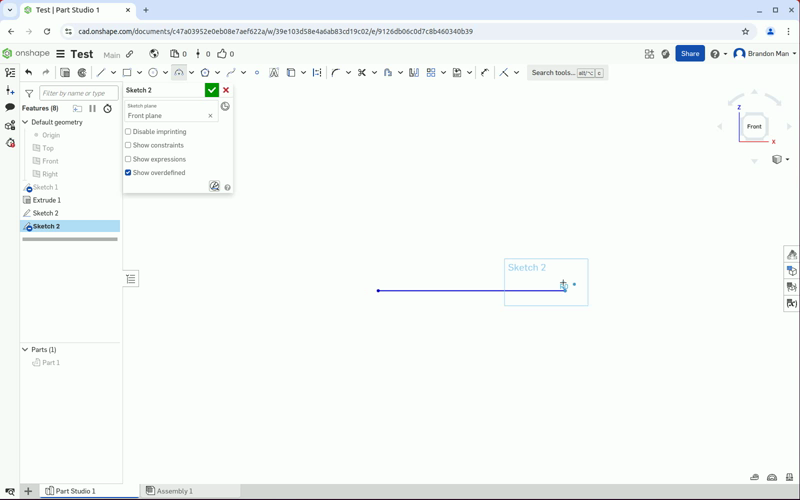
scroll(-6)
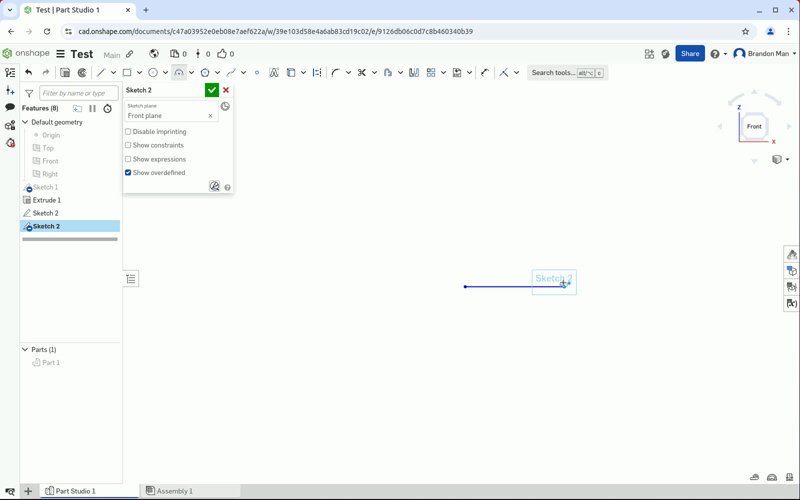
mouse_move(562, 284)
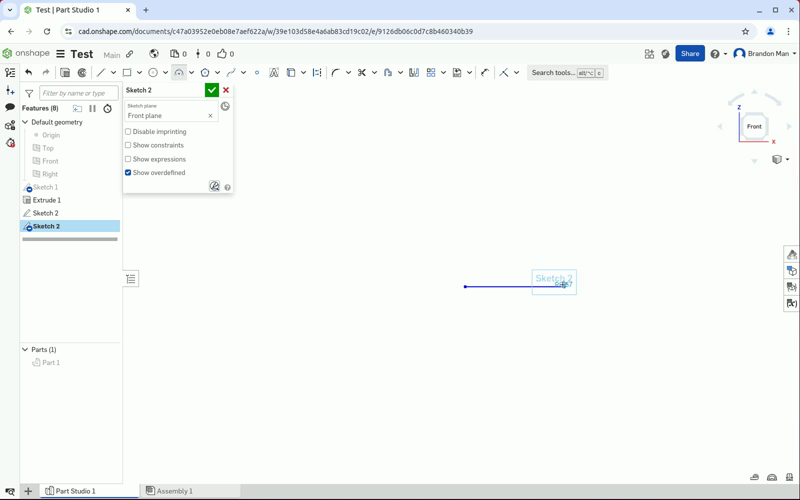
scroll(6)
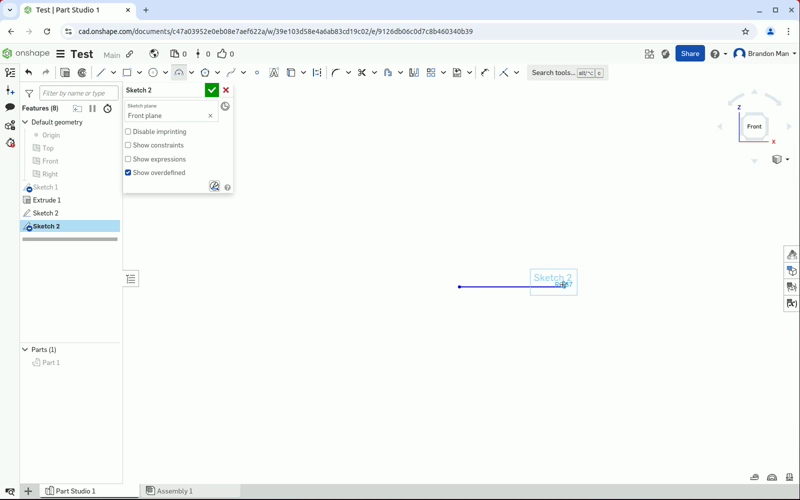
scroll(6)
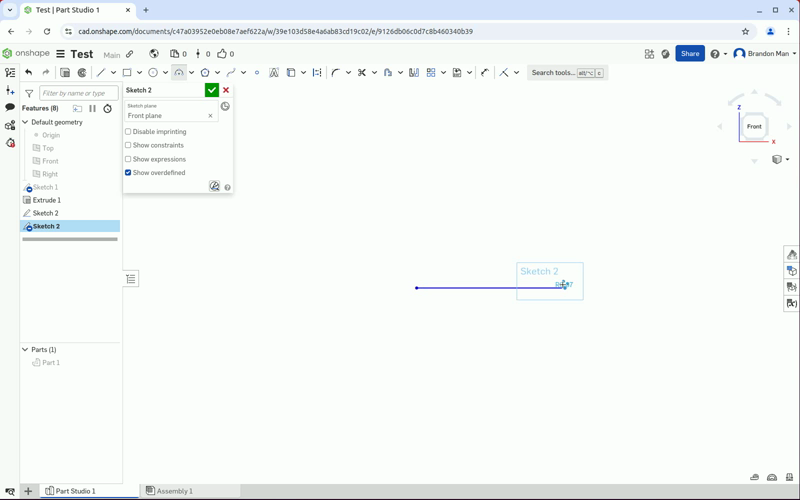
scroll(6)
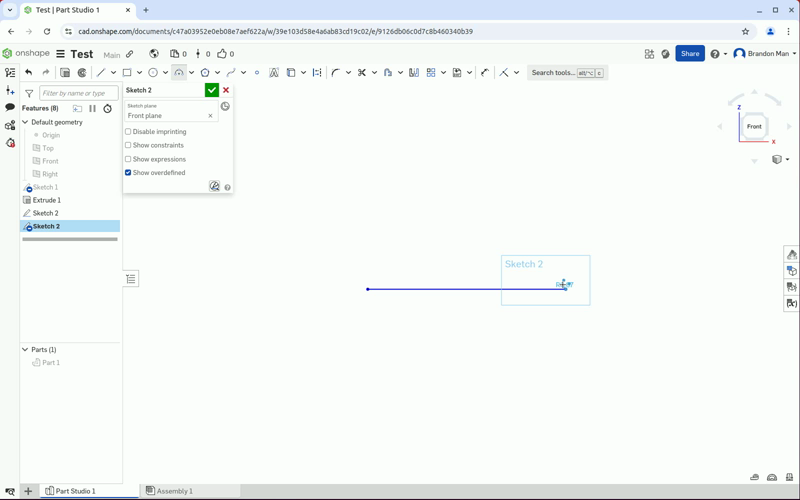
scroll(6)
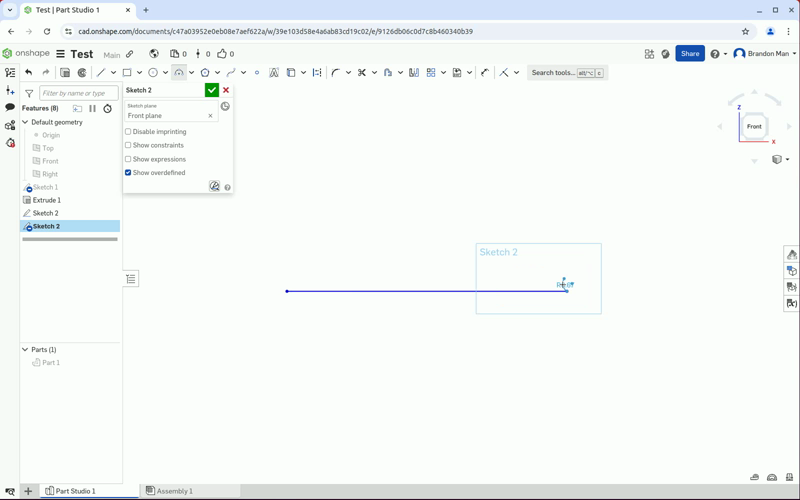
scroll(6)
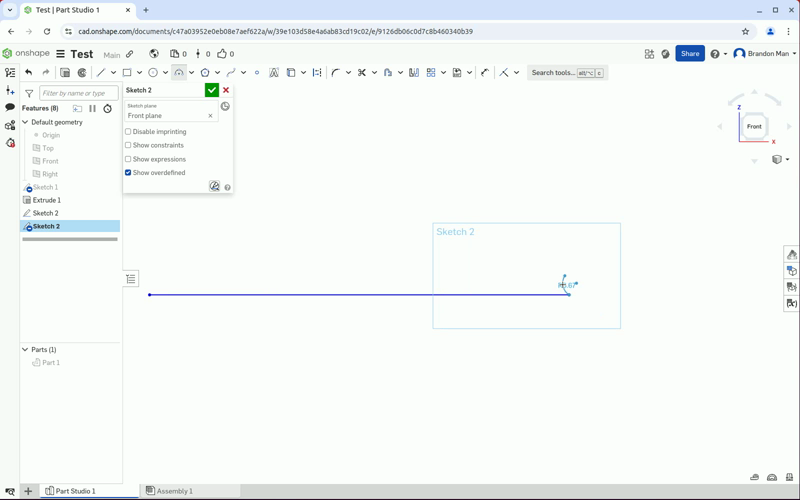
scroll(6)
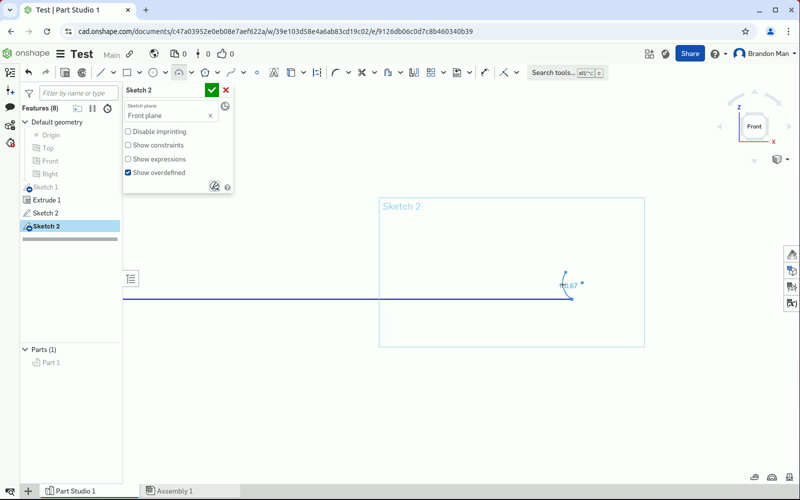
scroll(6)
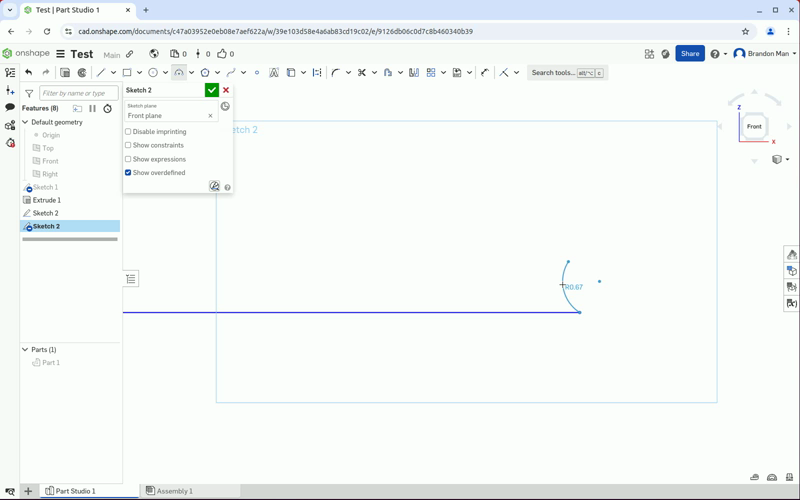
click(562, 284)
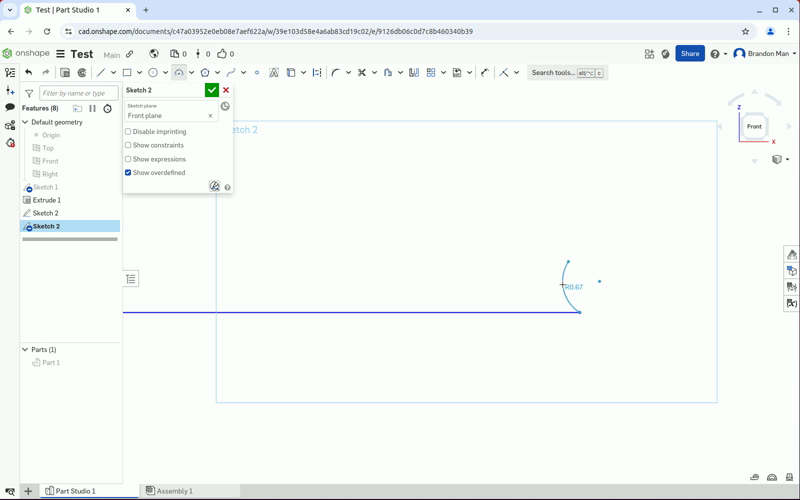
scroll(-6)
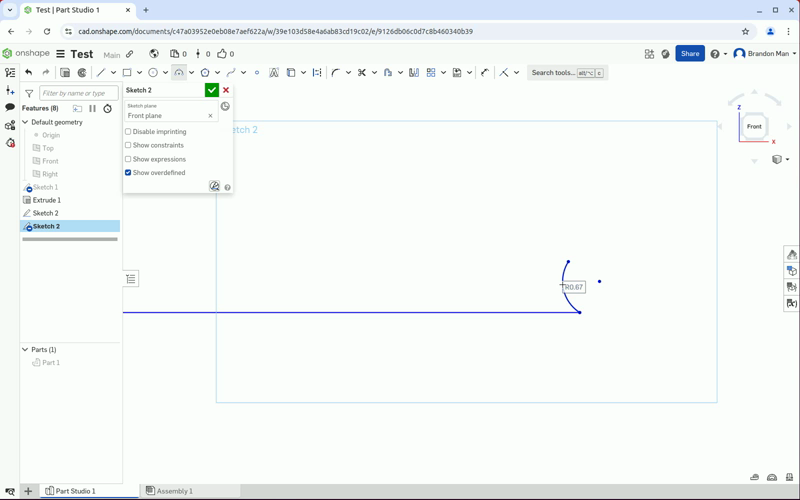
scroll(-6)
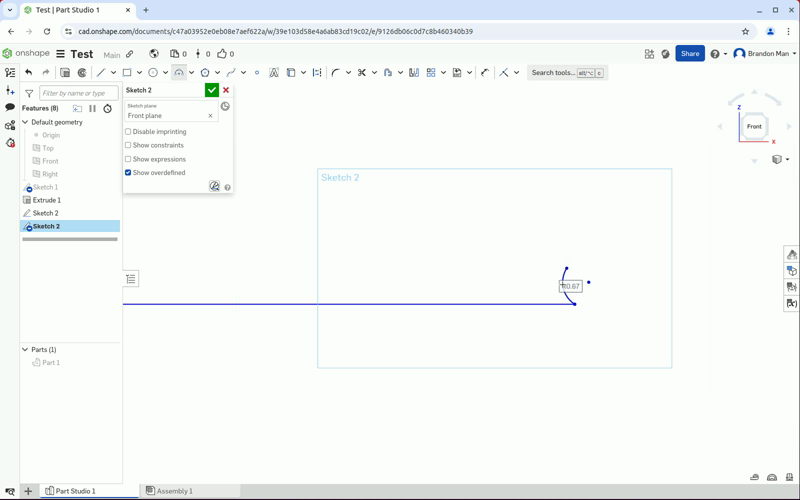
scroll(-6)
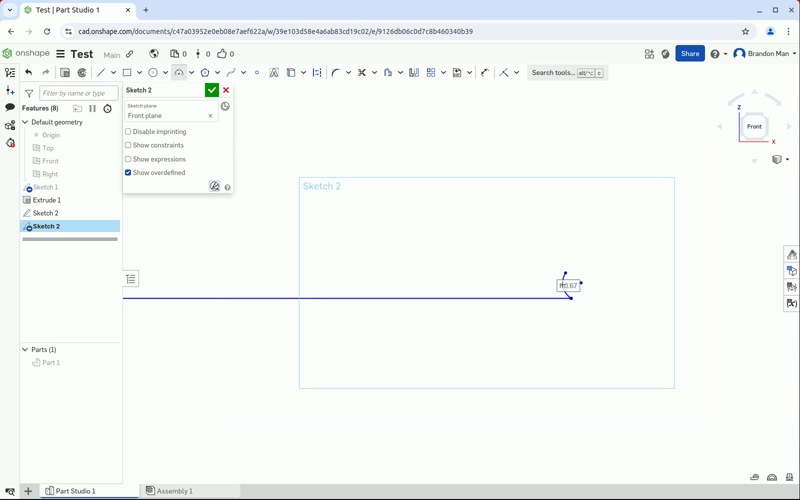
scroll(-6)
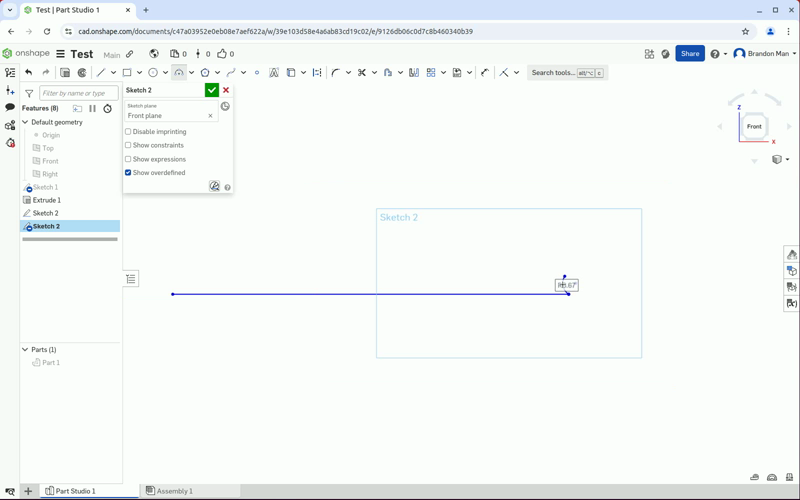
scroll(-6)
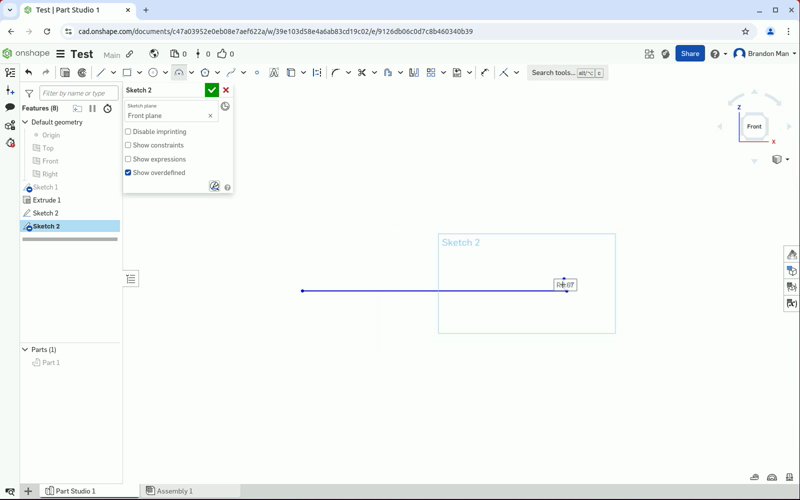
scroll(-6)
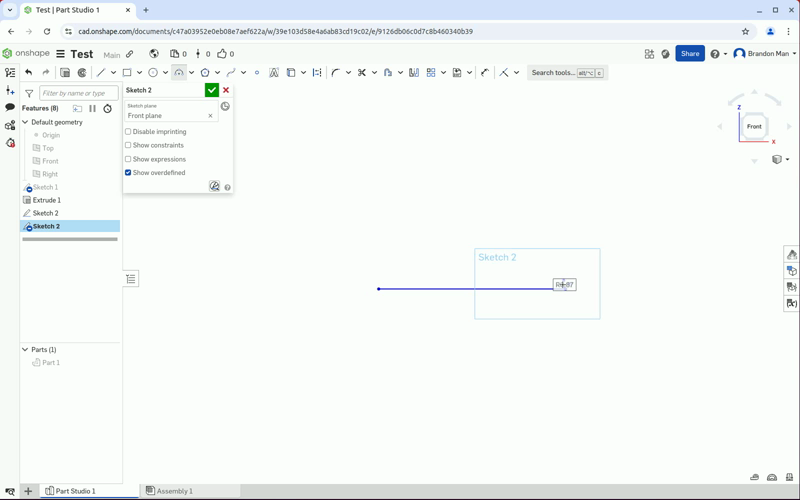
scroll(-6)
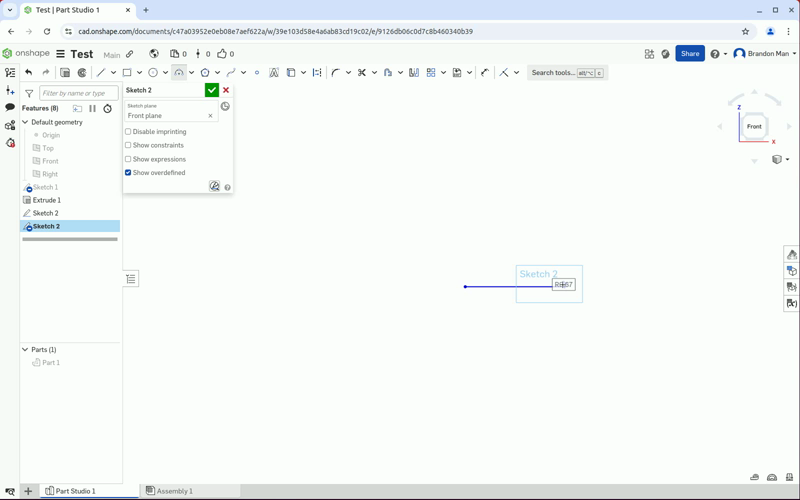
key_up(shift)
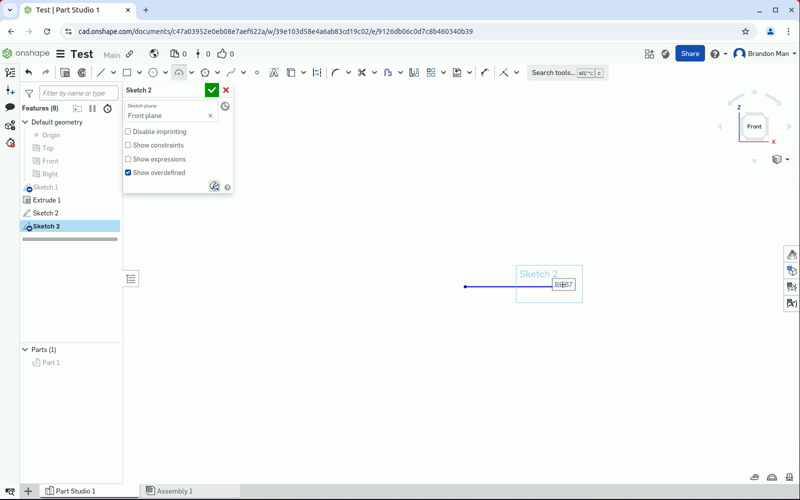
key(esc)
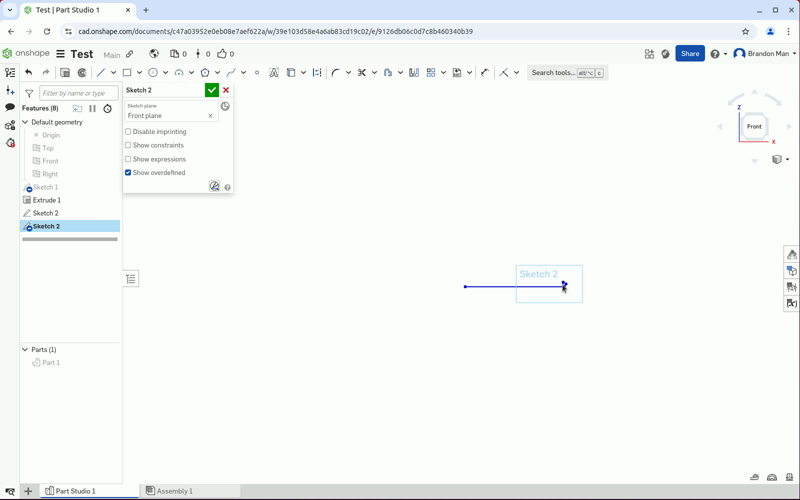
key(l)
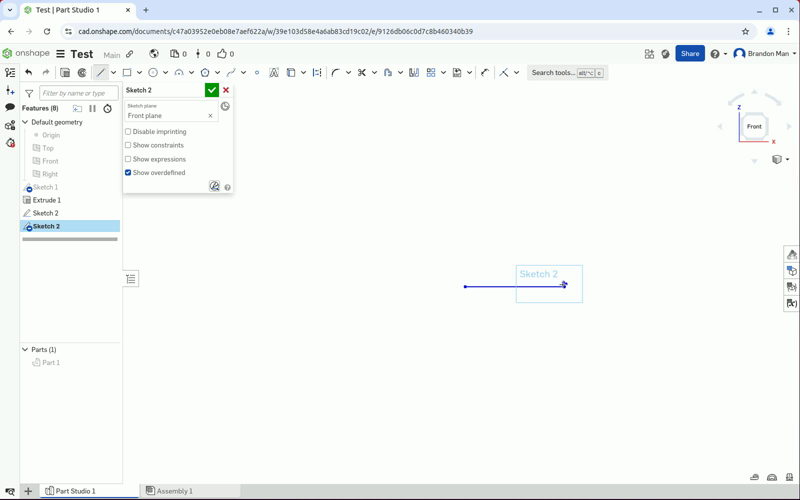
mouse_move(563, 282)
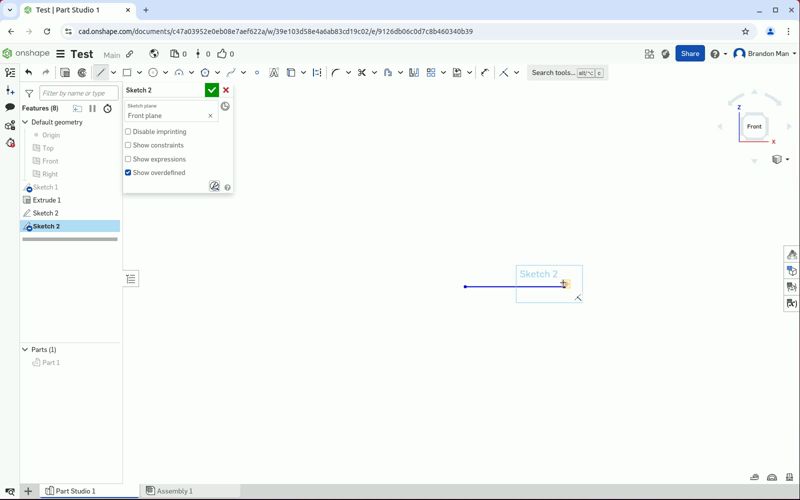
scroll(6)
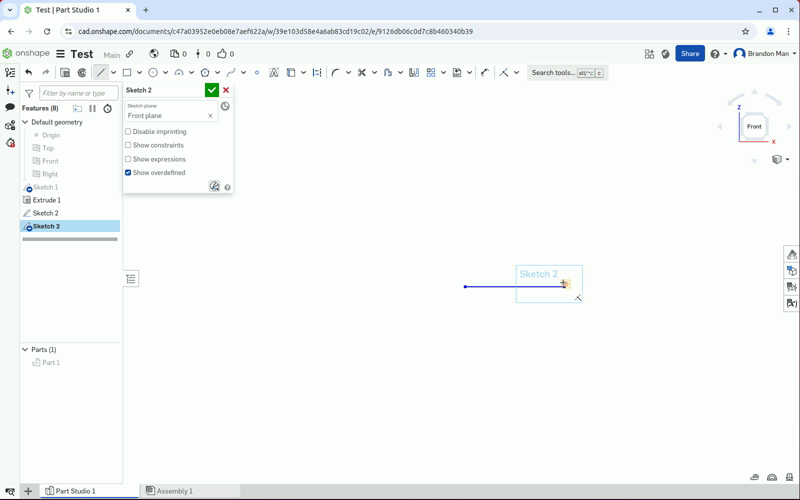
scroll(6)
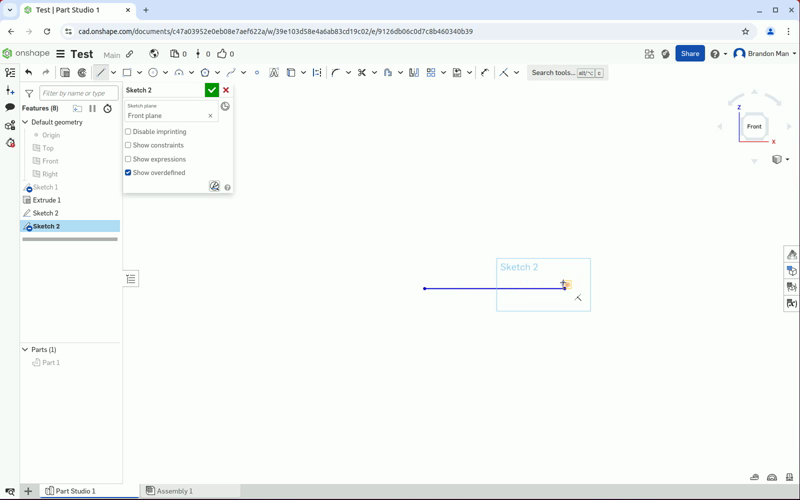
scroll(6)
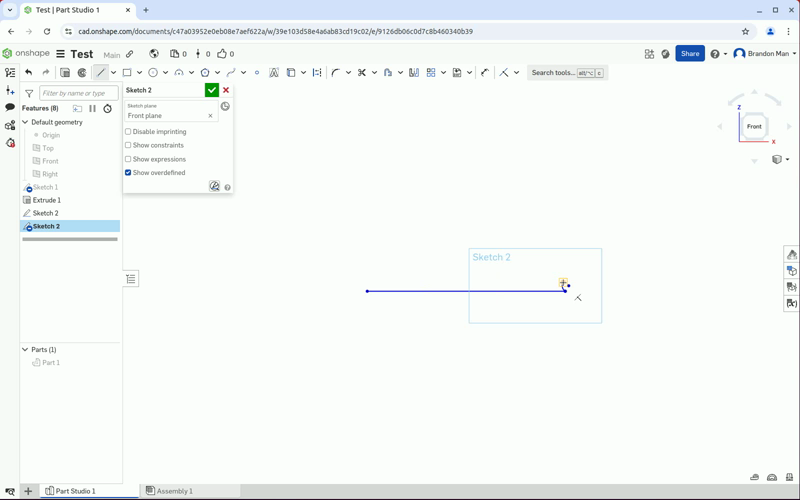
scroll(6)
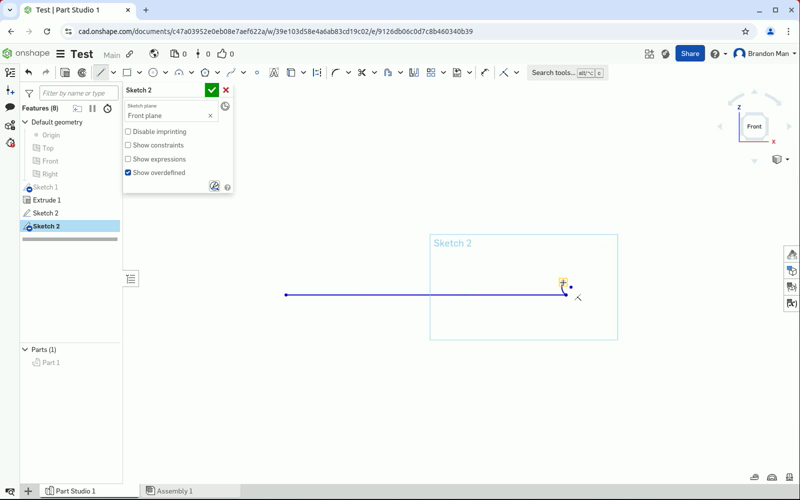
scroll(6)
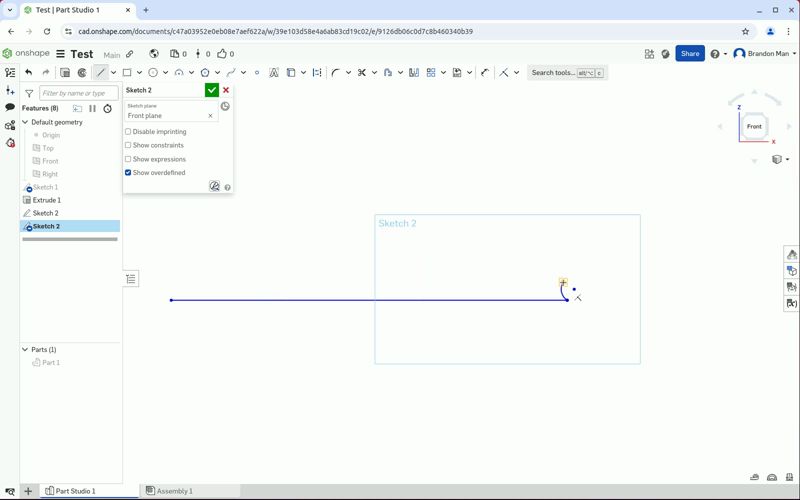
scroll(6)
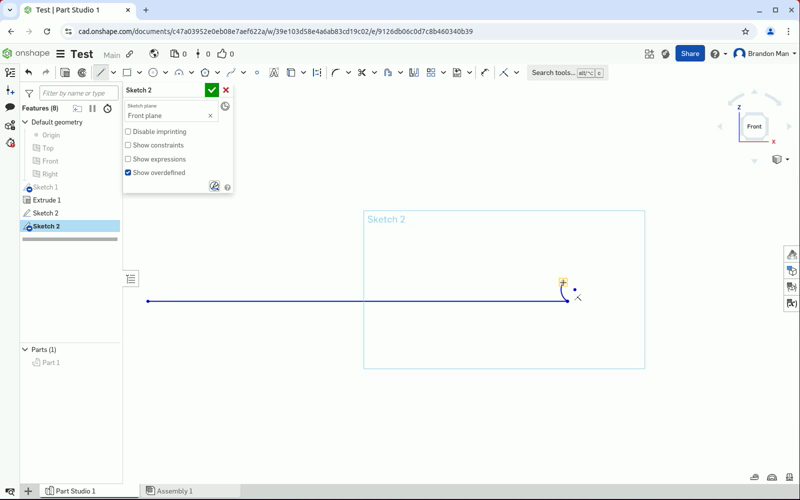
scroll(6)
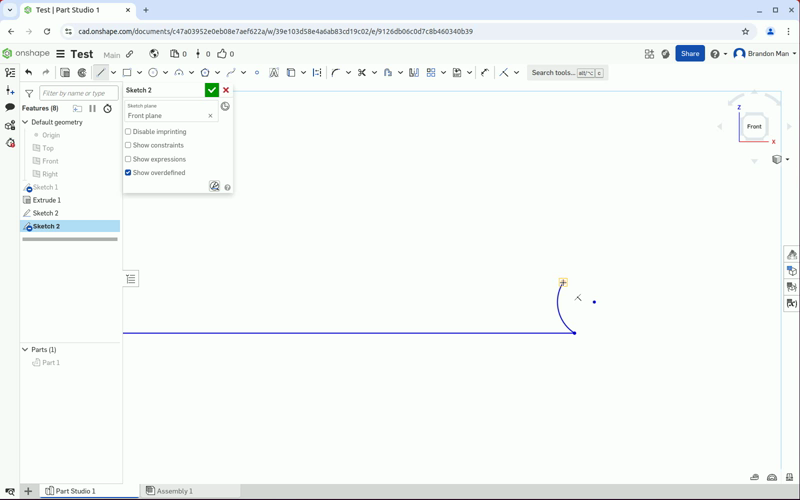
click(563, 282)
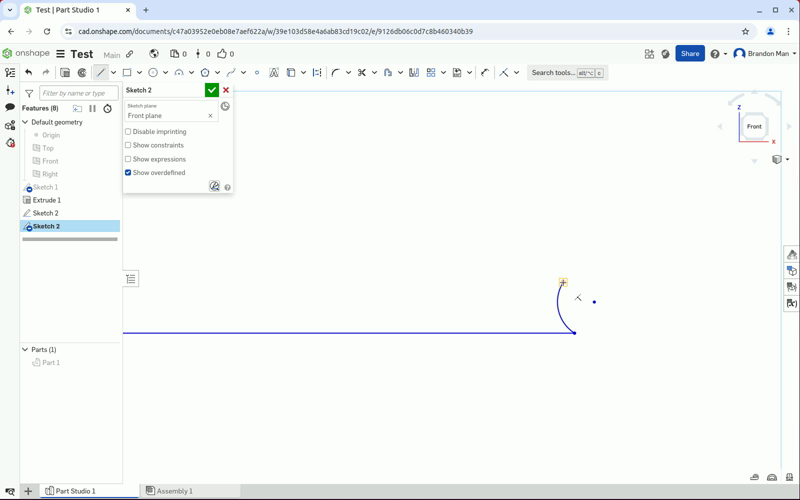
scroll(-6)
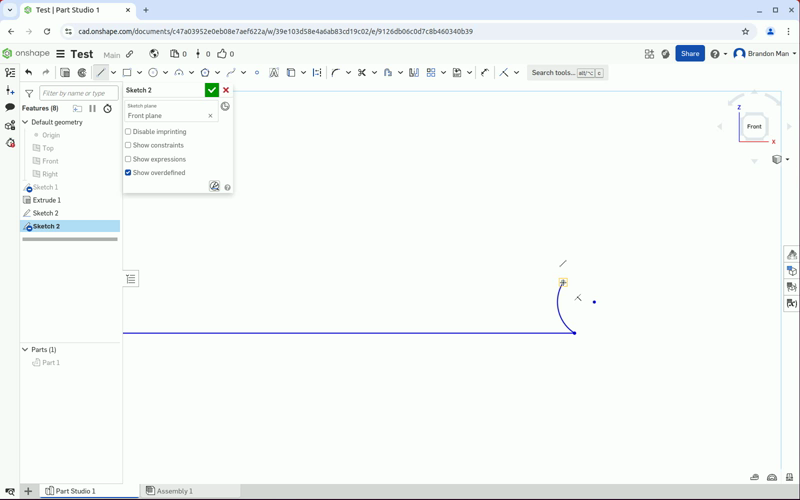
scroll(-6)
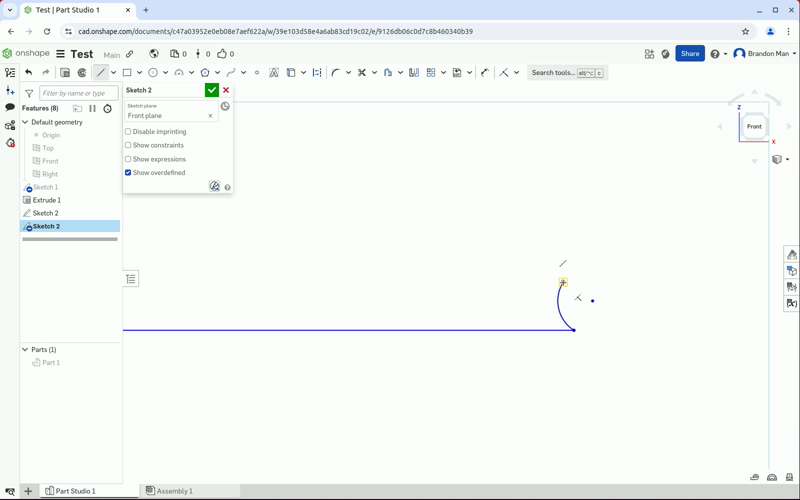
scroll(-6)
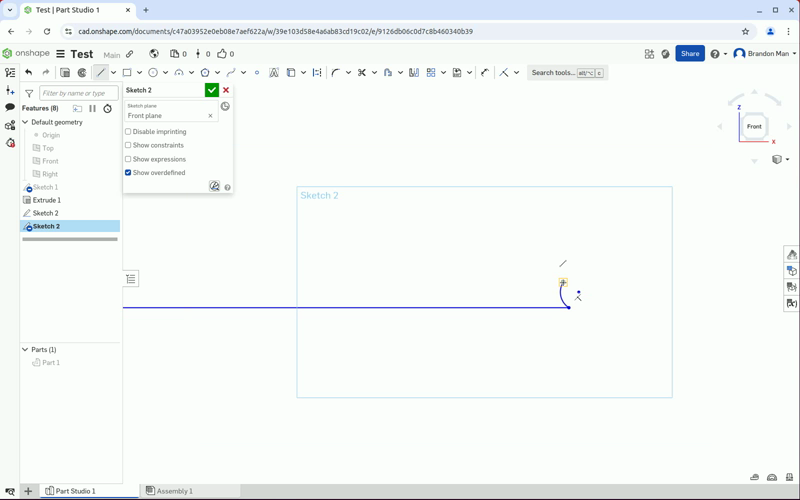
scroll(-6)
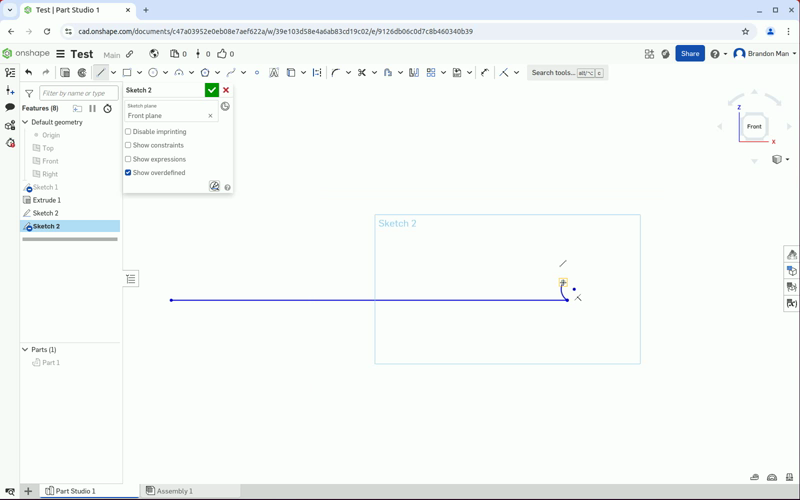
scroll(-6)
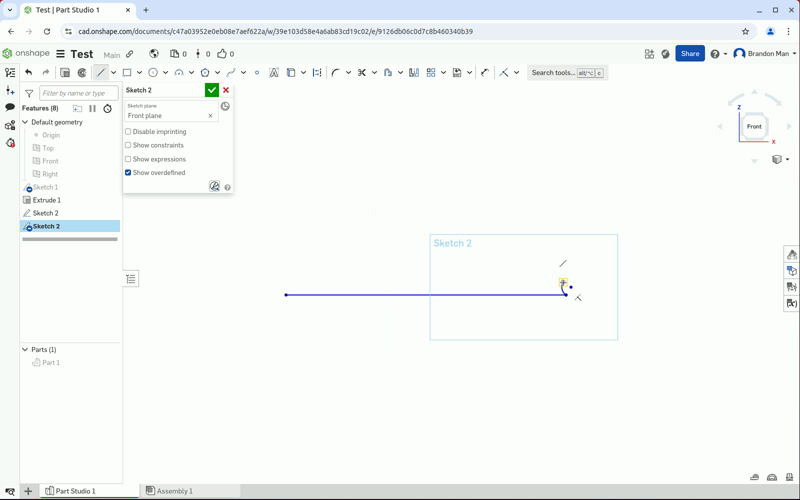
scroll(-6)
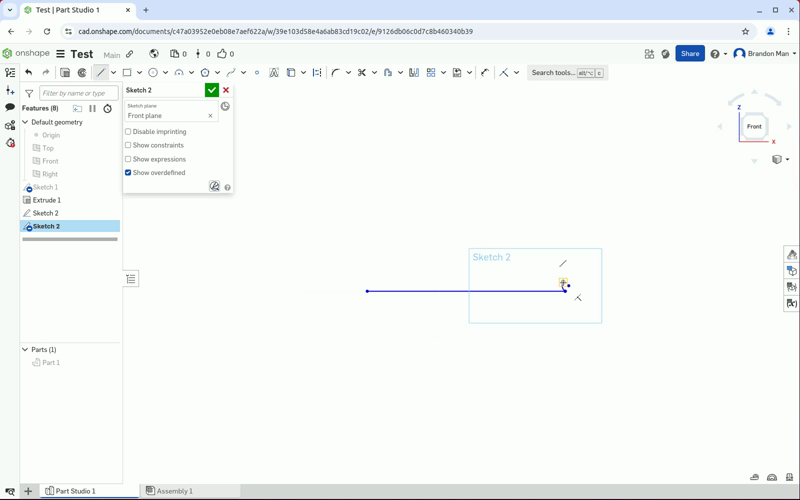
scroll(-6)
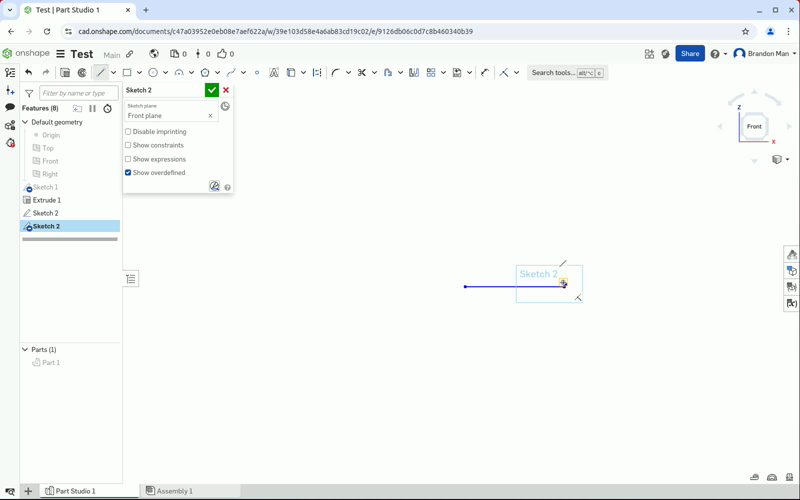
key_down(shift)
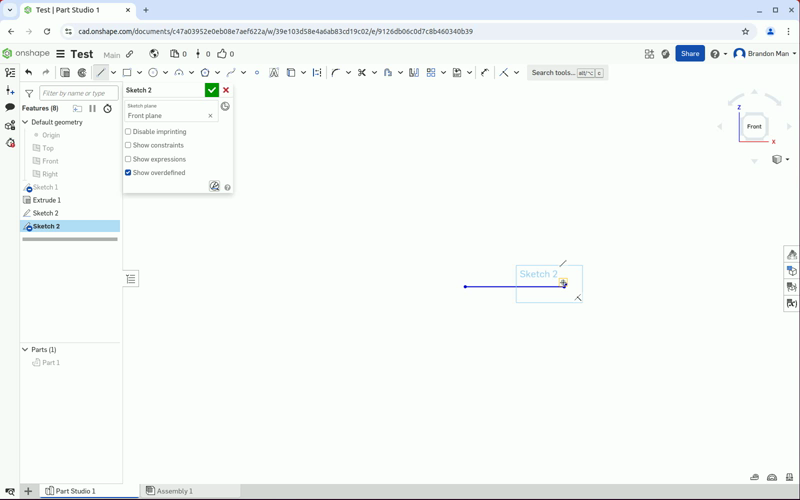
mouse_move(466, 282)
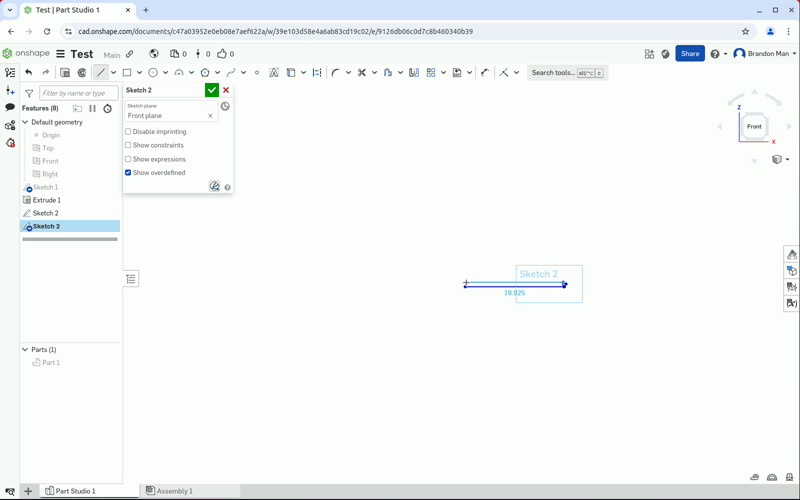
scroll(6)
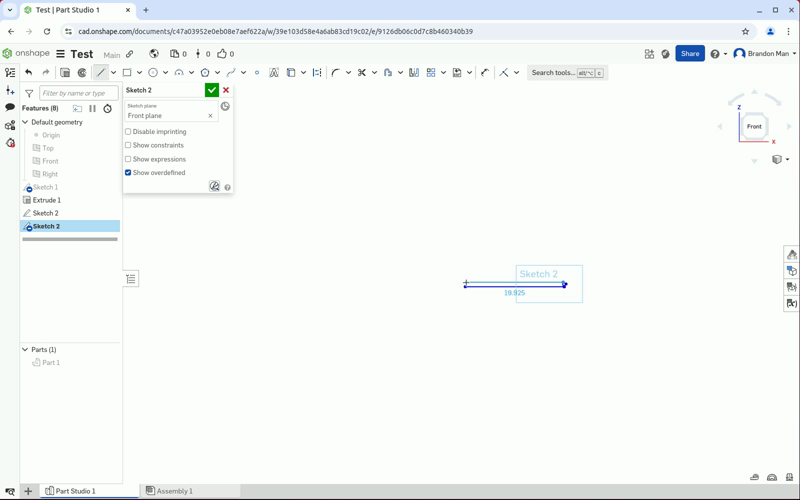
scroll(6)
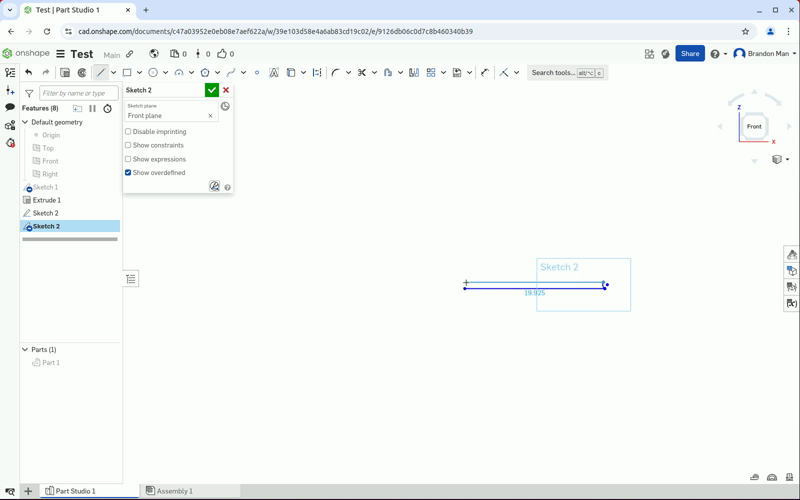
scroll(6)
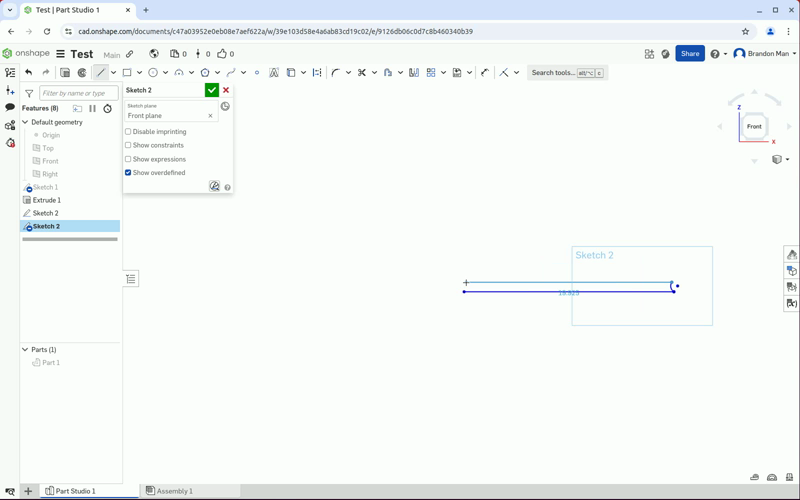
scroll(6)
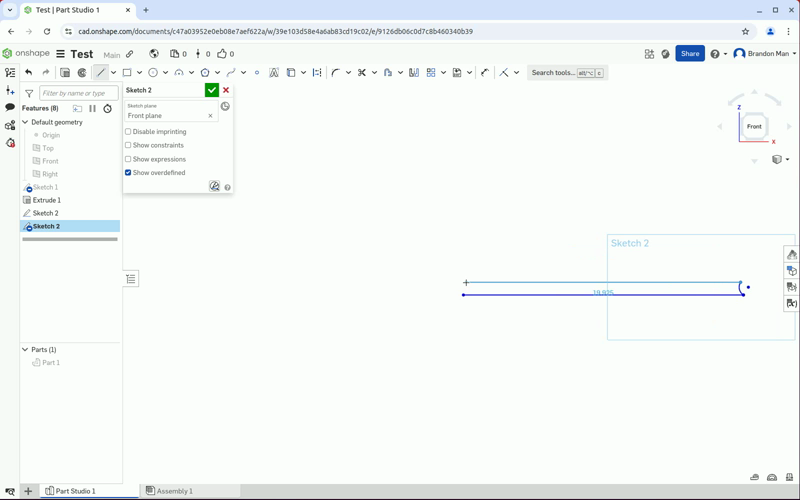
scroll(6)
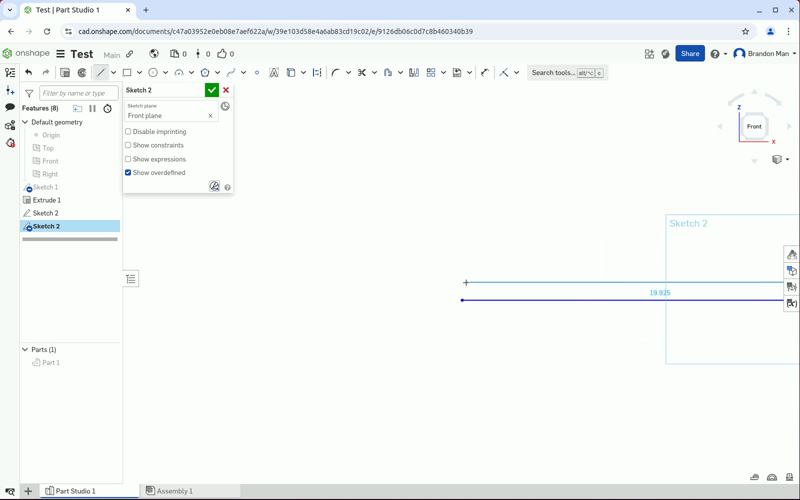
scroll(6)
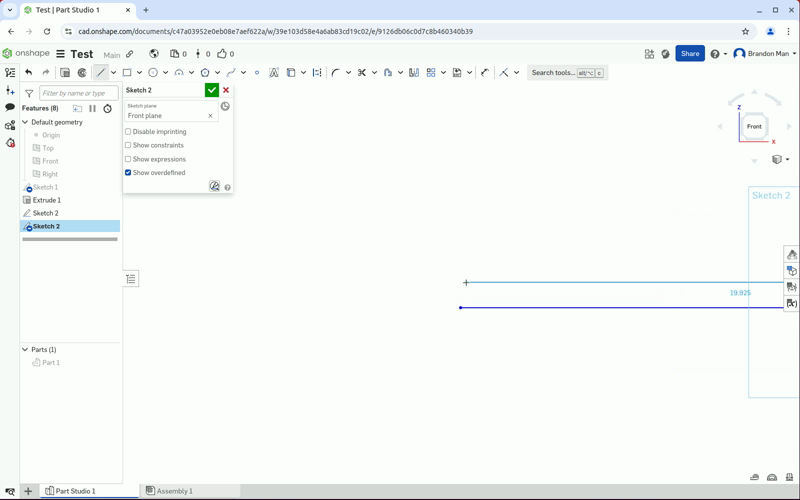
scroll(6)
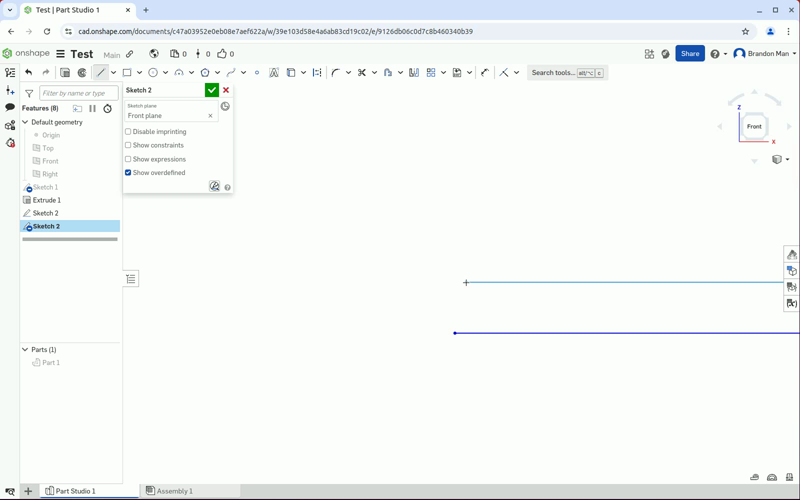
click(466, 282)
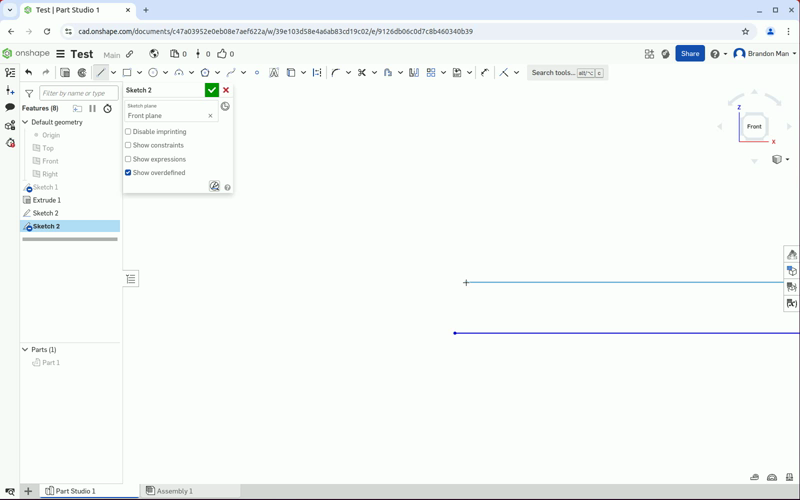
scroll(-6)
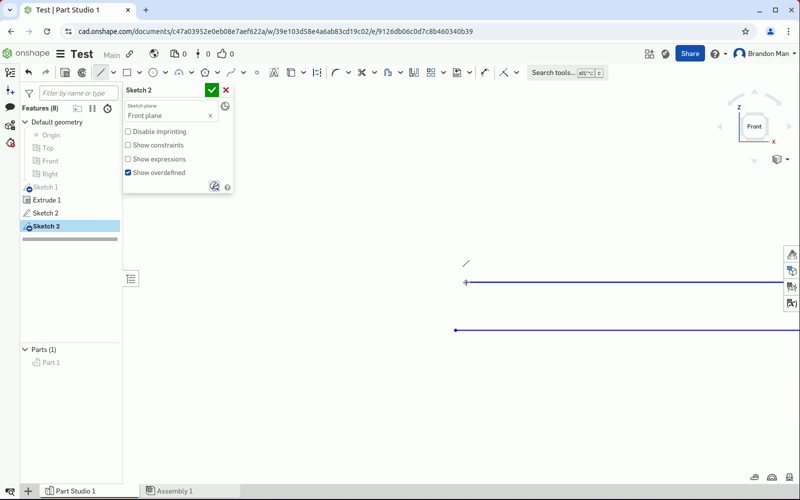
scroll(-6)
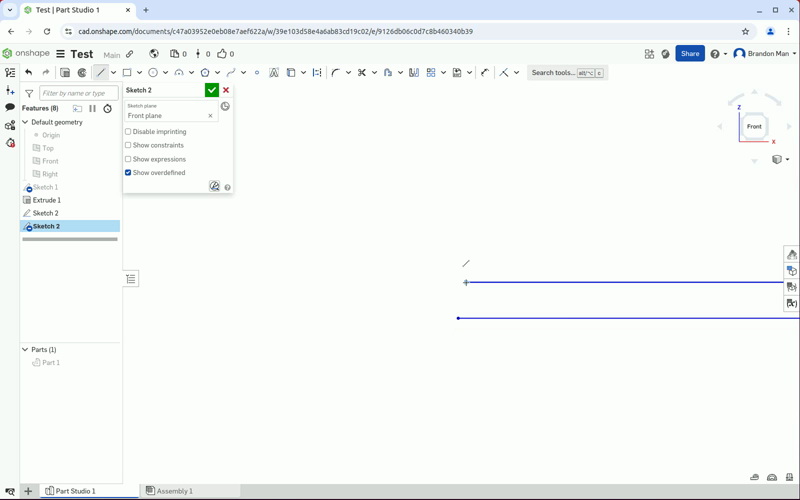
scroll(-6)
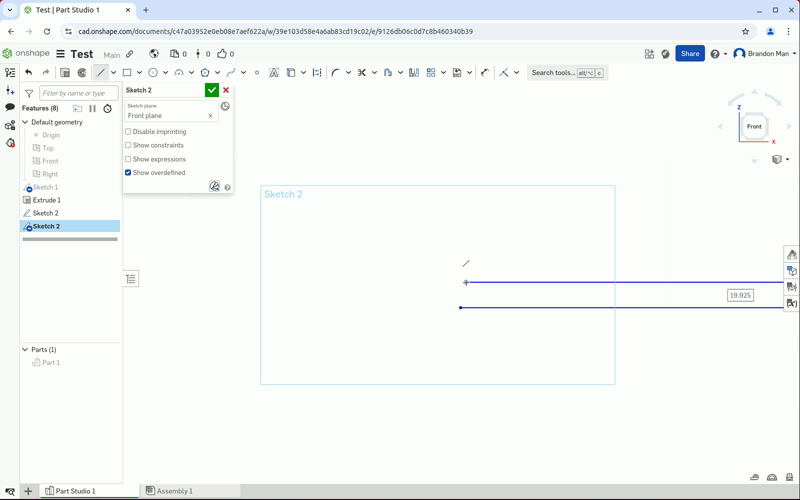
scroll(-6)
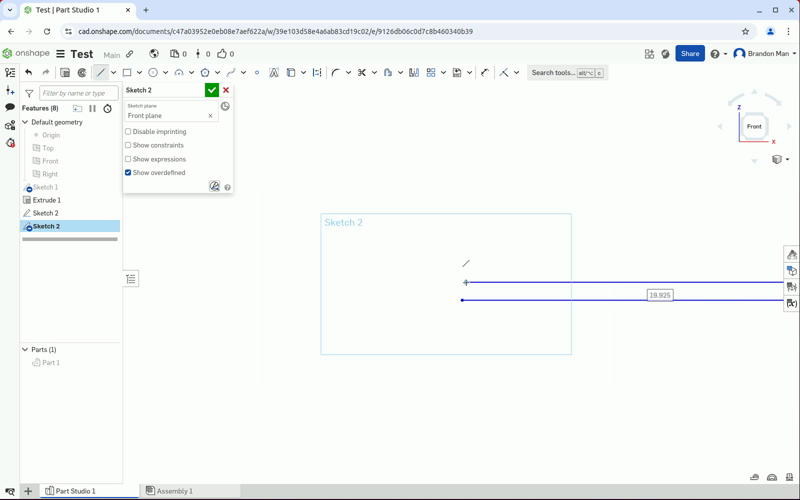
scroll(-6)
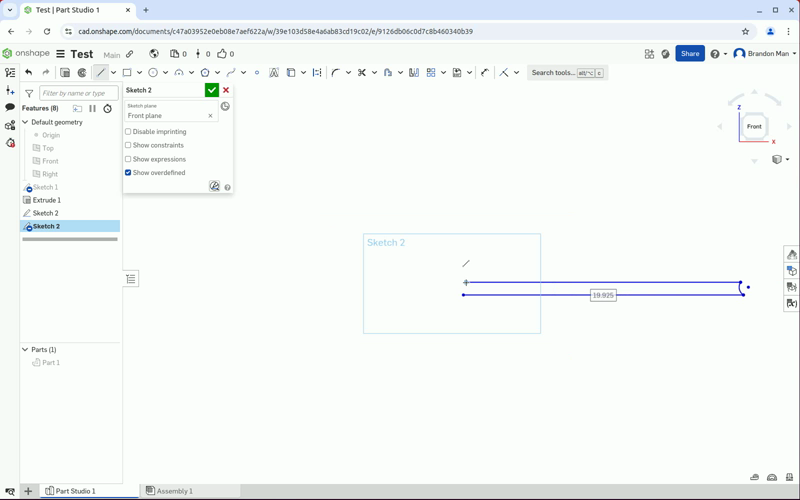
scroll(-6)
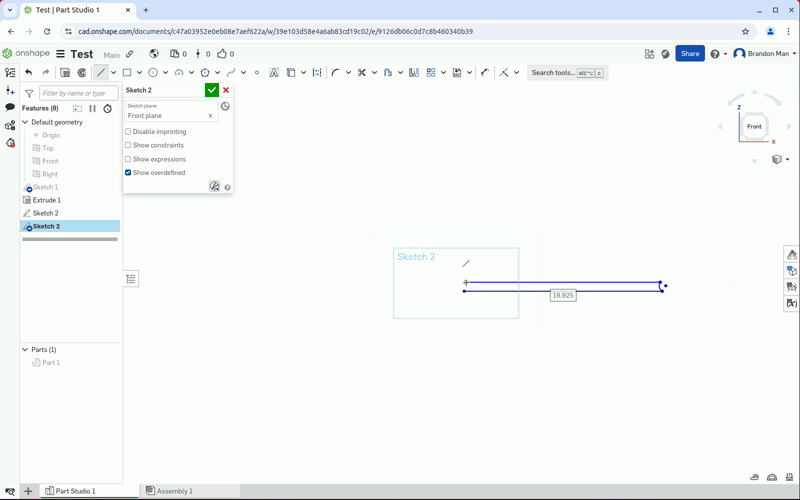
scroll(-6)
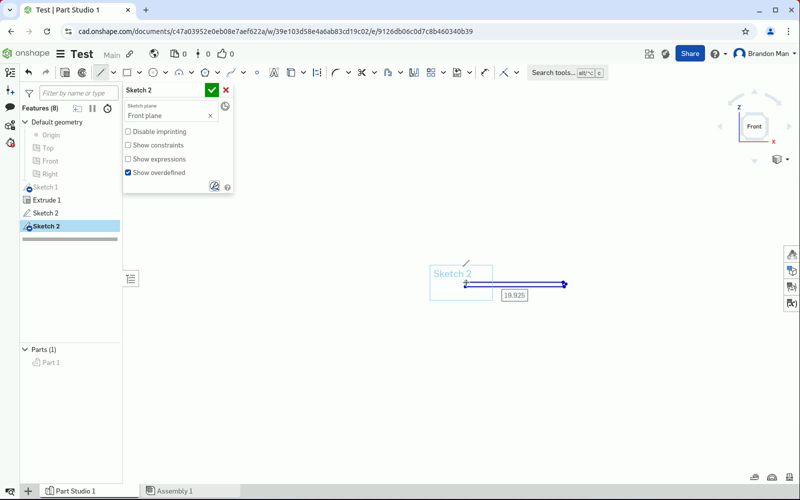
key_up(shift)
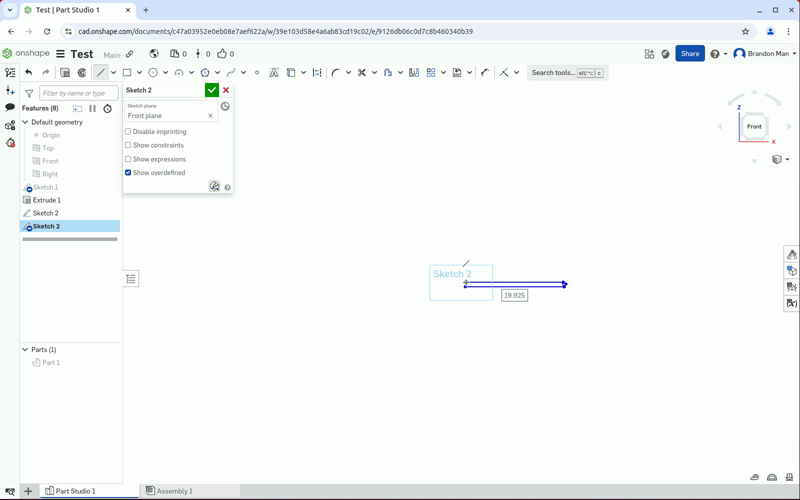
key(esc)
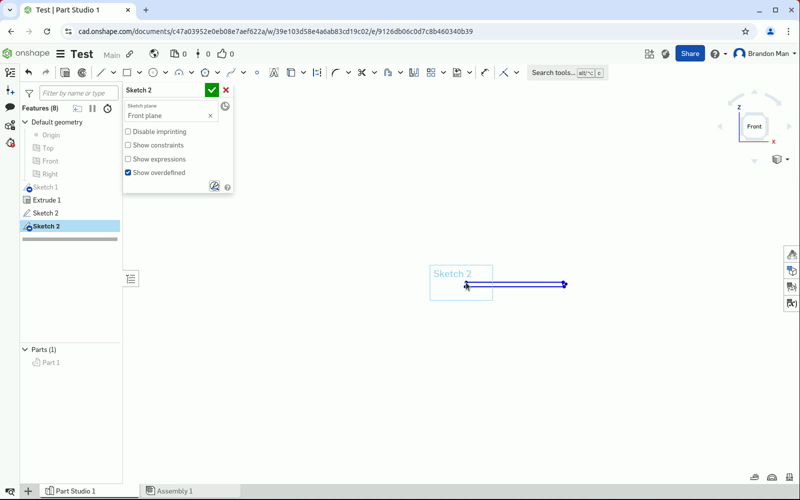
key(a)
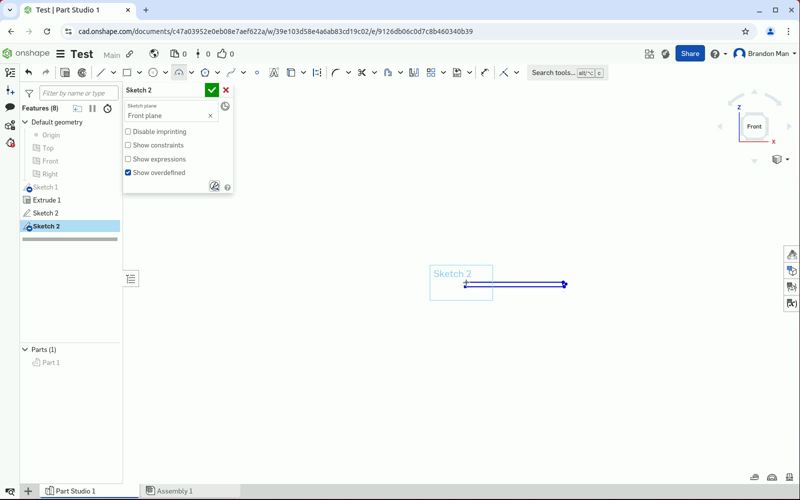
mouse_move(466, 282)
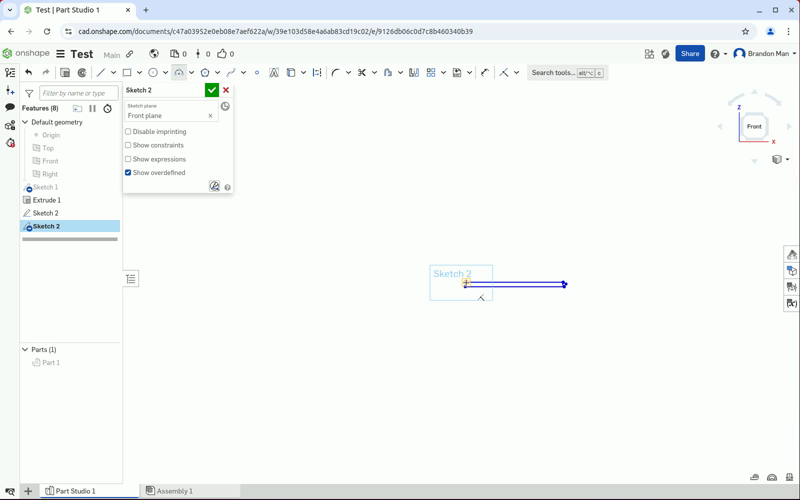
scroll(6)
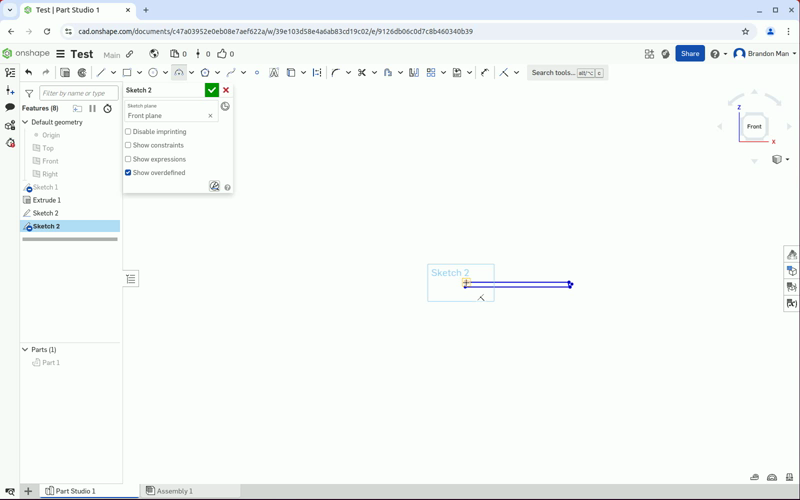
scroll(6)
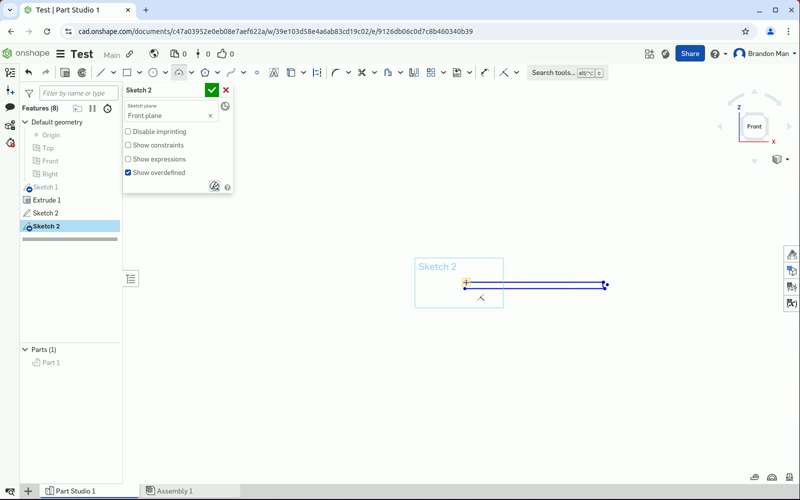
scroll(6)
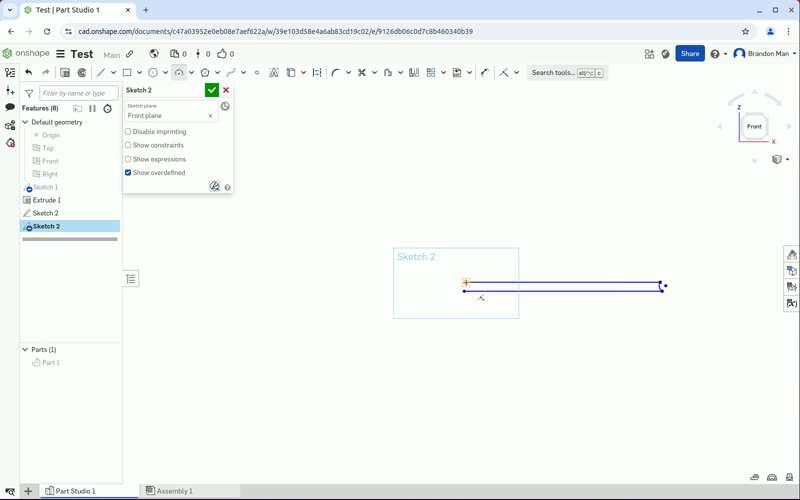
scroll(6)
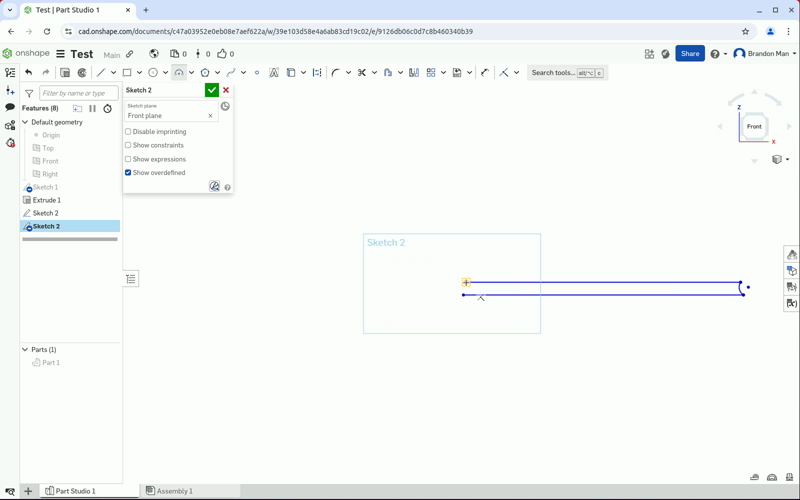
scroll(6)
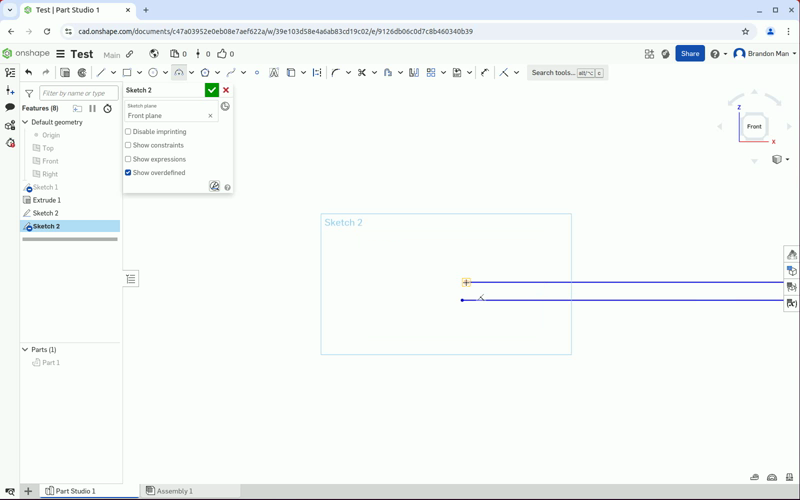
scroll(6)
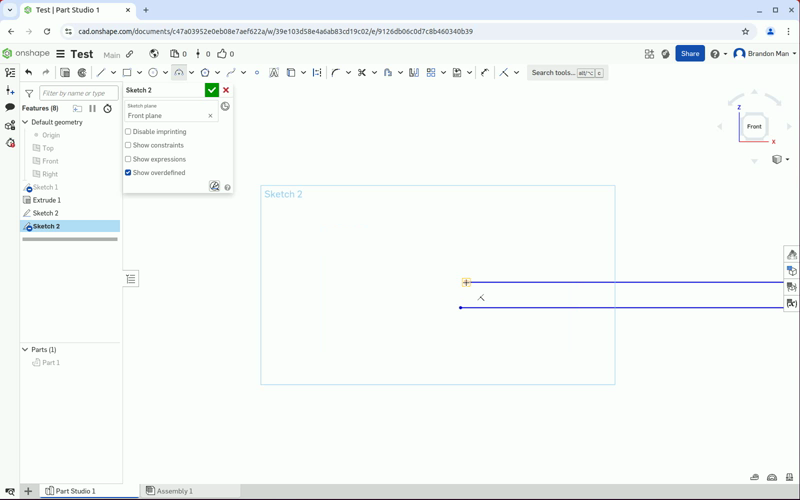
scroll(6)
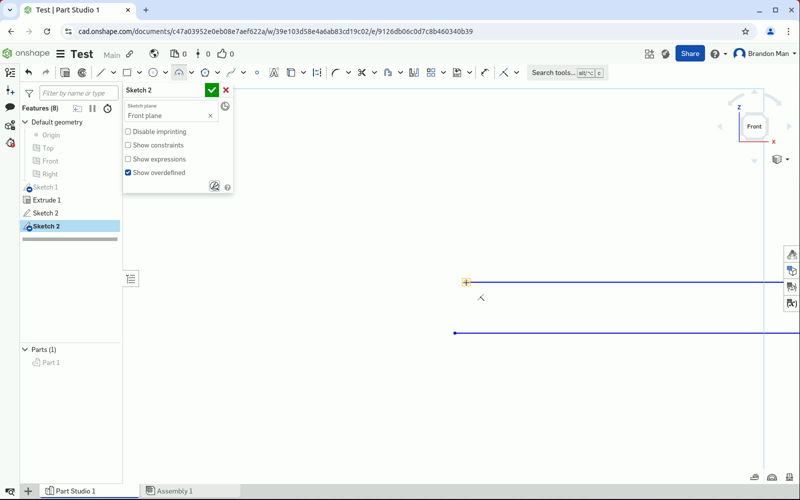
click(466, 282)
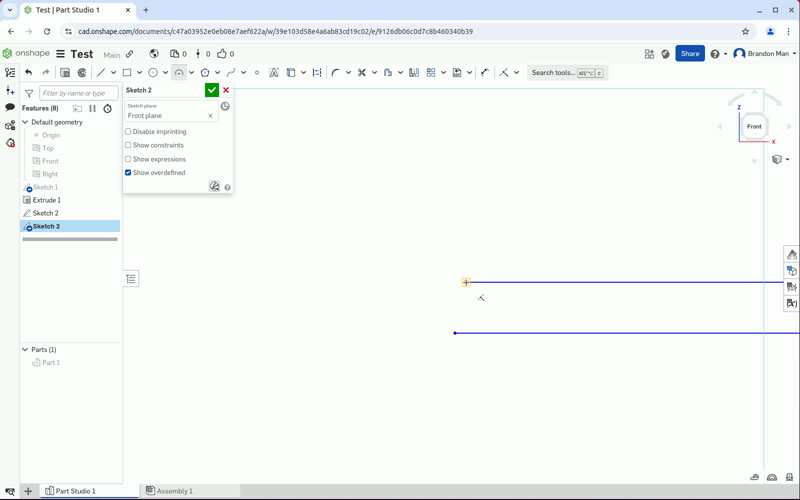
scroll(-6)
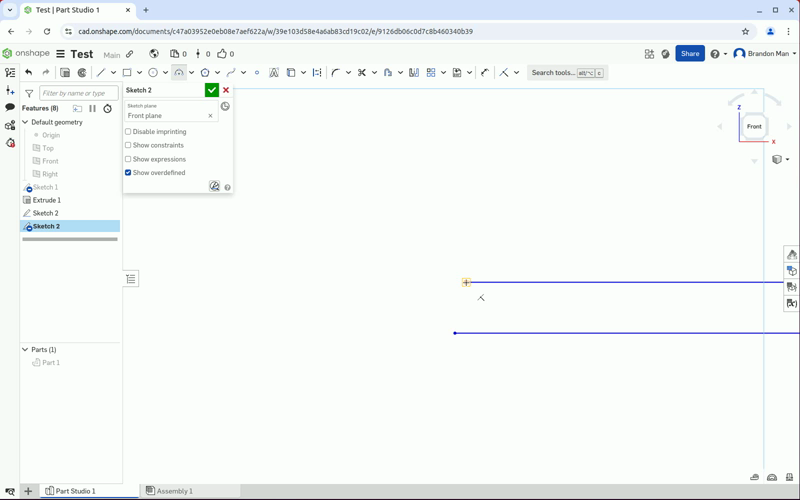
scroll(-6)
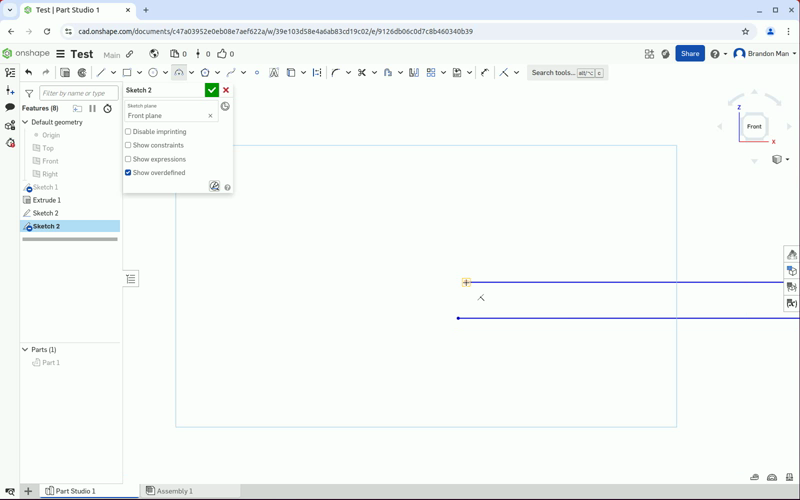
scroll(-6)
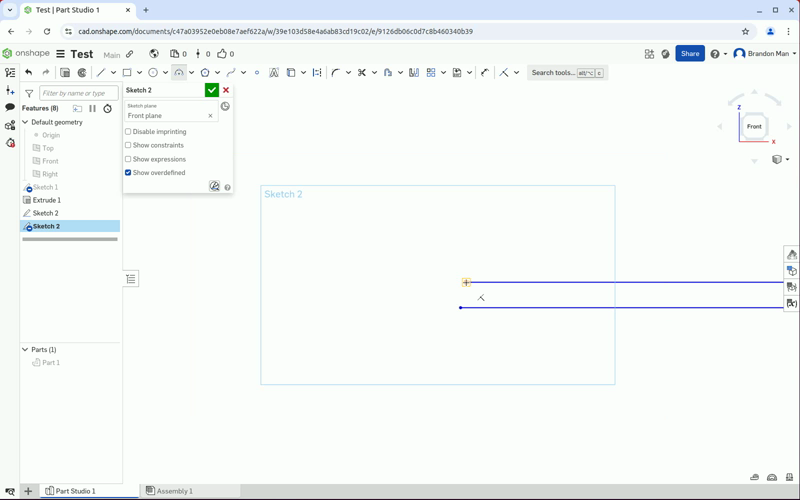
scroll(-6)
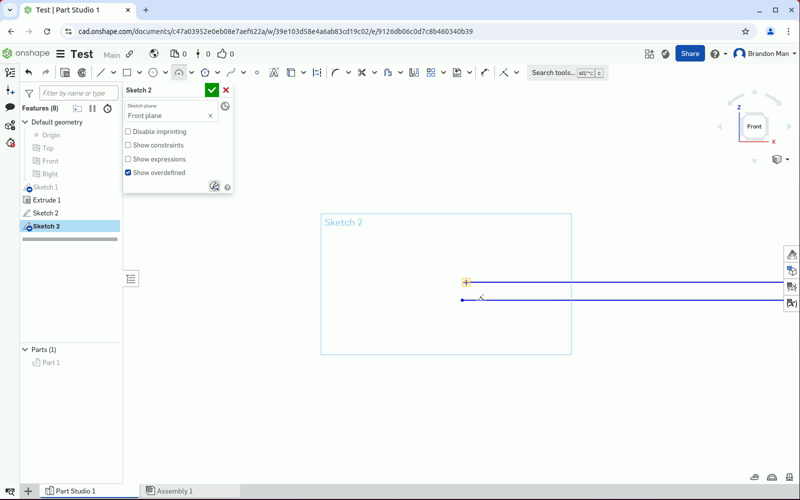
scroll(-6)
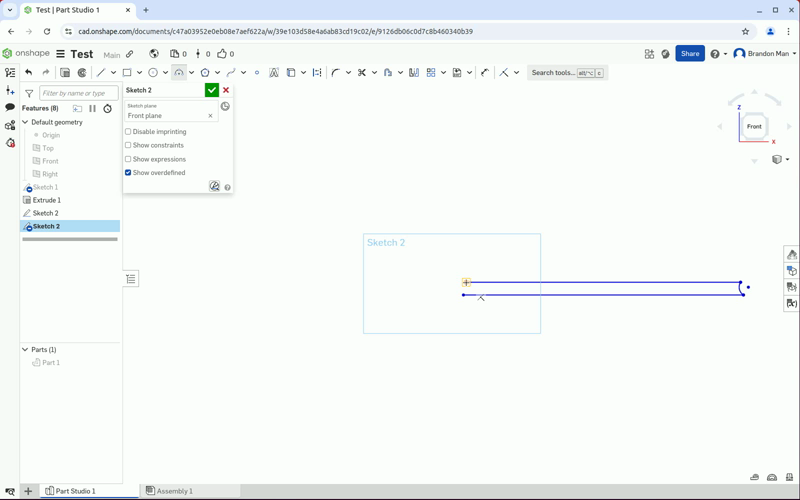
scroll(-6)
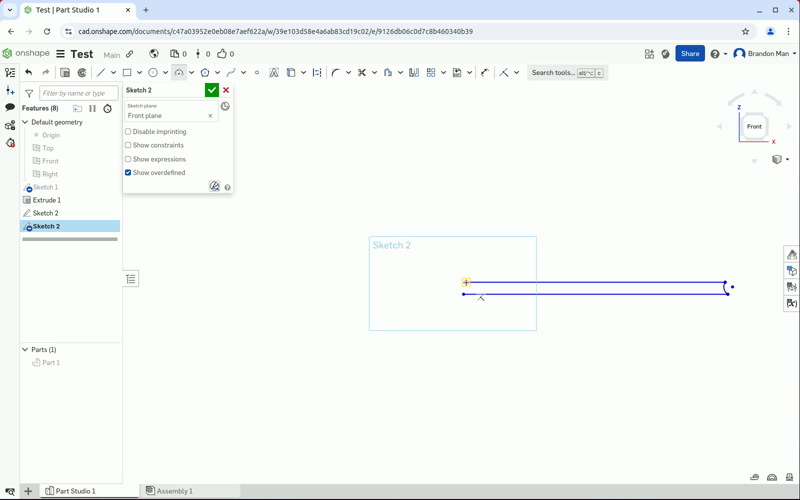
scroll(-6)
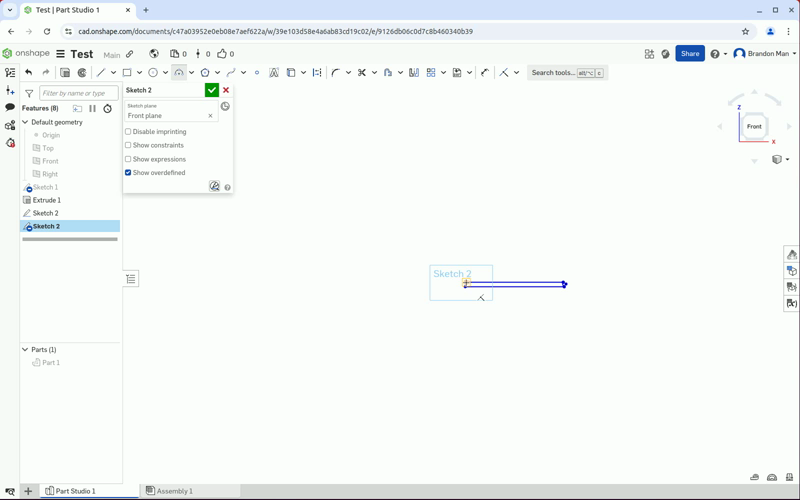
mouse_move(465, 286)
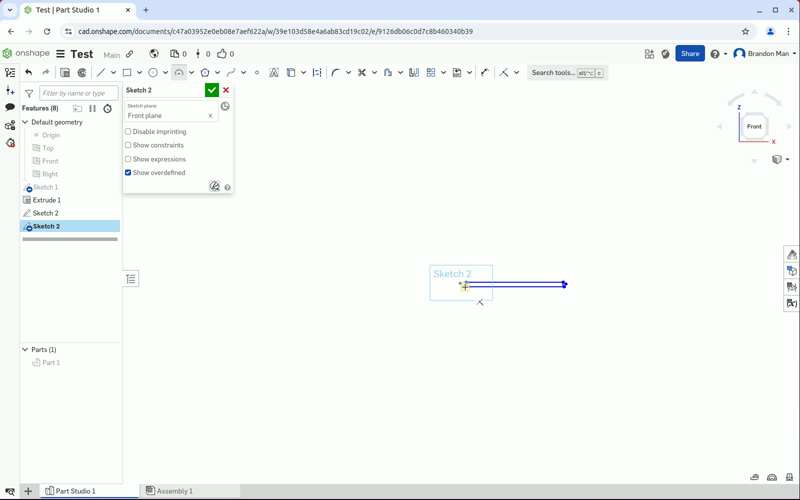
scroll(6)
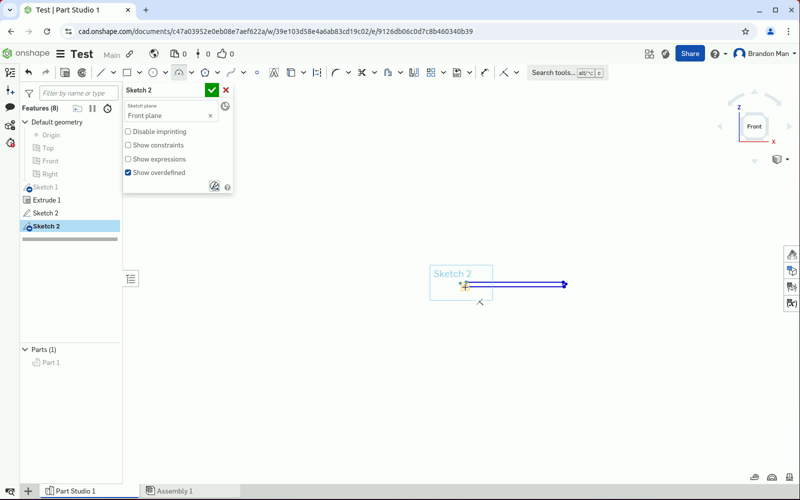
scroll(6)
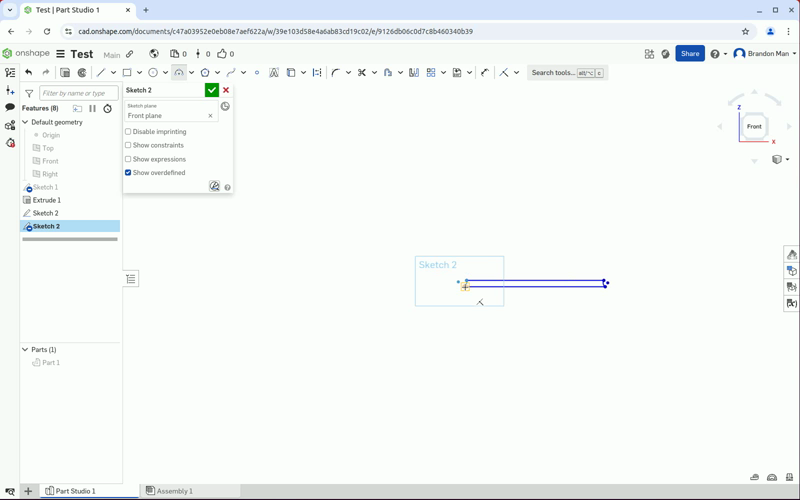
scroll(6)
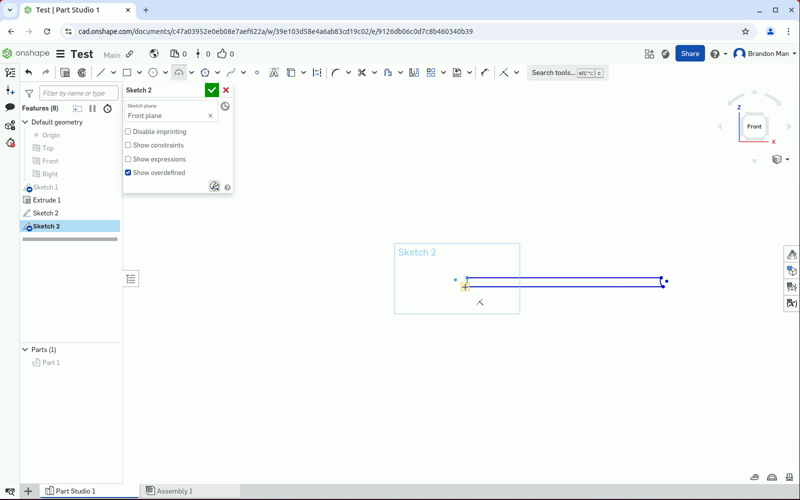
scroll(6)
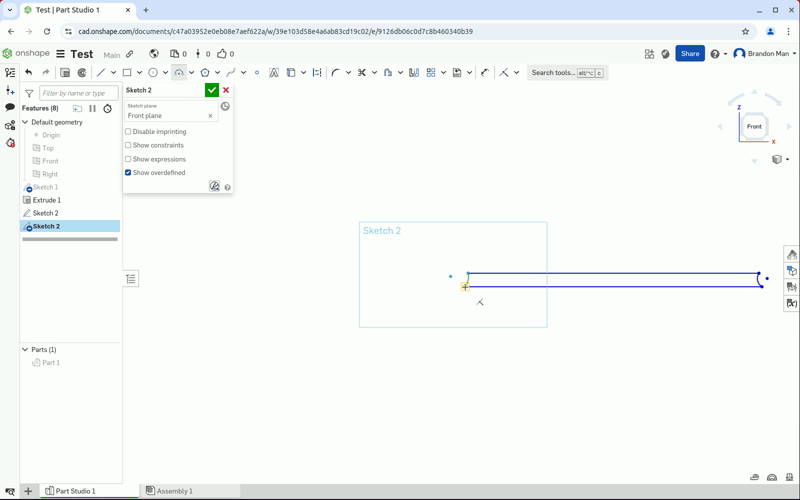
scroll(6)
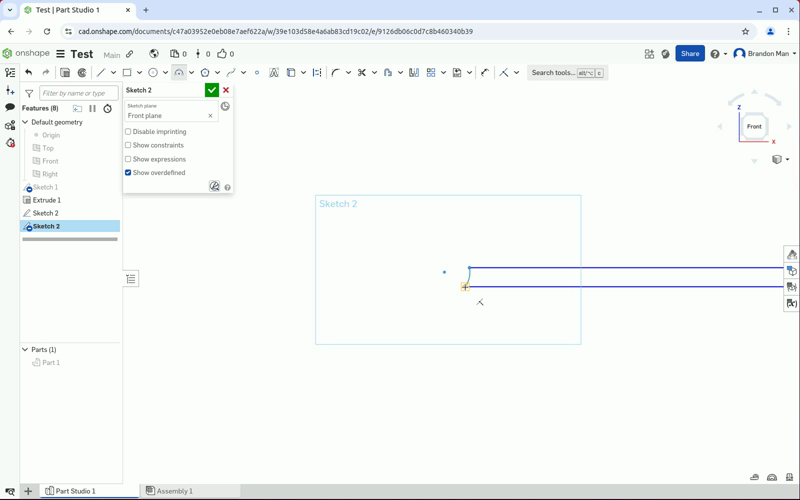
scroll(6)
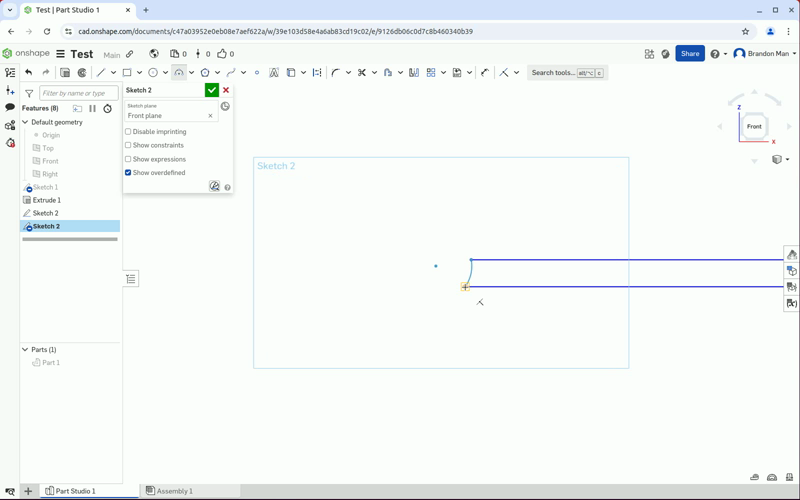
scroll(6)
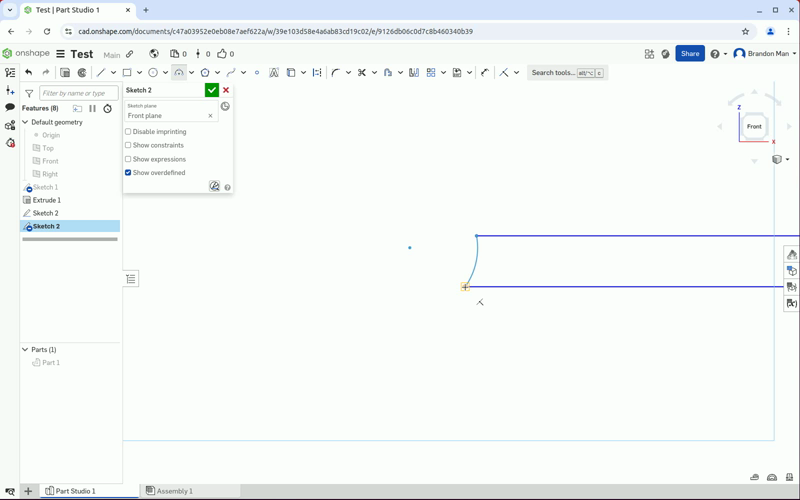
click(465, 286)
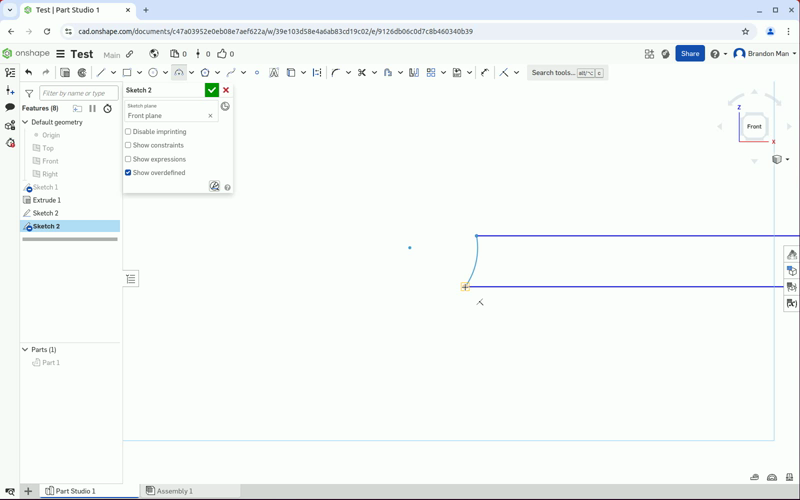
scroll(-6)
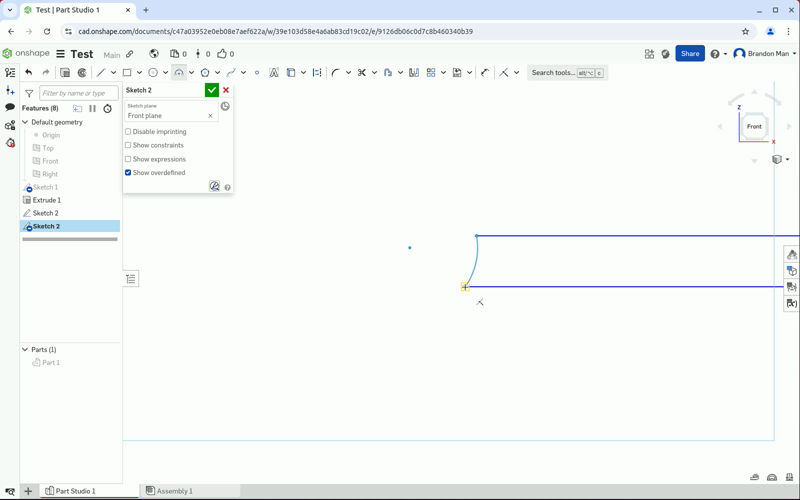
scroll(-6)
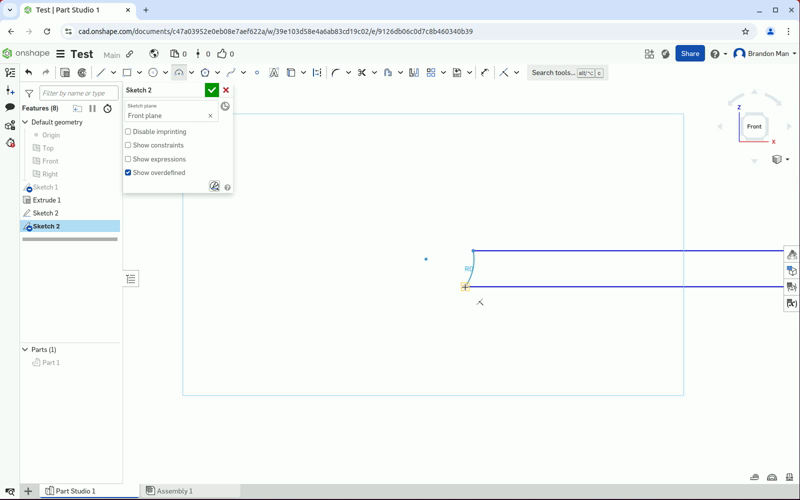
scroll(-6)
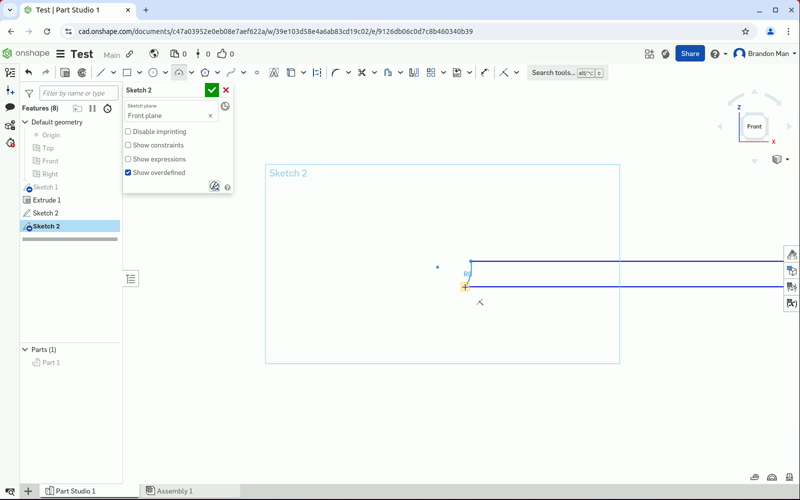
scroll(-6)
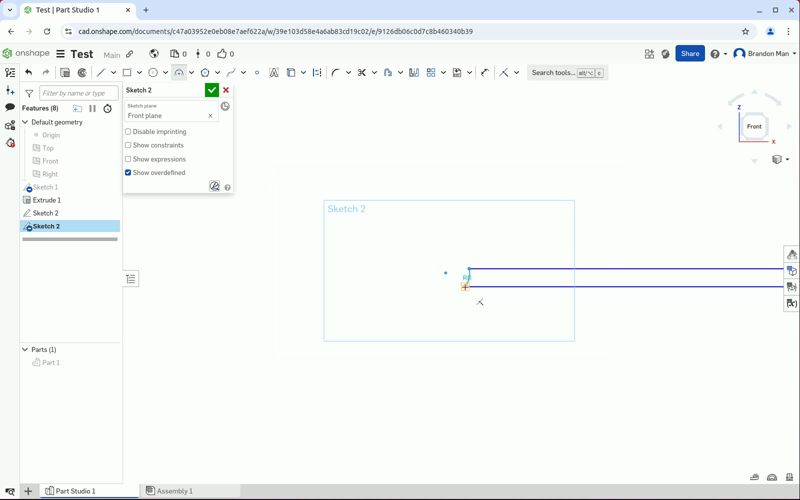
scroll(-6)
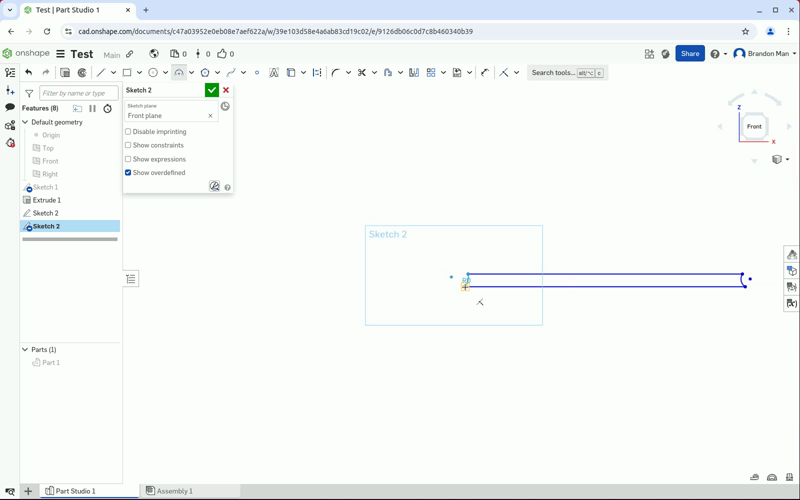
scroll(-6)
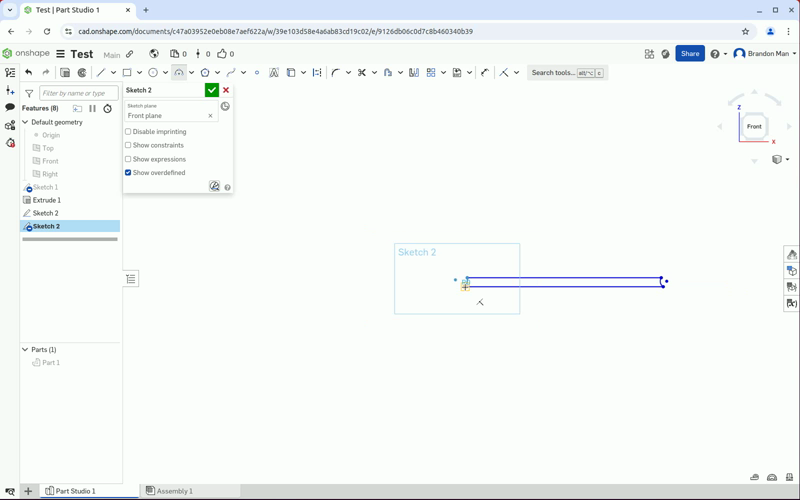
scroll(-6)
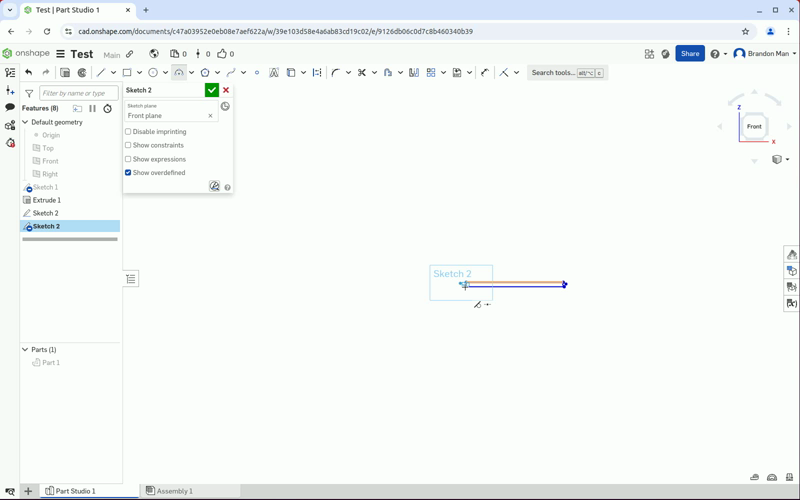
key_down(shift)
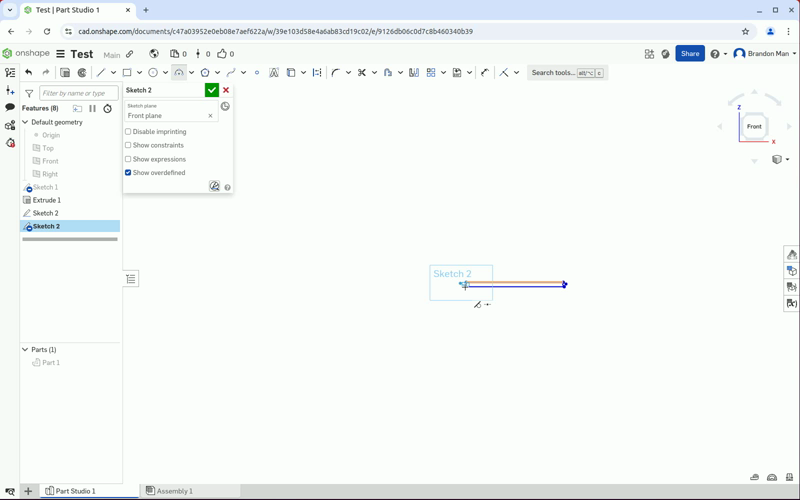
mouse_move(467, 284)
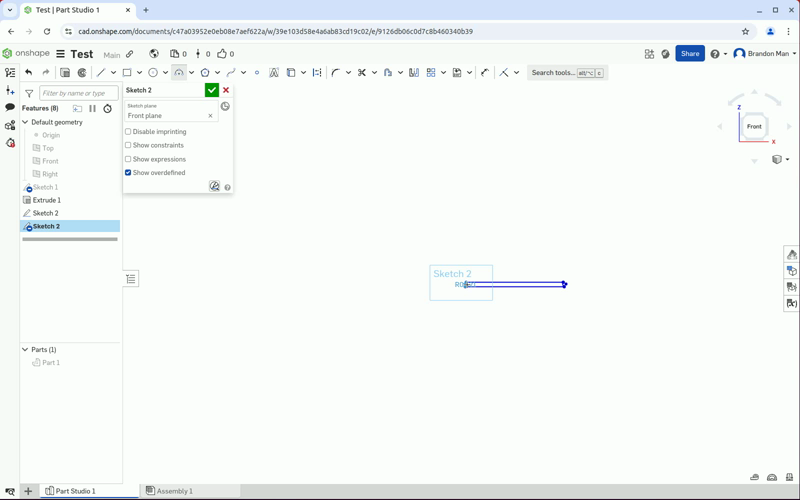
scroll(6)
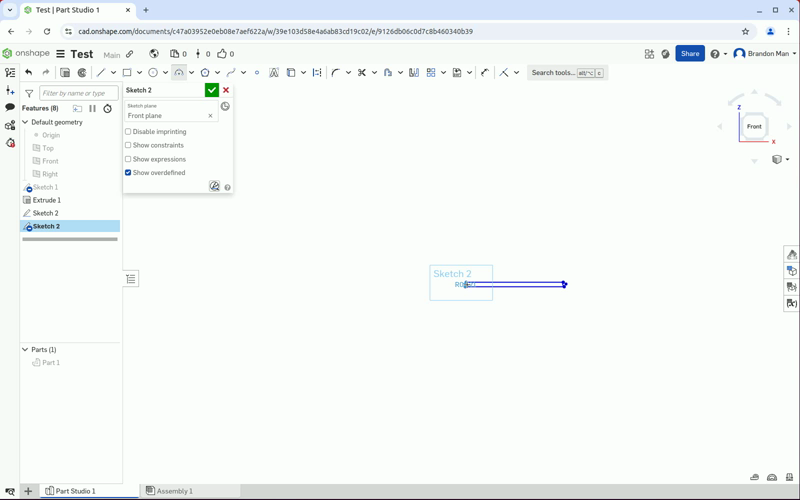
scroll(6)
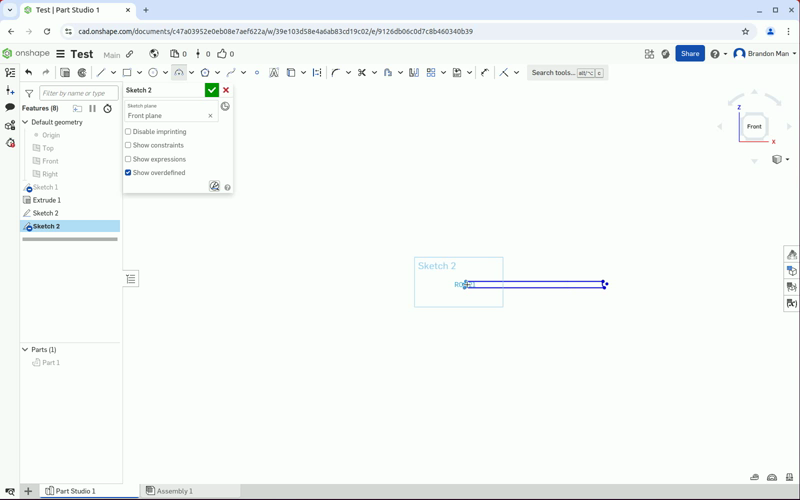
scroll(6)
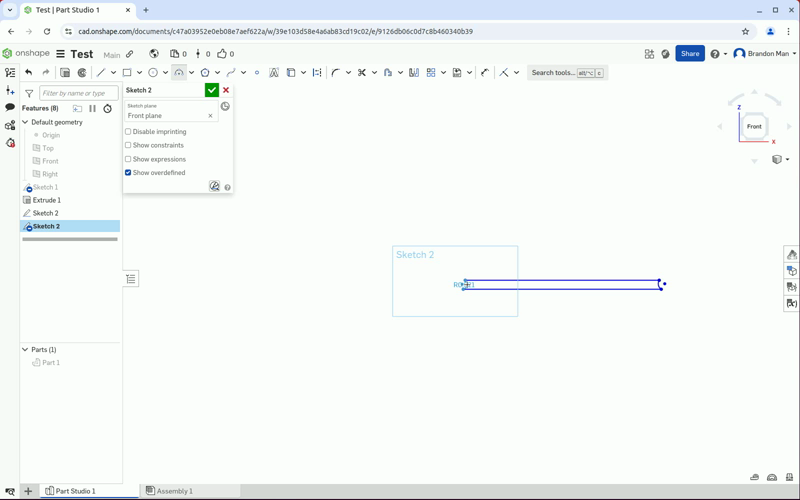
scroll(6)
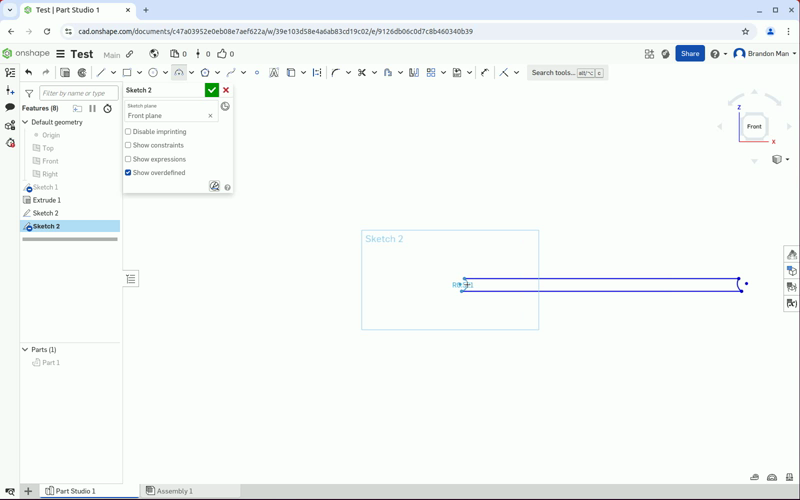
scroll(6)
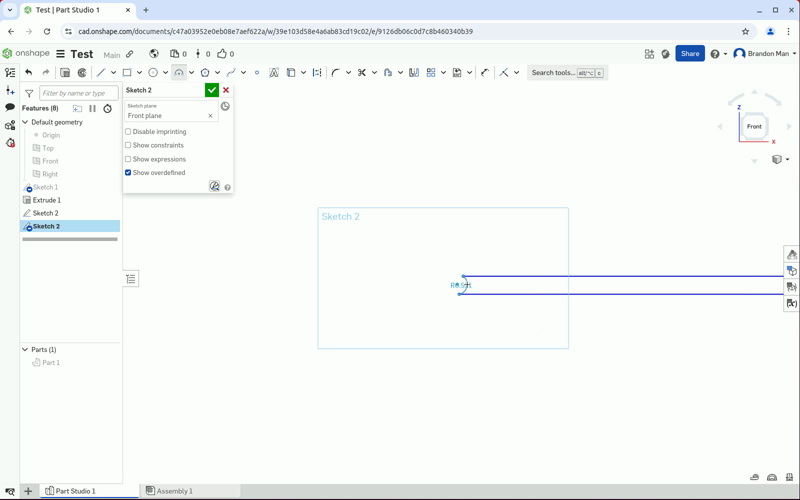
scroll(6)
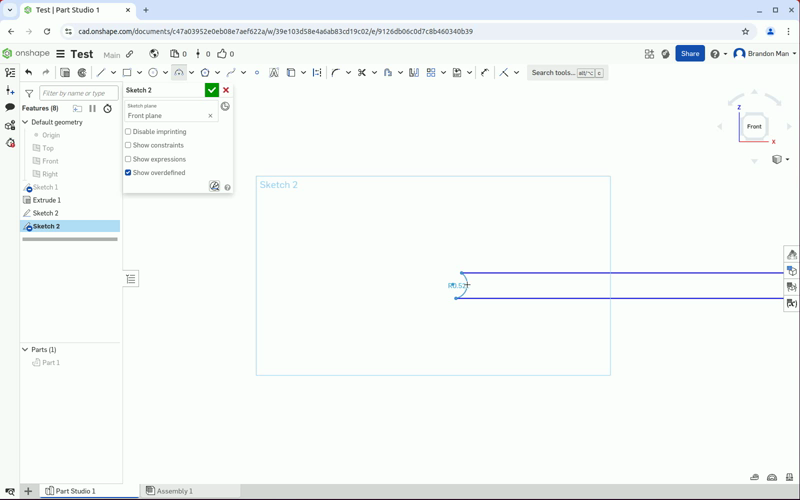
scroll(6)
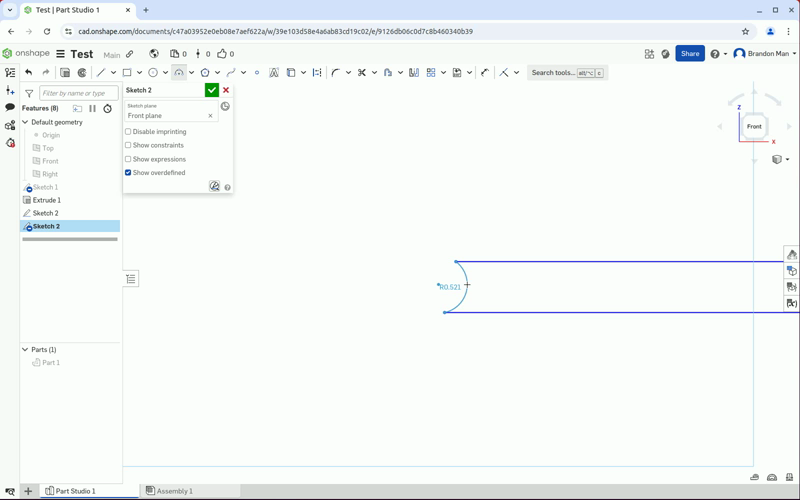
click(467, 284)
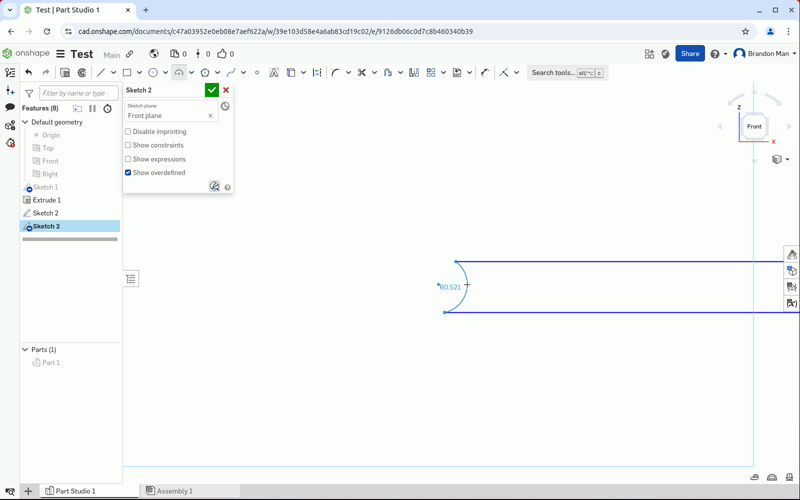
scroll(-6)
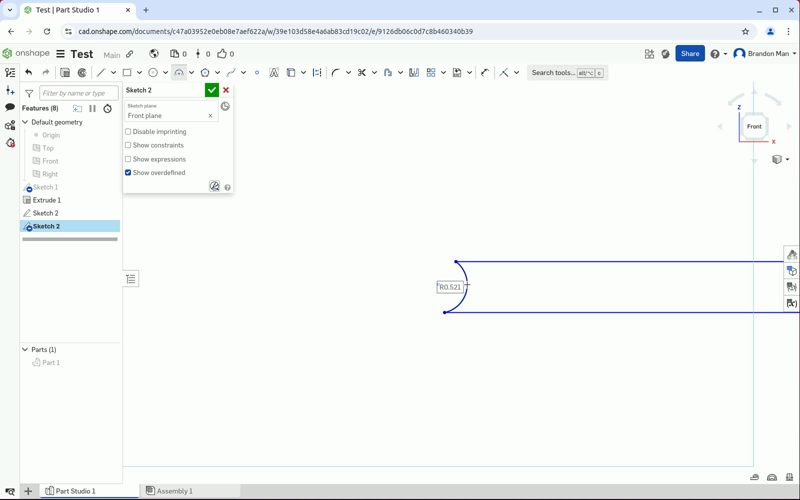
scroll(-6)
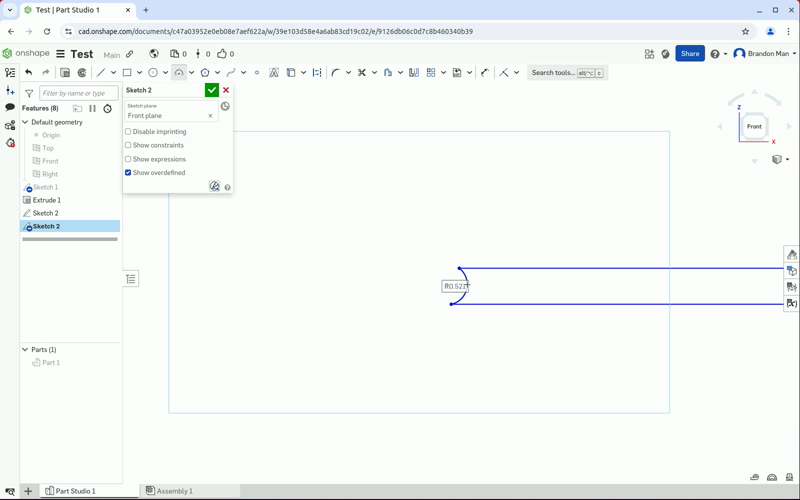
scroll(-6)
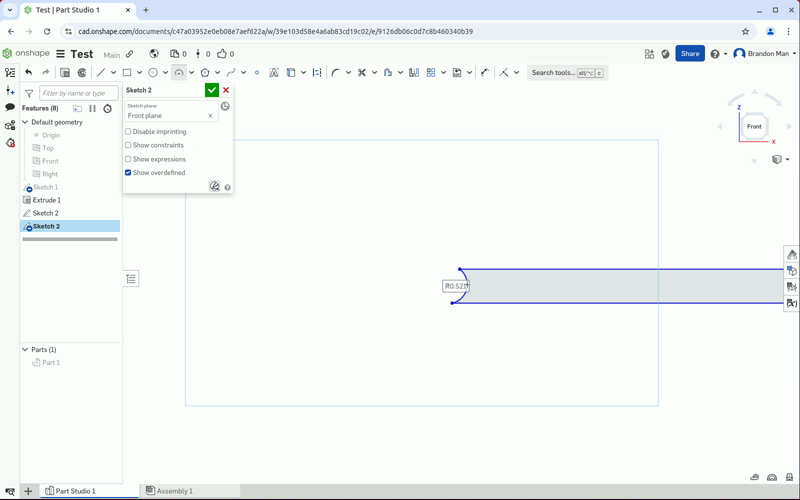
scroll(-6)
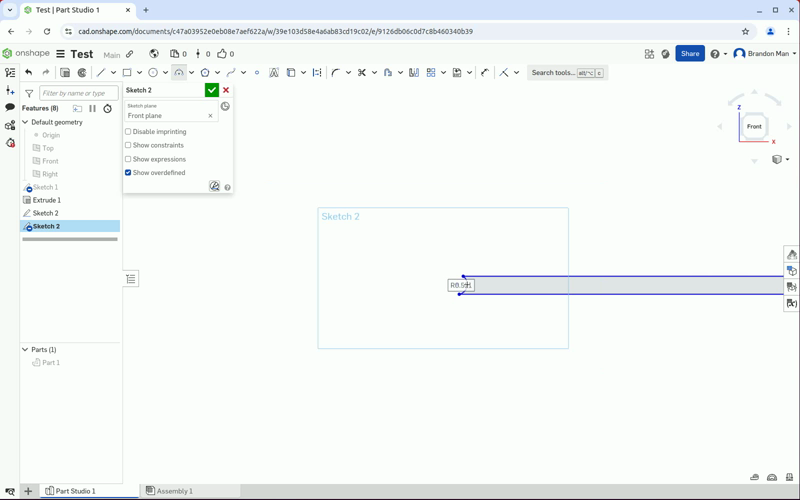
scroll(-6)
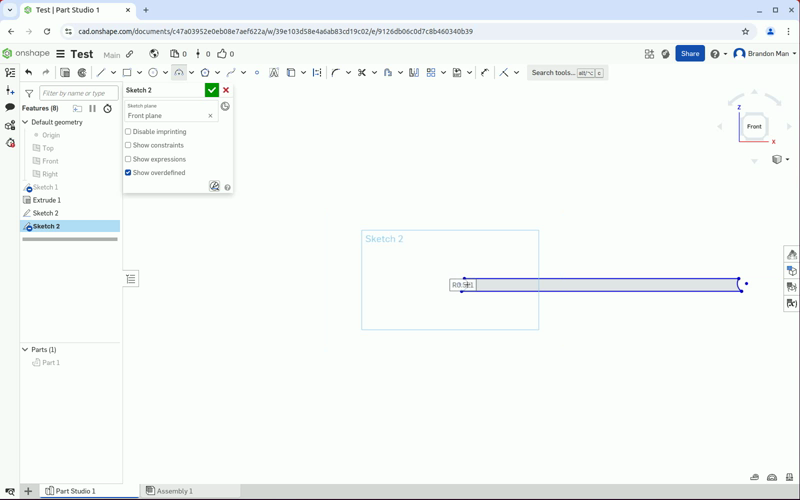
scroll(-6)
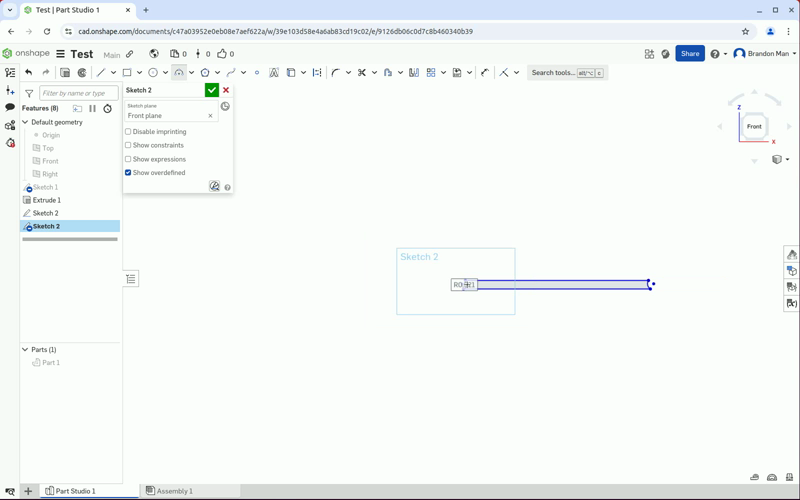
scroll(-6)
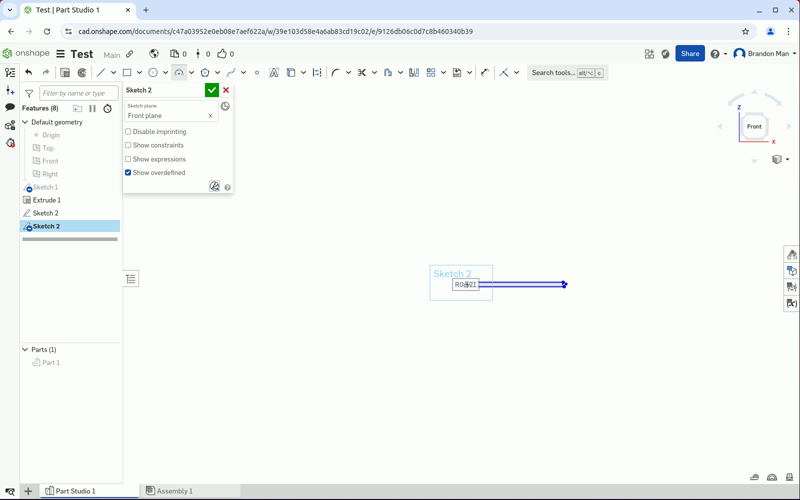
key_up(shift)
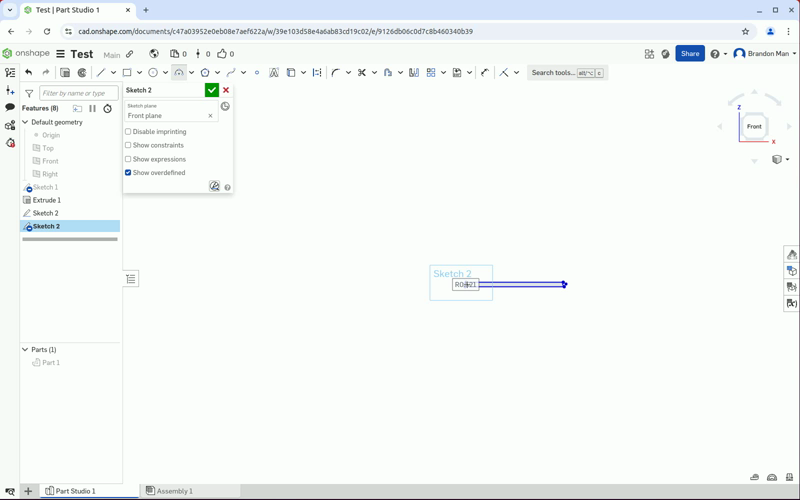
key(esc)
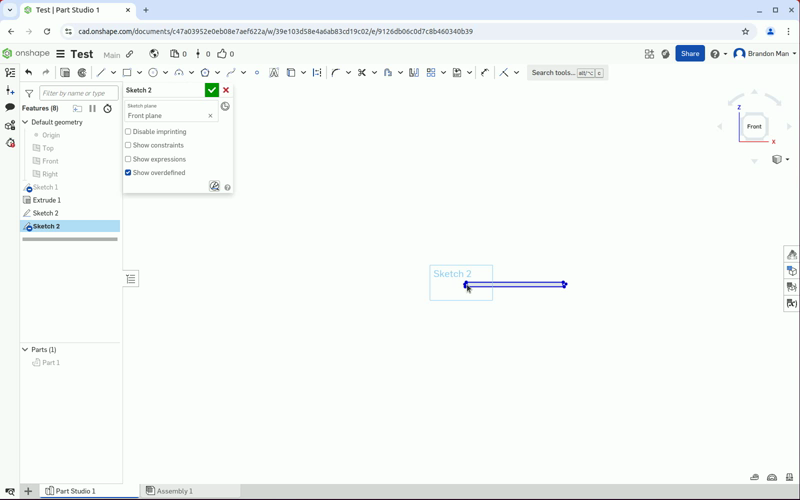
mouse_move(543, 285)
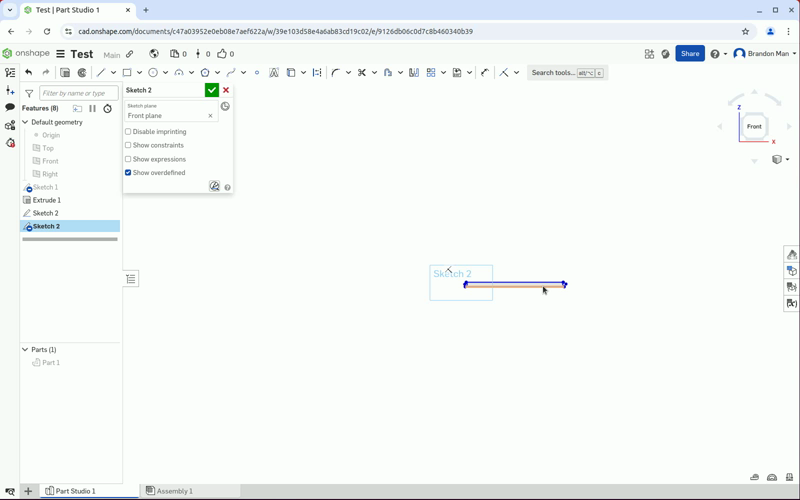
scroll(6)
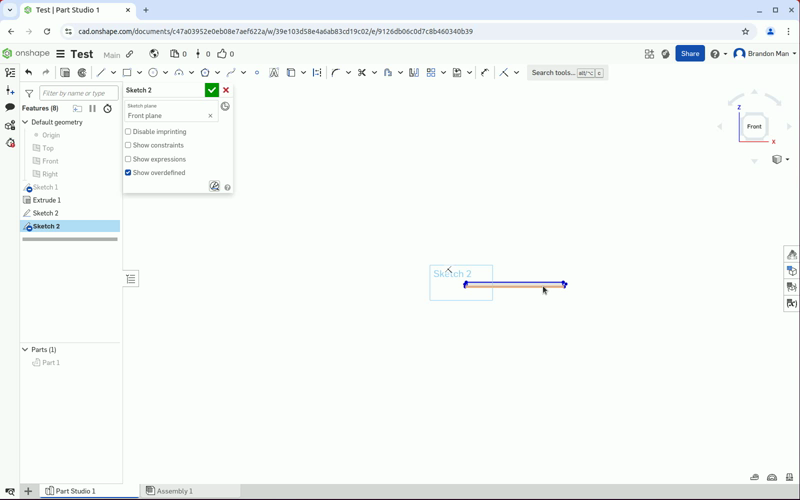
scroll(6)
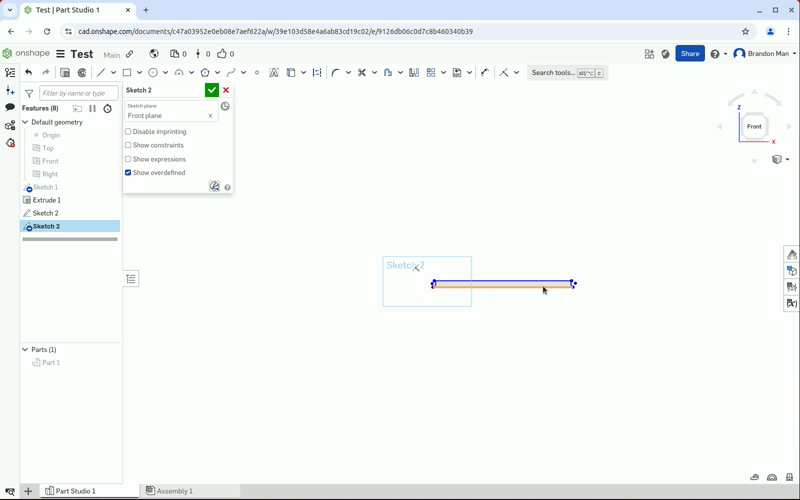
scroll(6)
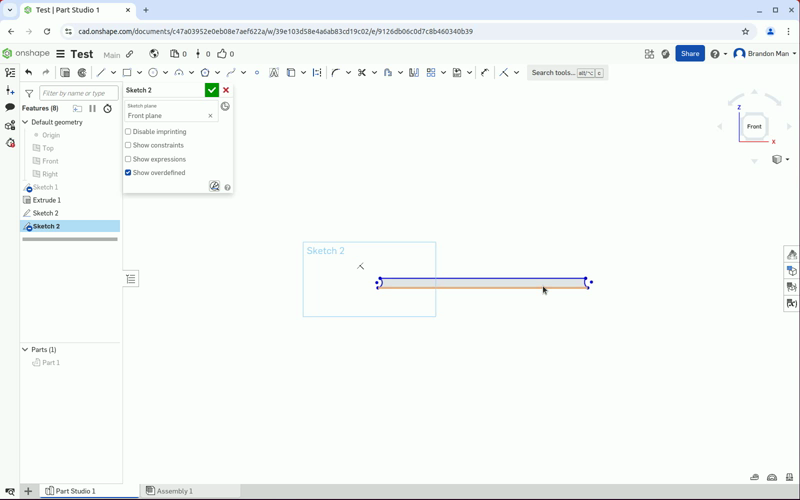
scroll(6)
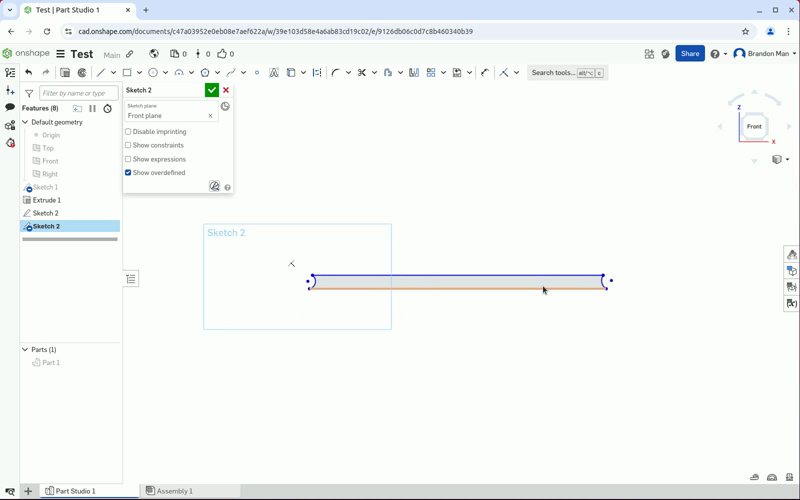
scroll(6)
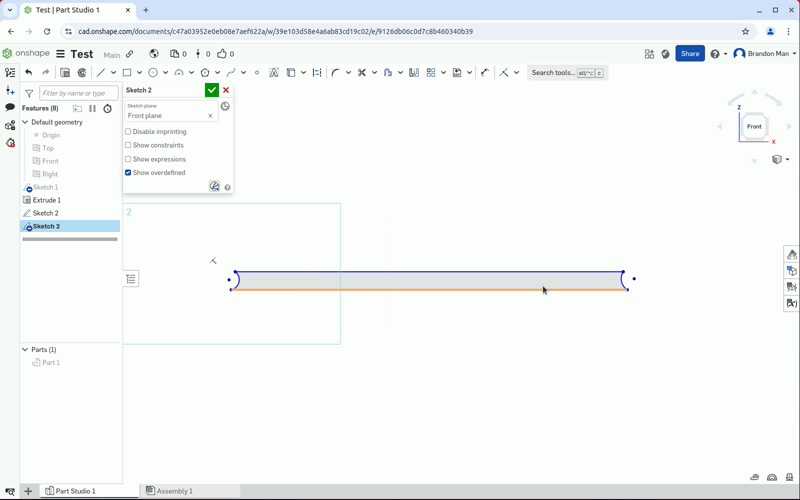
scroll(6)
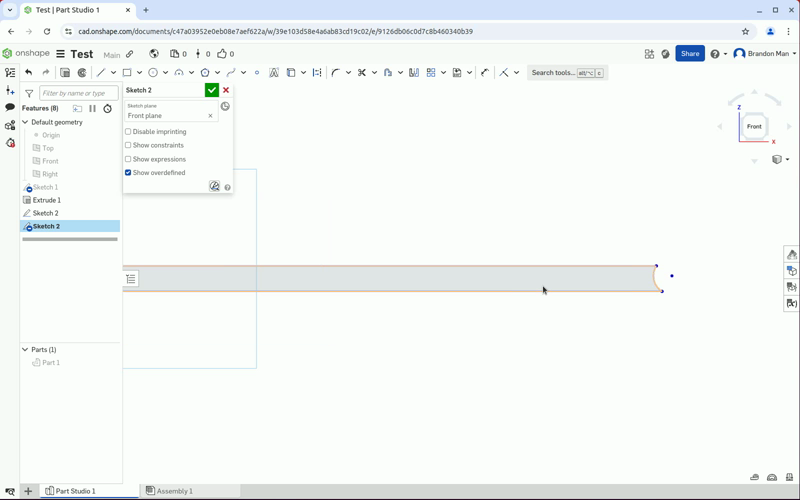
scroll(6)
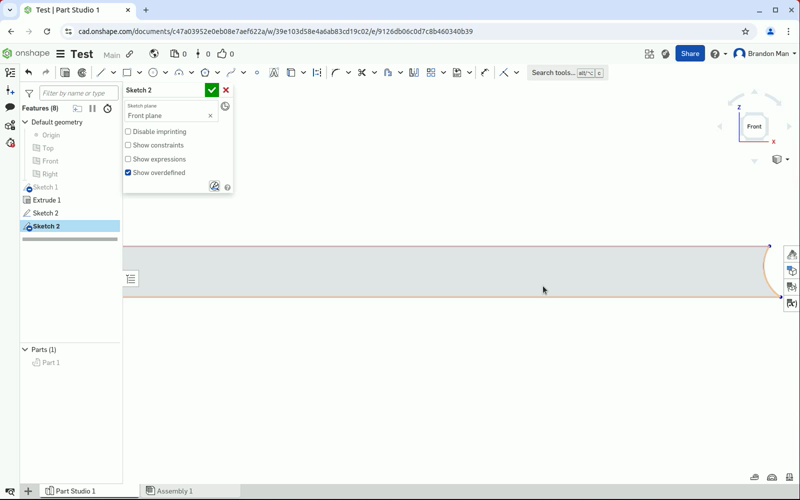
click(543, 285)
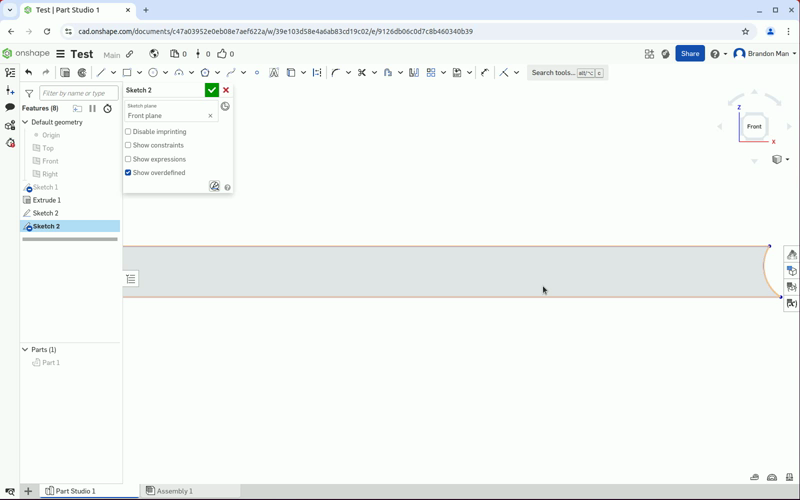
scroll(-6)
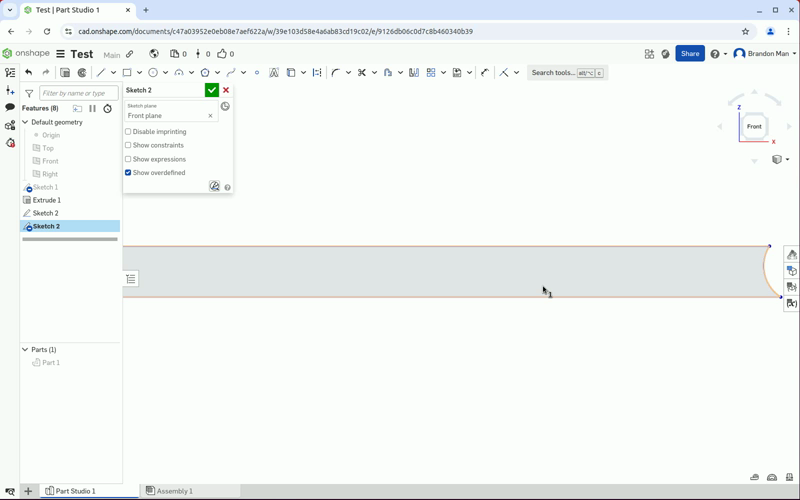
scroll(-6)
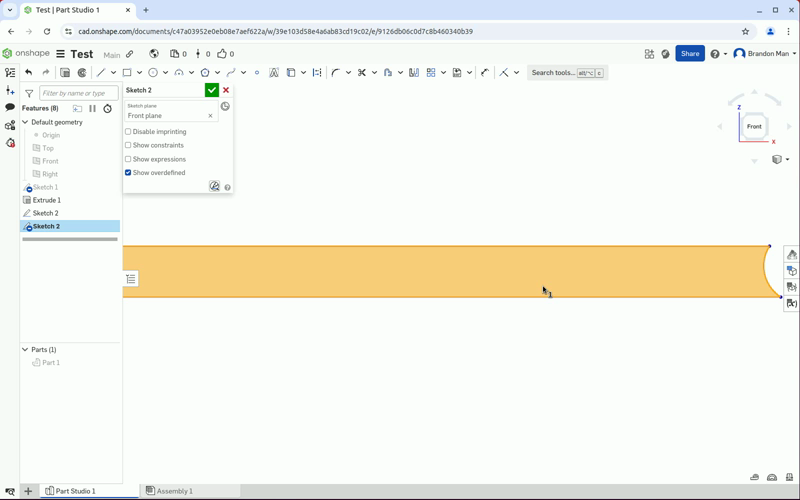
scroll(-6)
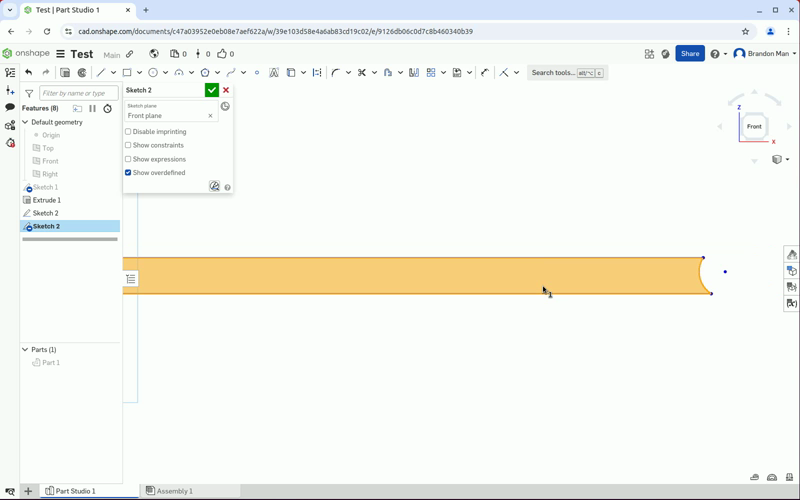
scroll(-6)
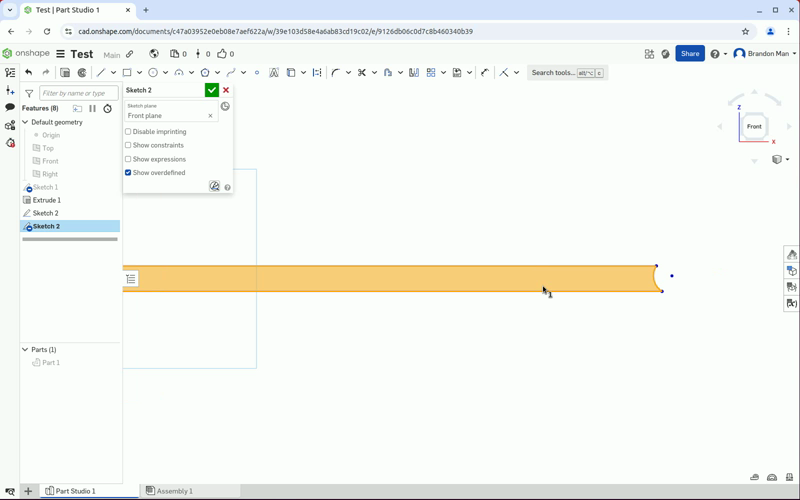
scroll(-6)
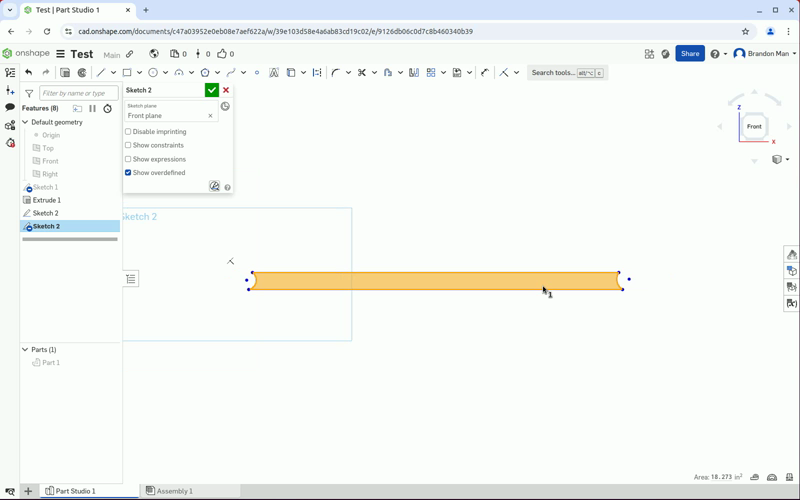
scroll(-6)
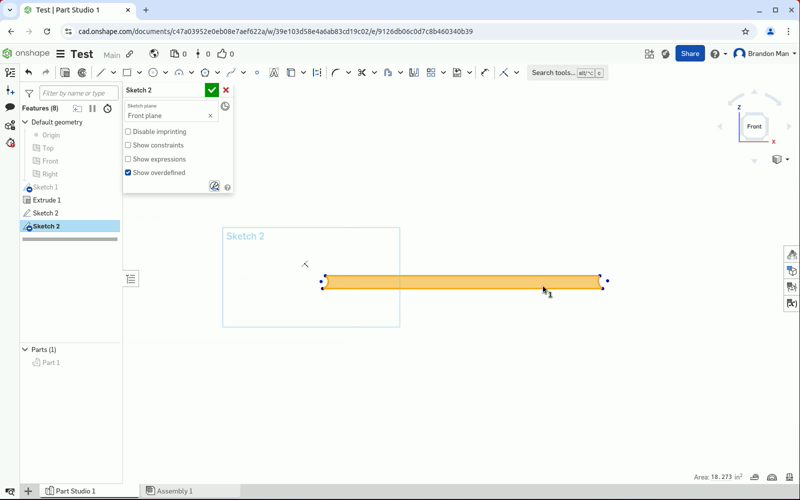
scroll(-6)
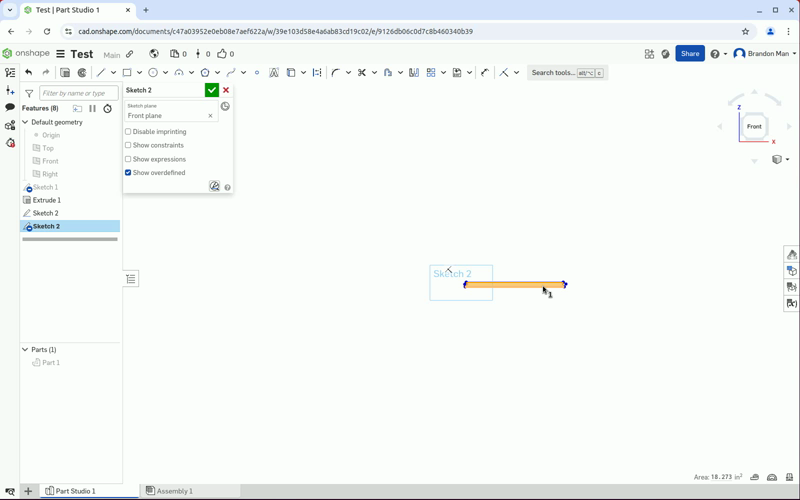
mouse_move(73, 352)
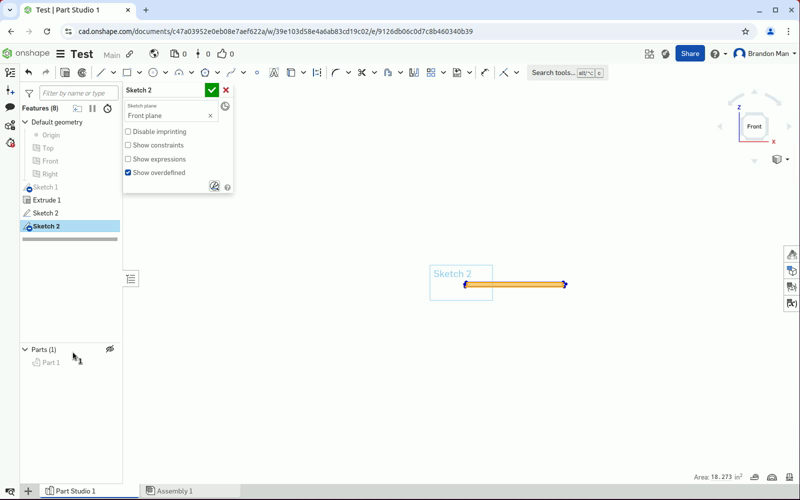
key(shift+y)
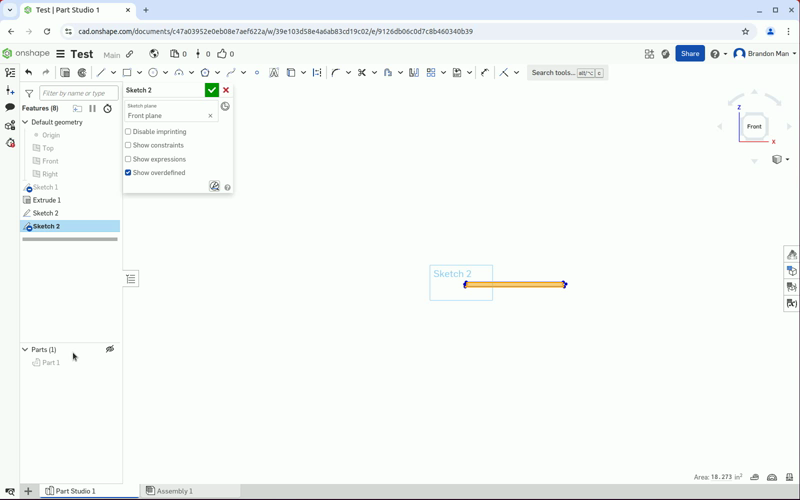
key(shift+e)
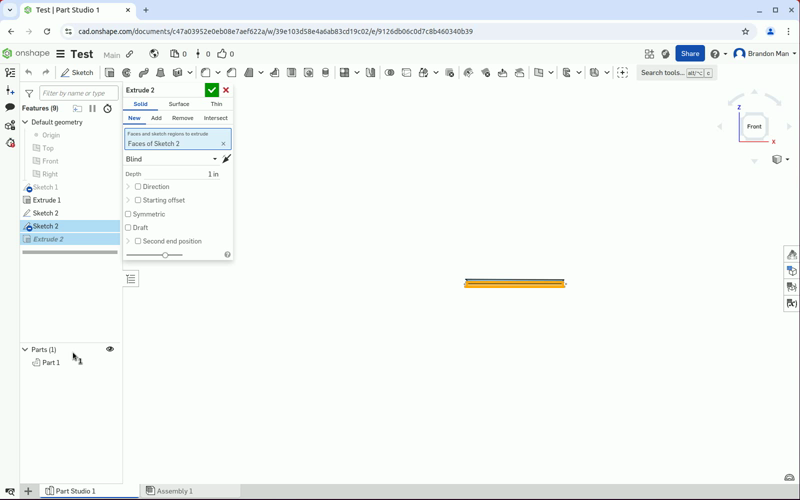
mouse_move(143, 106)
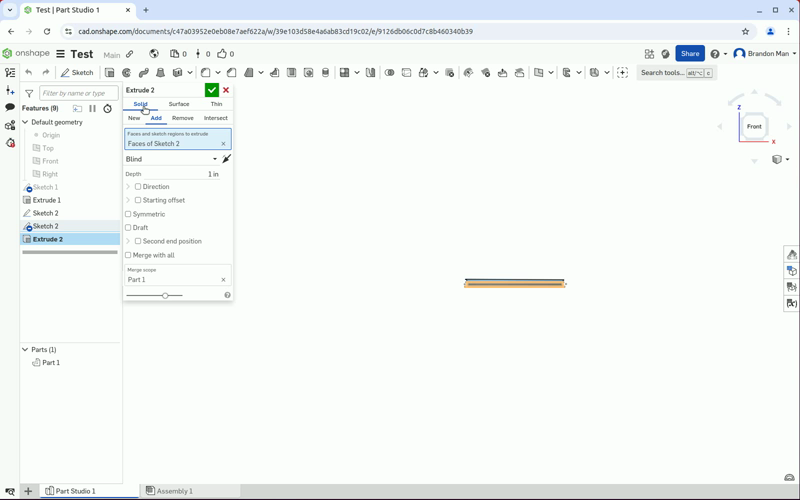
click(143, 106)
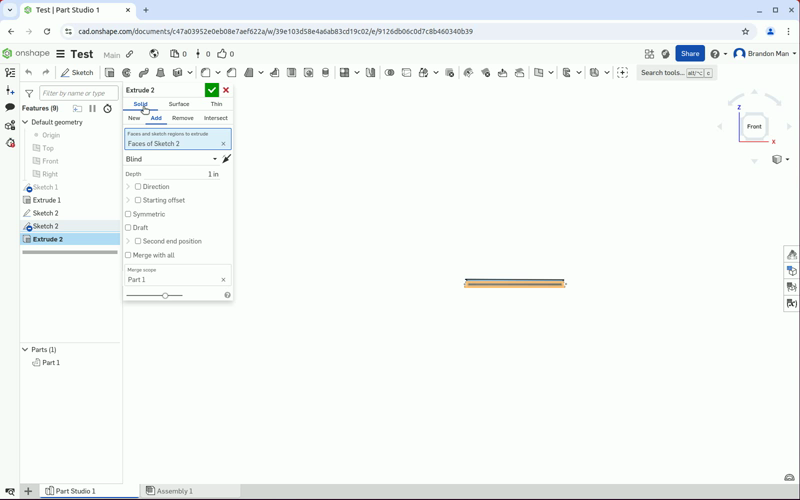
mouse_move(137, 120)
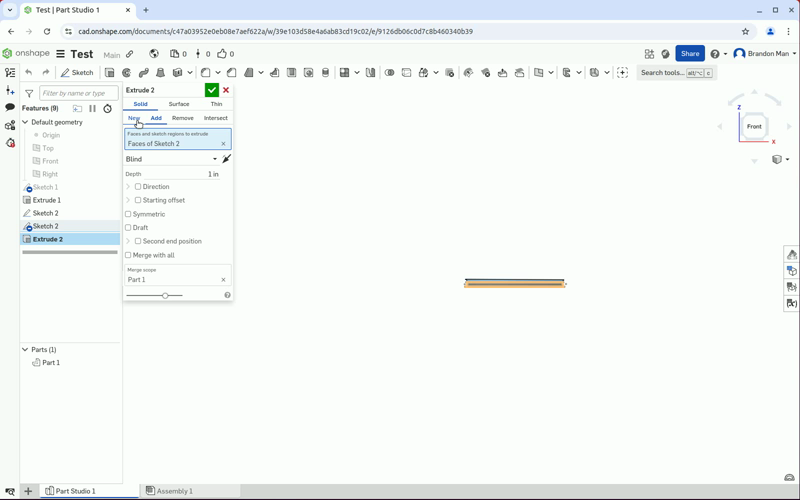
click(137, 120)
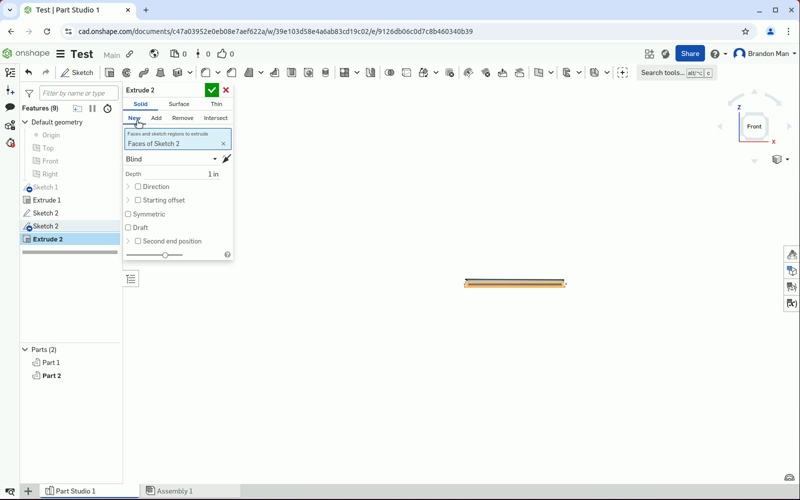
key(tab, 4)
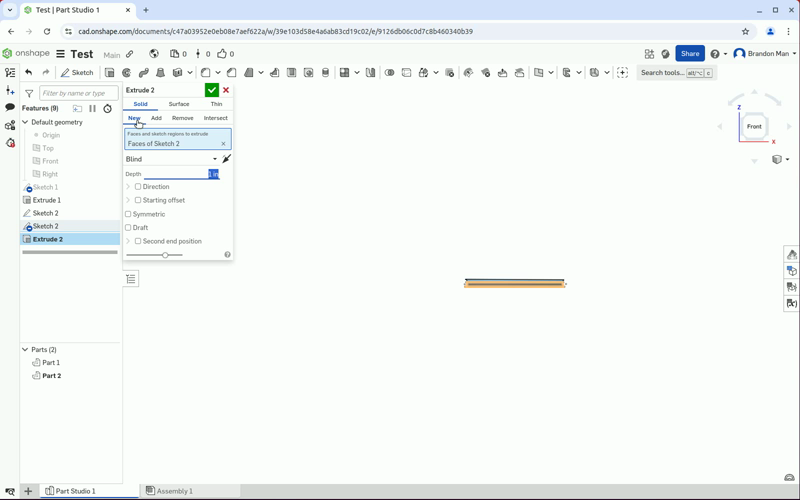
text(0.722)
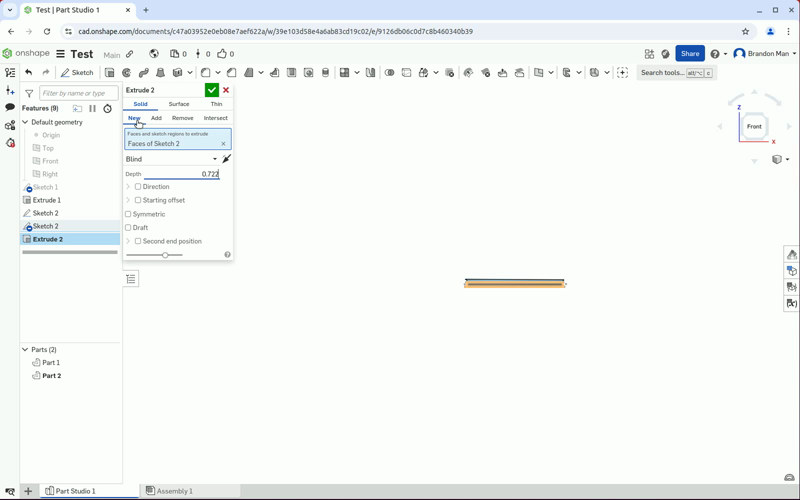
key(enter)
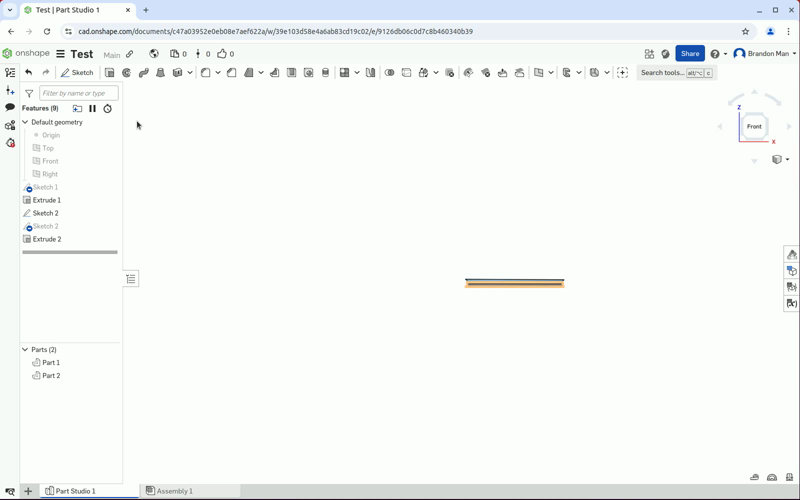
key(shift+h)
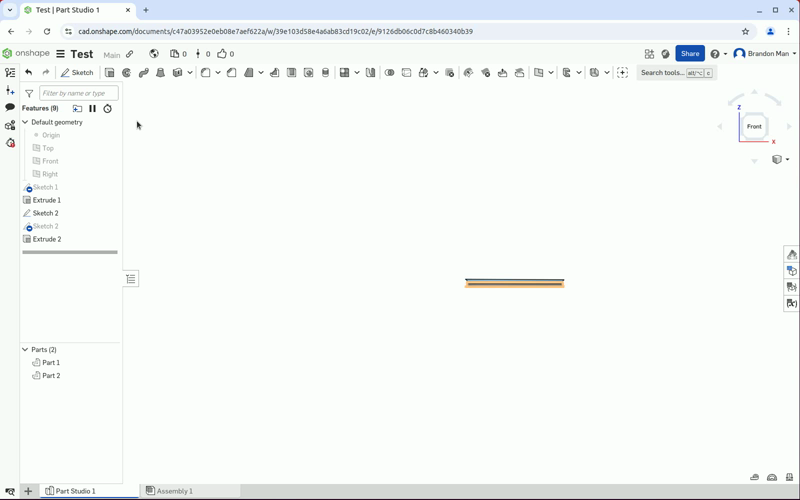
key(shift+h)
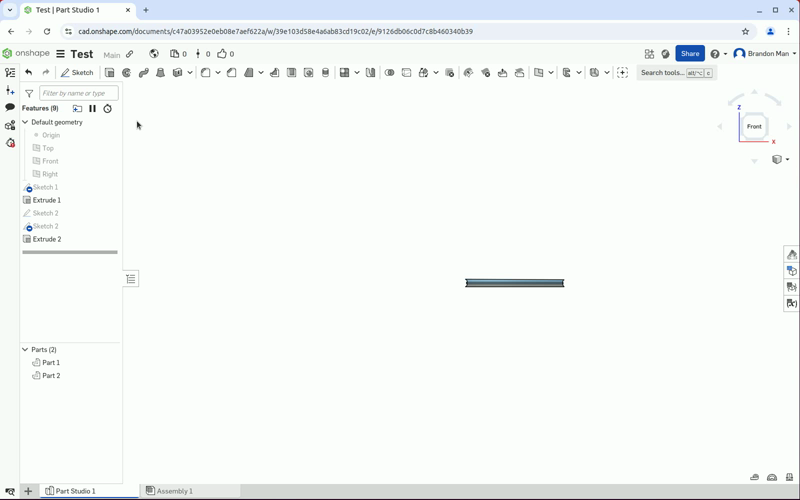
mouse_move(73, 189)
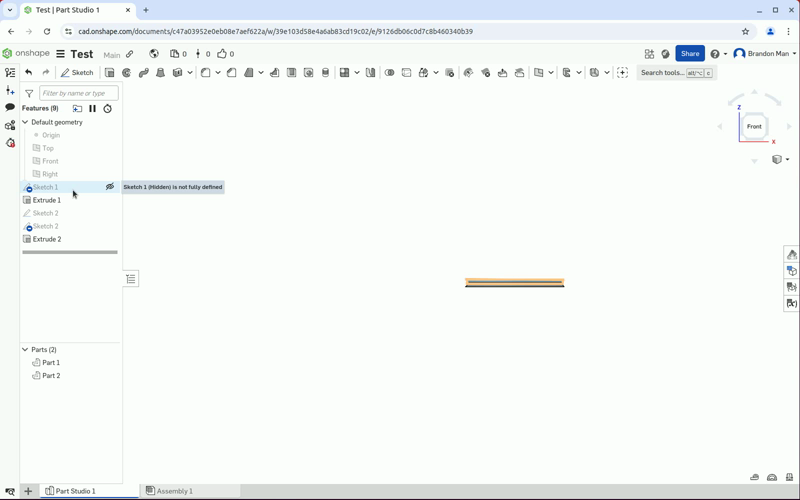
click(73, 189)
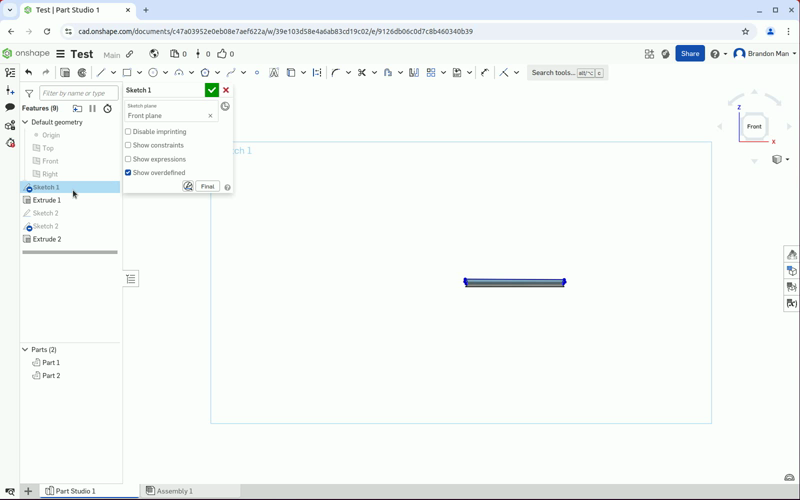
mouse_move(229, 92)
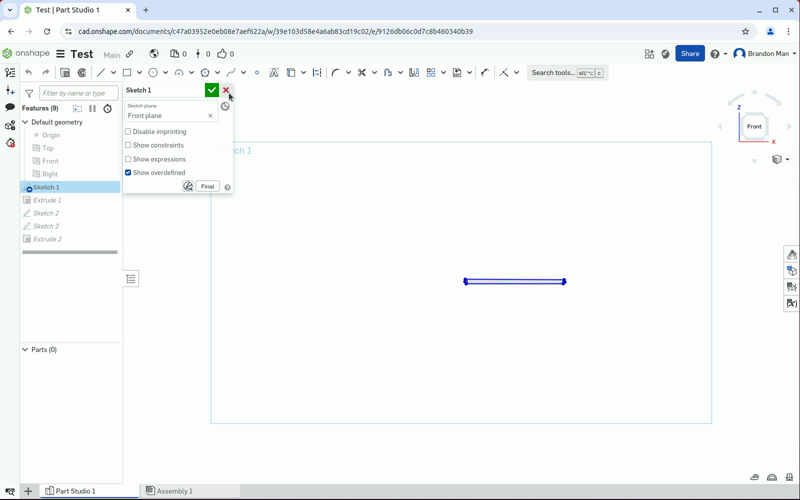
click(229, 92)
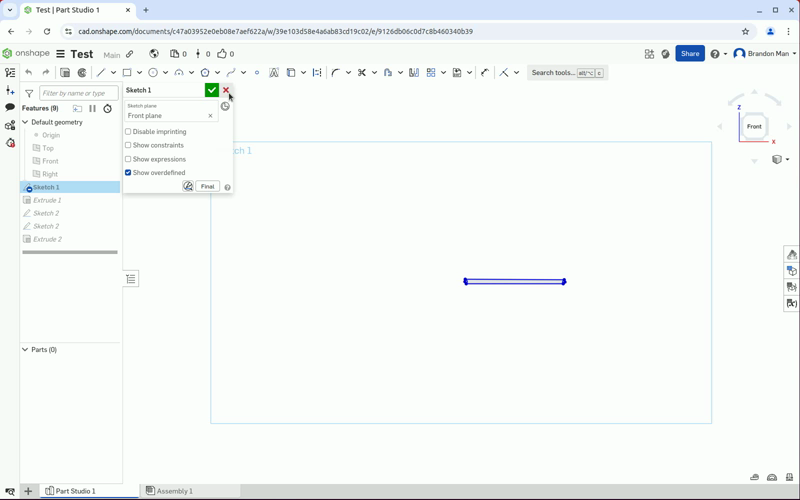
key(shift+s)
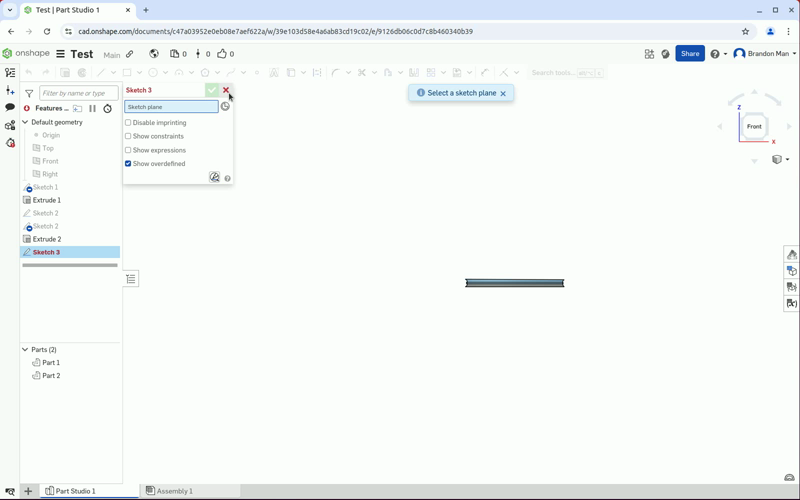
mouse_move(73, 163)
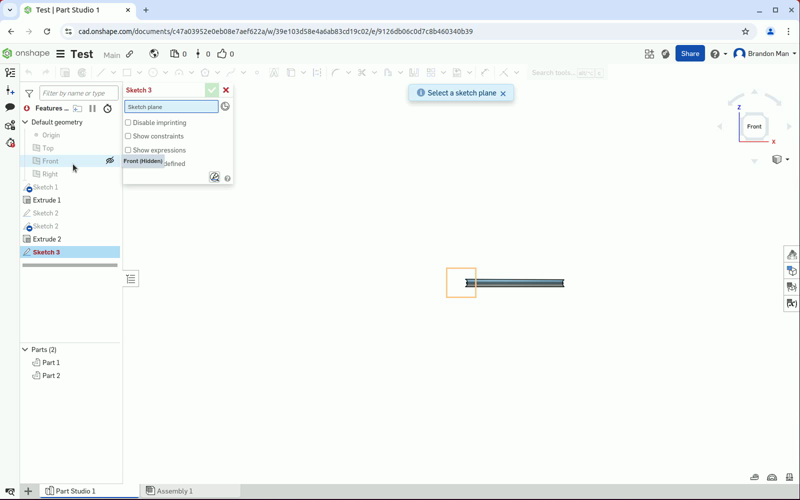
click(73, 163)
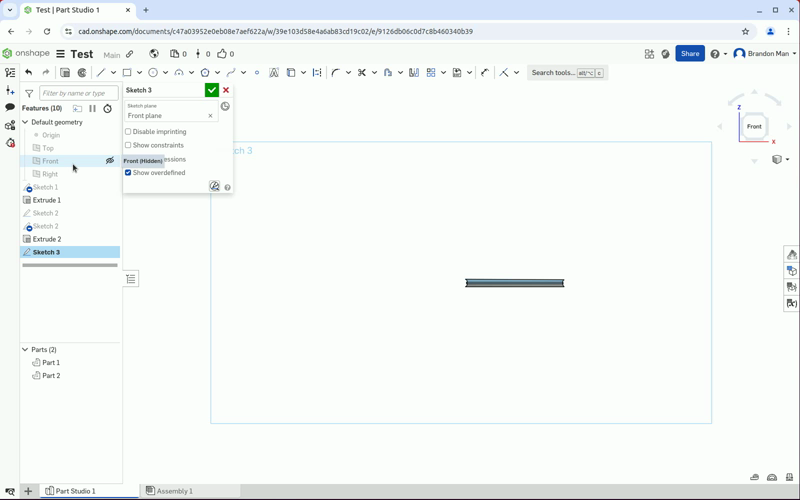
mouse_move(73, 352)
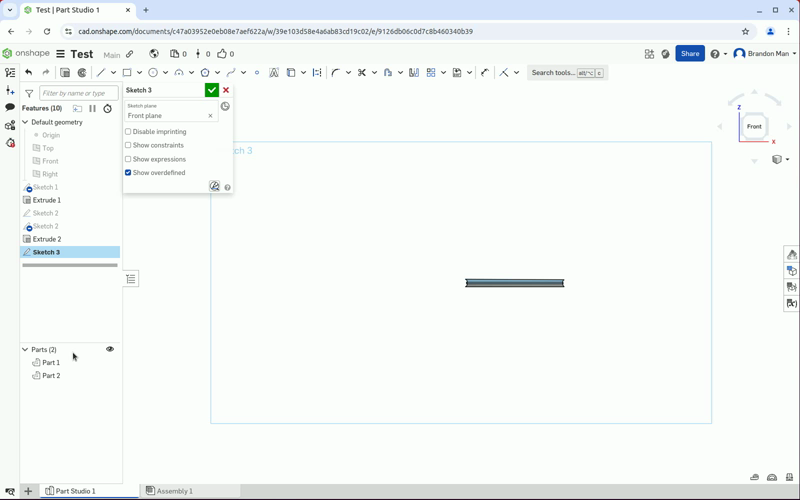
key(y)
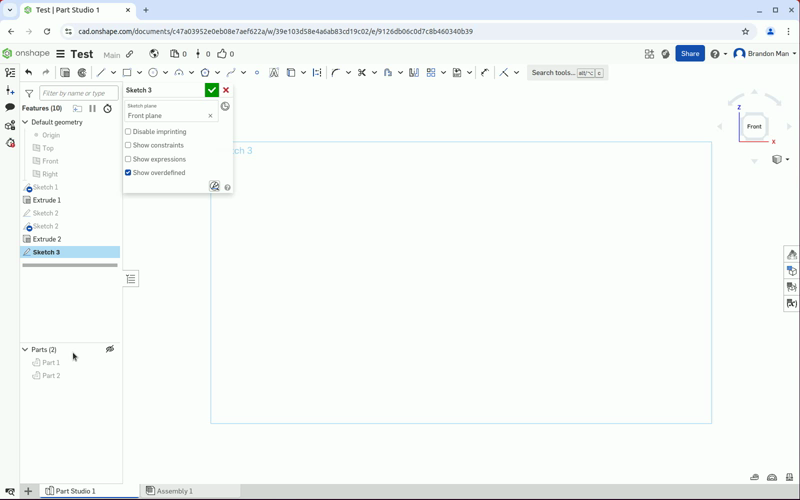
key(c)
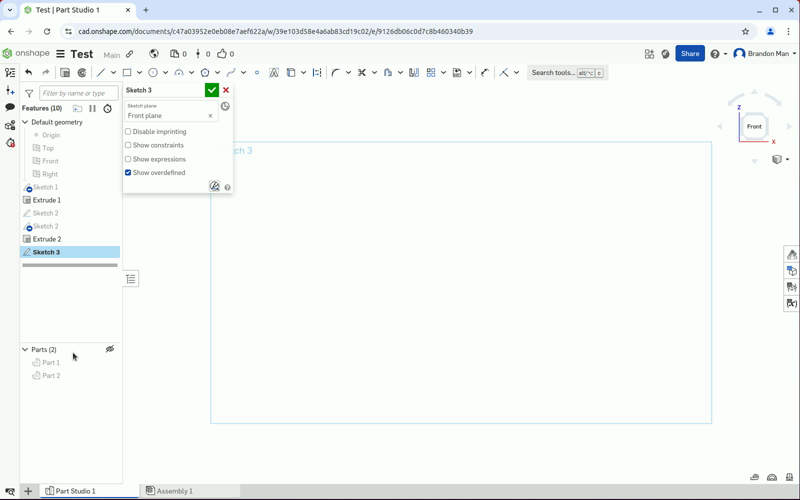
key_down(shift)
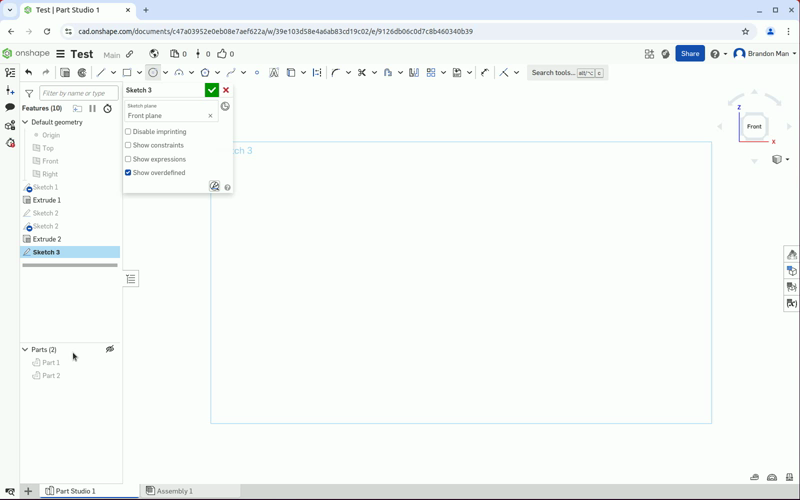
mouse_move(461, 282)
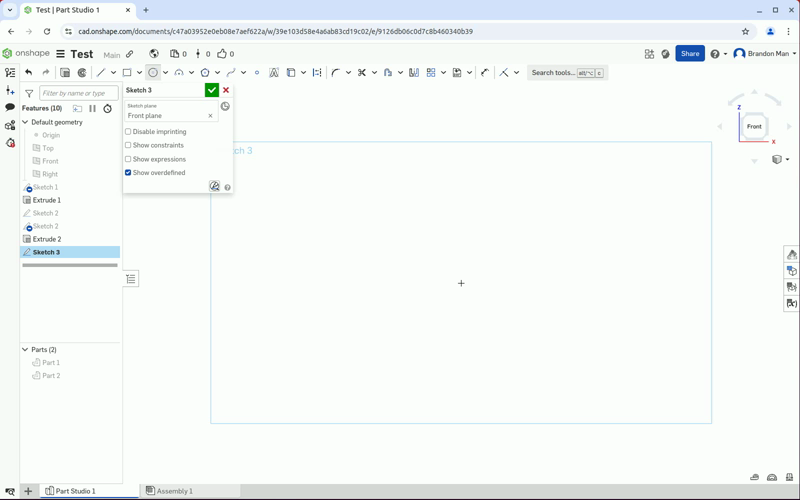
click(461, 282)
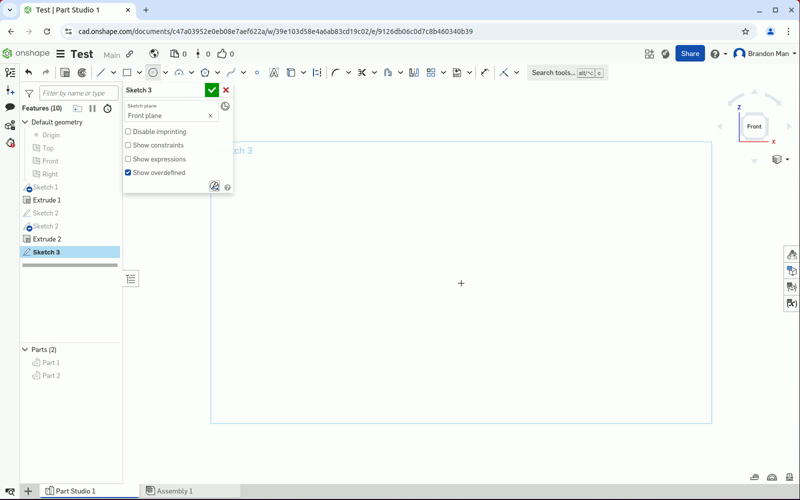
key_up(shift)
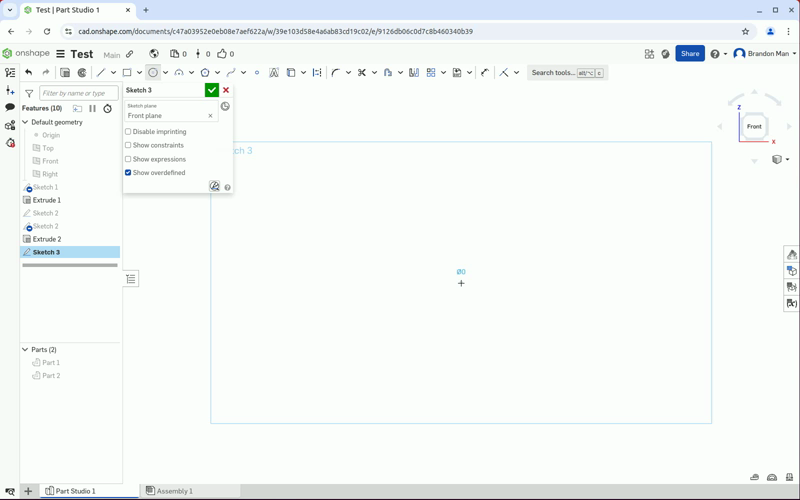
mouse_move(467, 282)
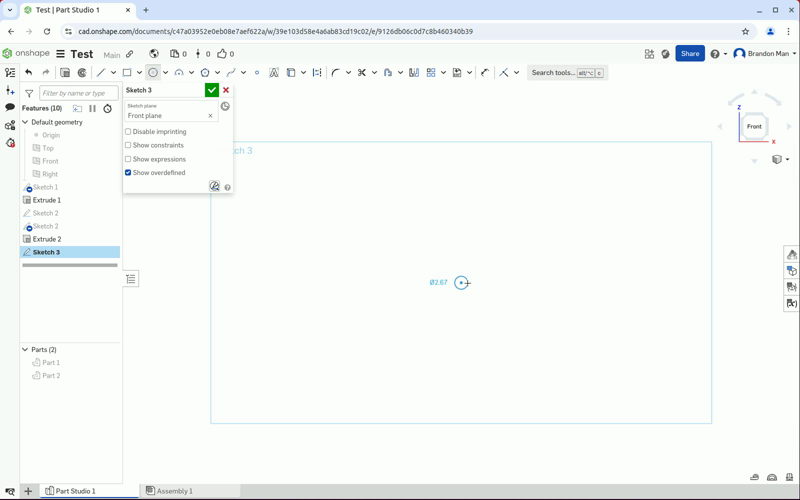
click(467, 282)
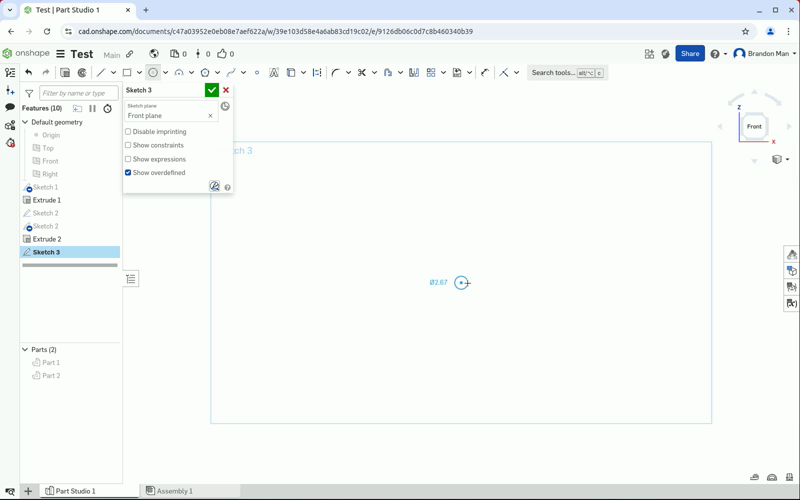
key(esc)
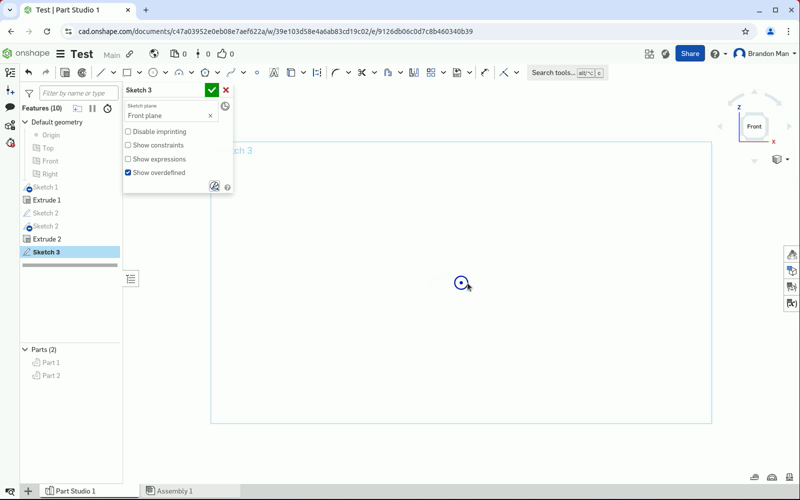
key(c)
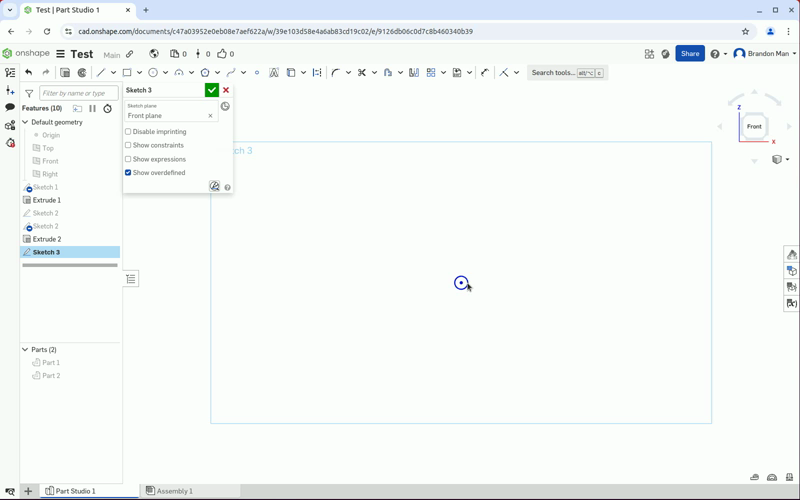
key_down(shift)
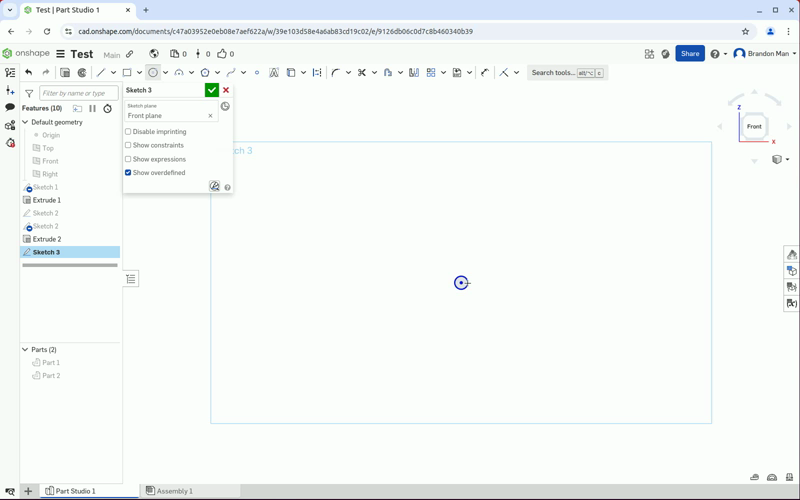
mouse_move(461, 282)
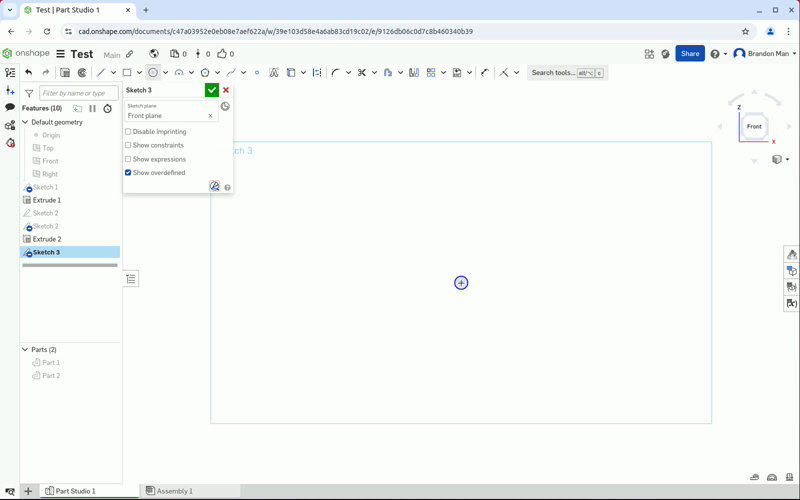
click(461, 282)
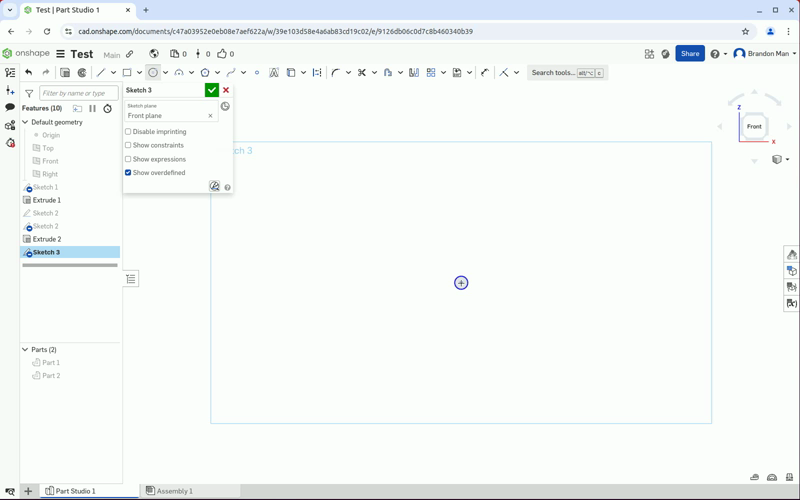
key_up(shift)
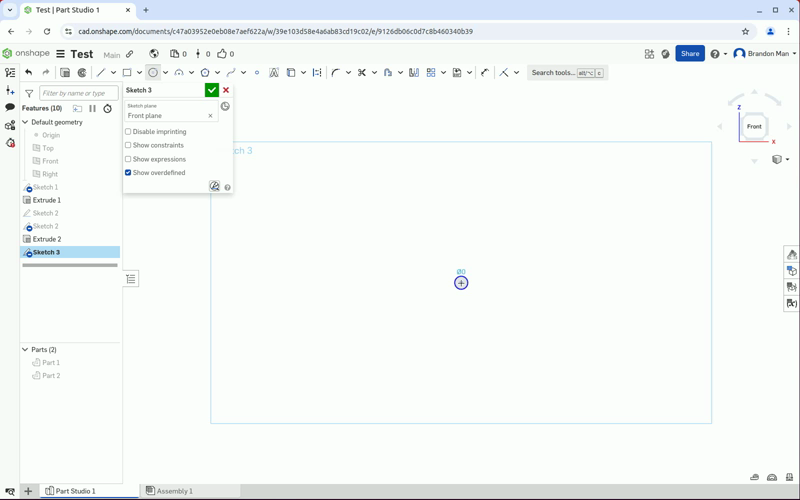
mouse_move(463, 282)
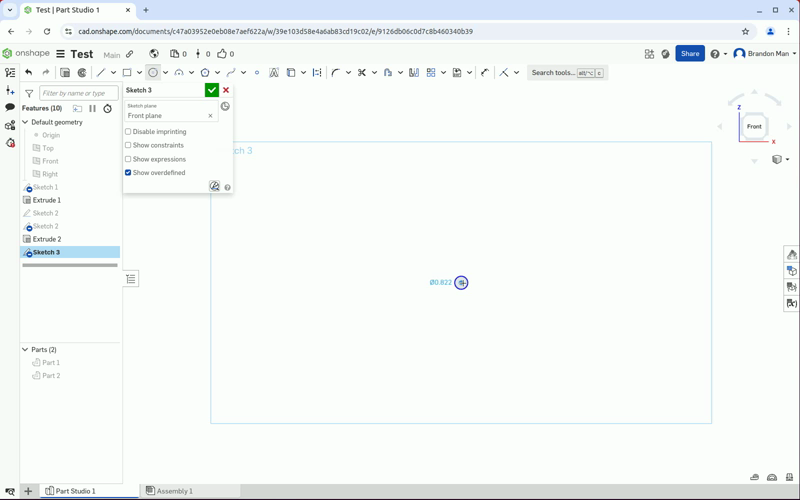
scroll(6)
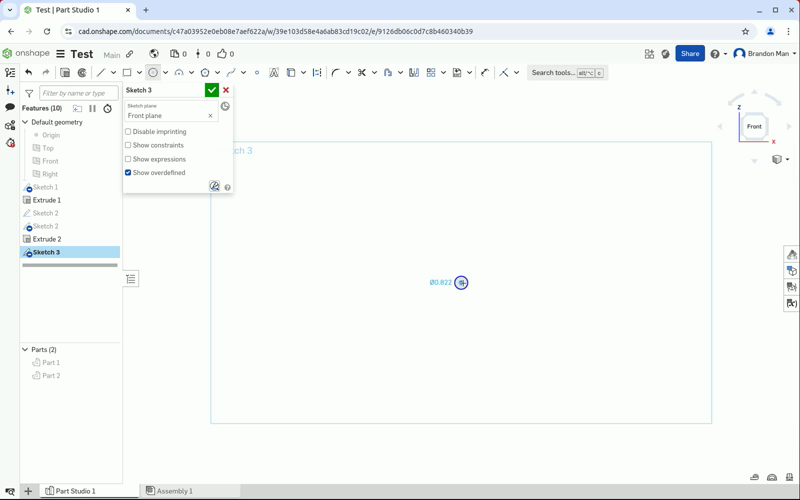
scroll(6)
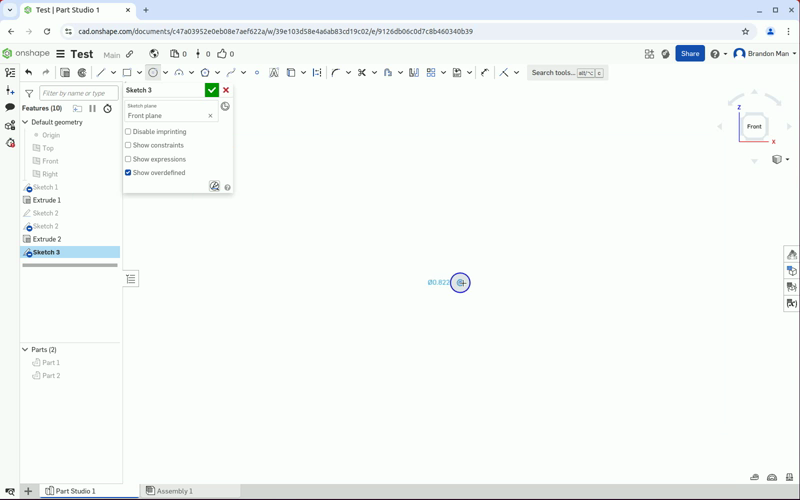
scroll(6)
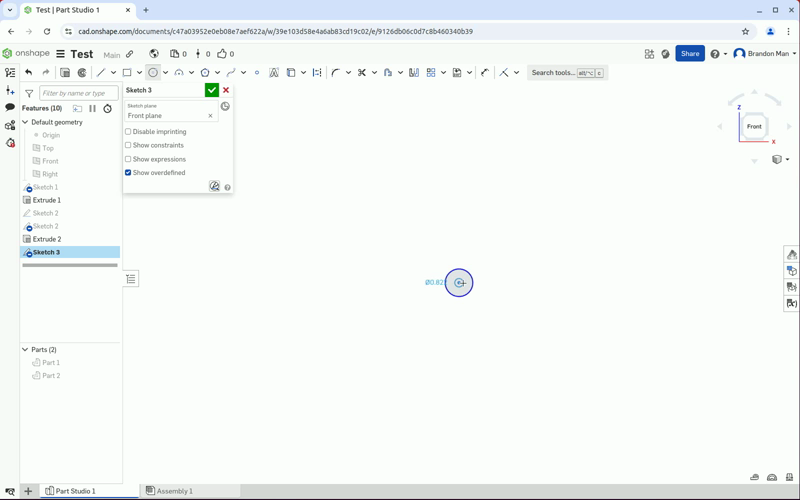
scroll(6)
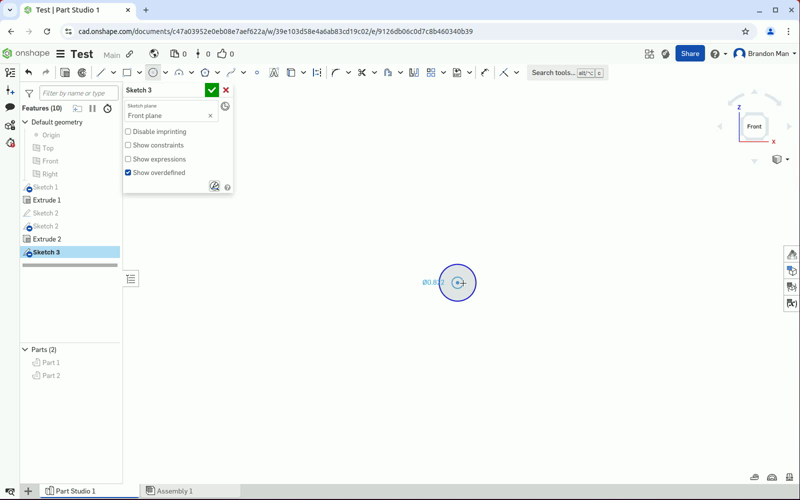
scroll(6)
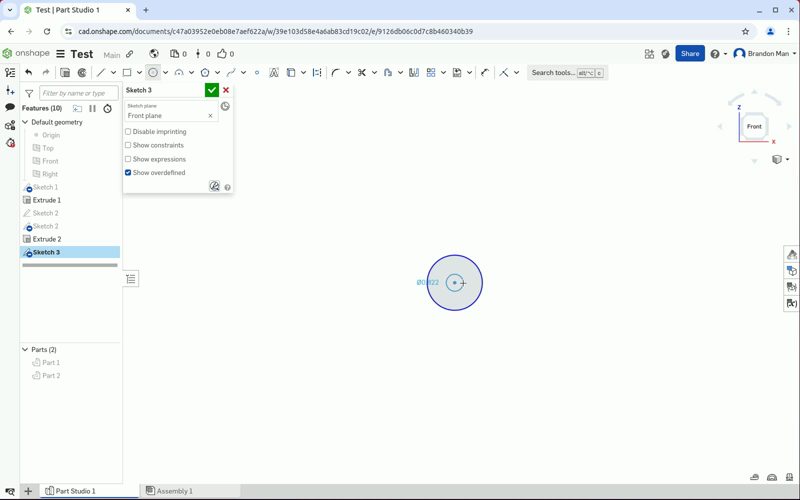
scroll(6)
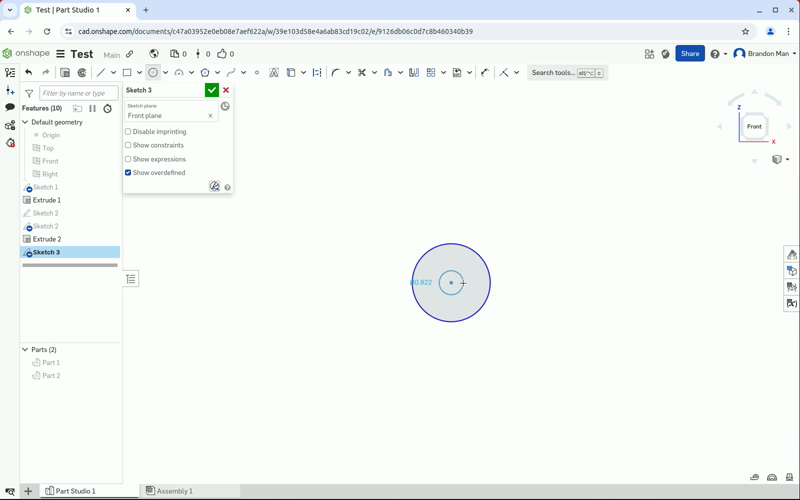
scroll(6)
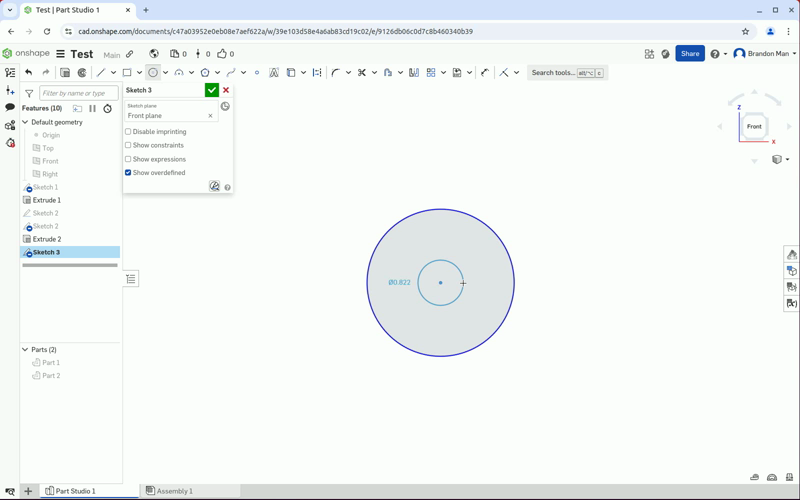
click(463, 282)
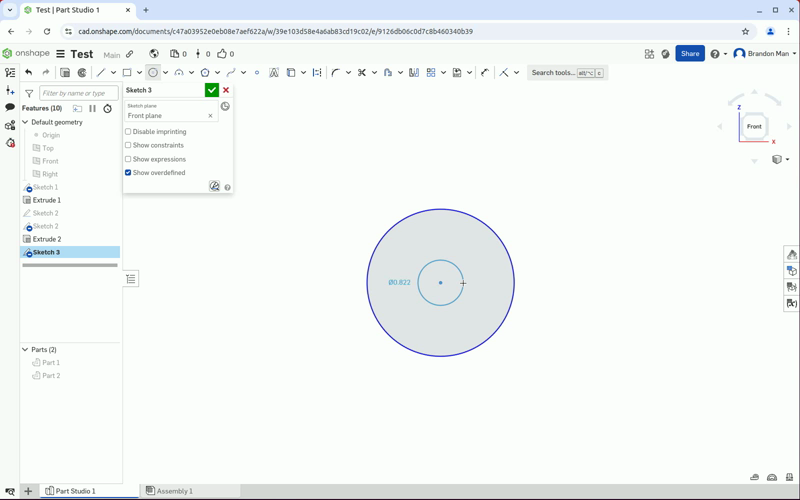
scroll(-6)
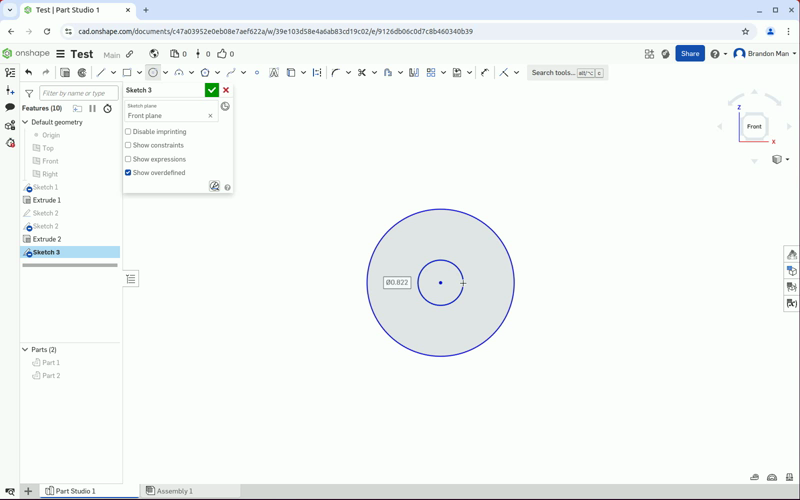
scroll(-6)
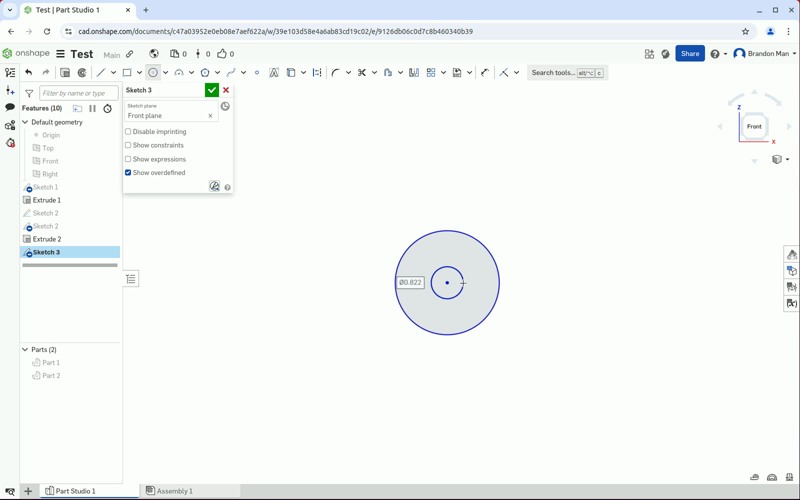
scroll(-6)
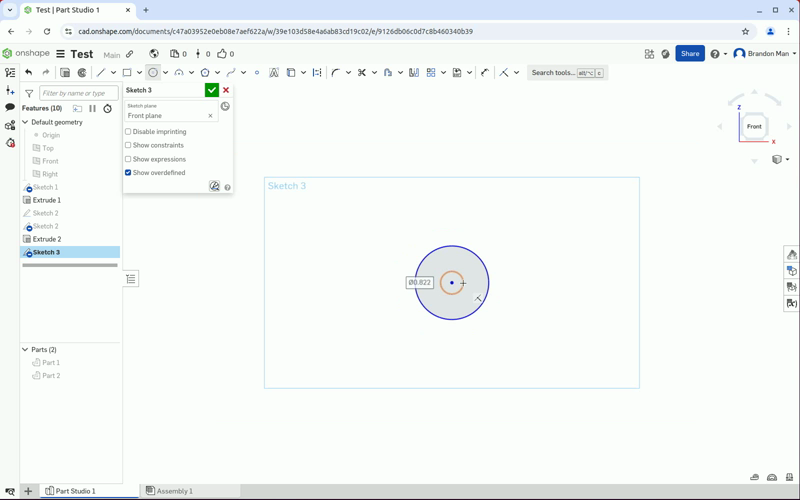
scroll(-6)
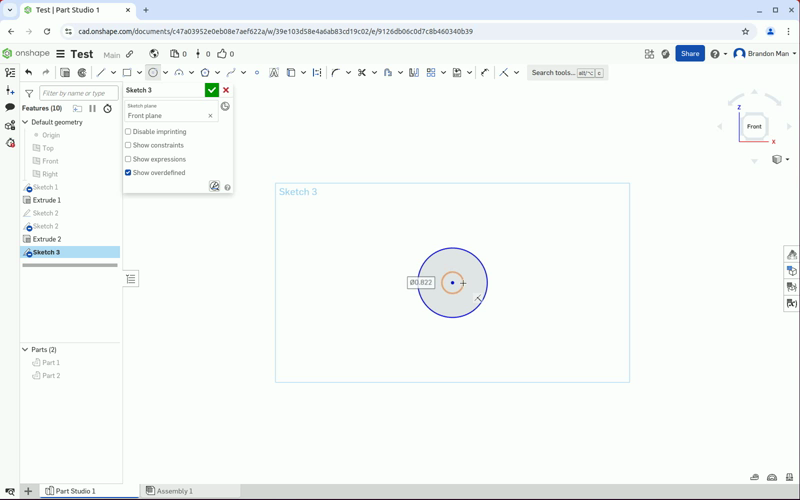
scroll(-6)
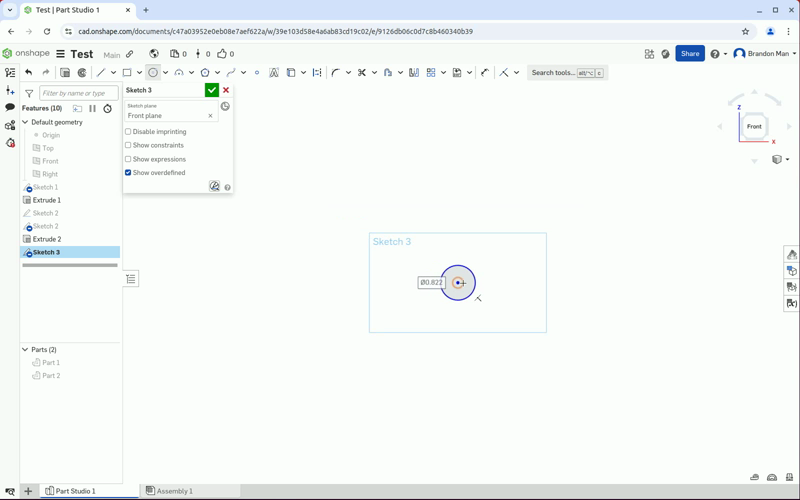
scroll(-6)
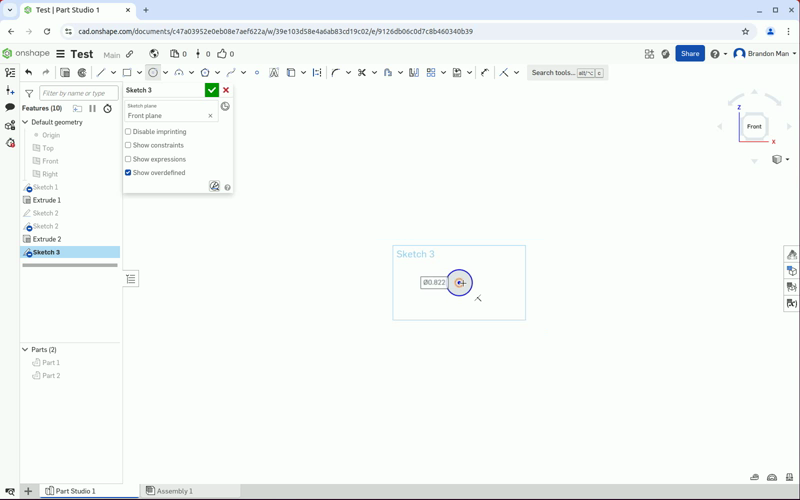
scroll(-6)
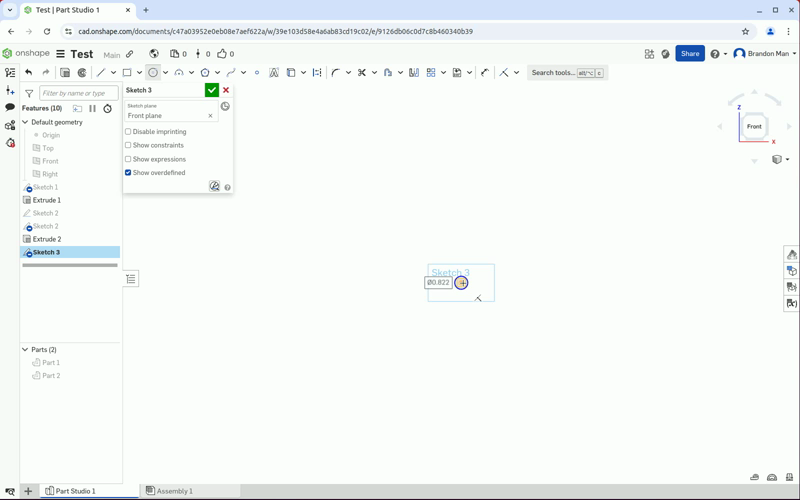
key(esc)
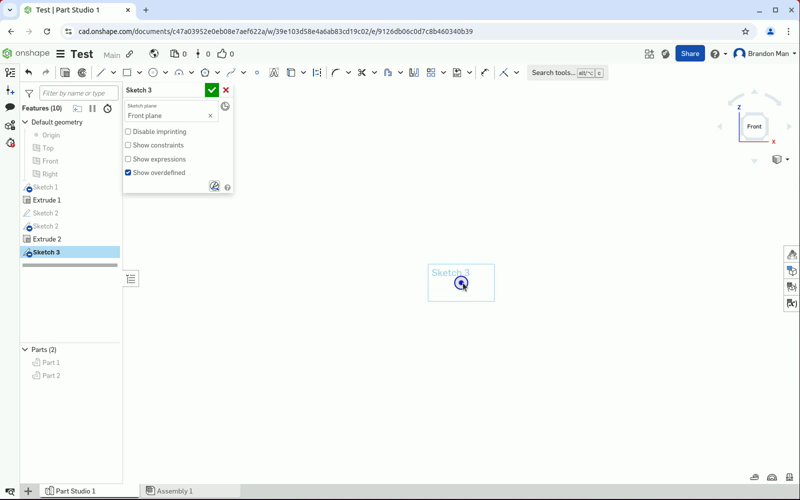
mouse_move(459, 278)
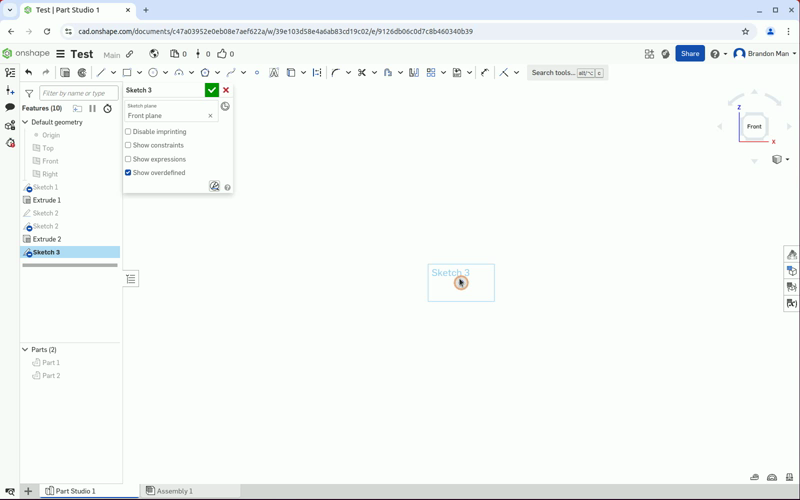
scroll(6)
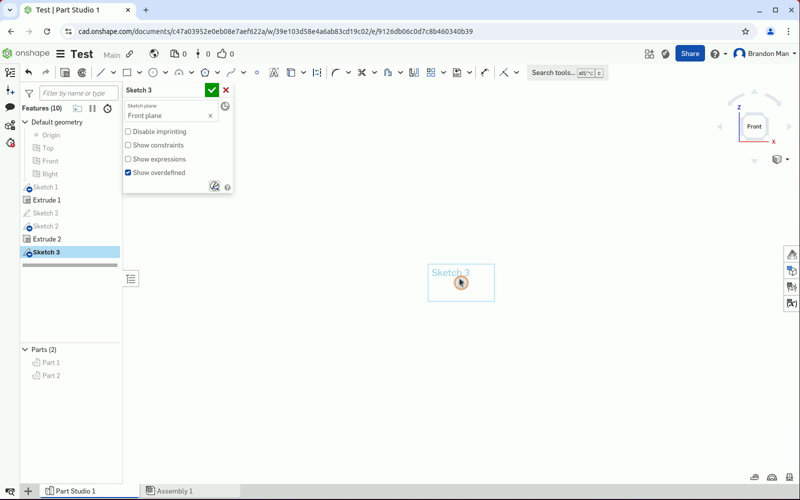
scroll(6)
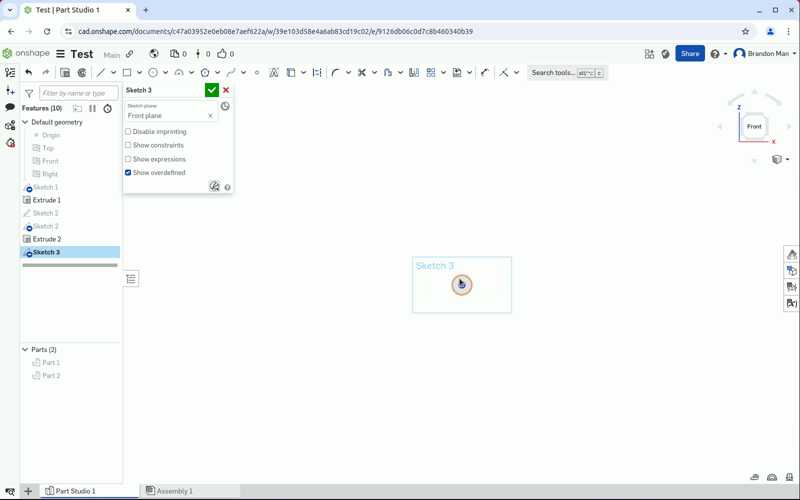
scroll(6)
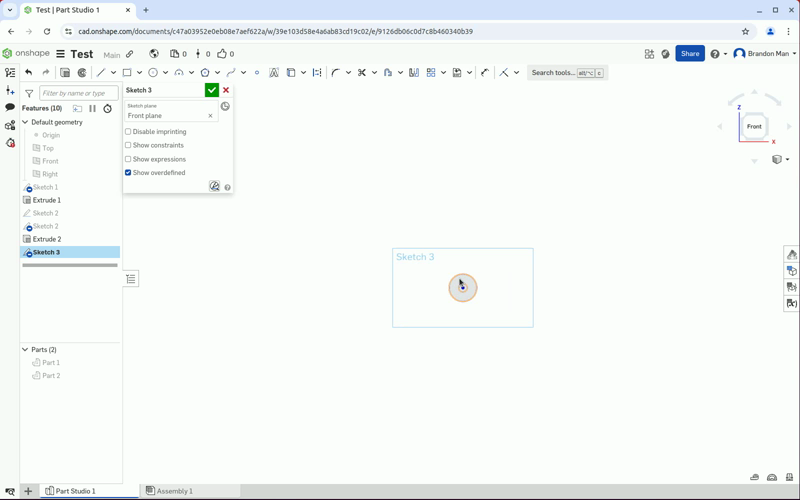
scroll(6)
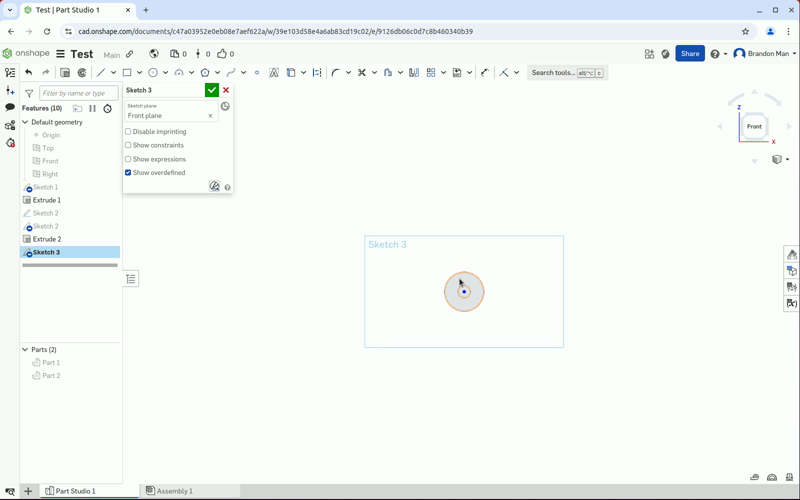
scroll(6)
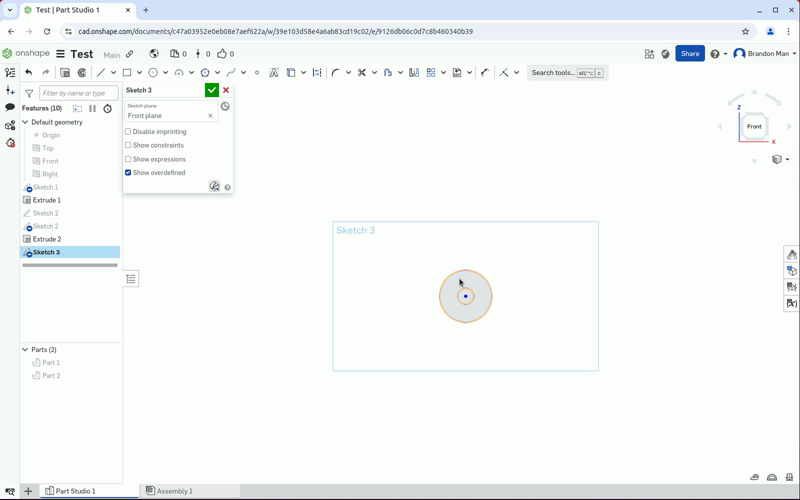
scroll(6)
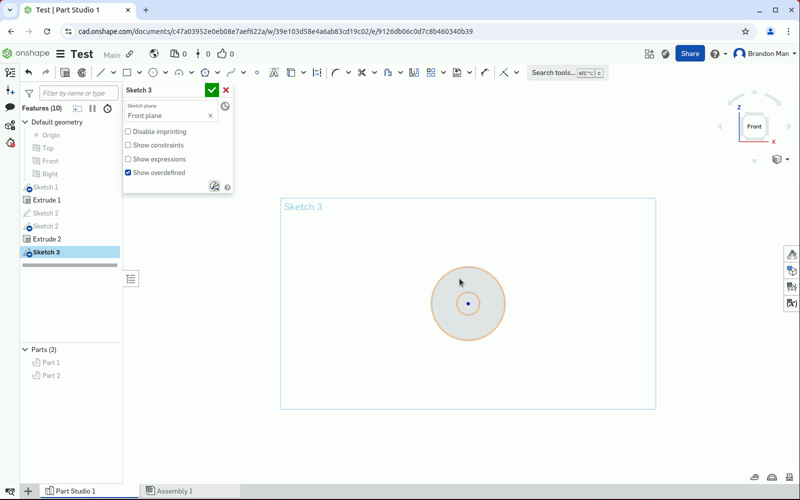
scroll(6)
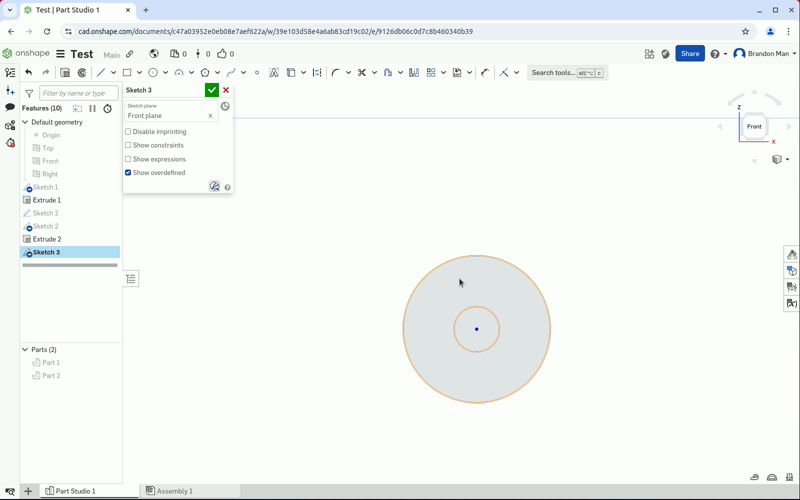
click(459, 278)
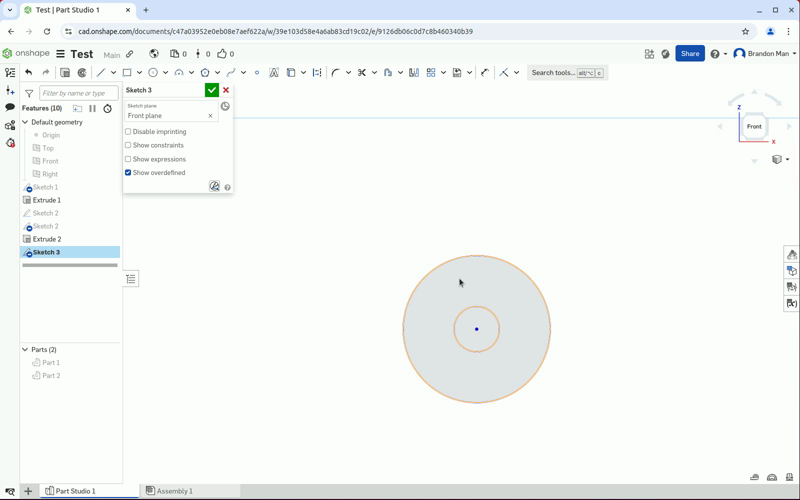
scroll(-6)
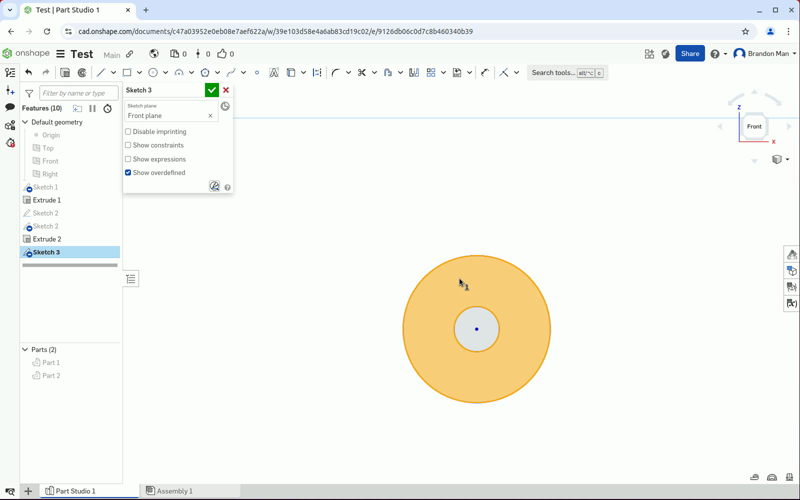
scroll(-6)
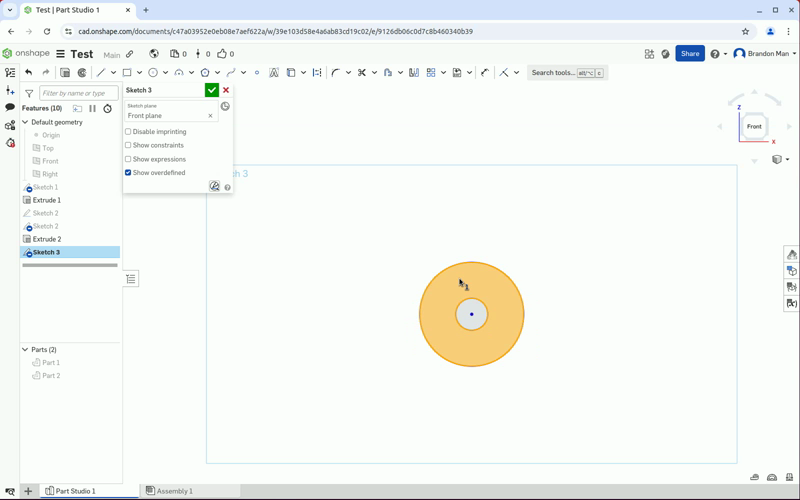
scroll(-6)
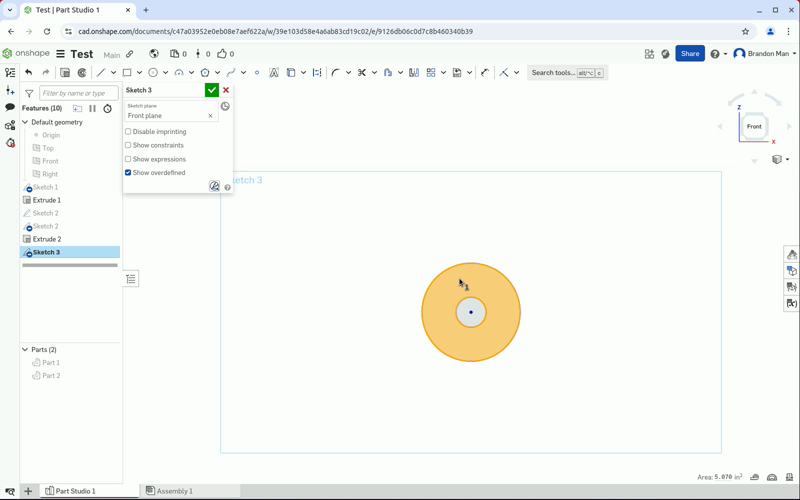
scroll(-6)
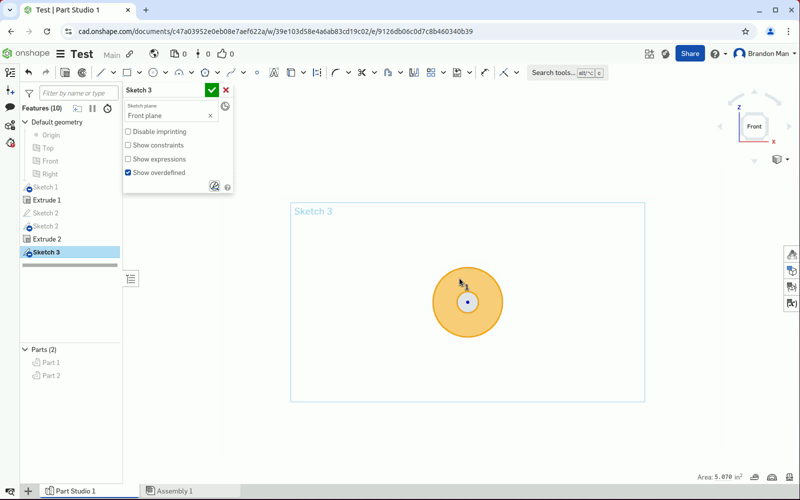
scroll(-6)
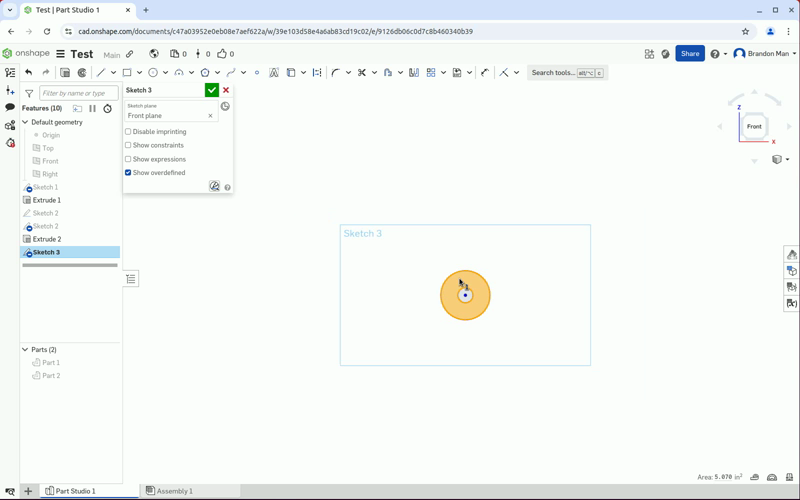
scroll(-6)
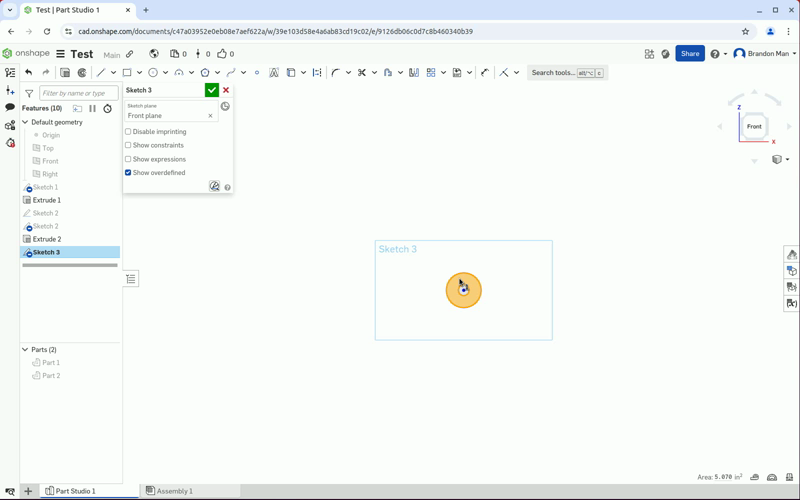
scroll(-6)
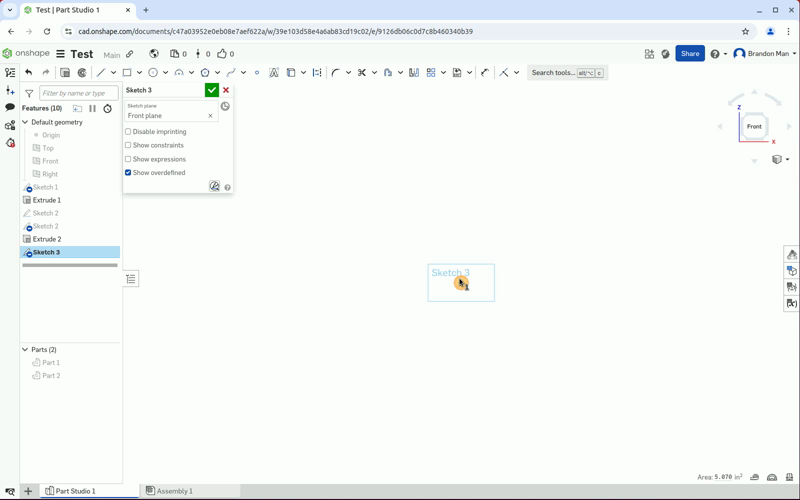
mouse_move(73, 352)
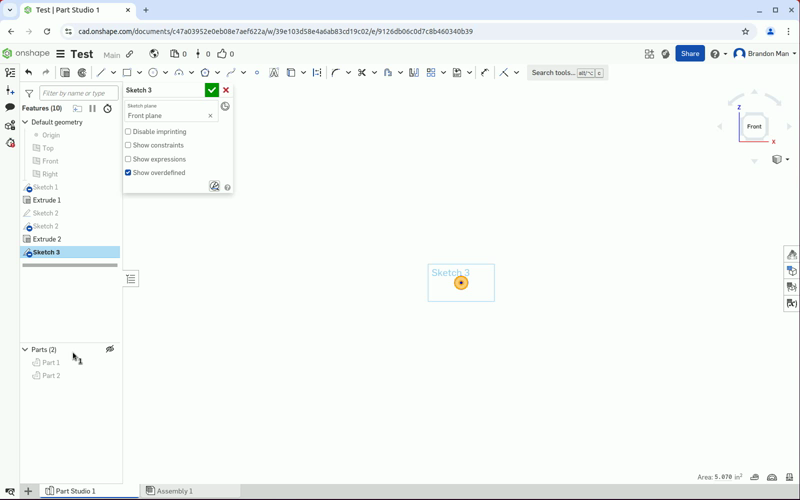
key(shift+y)
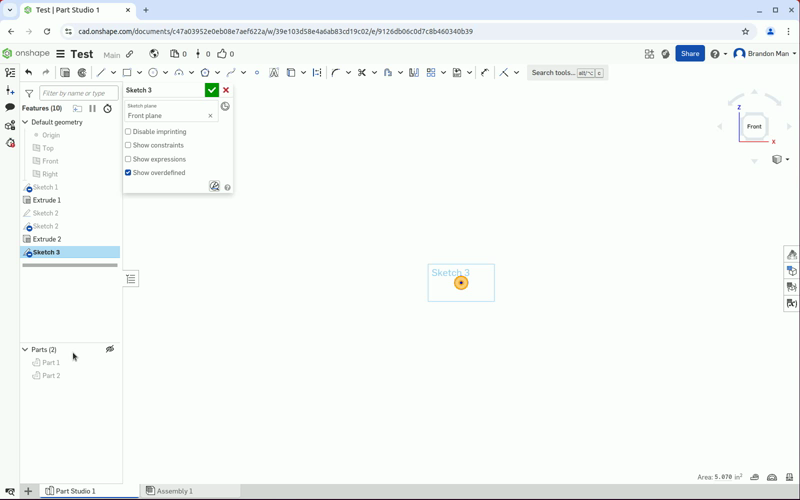
key(shift+e)
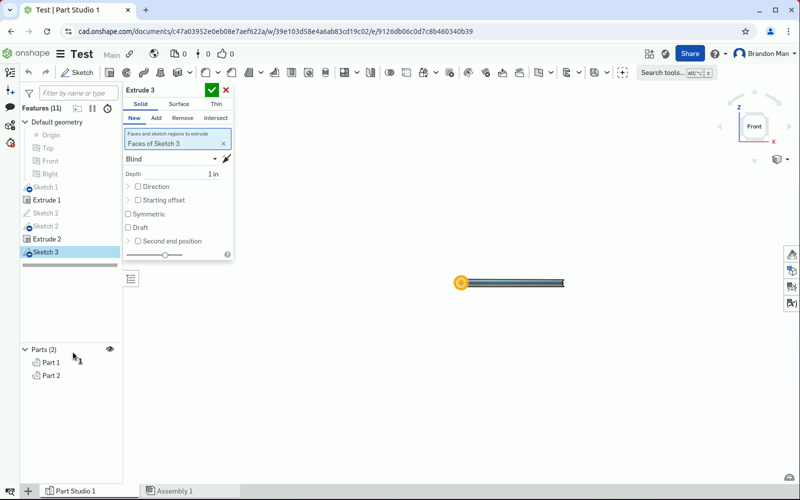
mouse_move(143, 106)
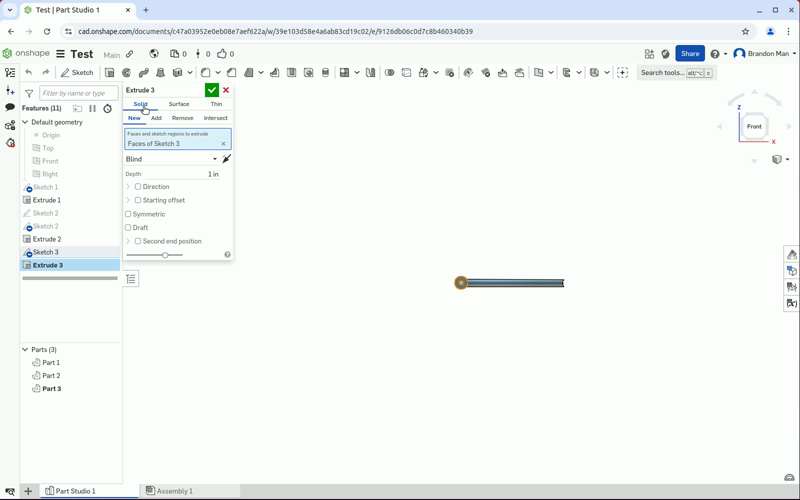
click(143, 106)
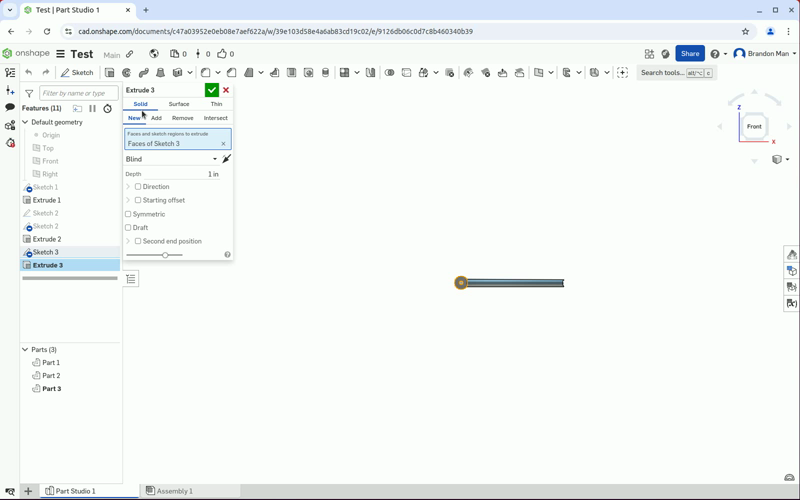
mouse_move(137, 120)
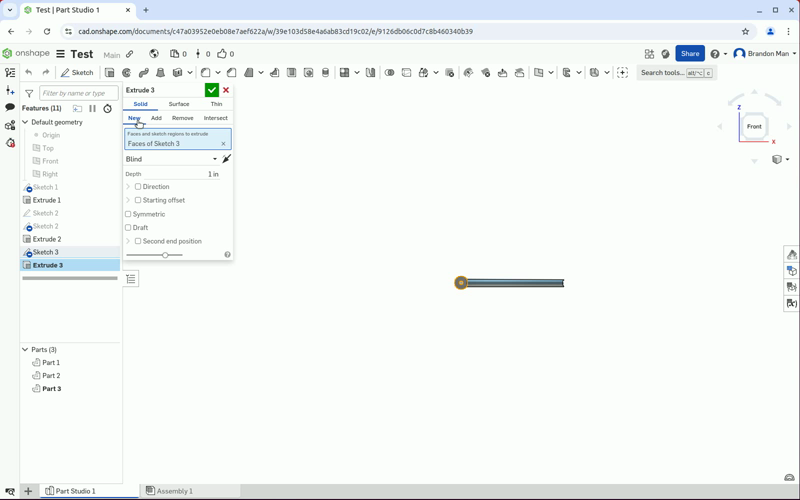
click(137, 120)
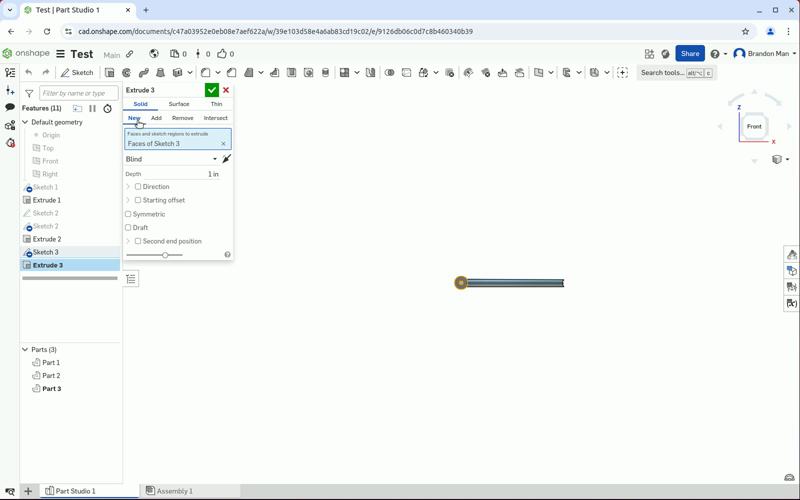
key(tab, 4)
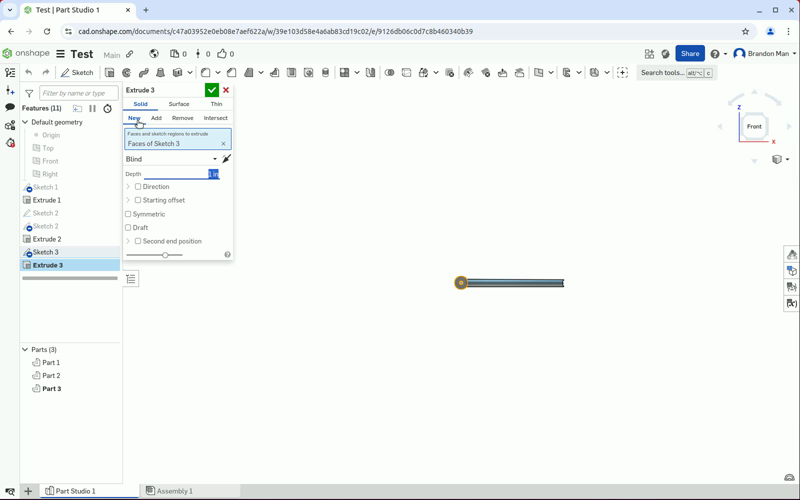
text(0.722)
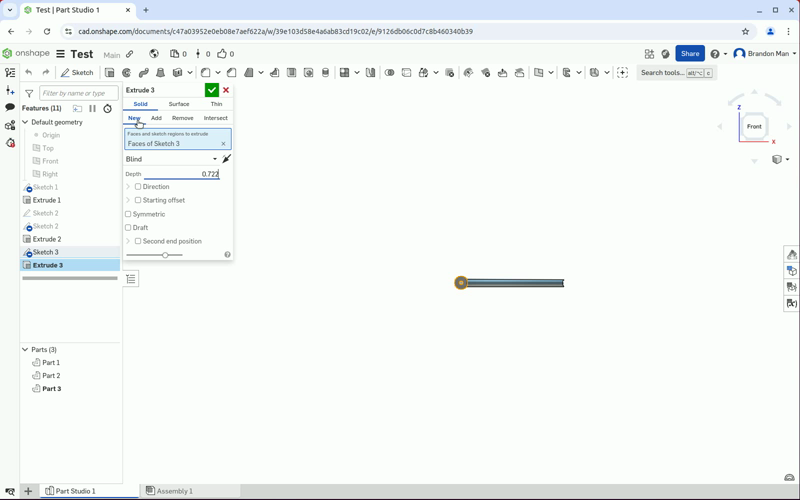
key(enter)
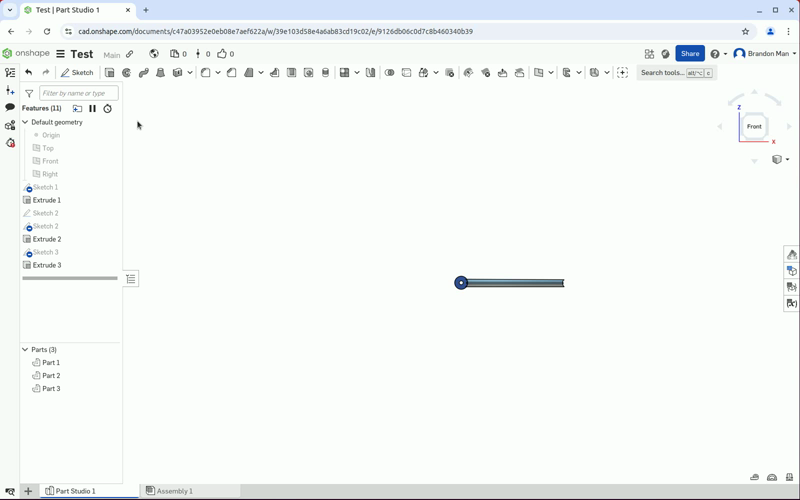
key(shift+h)
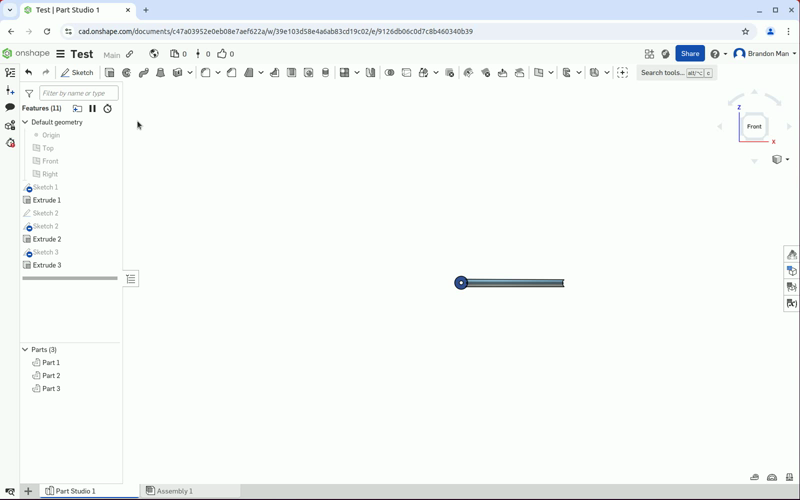
key(shift+h)
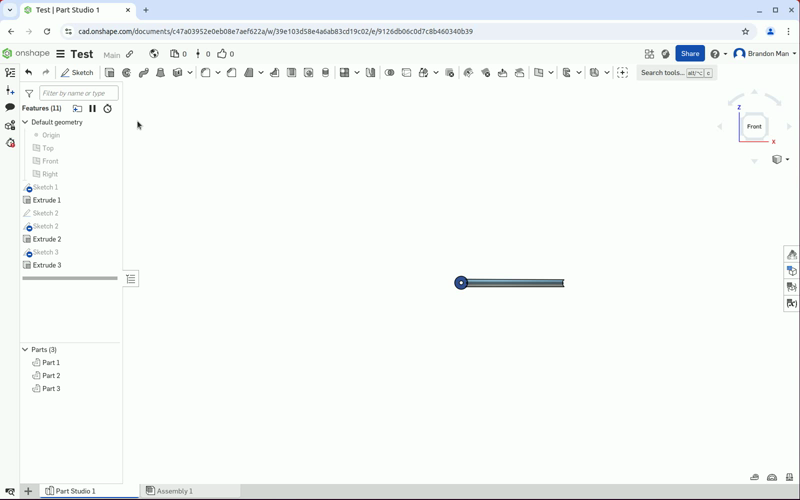
mouse_move(73, 189)
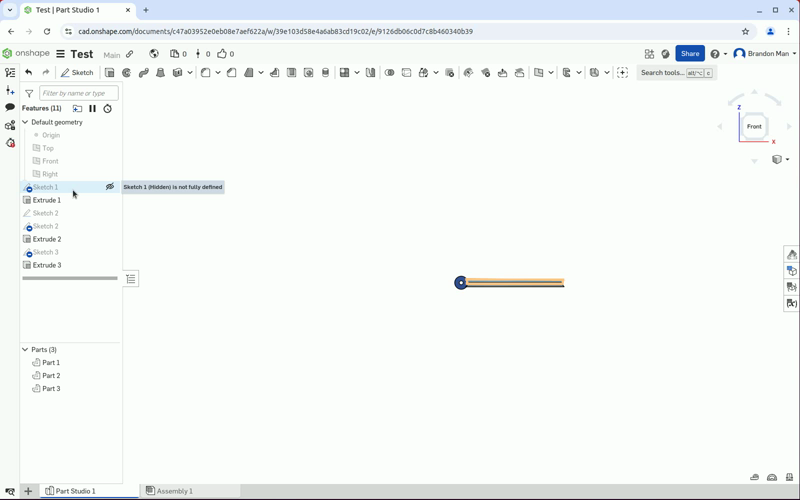
click(73, 189)
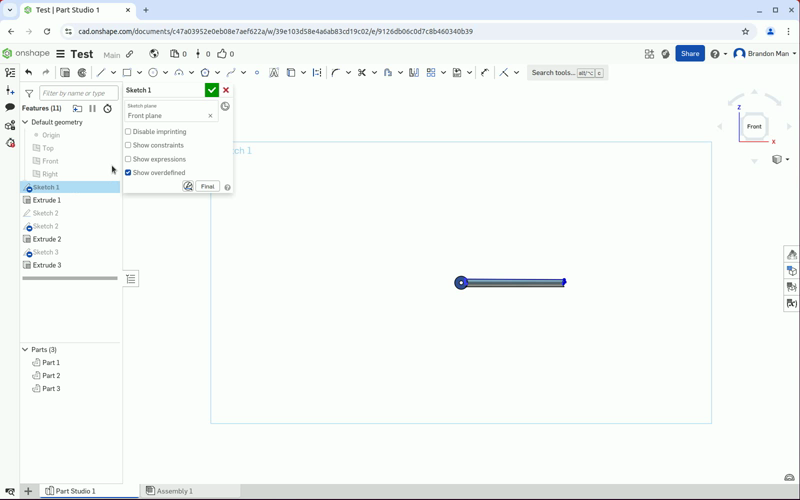
mouse_move(229, 92)
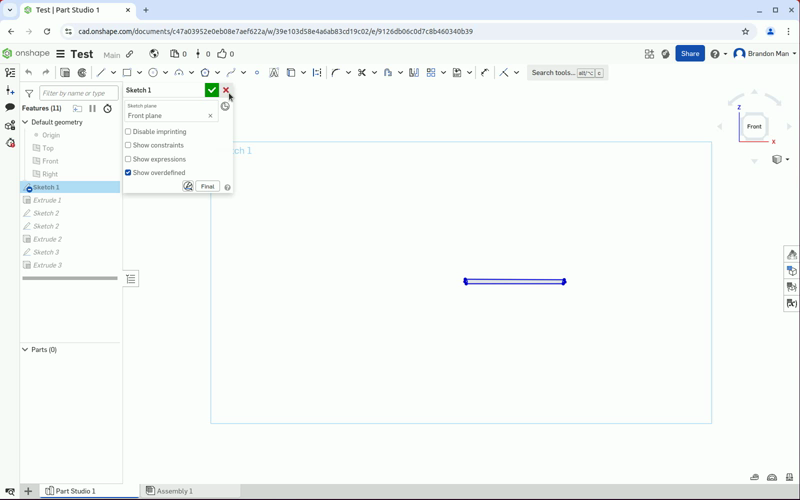
click(229, 92)
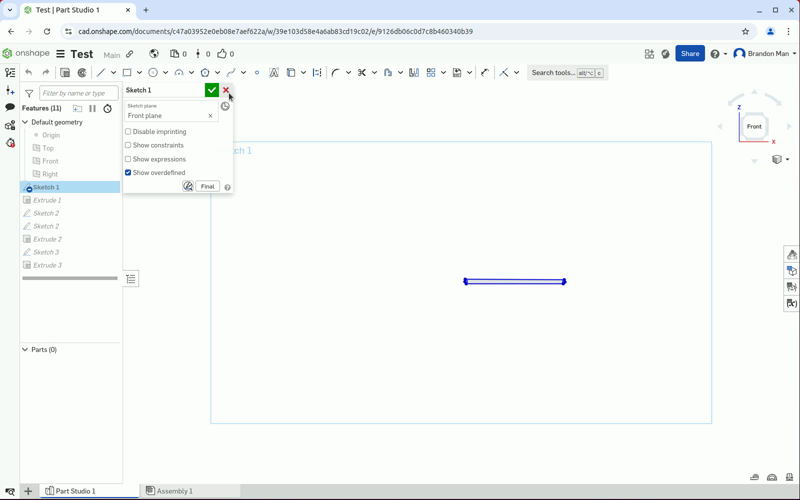
key(shift+s)
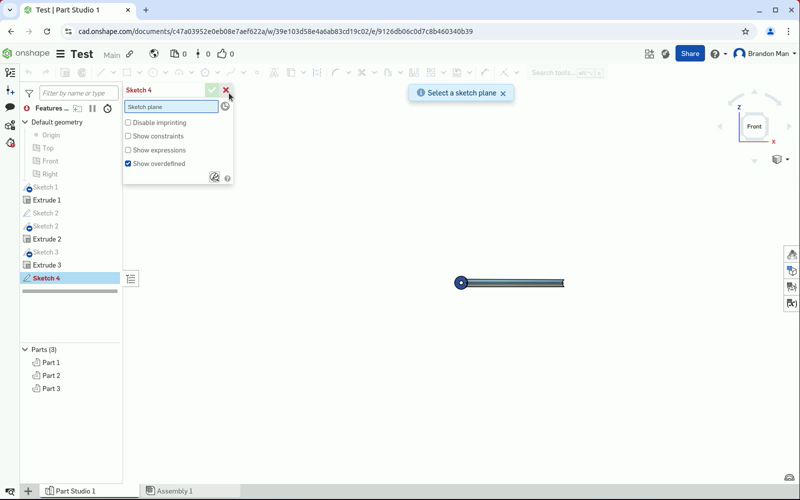
mouse_move(73, 163)
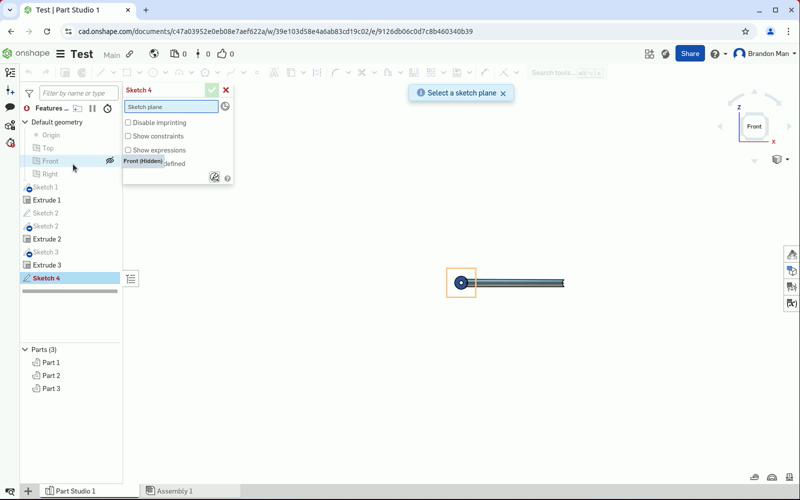
click(73, 163)
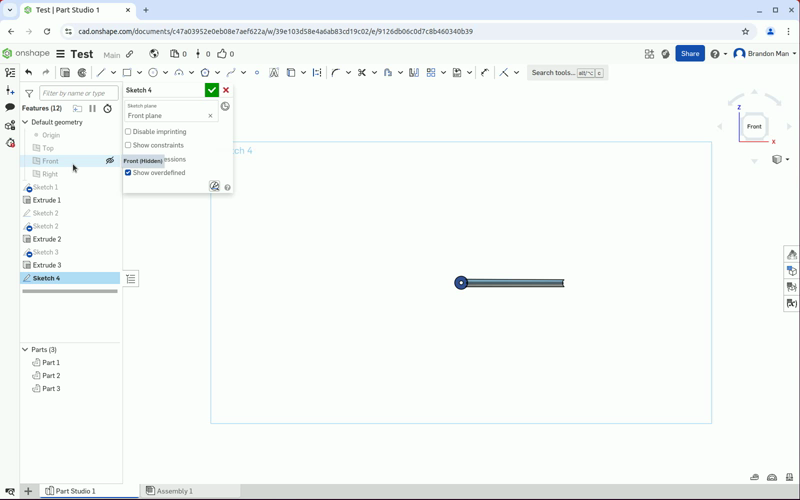
mouse_move(73, 352)
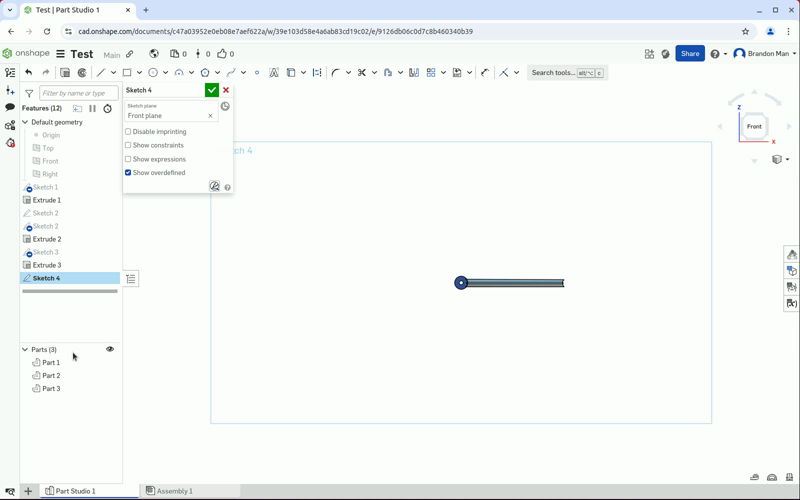
key(y)
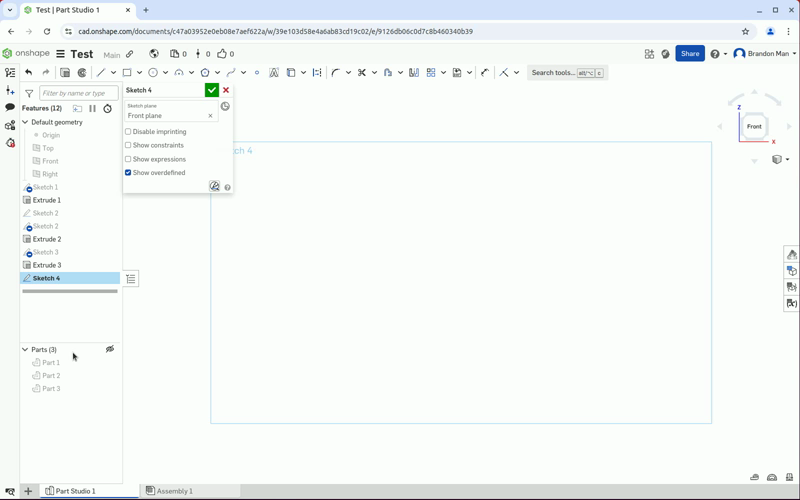
key(c)
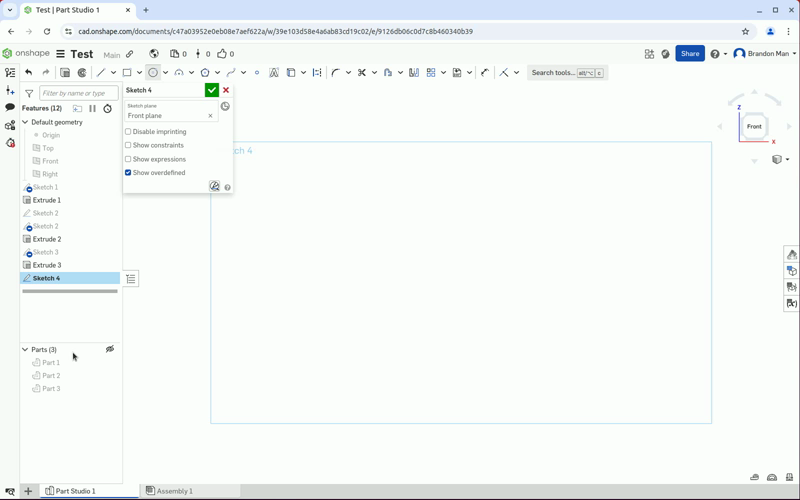
key_down(shift)
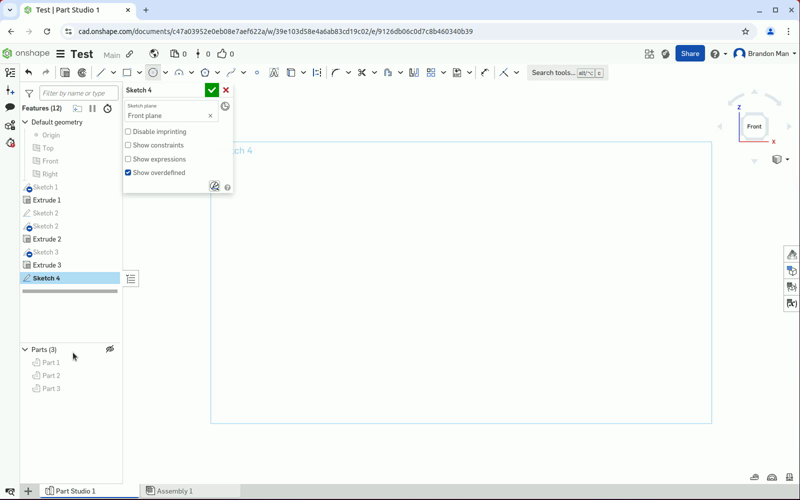
mouse_move(567, 282)
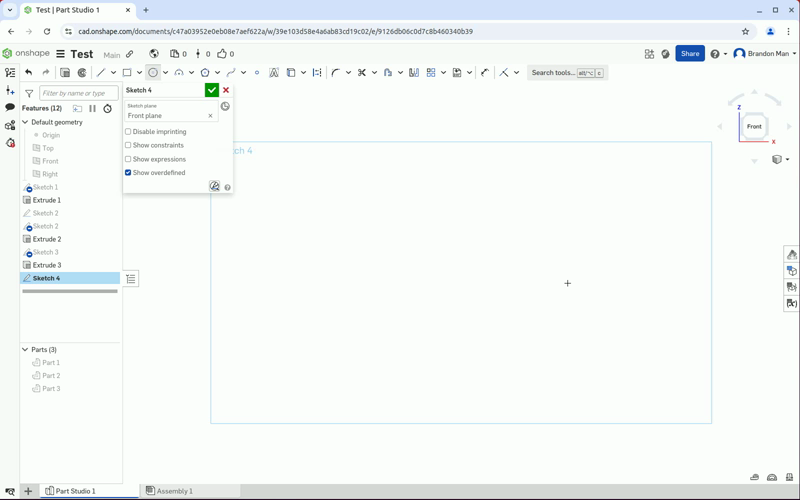
click(567, 282)
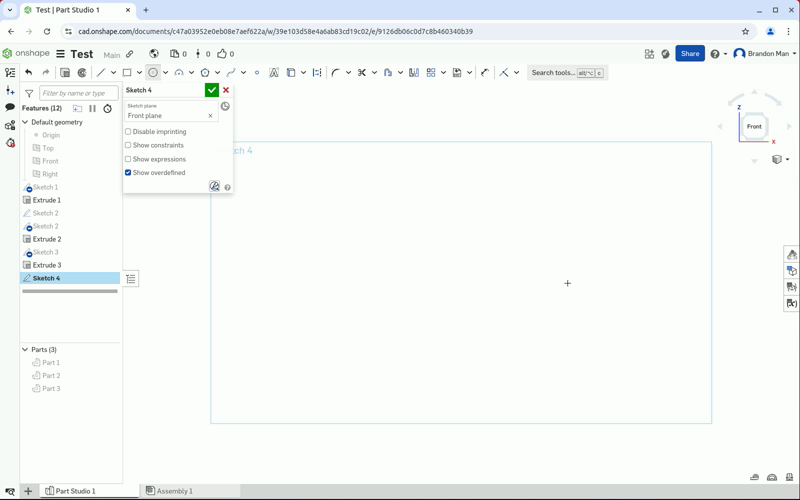
key_up(shift)
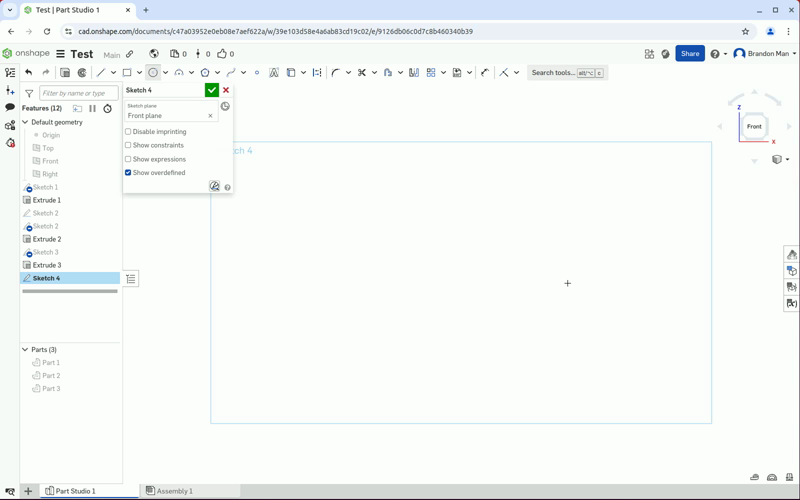
mouse_move(574, 282)
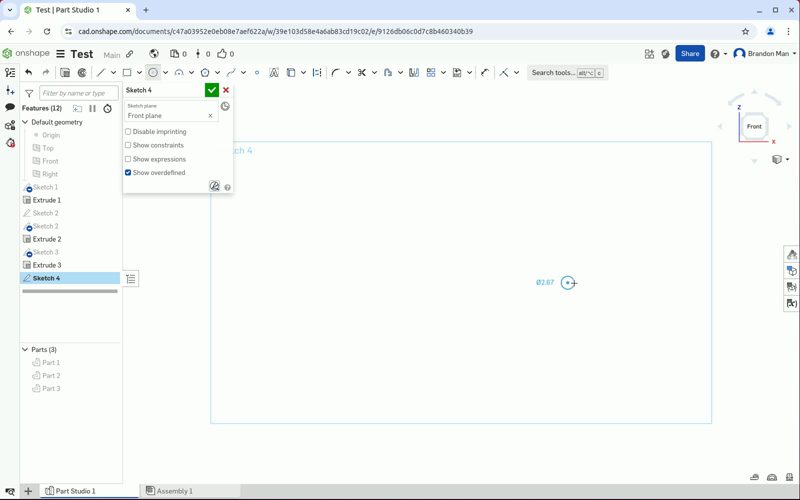
click(574, 282)
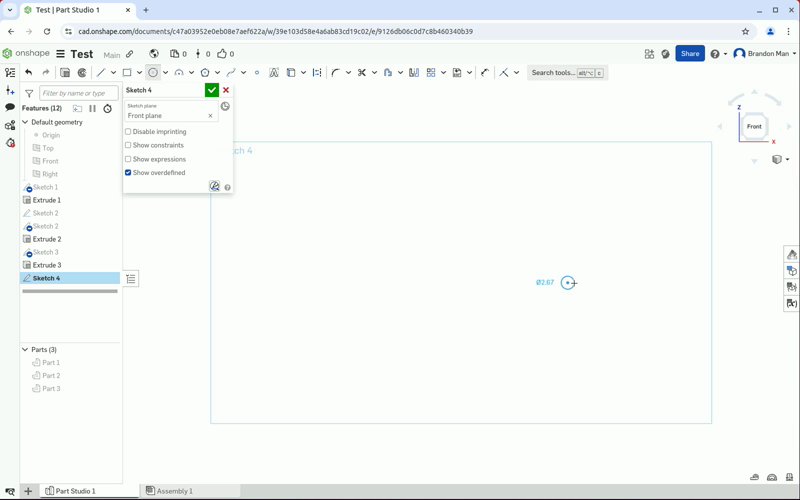
key(esc)
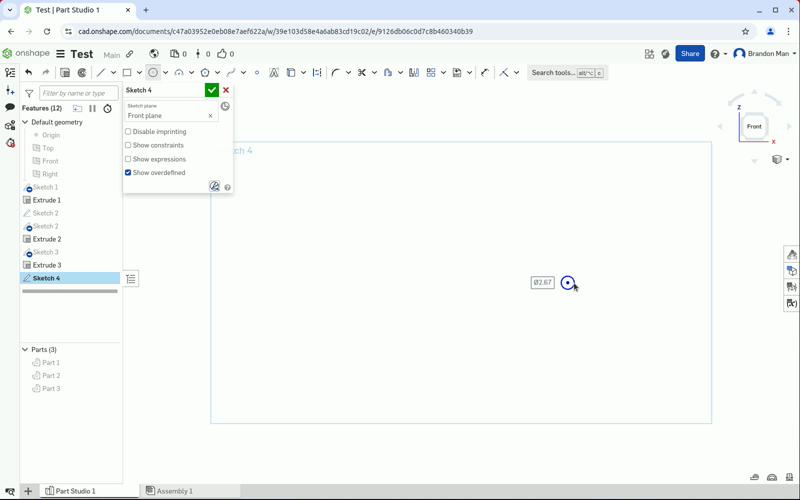
key(c)
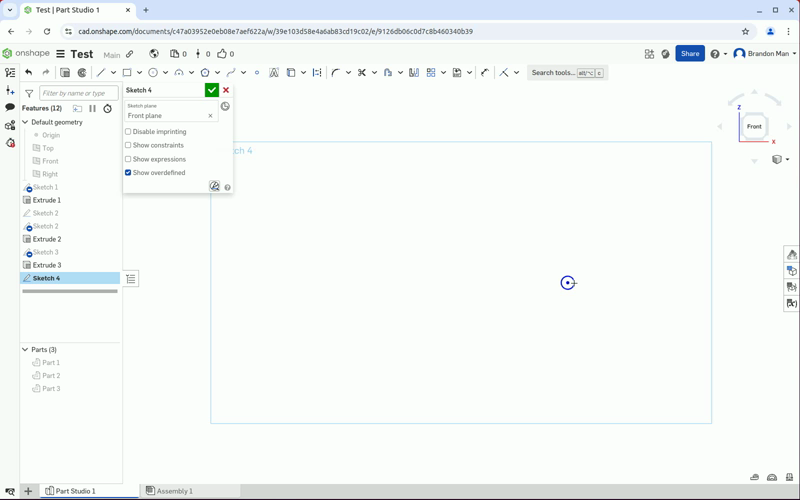
key_down(shift)
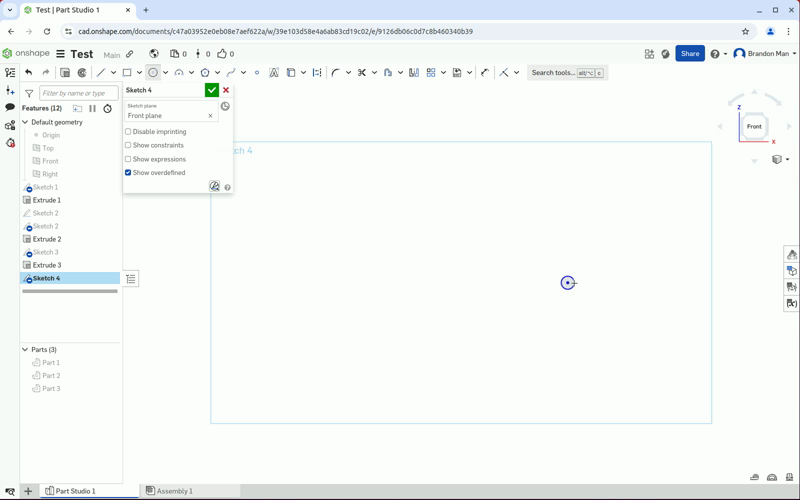
mouse_move(567, 282)
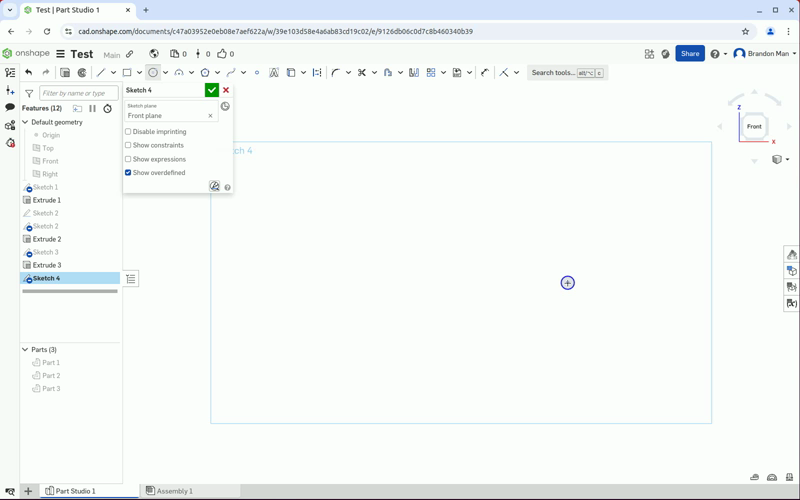
click(567, 282)
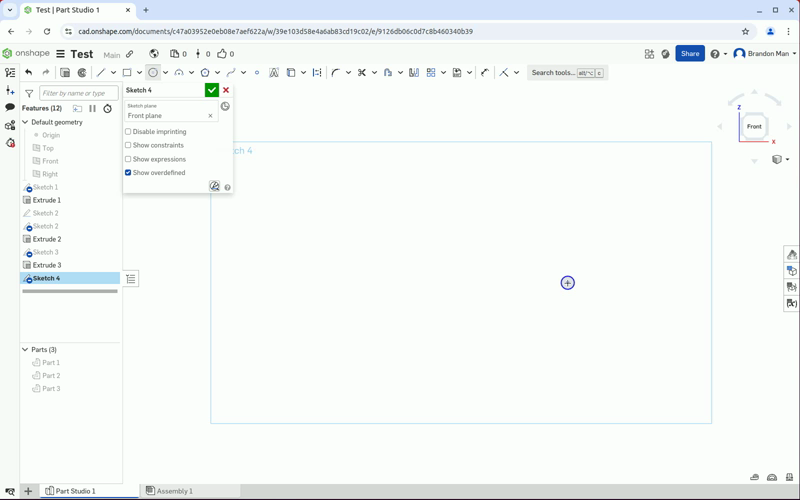
key_up(shift)
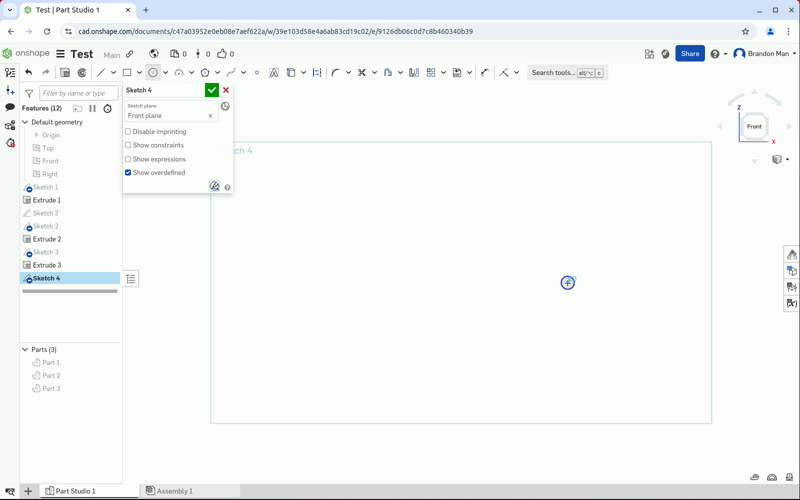
mouse_move(570, 282)
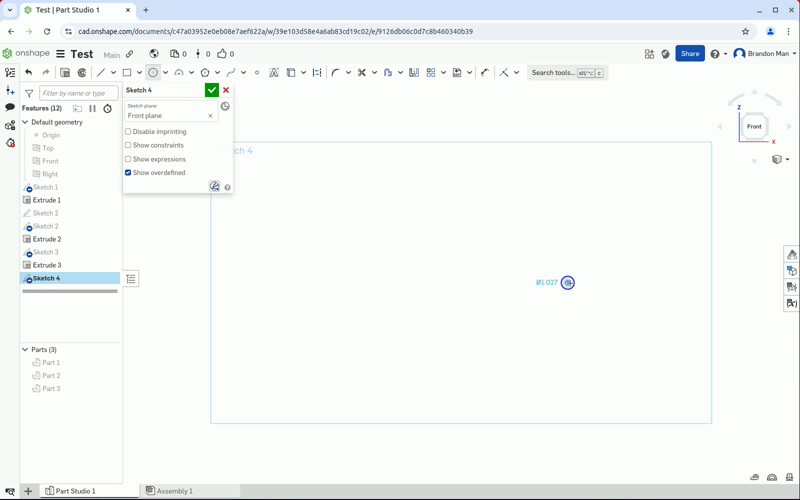
scroll(6)
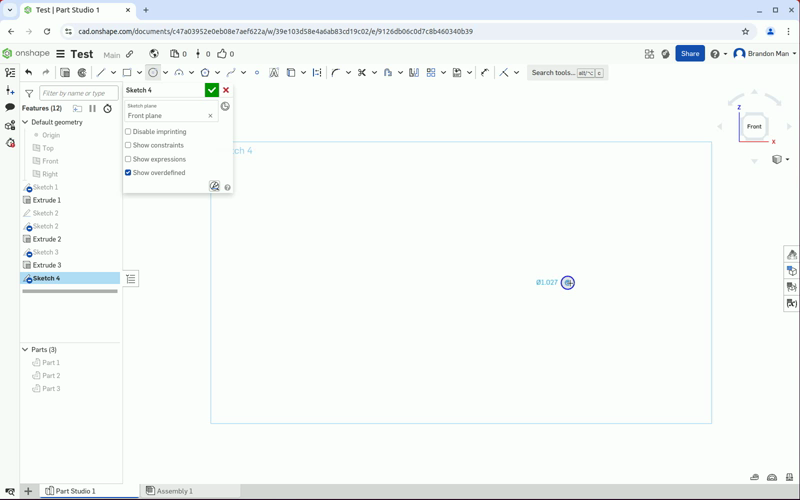
scroll(6)
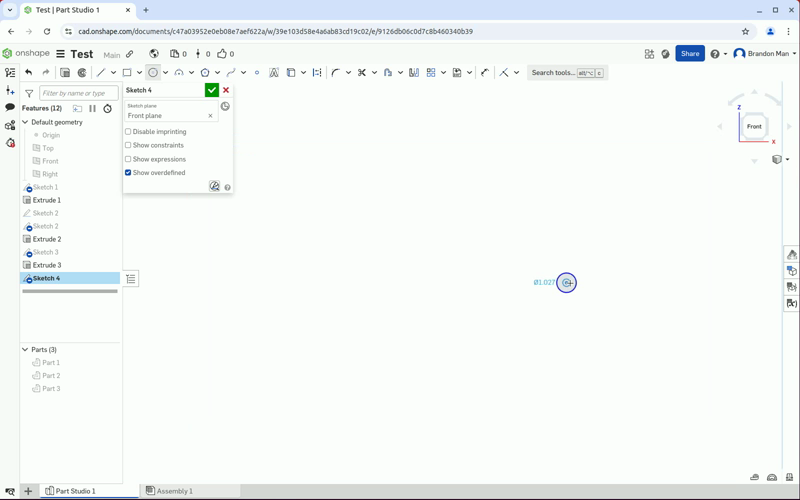
scroll(6)
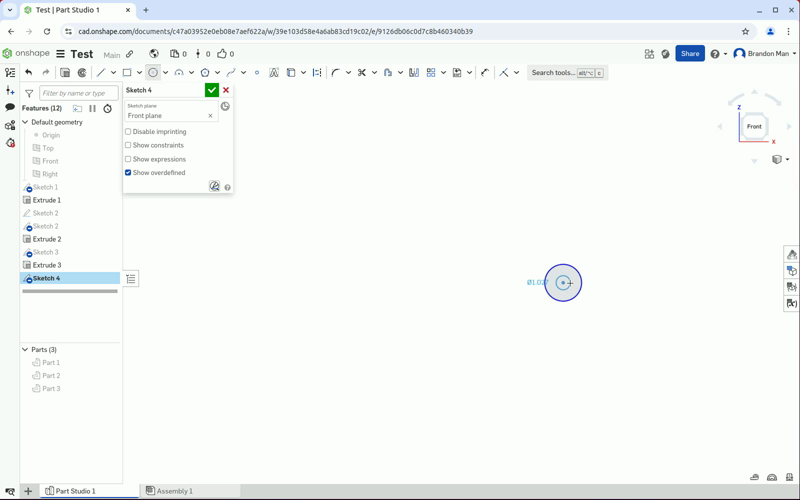
scroll(6)
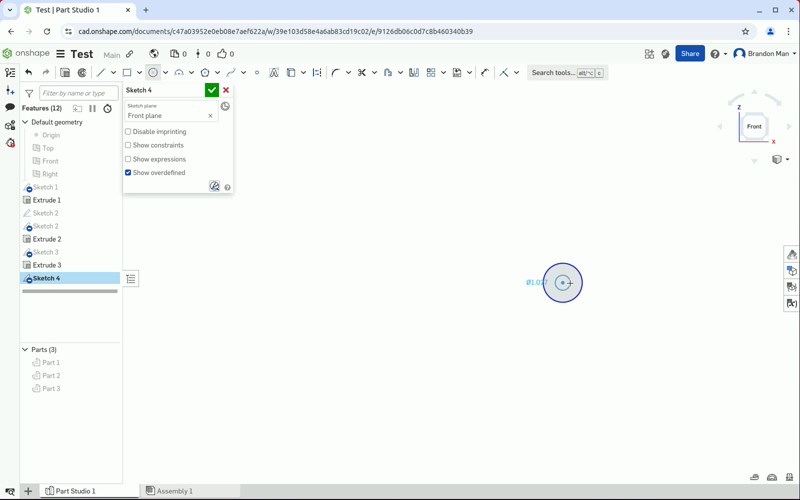
scroll(6)
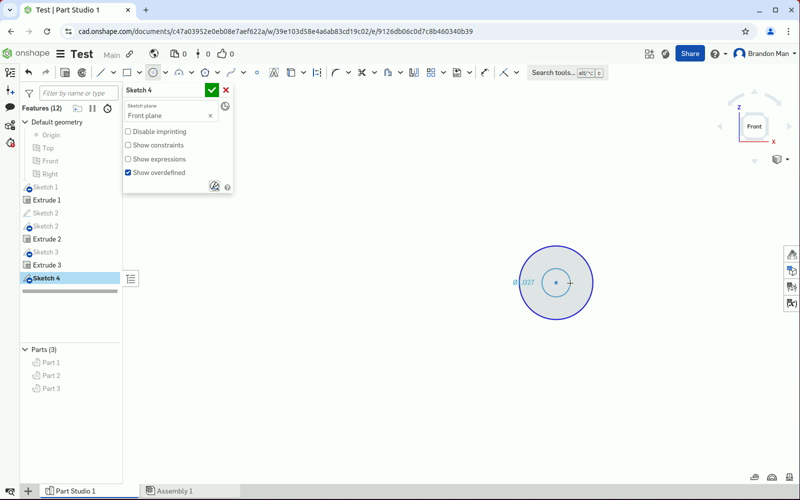
scroll(6)
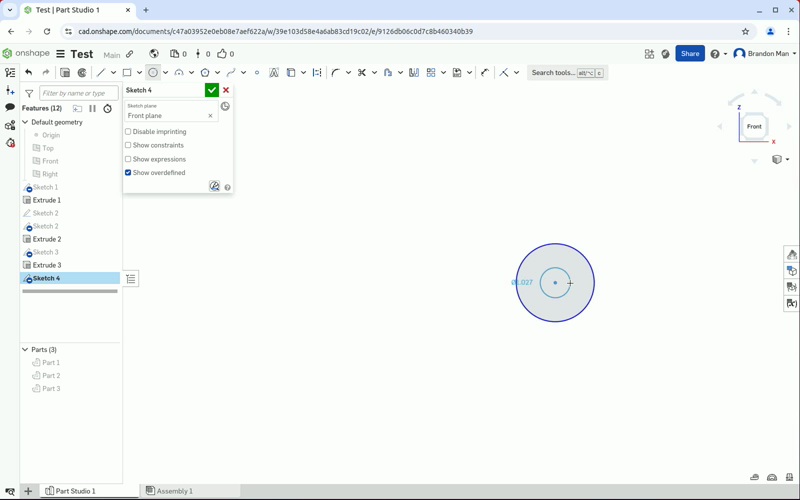
scroll(6)
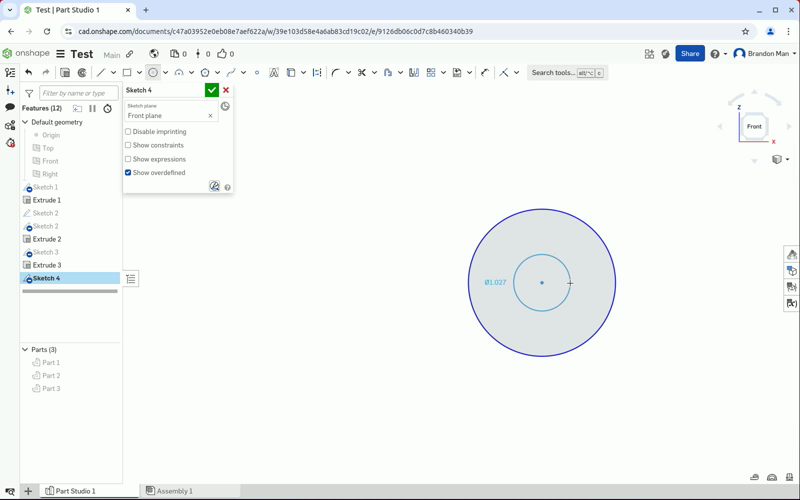
click(570, 282)
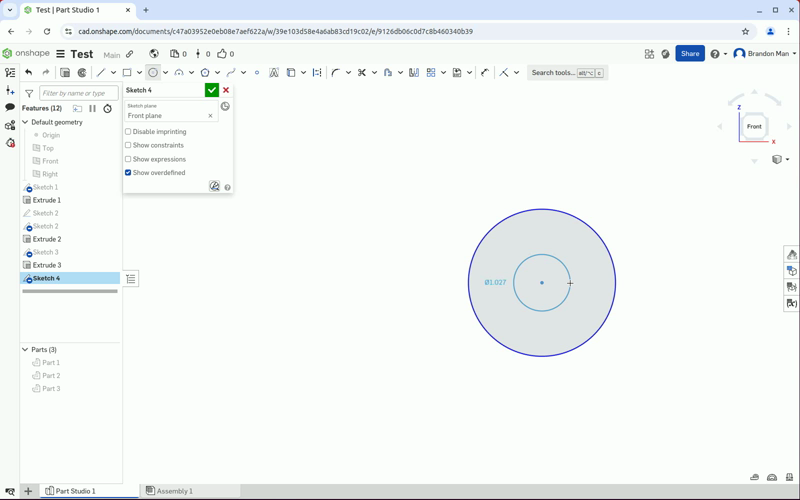
scroll(-6)
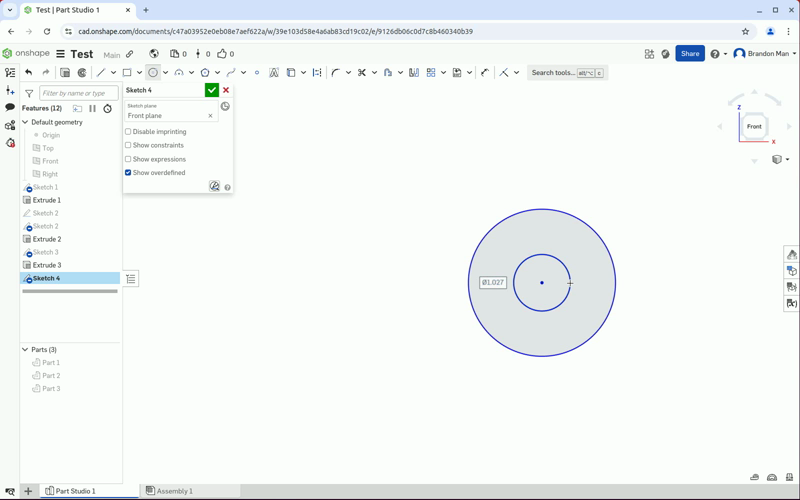
scroll(-6)
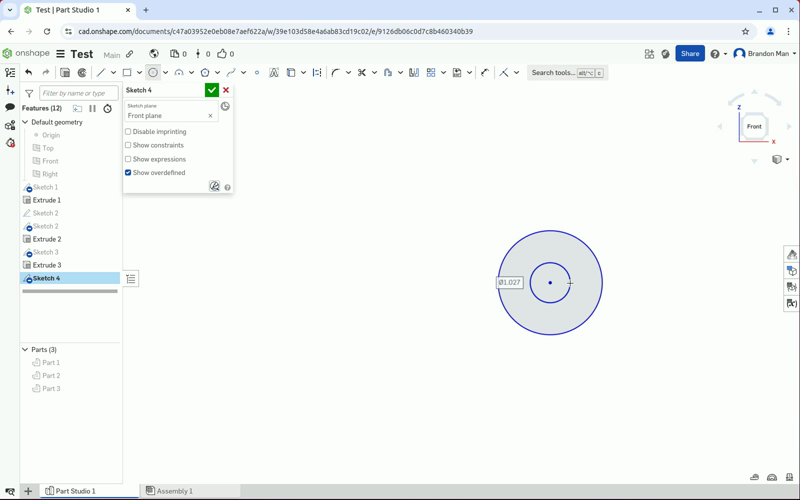
scroll(-6)
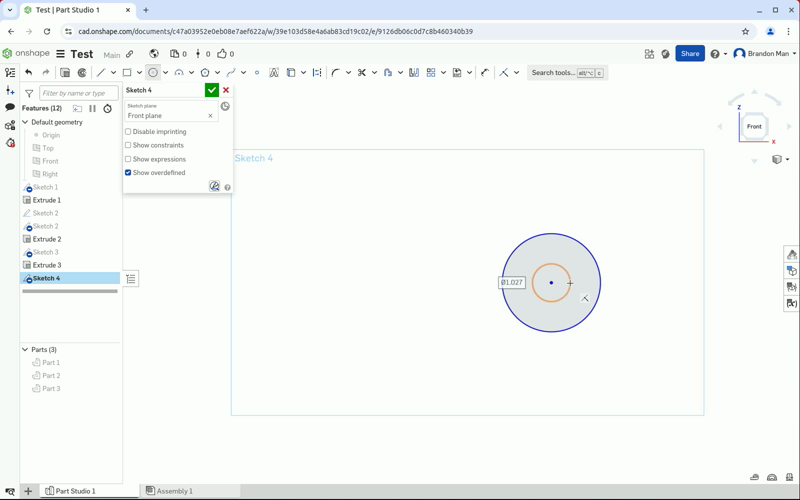
scroll(-6)
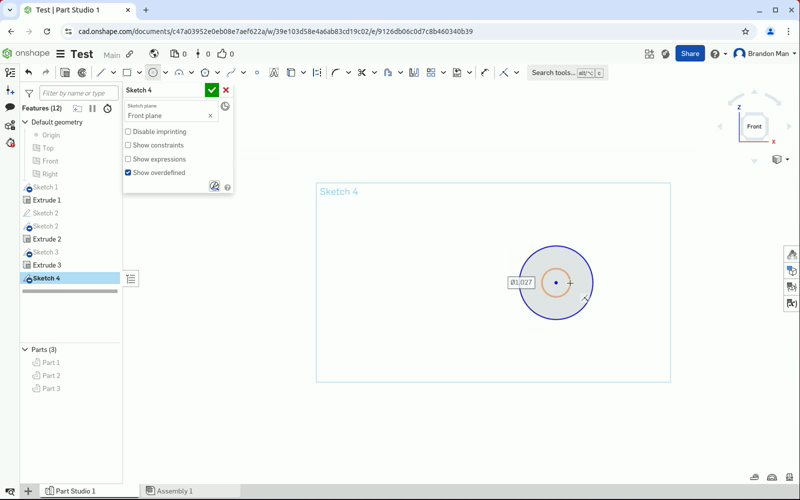
scroll(-6)
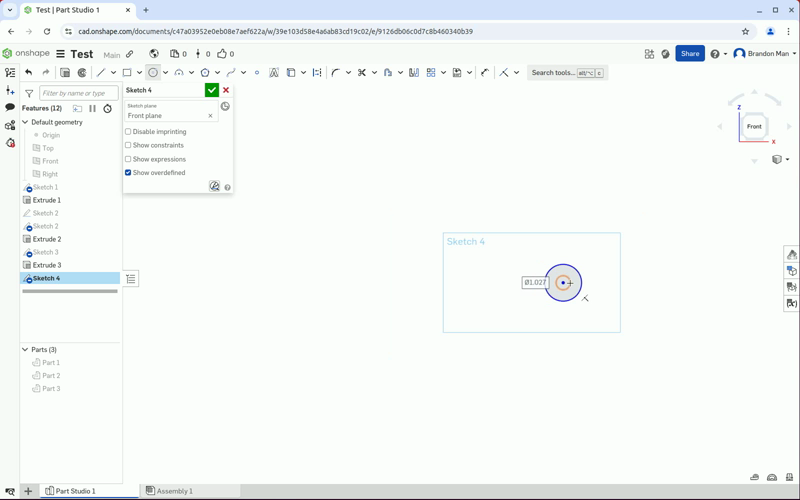
scroll(-6)
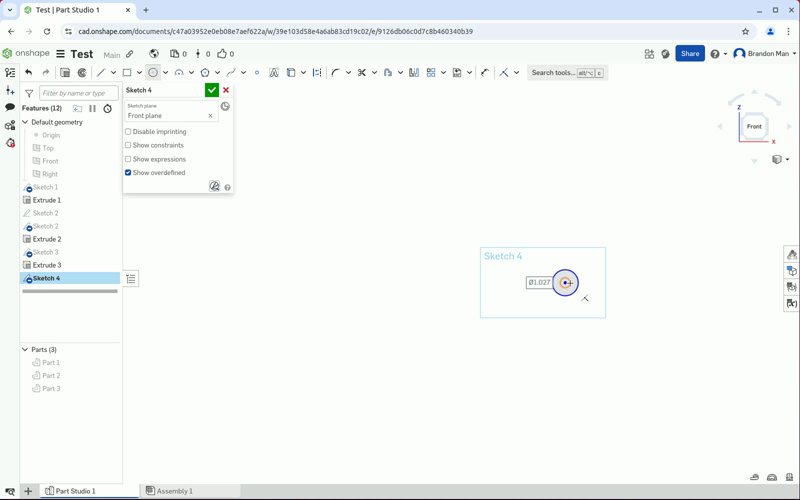
scroll(-6)
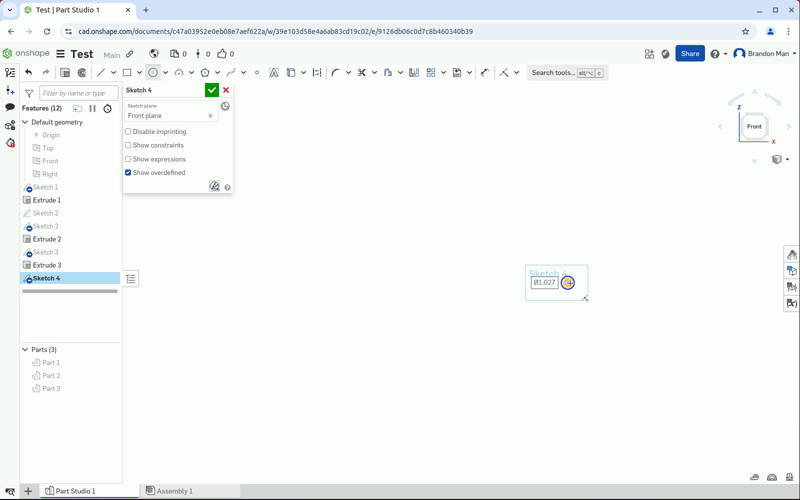
key(esc)
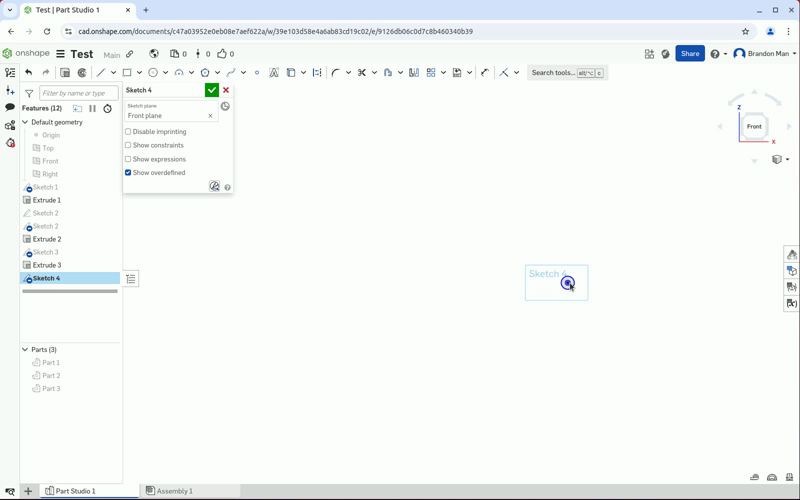
mouse_move(565, 285)
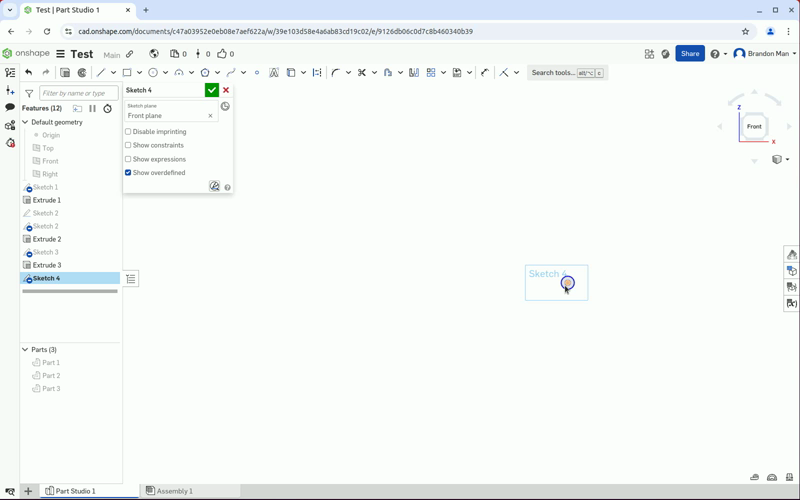
scroll(6)
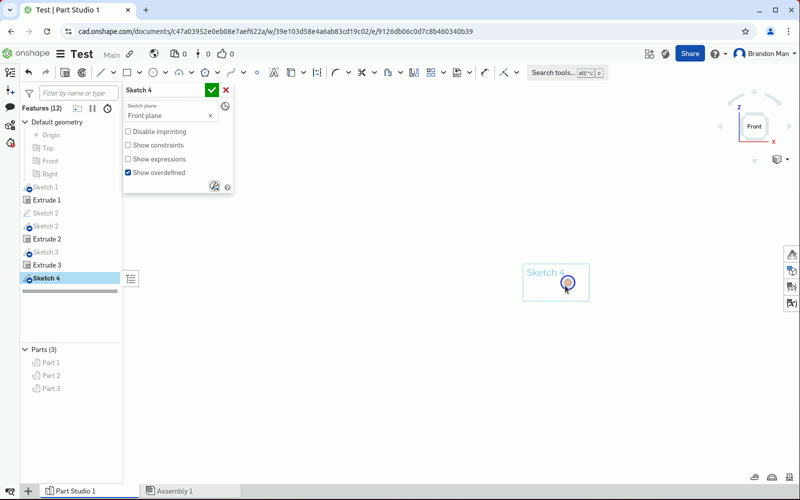
scroll(6)
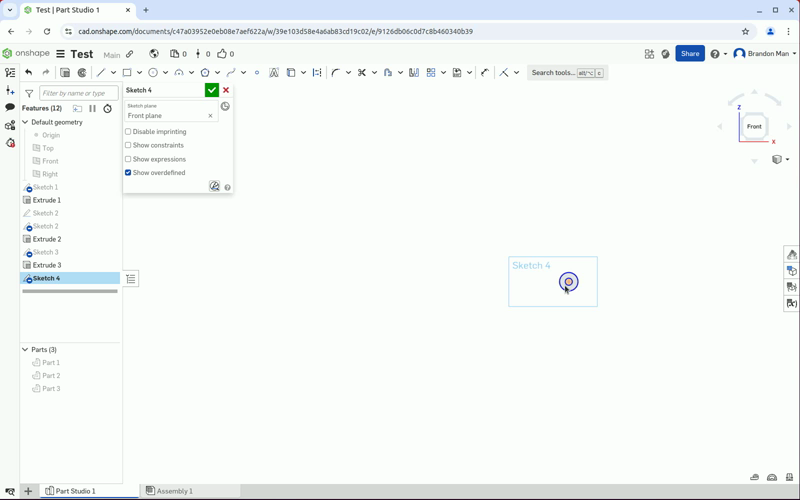
scroll(6)
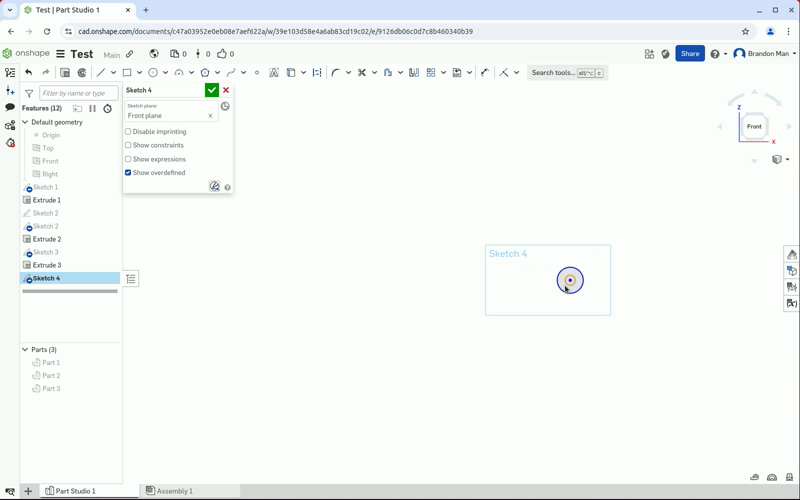
scroll(6)
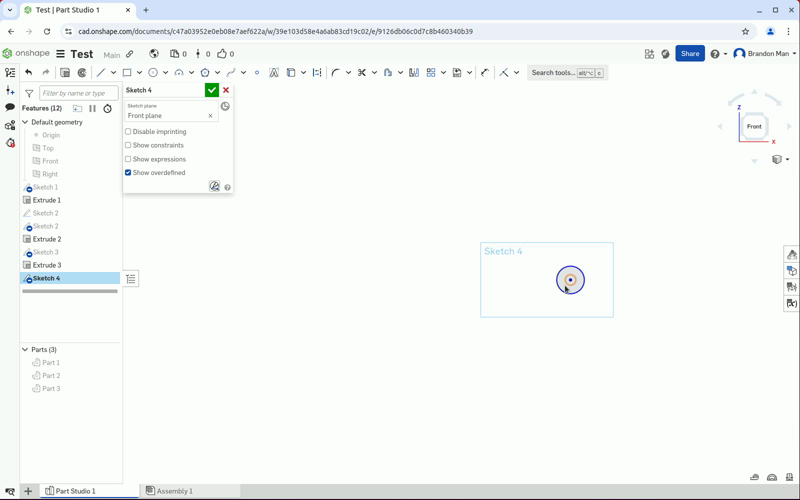
scroll(6)
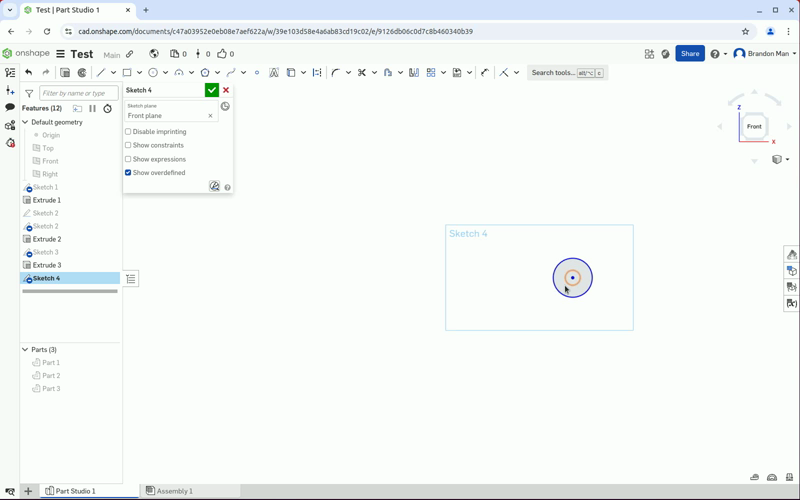
scroll(6)
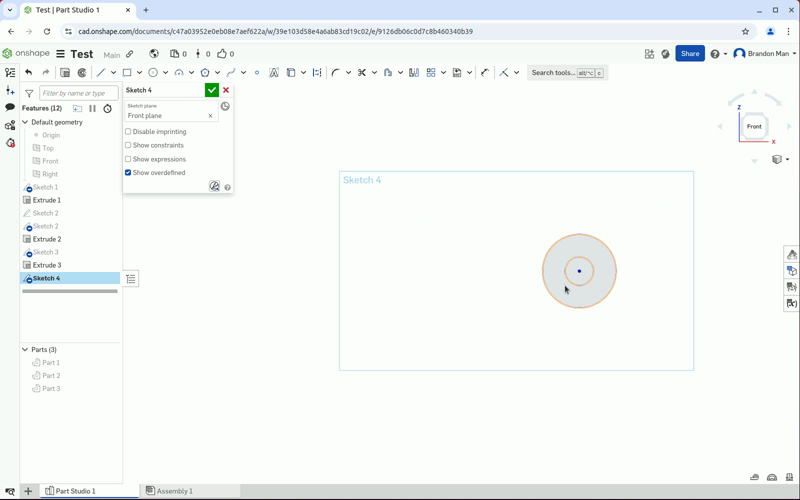
scroll(6)
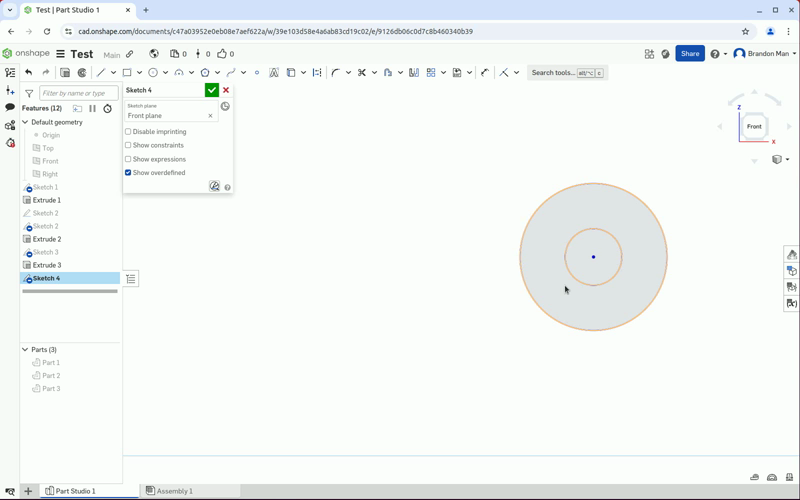
click(565, 285)
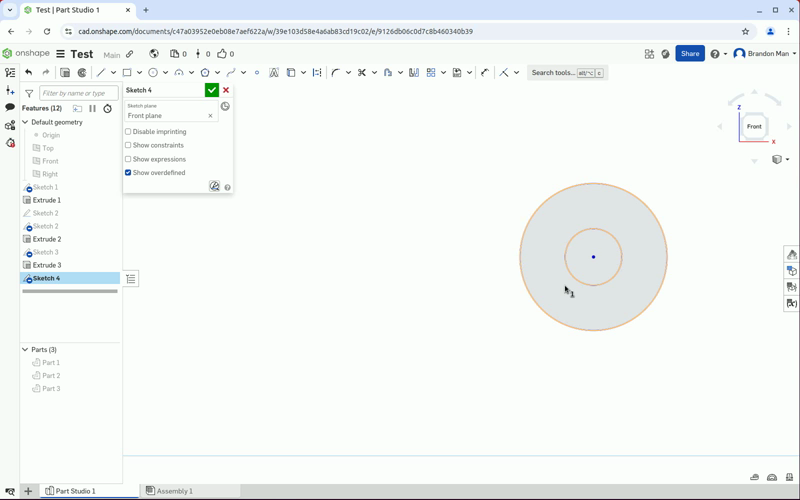
scroll(-6)
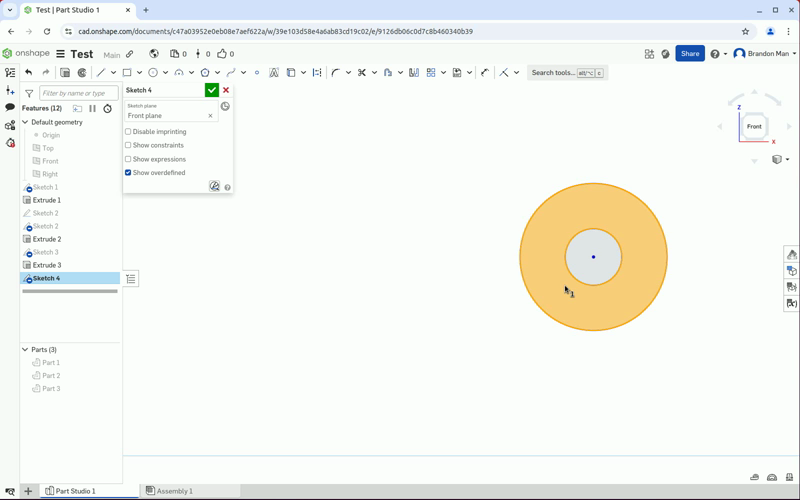
scroll(-6)
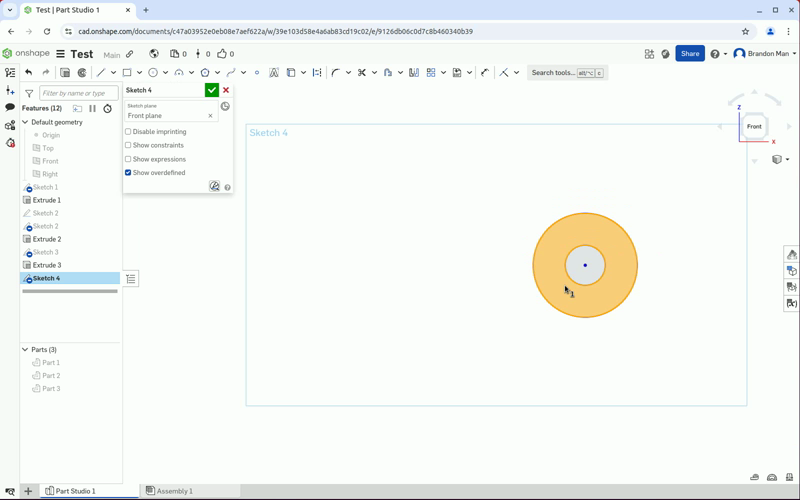
scroll(-6)
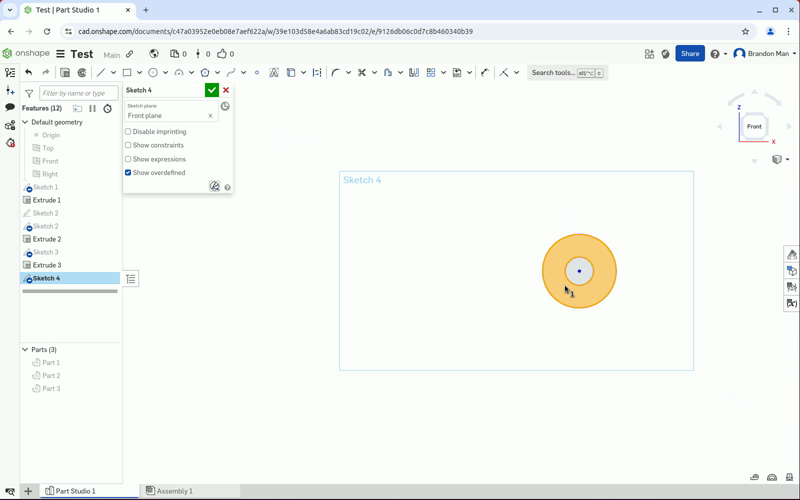
scroll(-6)
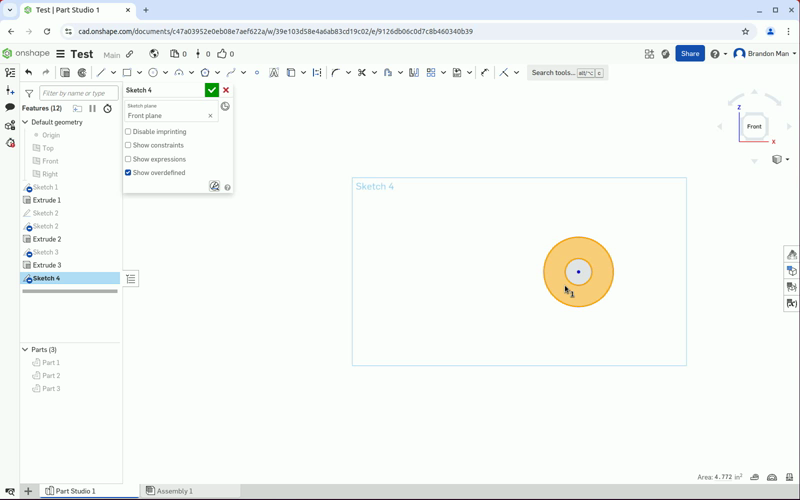
scroll(-6)
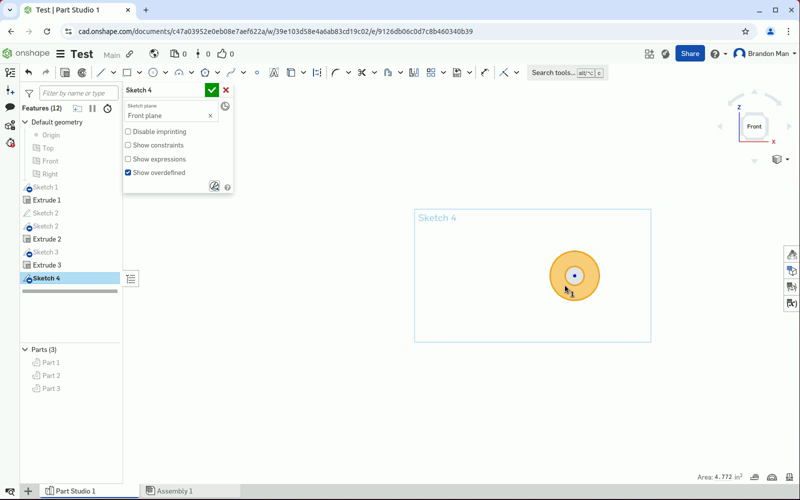
scroll(-6)
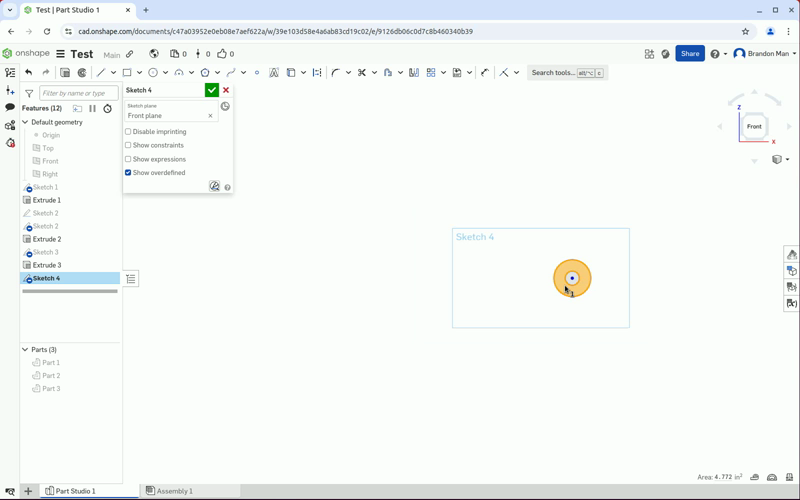
scroll(-6)
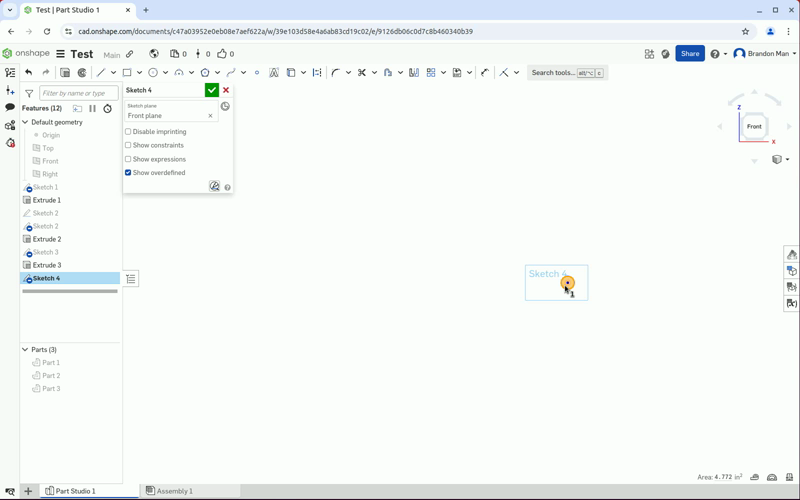
mouse_move(73, 352)
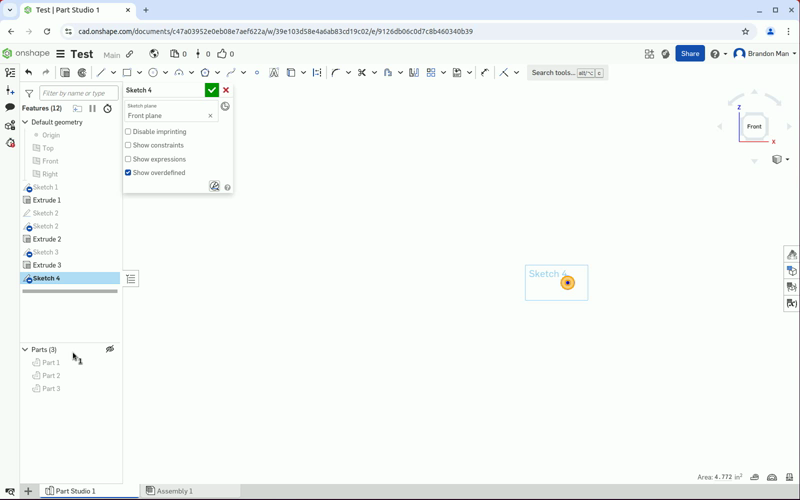
key(shift+y)
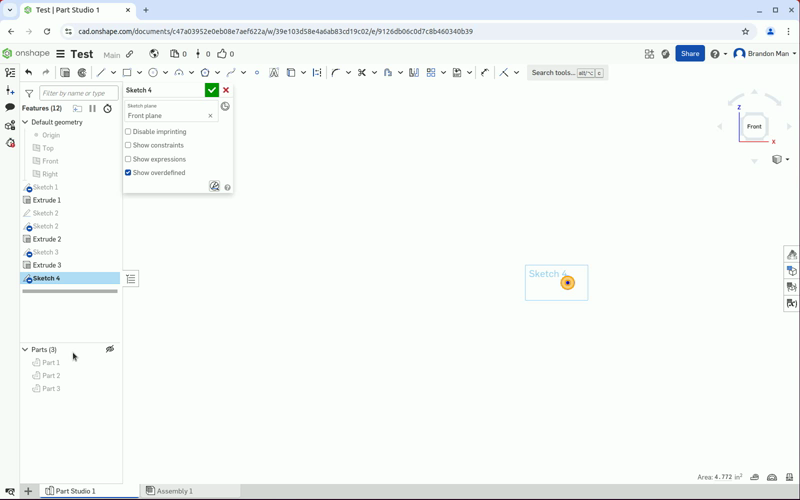
key(shift+e)
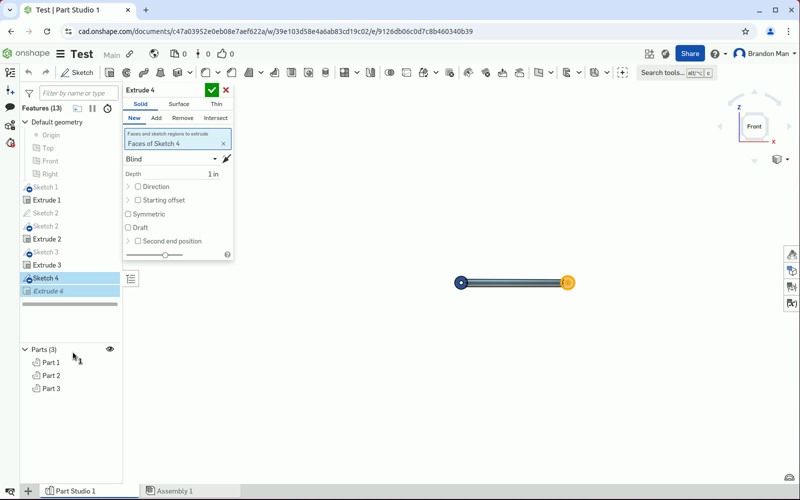
mouse_move(143, 106)
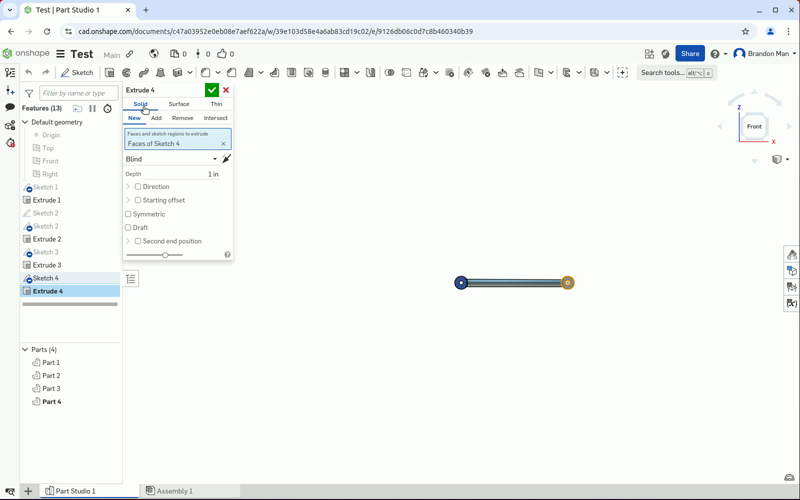
click(143, 106)
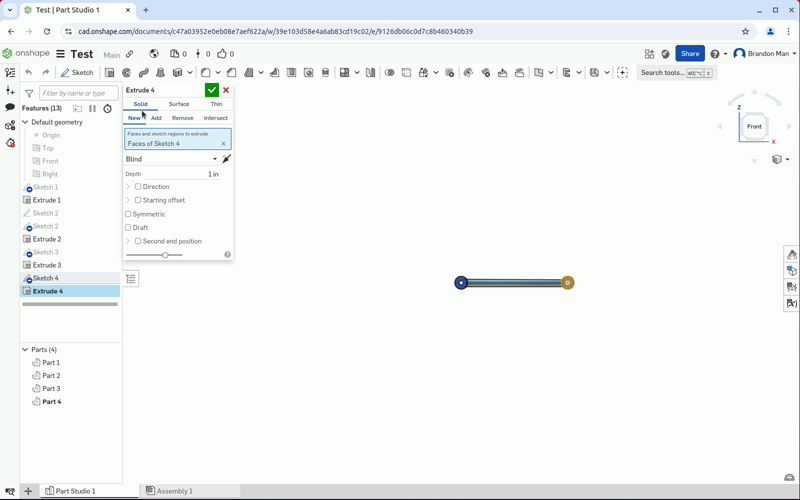
mouse_move(137, 120)
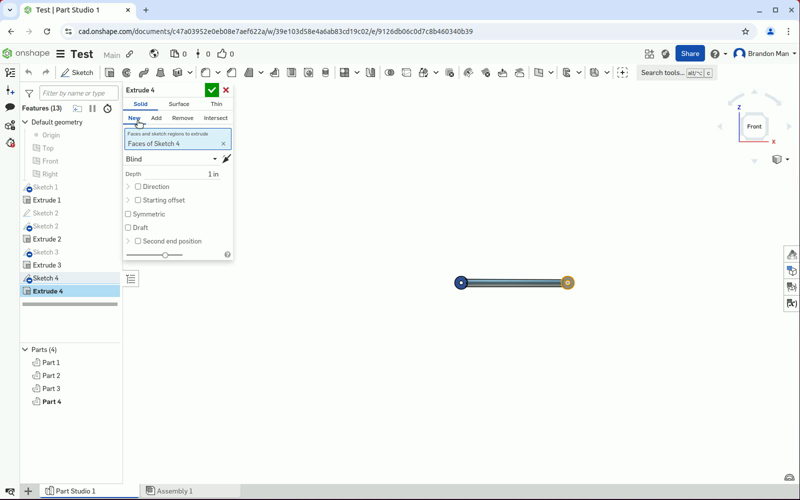
click(137, 120)
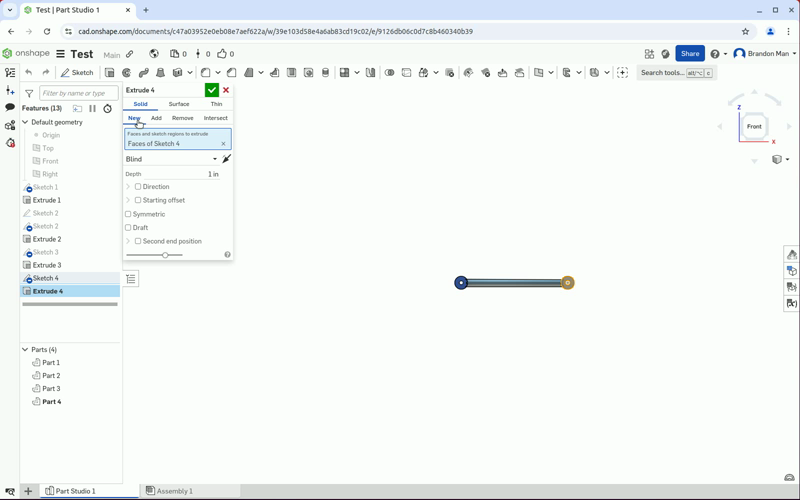
key(tab, 4)
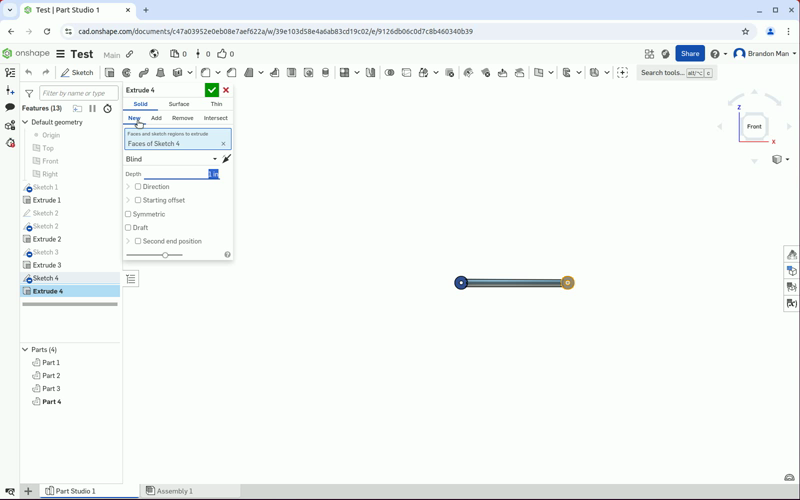
text(0.722)
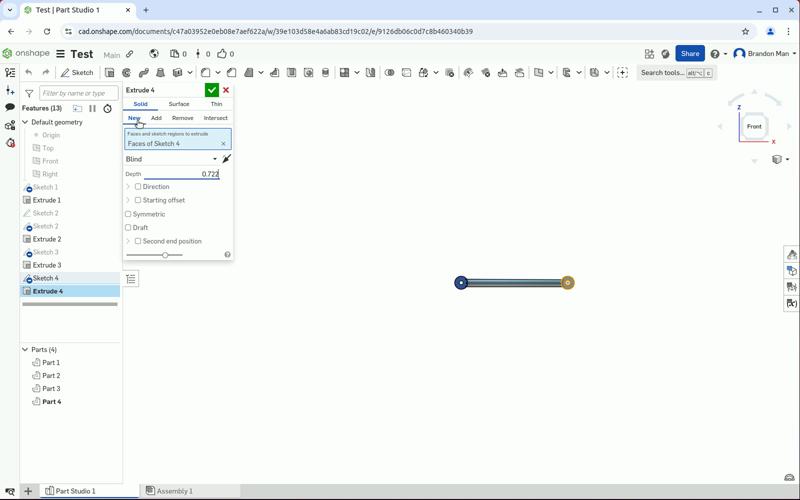
key(enter)
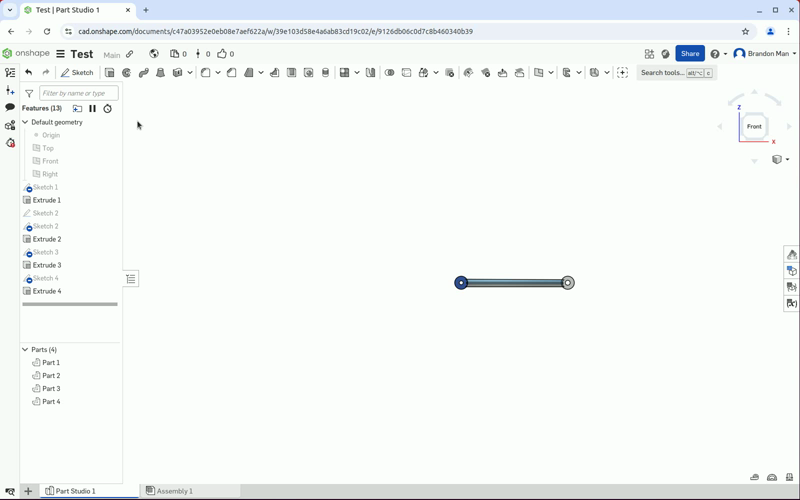
key(shift+h)
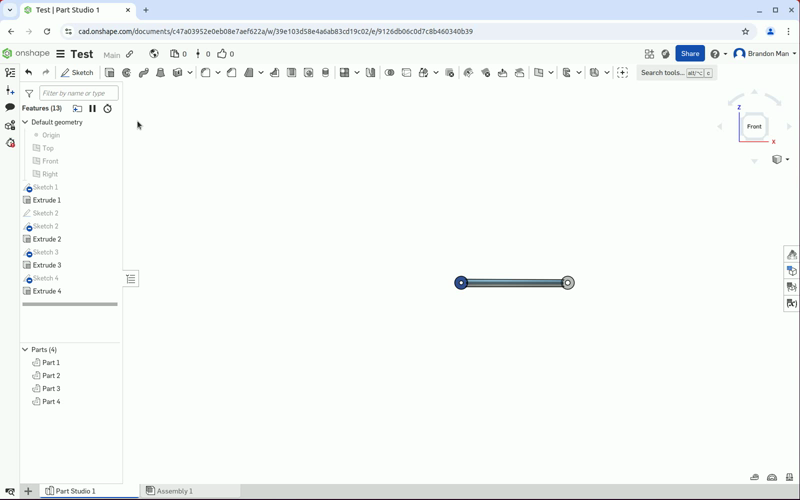
key(shift+h)
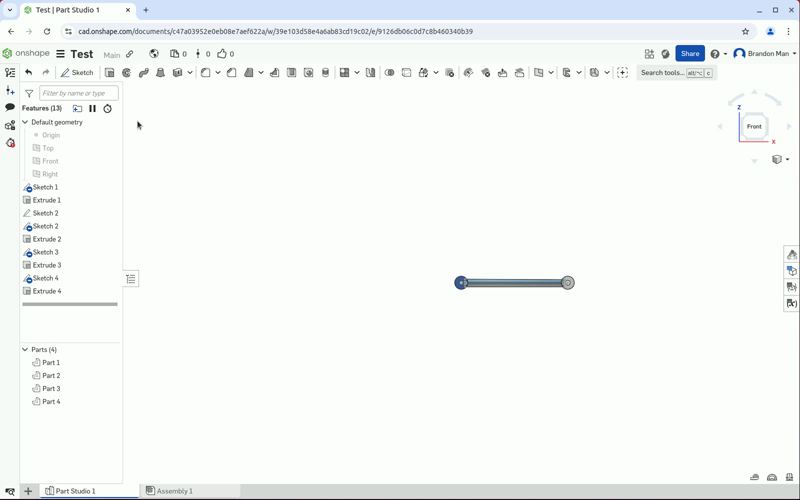
key(shift+7)
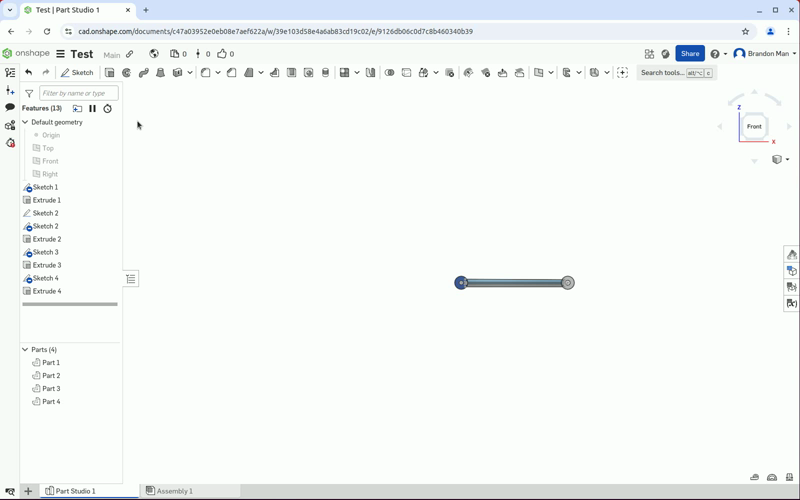
key(left, 2)
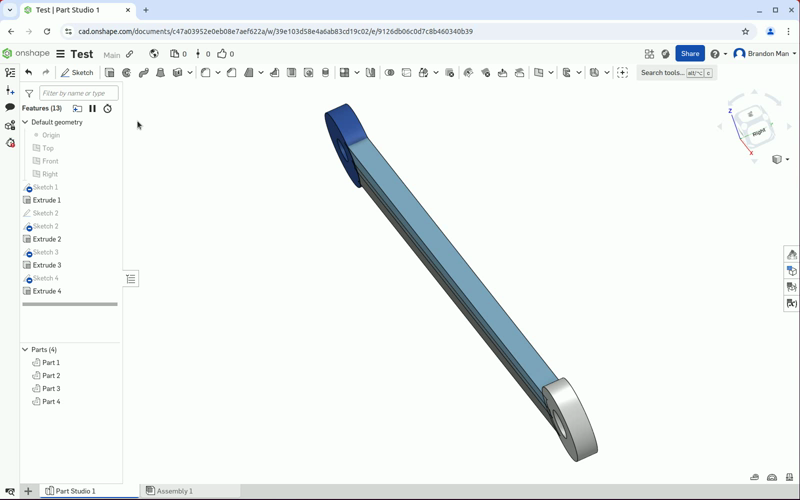
key(down, 2)
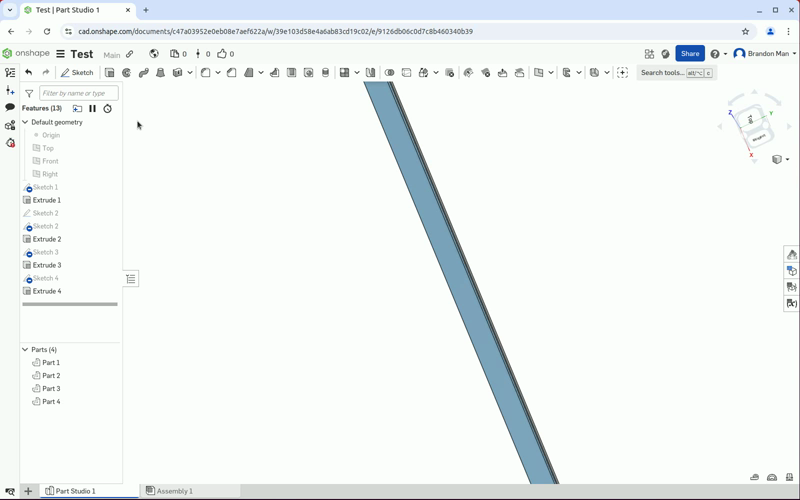
key(up, 2)
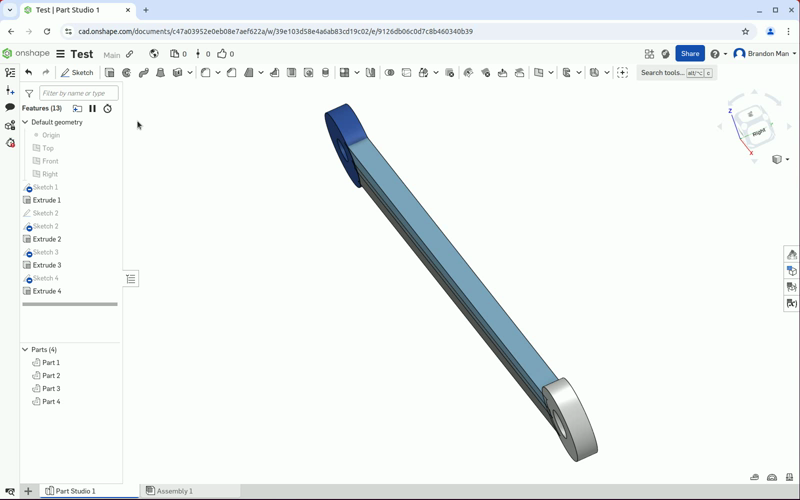
key(right, 2)
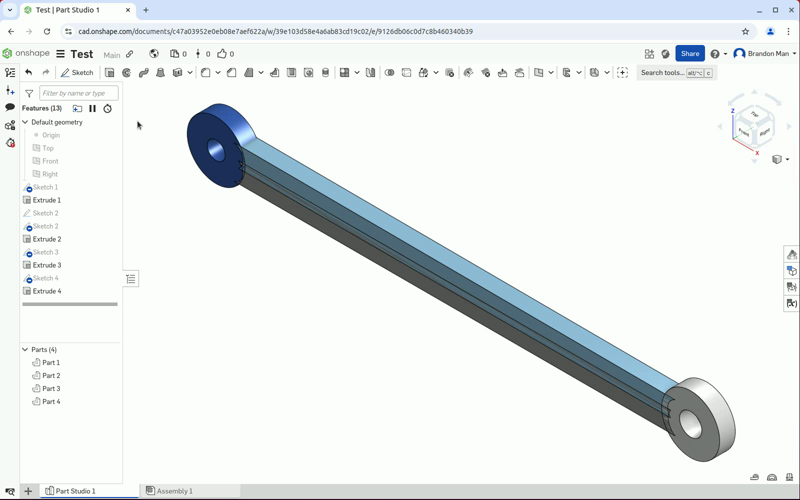
mouse_move(73, 189)
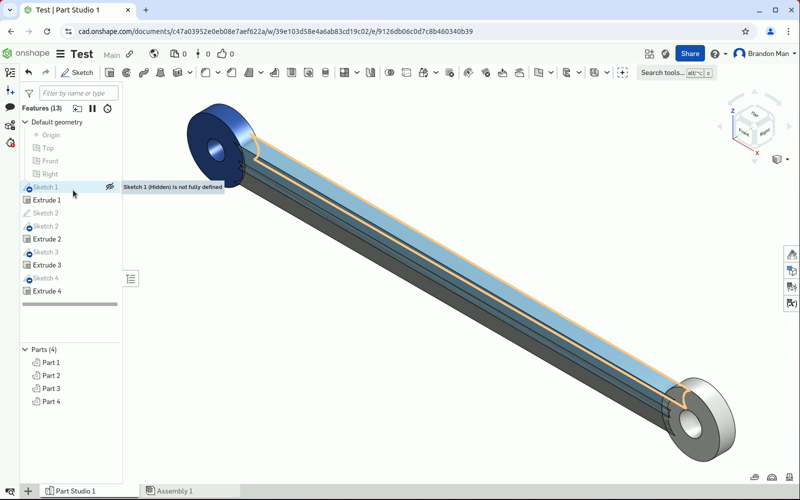
click(73, 189)